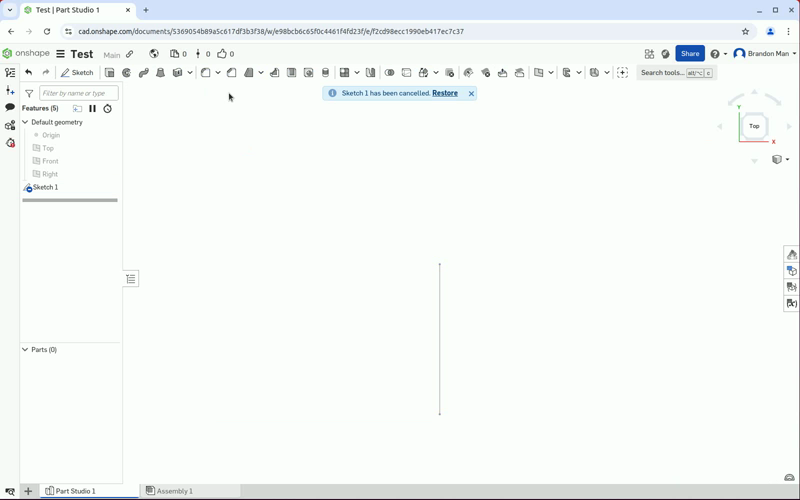
key(shift+h)
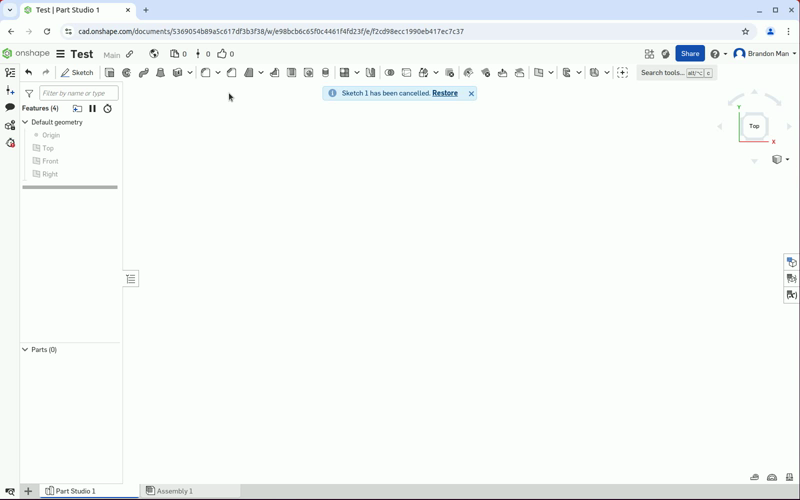
mouse_move(73, 352)
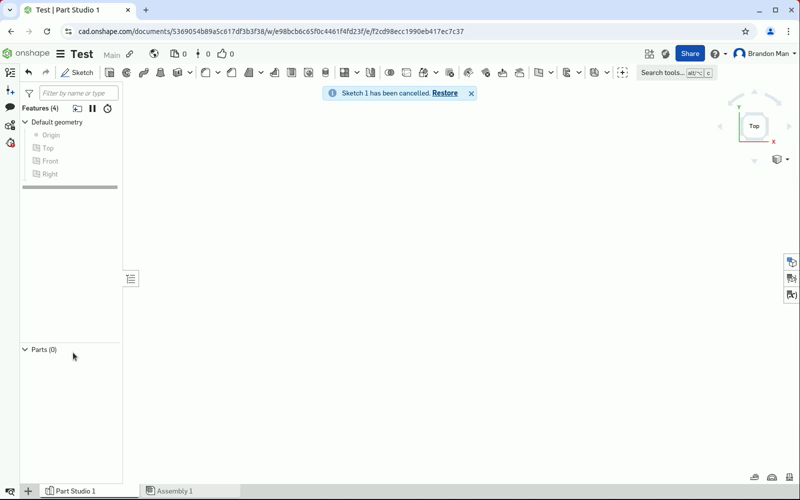
key(y)
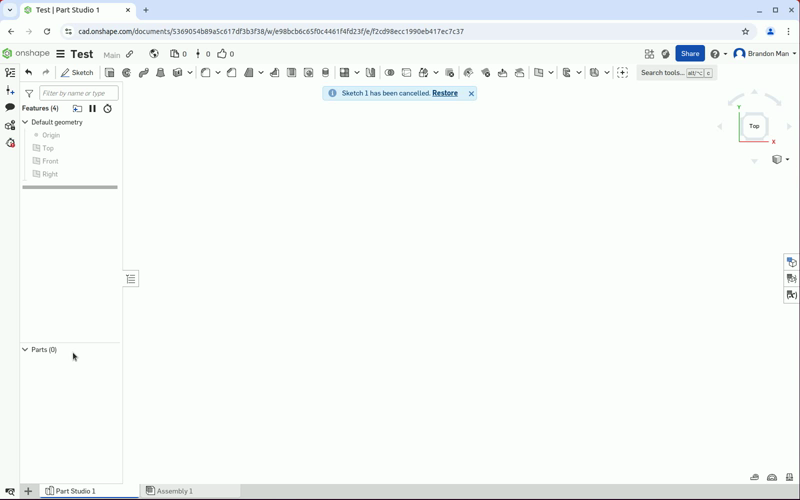
key(shift+p)
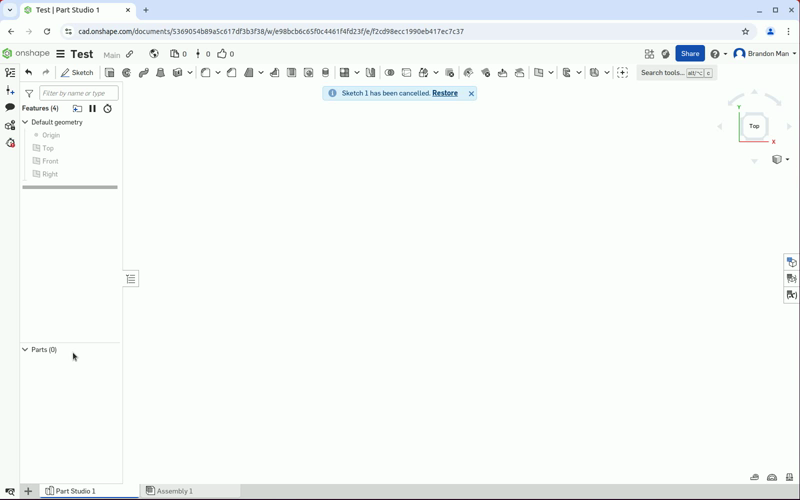
key(space)
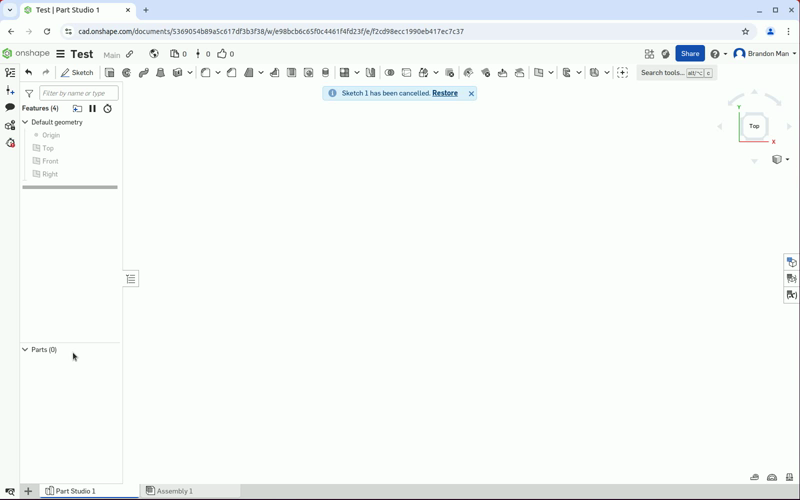
key_down(shift)
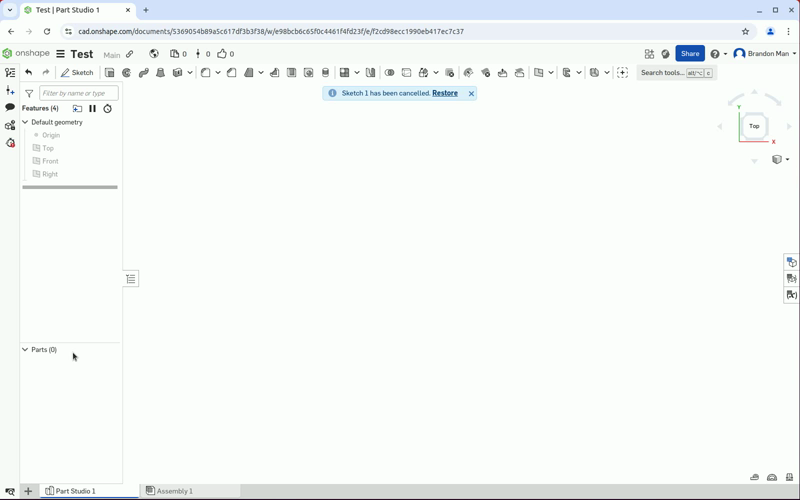
key(up)
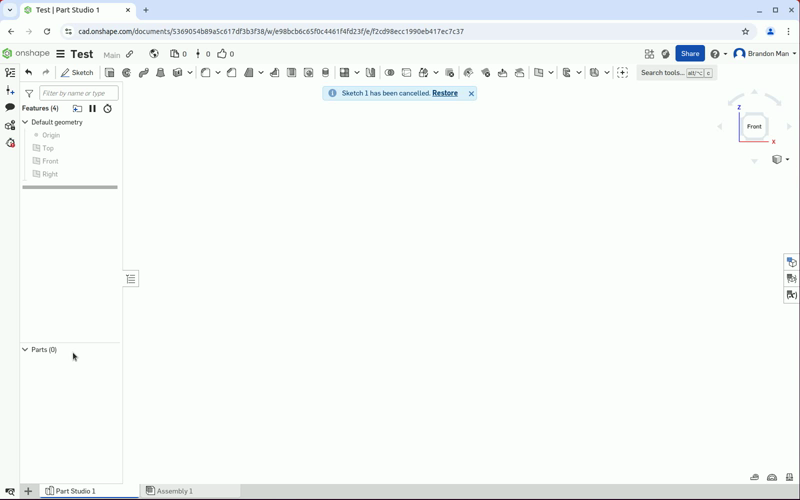
key_up(shift)
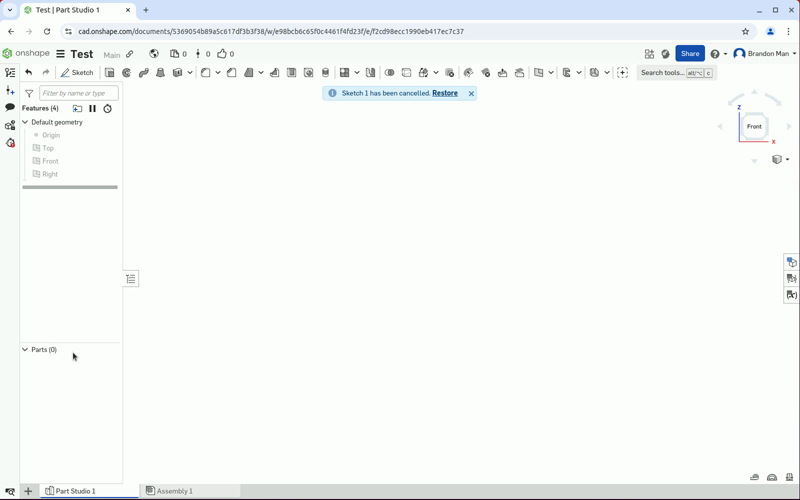
mouse_move(73, 352)
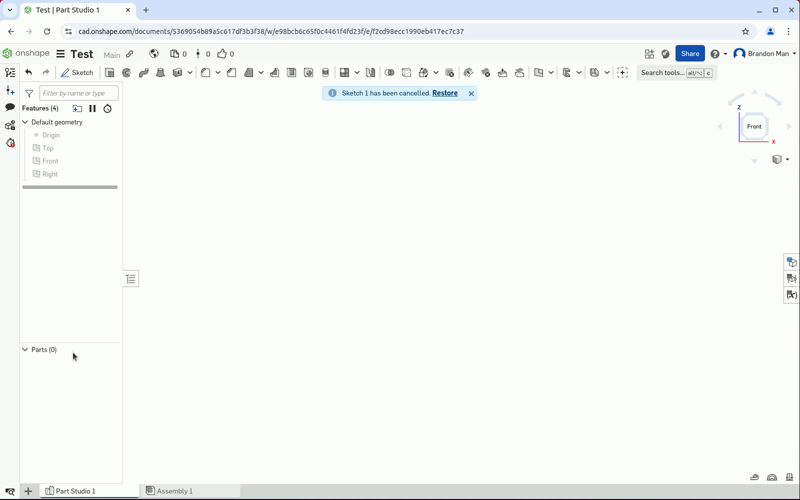
key(shift+y)
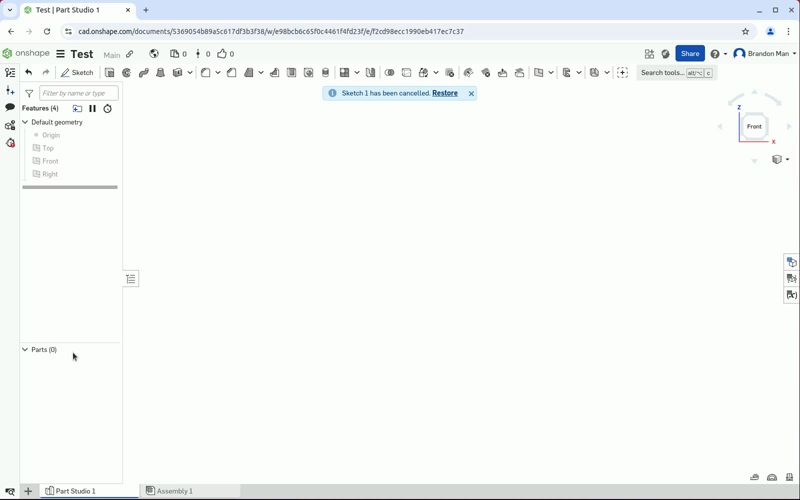
key(shift+s)
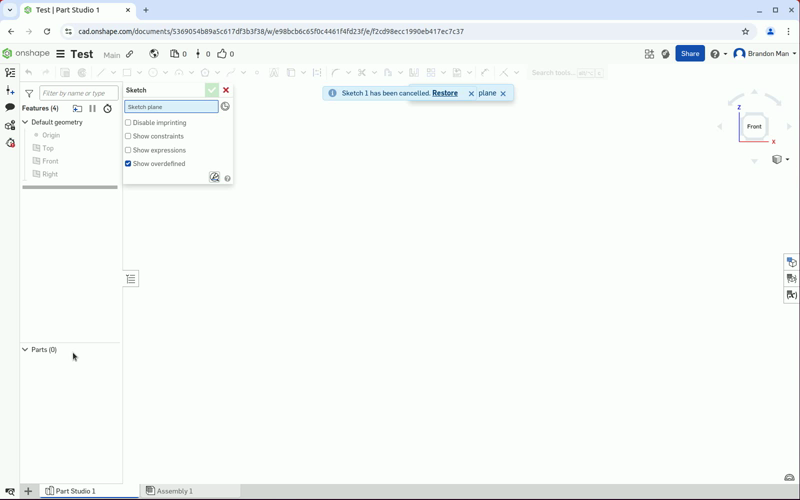
mouse_move(73, 163)
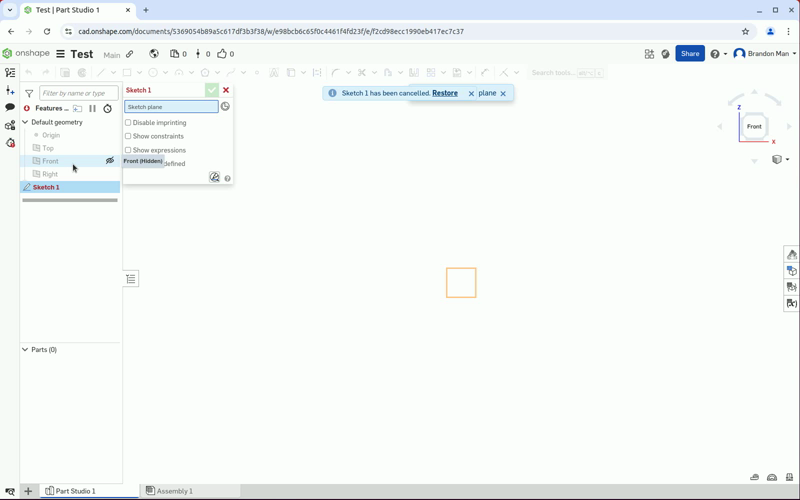
click(73, 163)
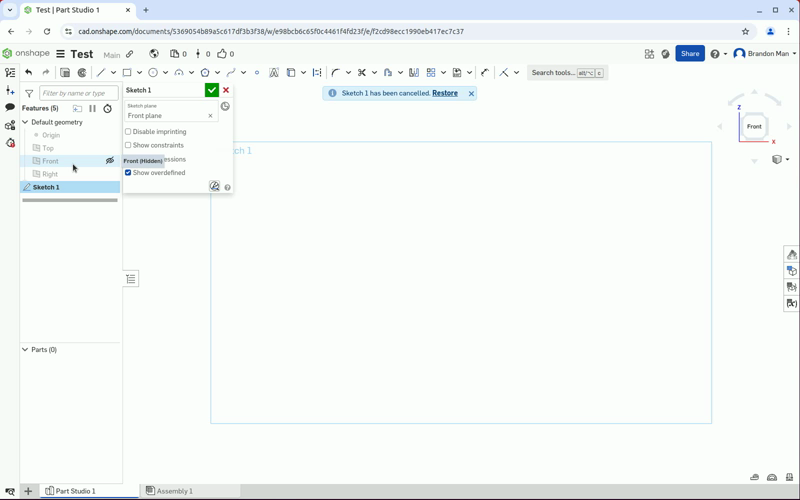
mouse_move(73, 352)
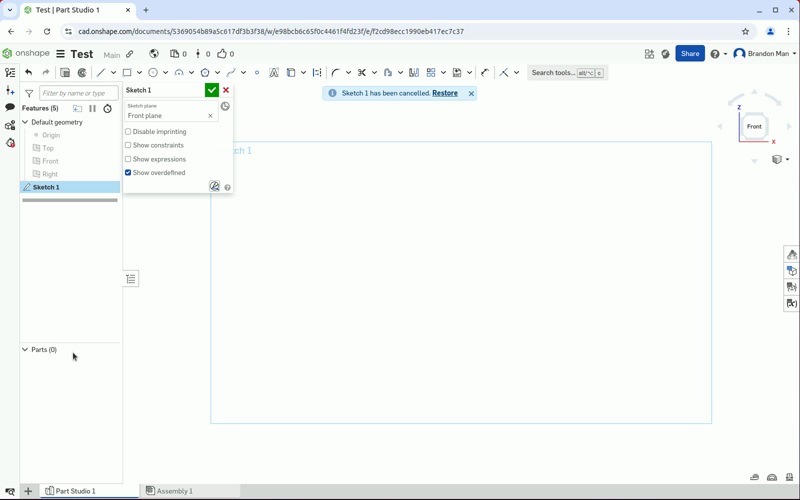
key(y)
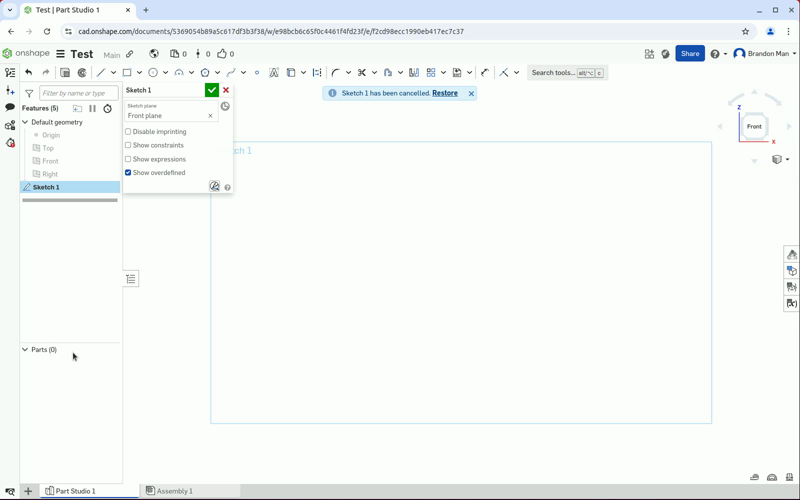
key(l)
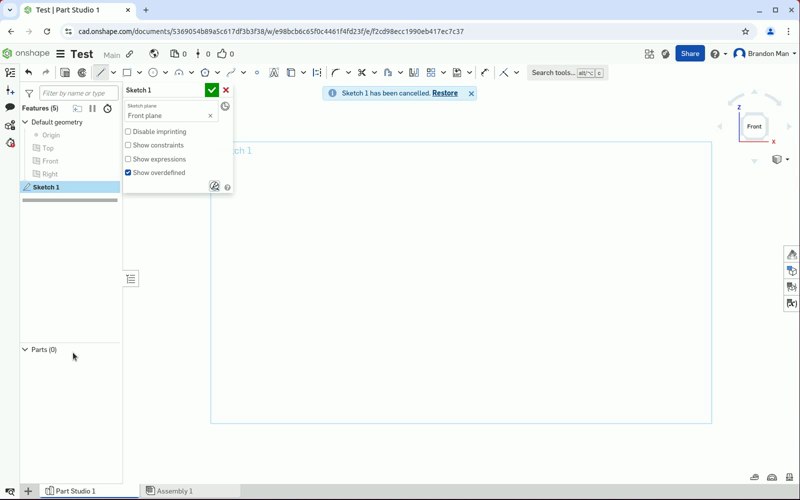
key_down(shift)
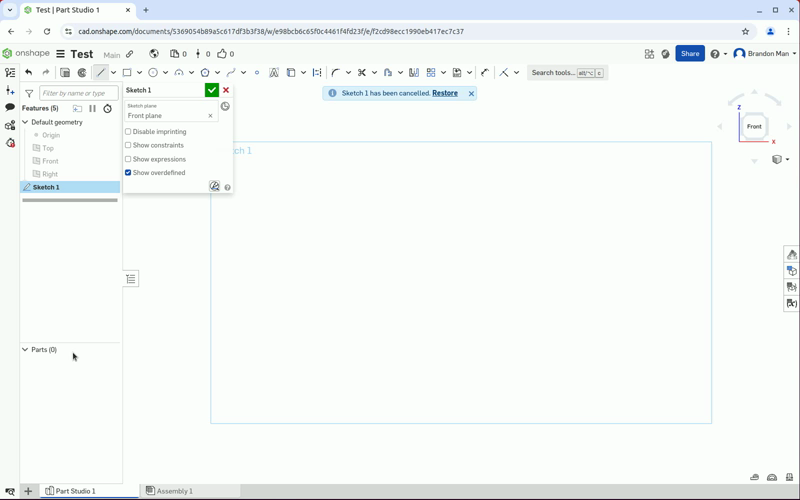
mouse_move(380, 282)
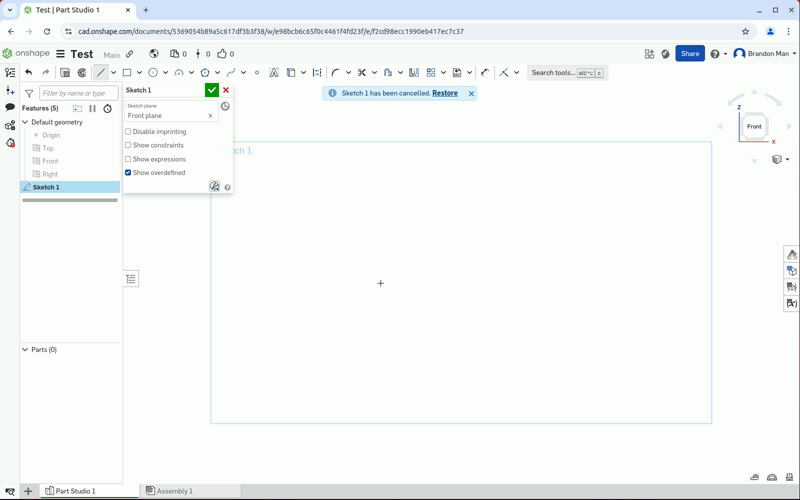
click(380, 282)
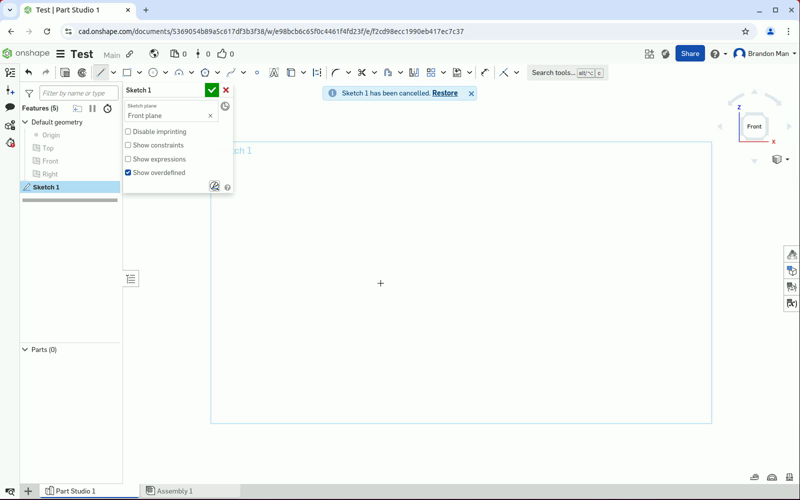
key_up(shift)
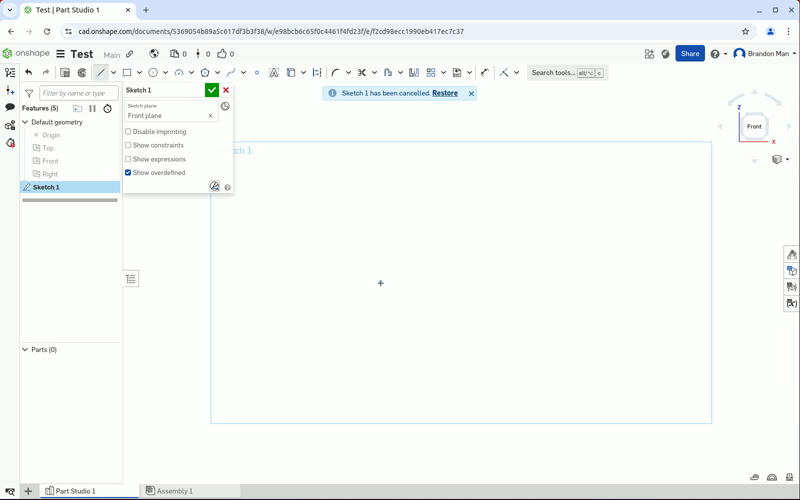
key_down(shift)
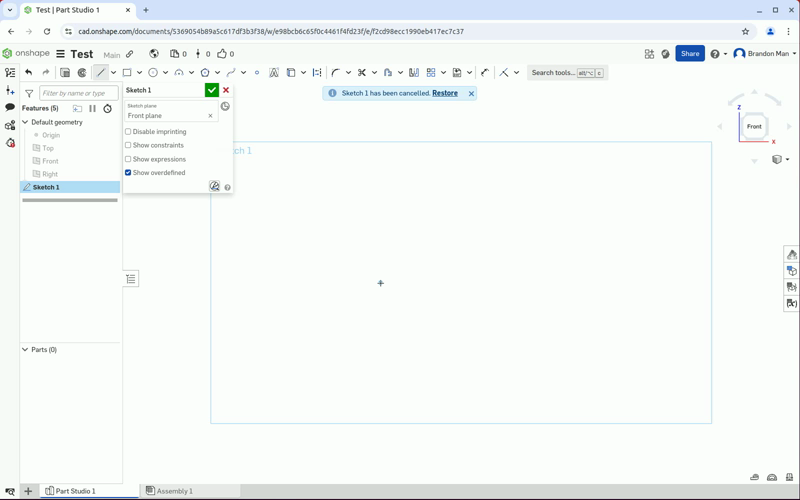
mouse_move(540, 282)
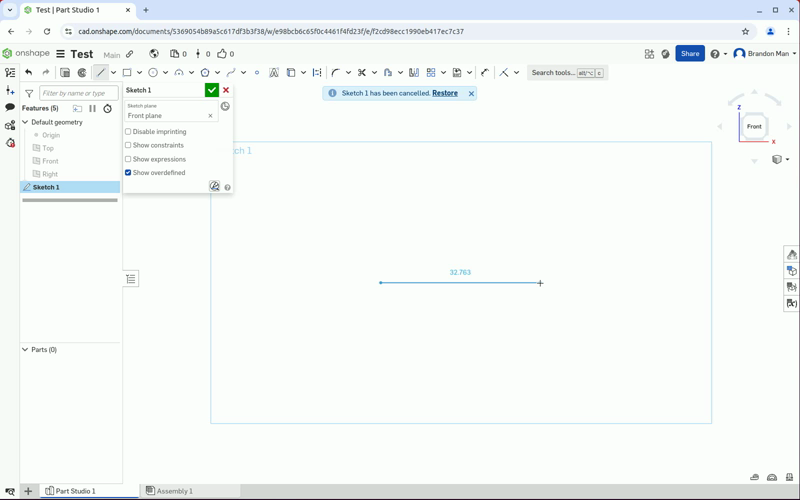
click(540, 282)
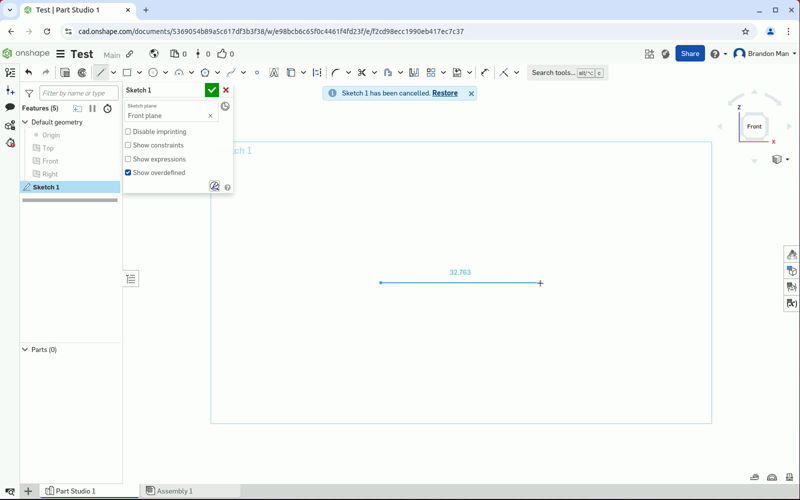
key_up(shift)
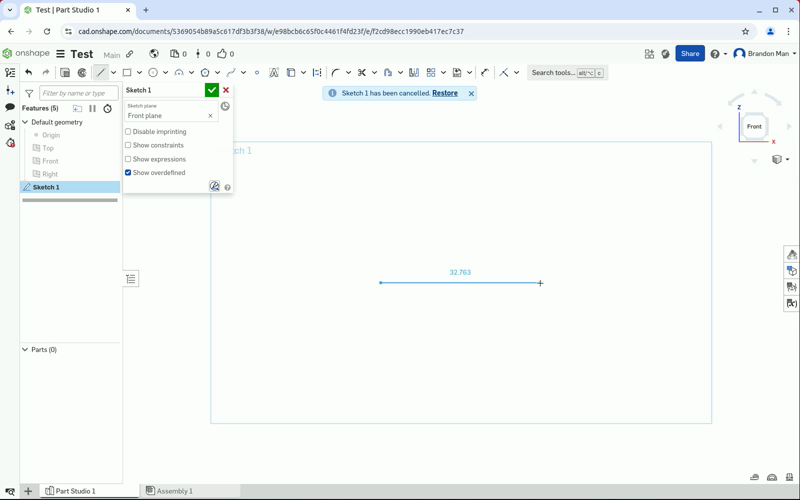
key_down(shift)
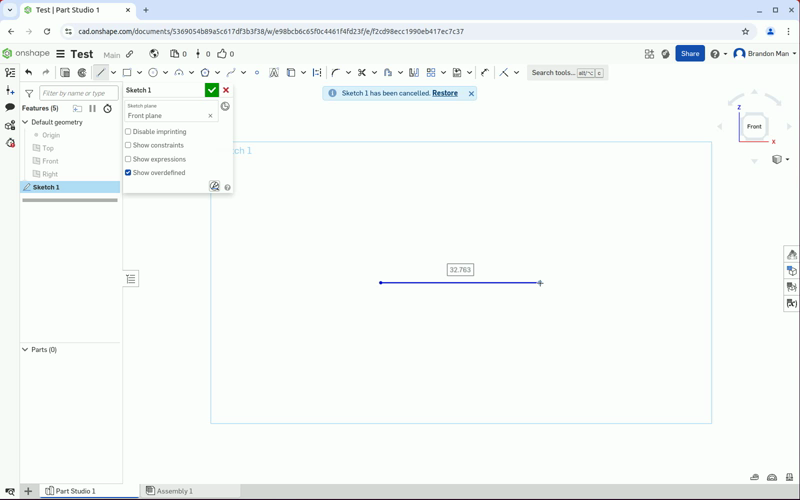
mouse_move(540, 202)
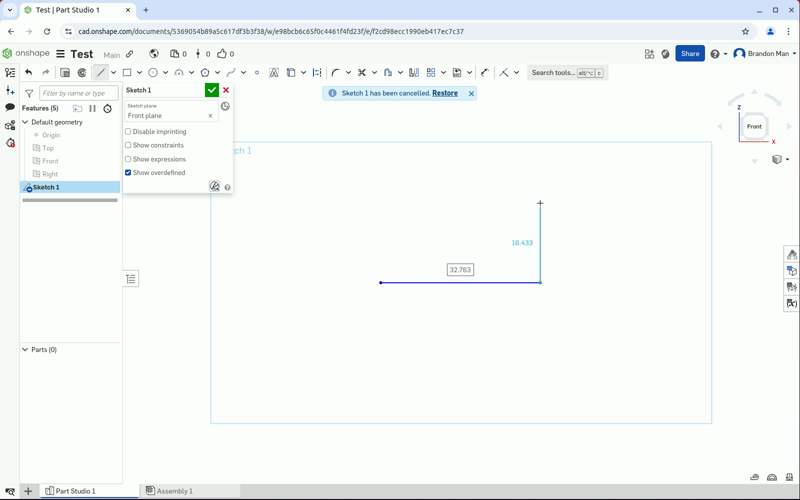
click(540, 202)
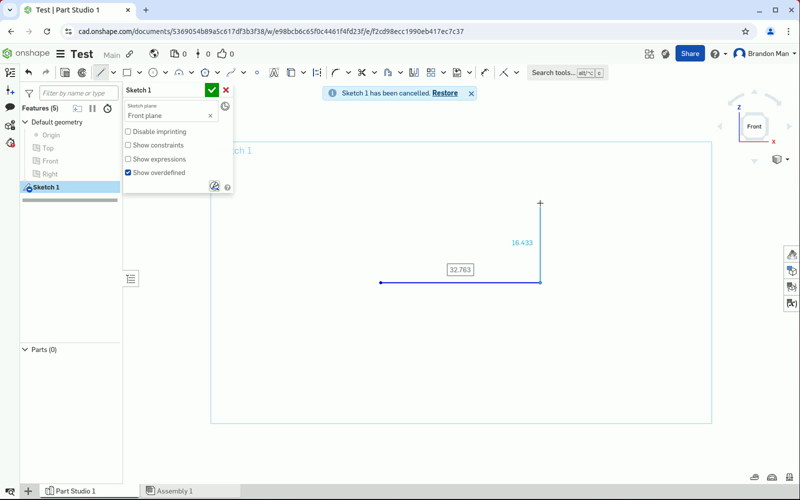
key_up(shift)
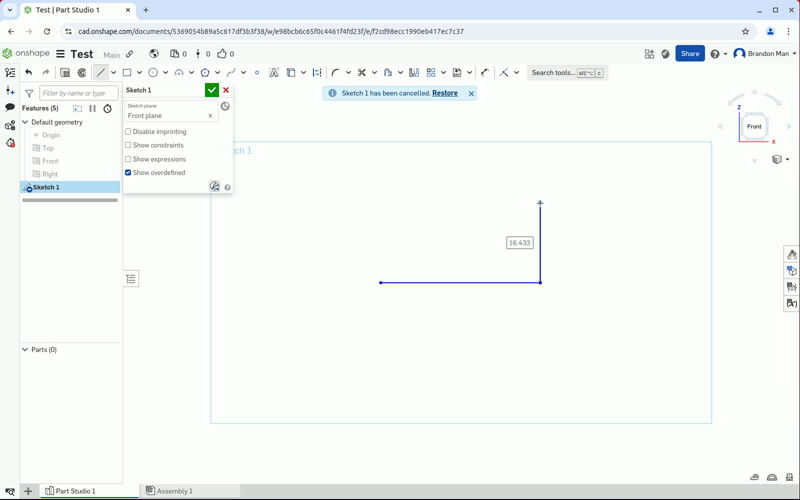
key_down(shift)
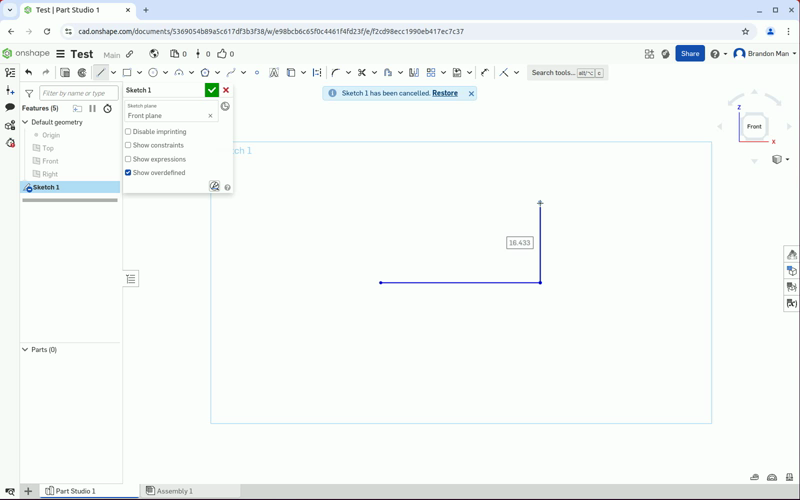
mouse_move(380, 202)
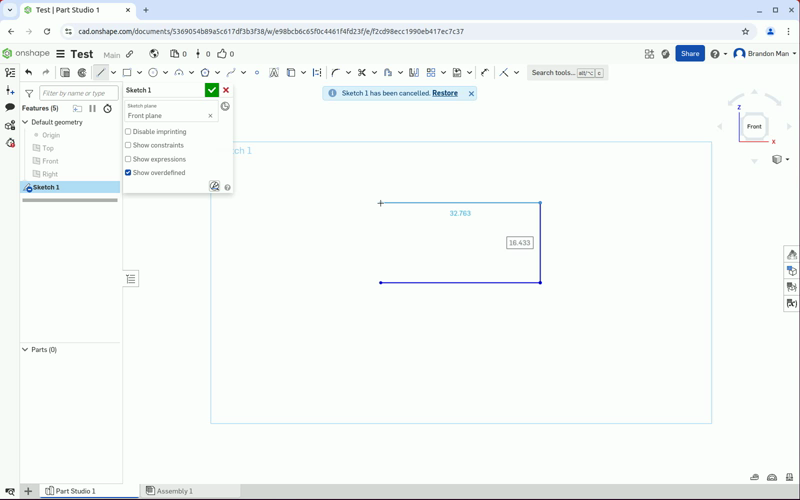
click(380, 202)
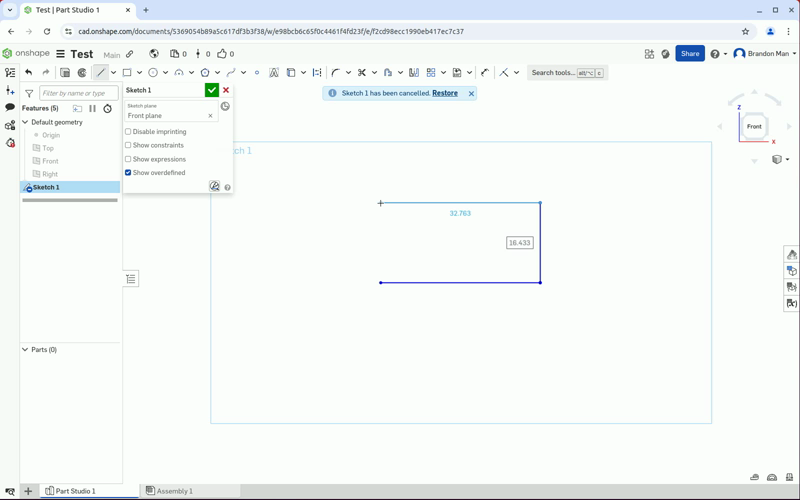
key_up(shift)
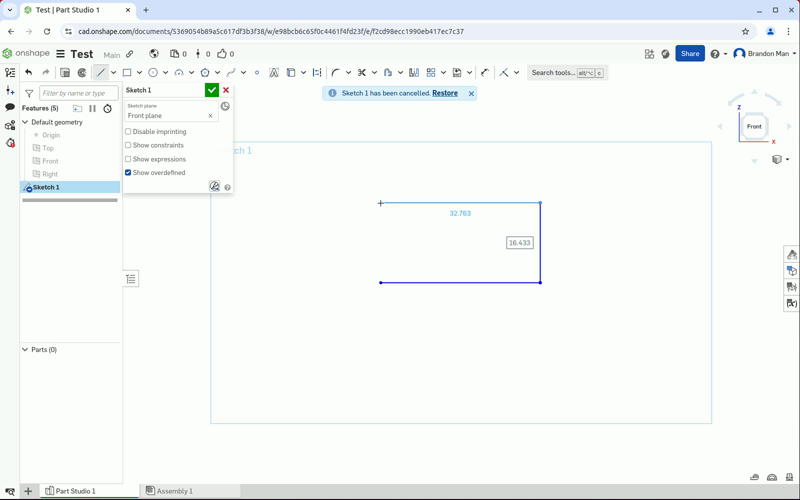
key_down(shift)
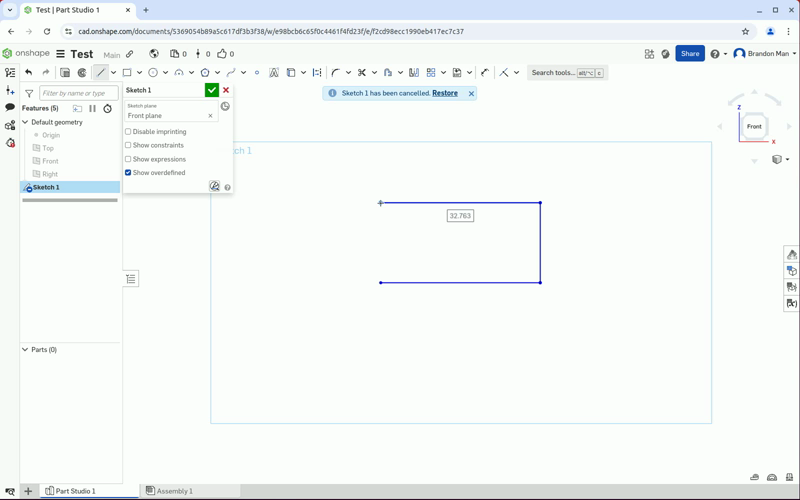
mouse_move(380, 282)
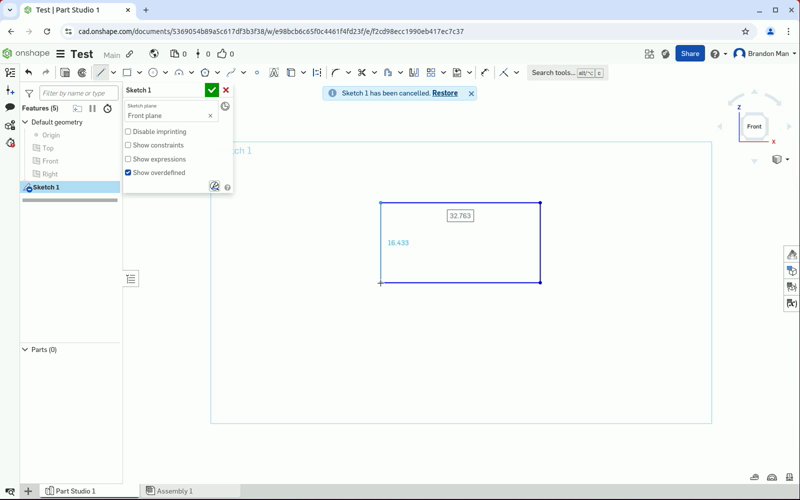
key_up(shift)
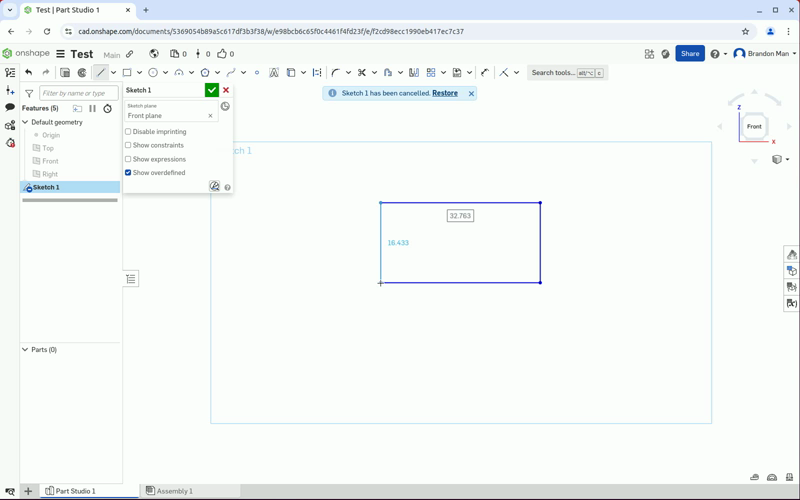
click(380, 282)
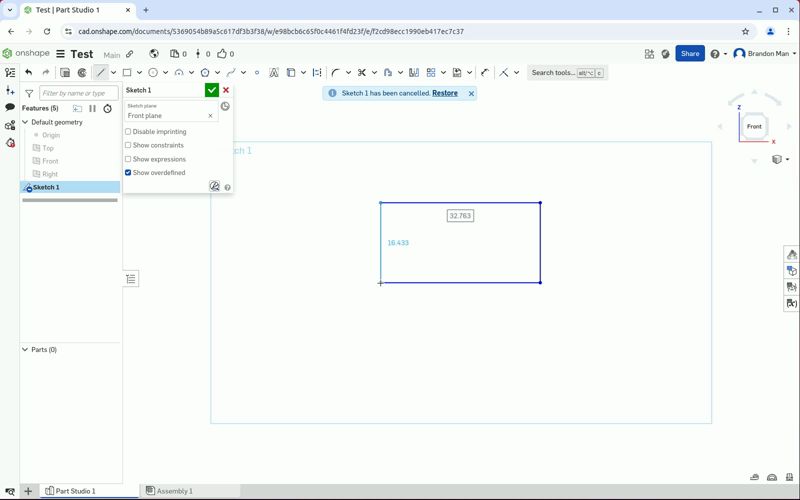
key(esc)
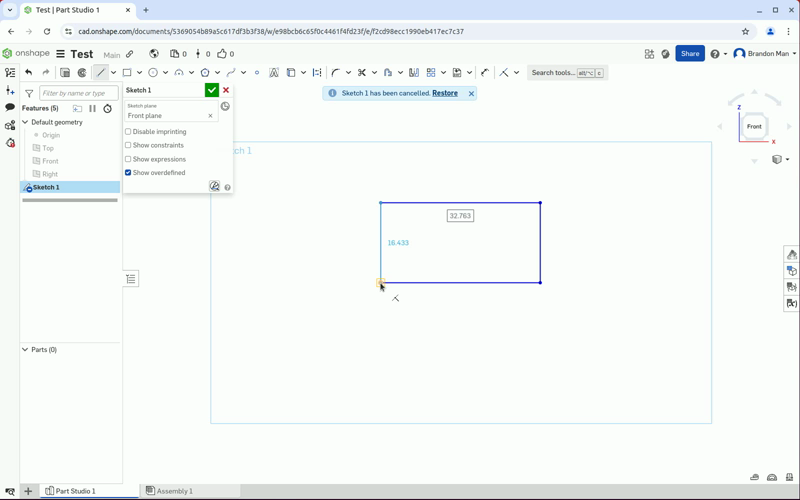
key(c)
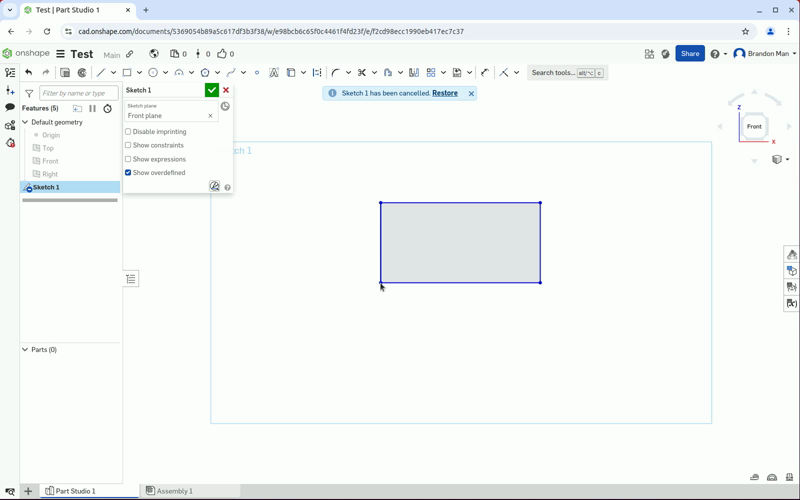
key_down(shift)
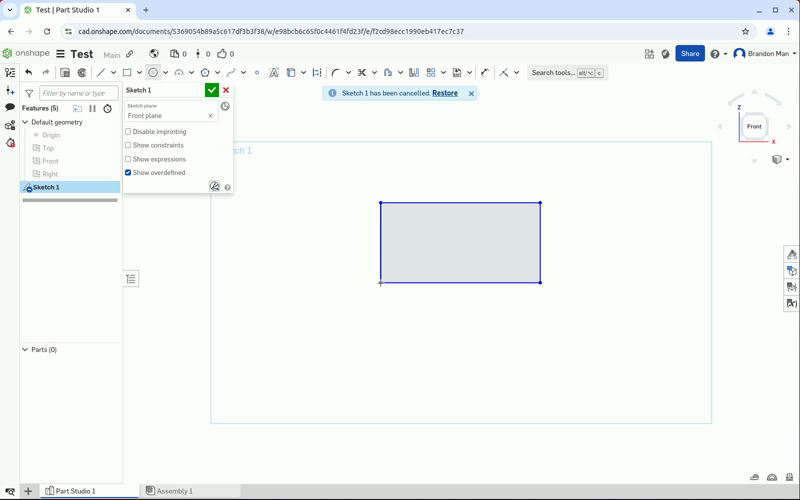
mouse_move(421, 259)
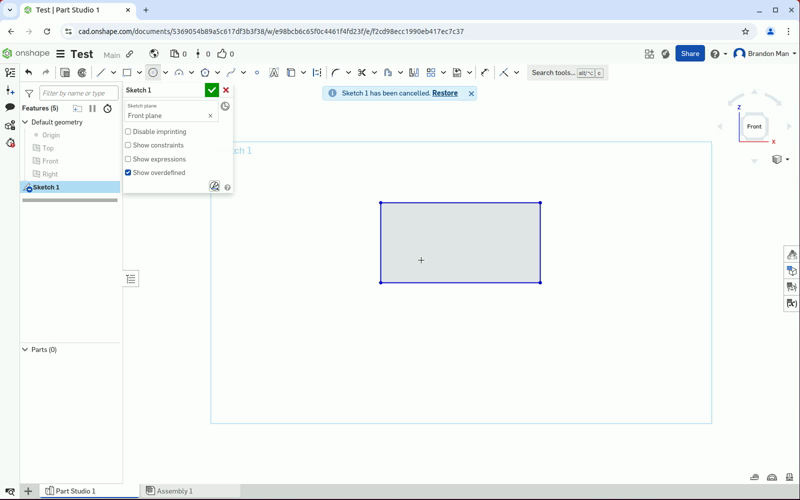
click(421, 259)
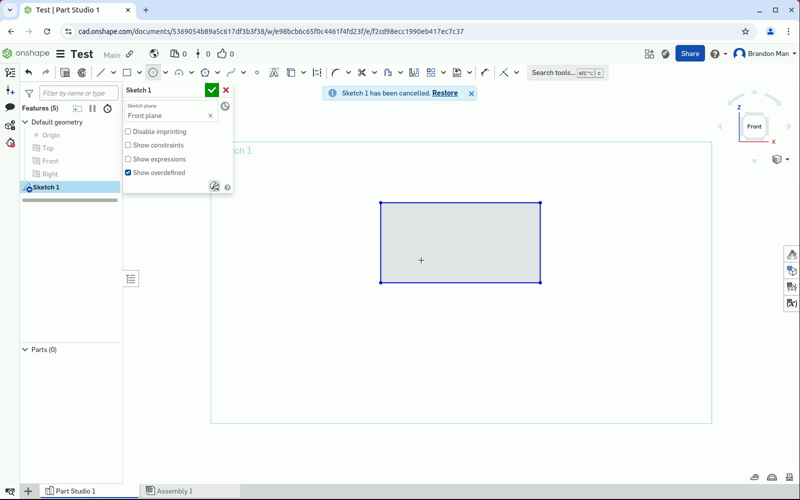
key_up(shift)
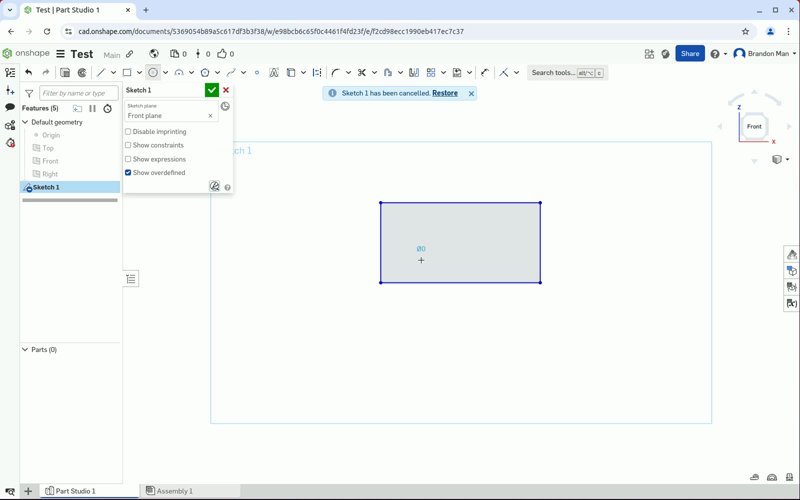
mouse_move(431, 259)
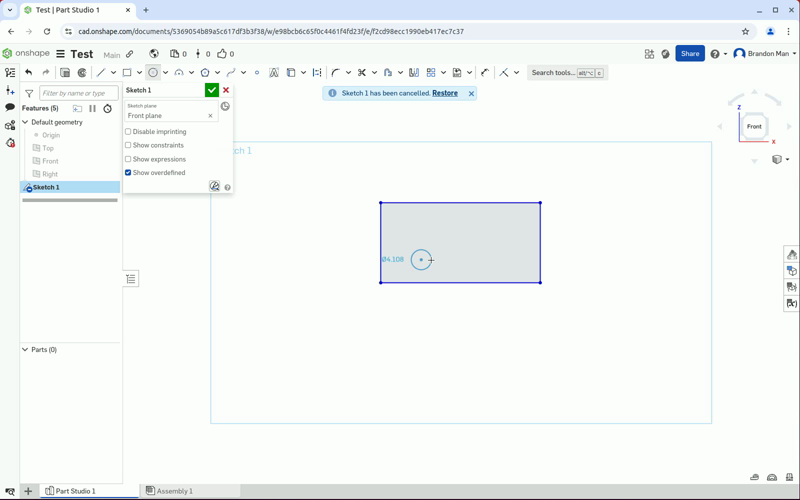
click(431, 259)
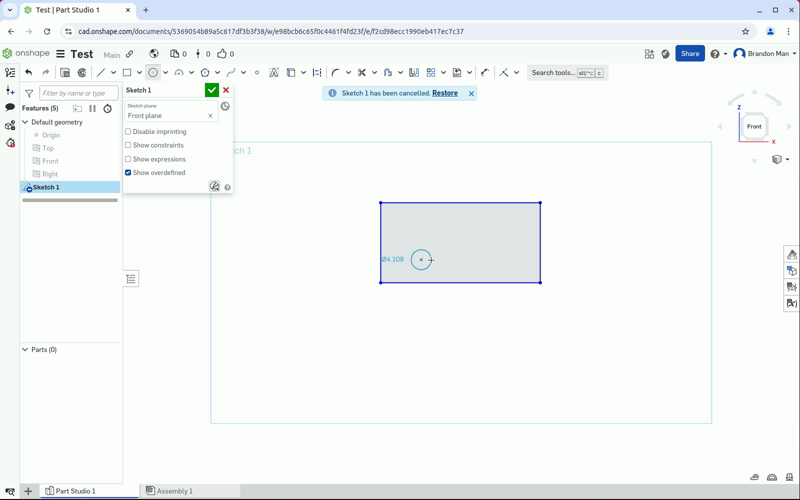
key(esc)
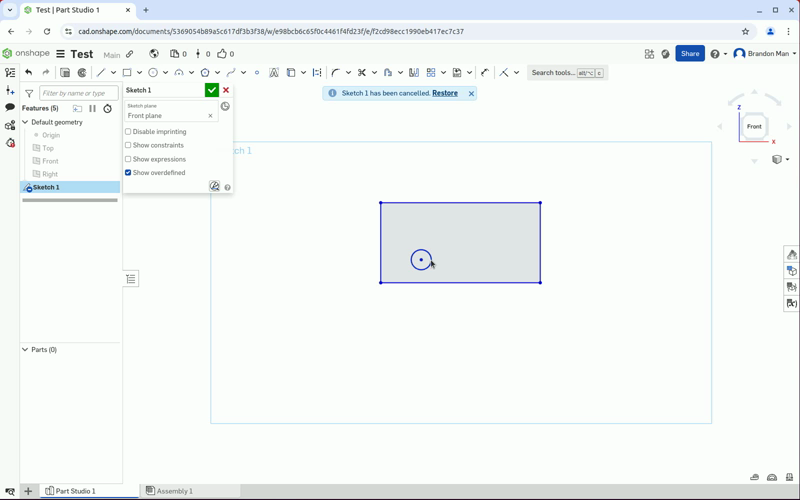
key(c)
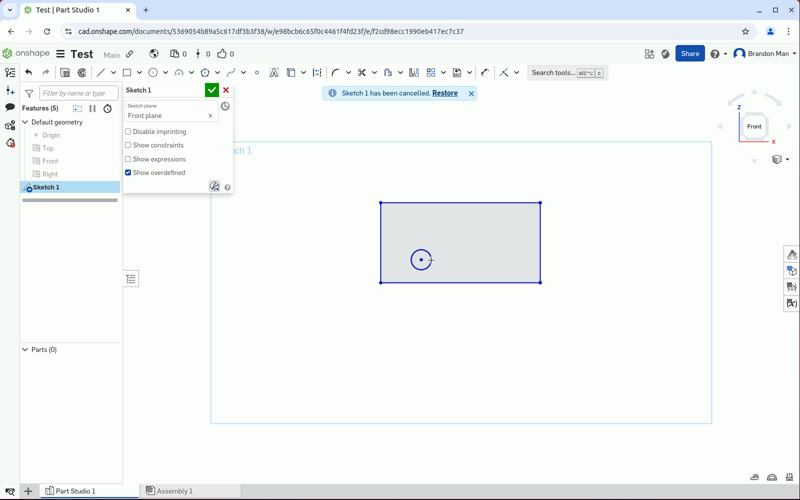
key_down(shift)
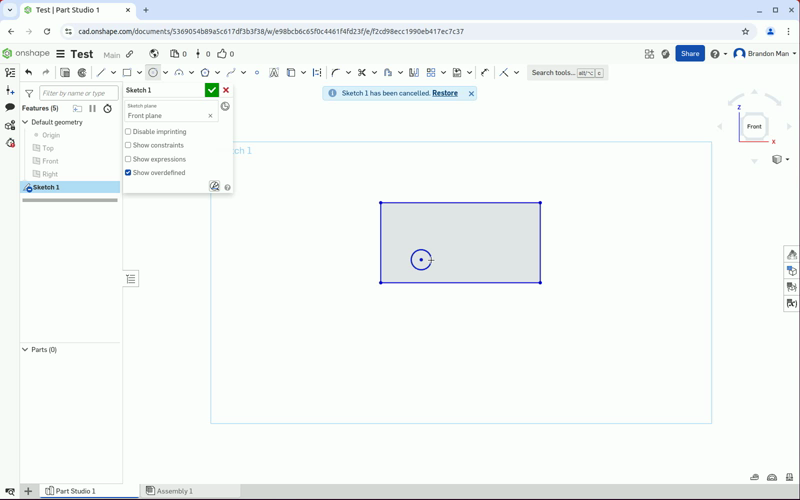
mouse_move(499, 259)
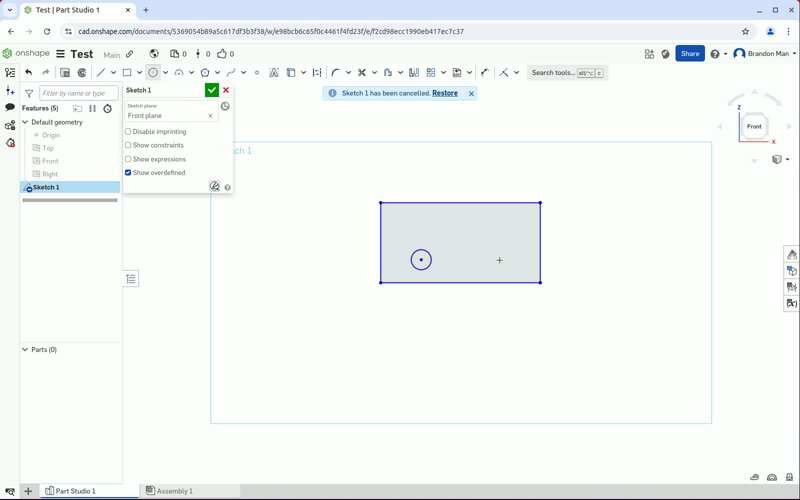
click(499, 259)
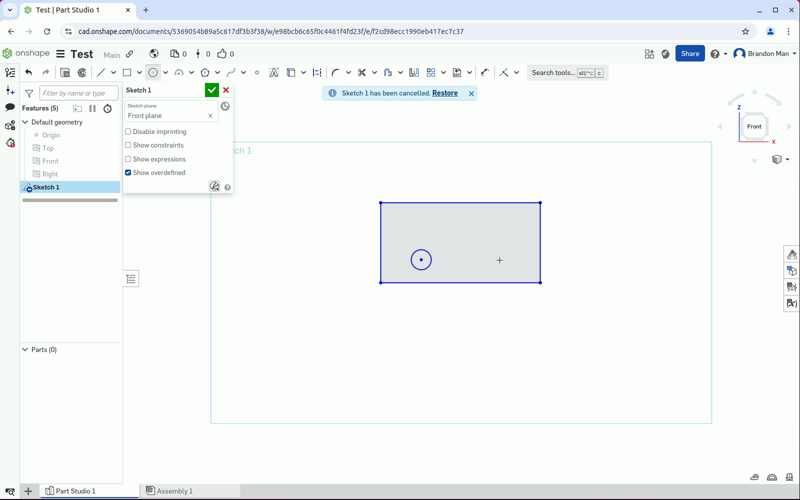
key_up(shift)
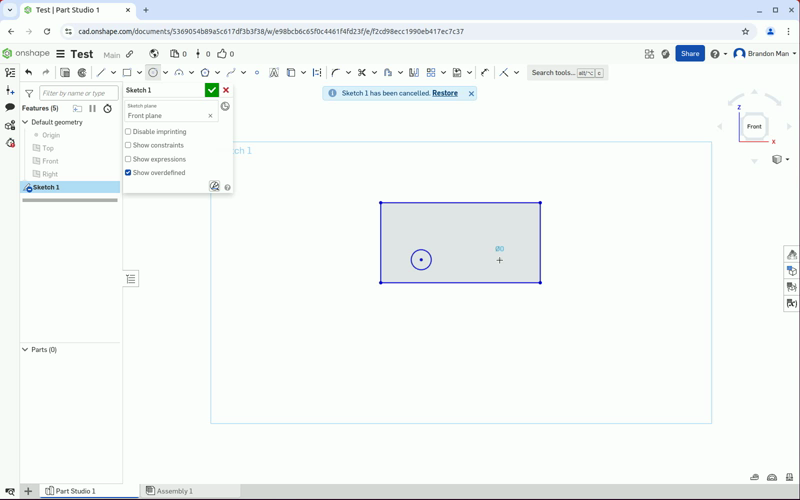
mouse_move(509, 259)
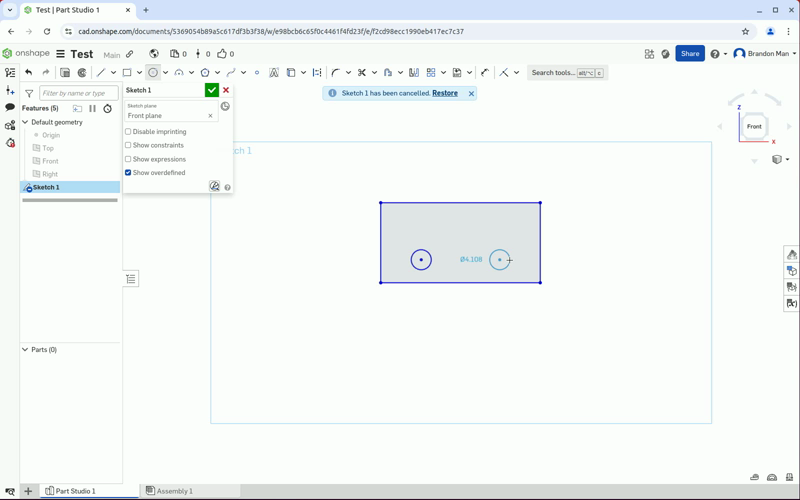
click(509, 259)
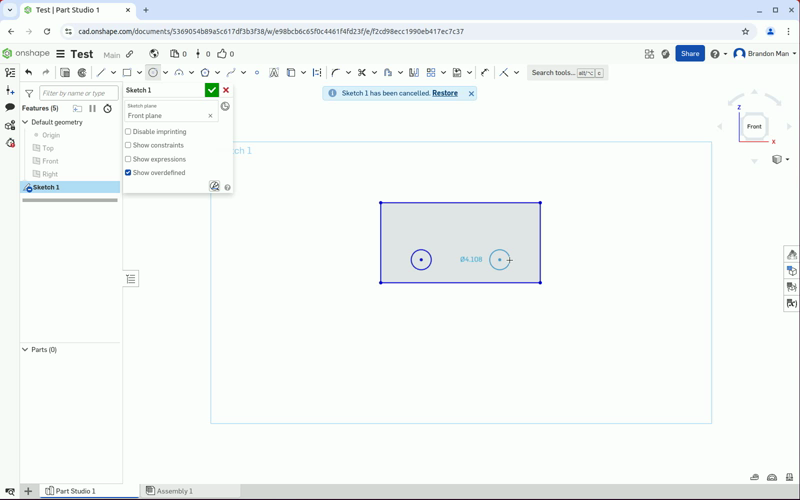
key(esc)
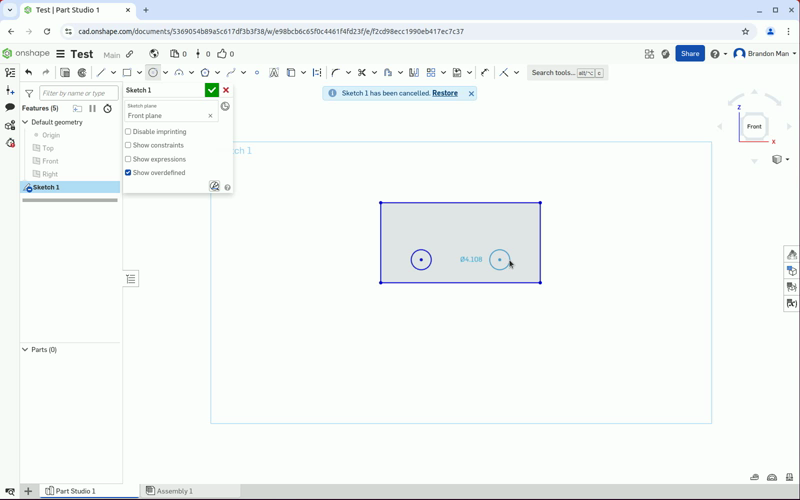
mouse_move(452, 273)
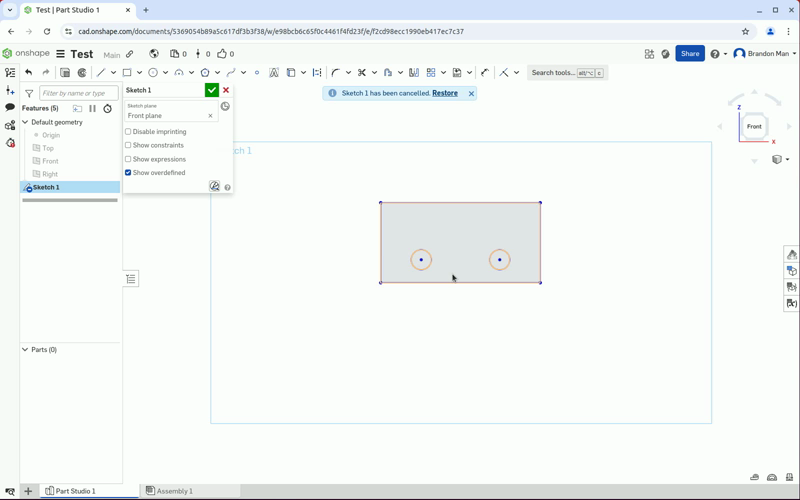
click(452, 273)
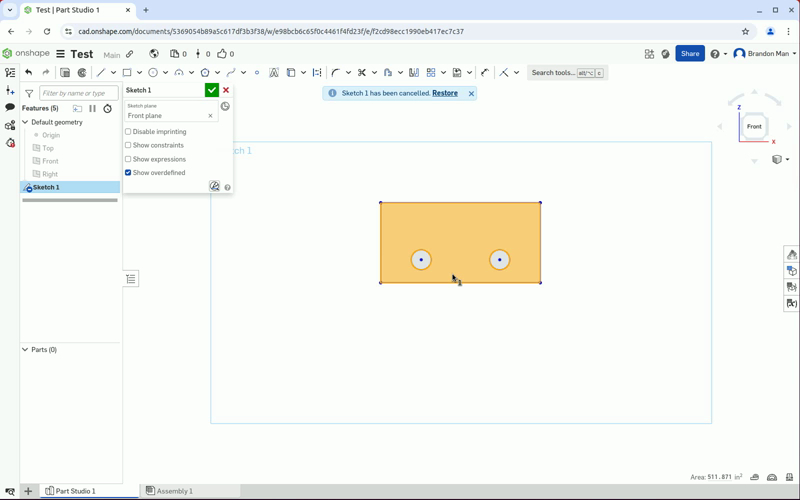
mouse_move(73, 352)
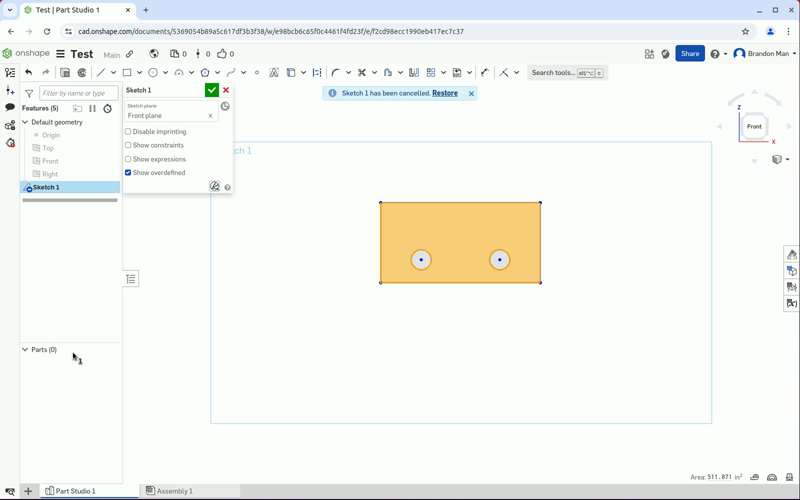
key(shift+y)
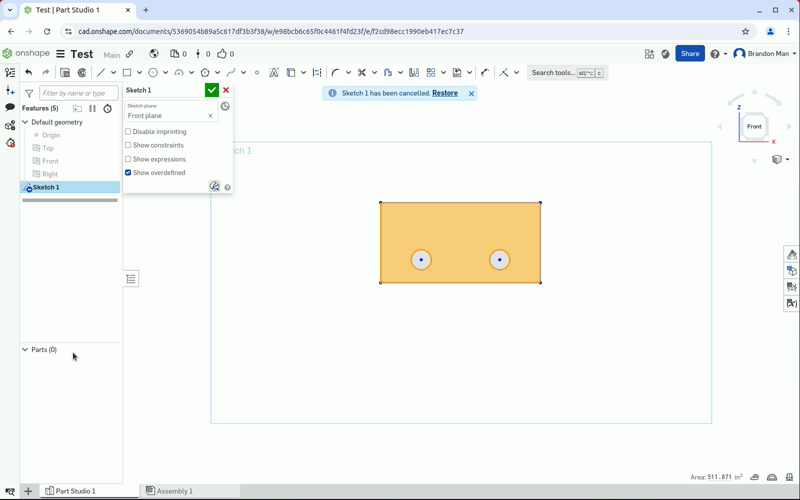
key(shift+e)
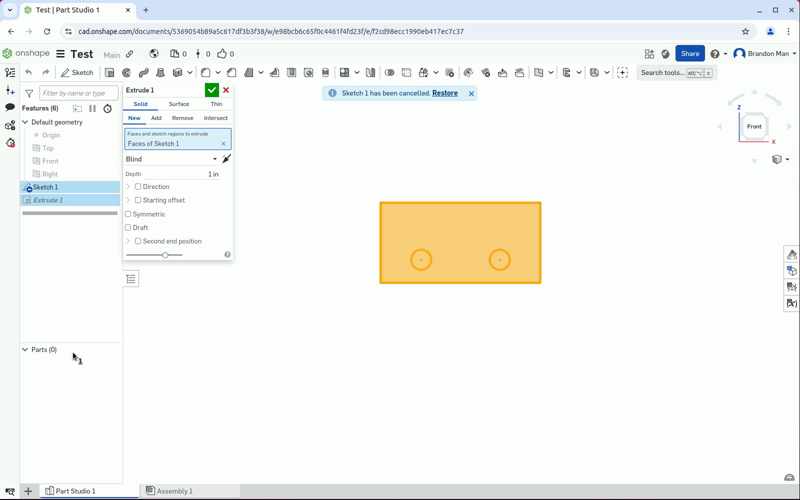
mouse_move(143, 106)
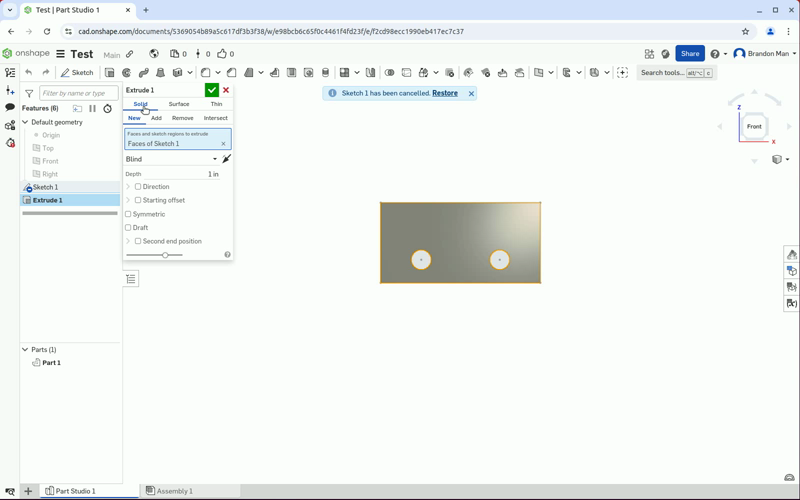
click(143, 106)
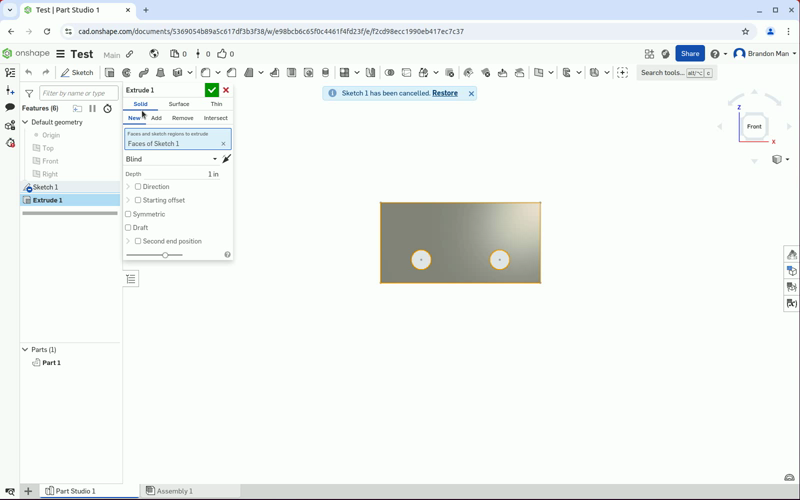
mouse_move(137, 120)
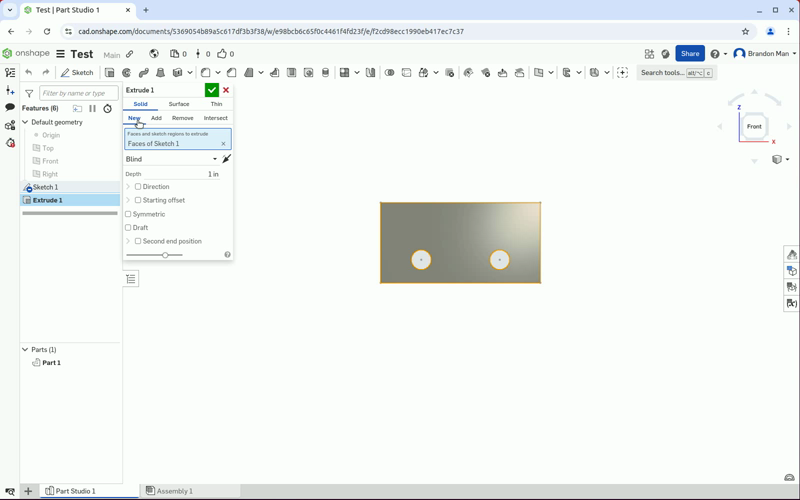
click(137, 120)
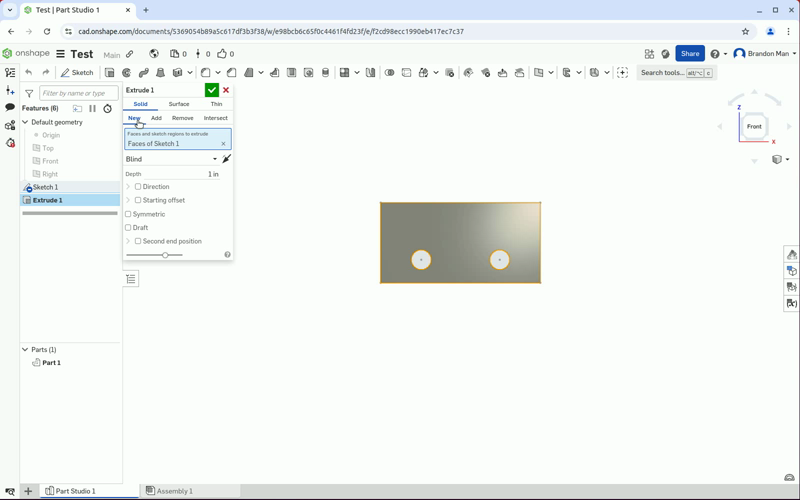
key(tab, 4)
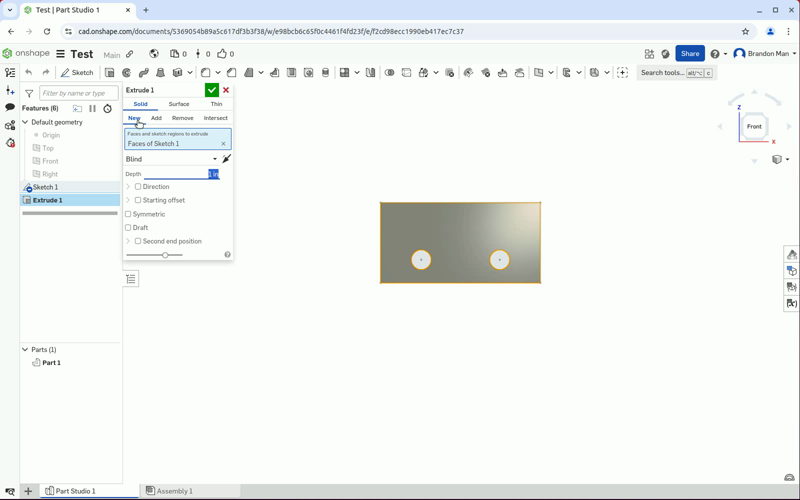
text(10.592)
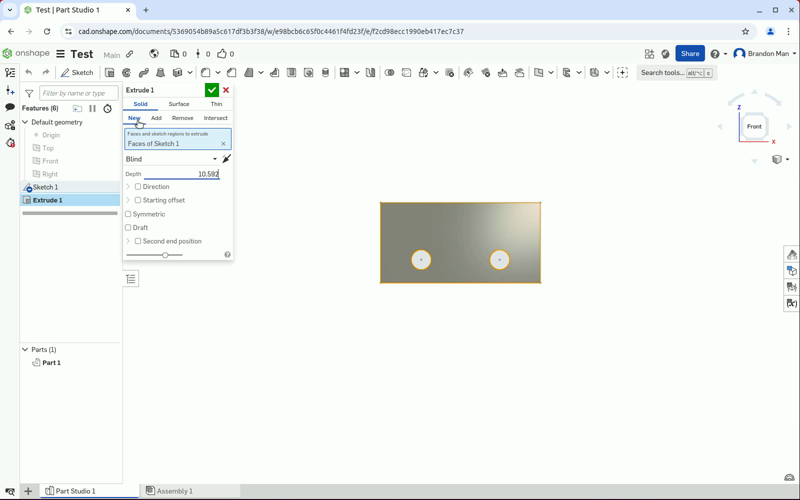
key(tab, 3)
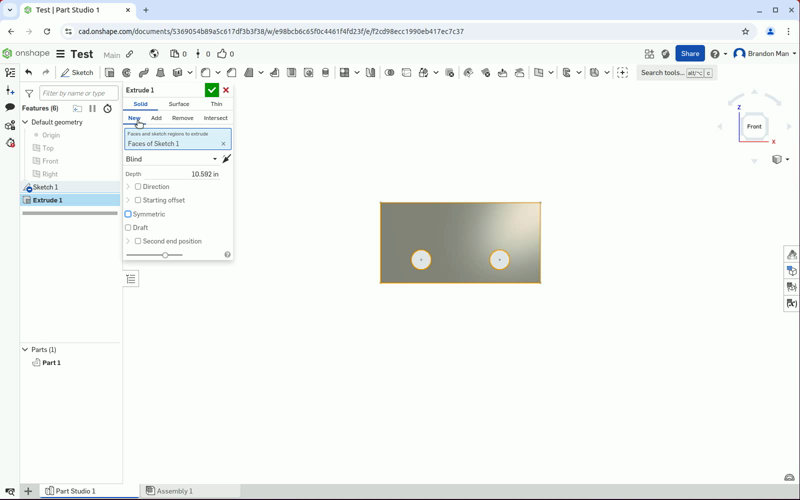
key(space)
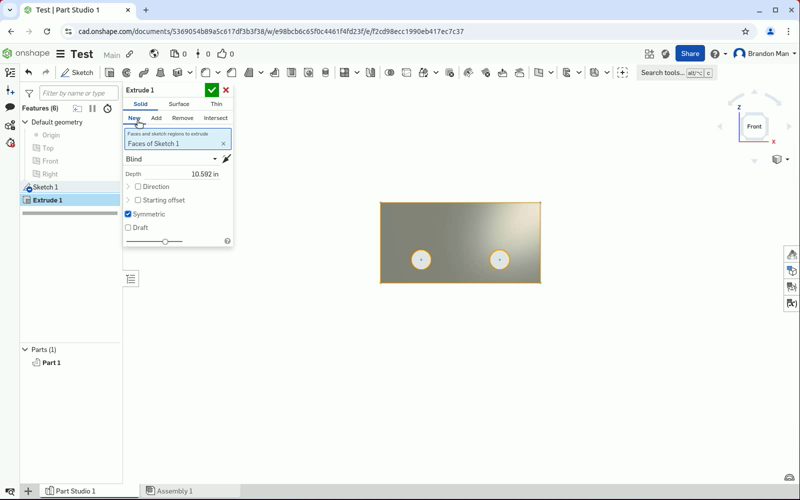
key(enter)
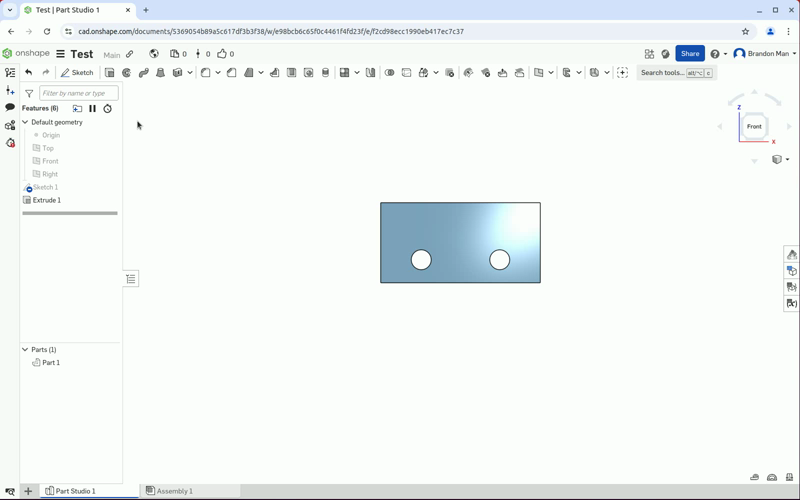
key(shift+h)
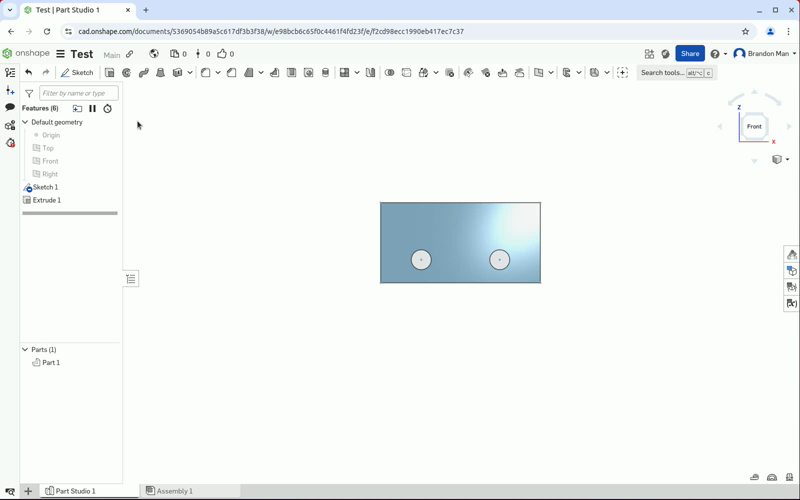
key(shift+h)
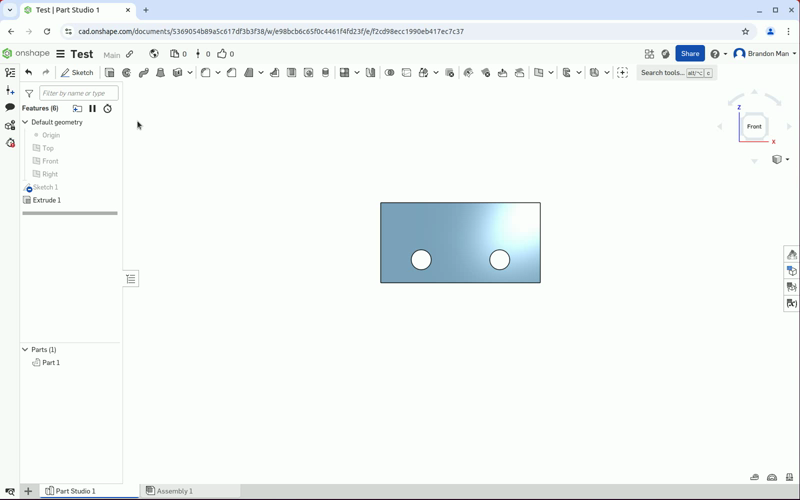
mouse_move(73, 189)
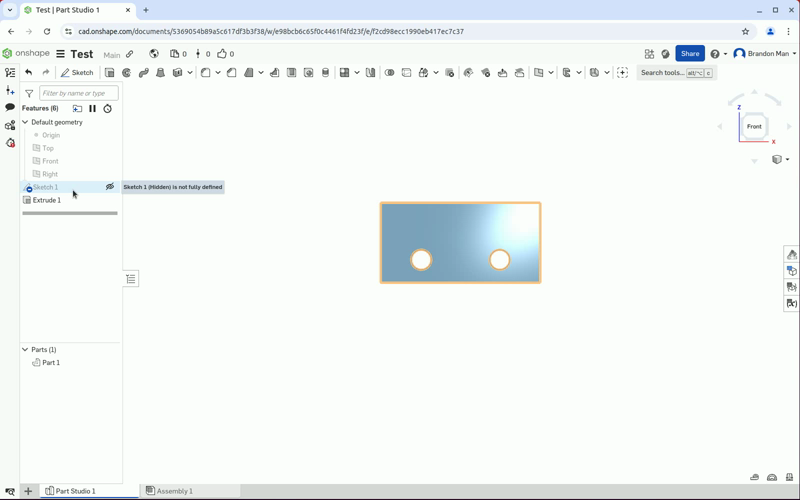
click(73, 189)
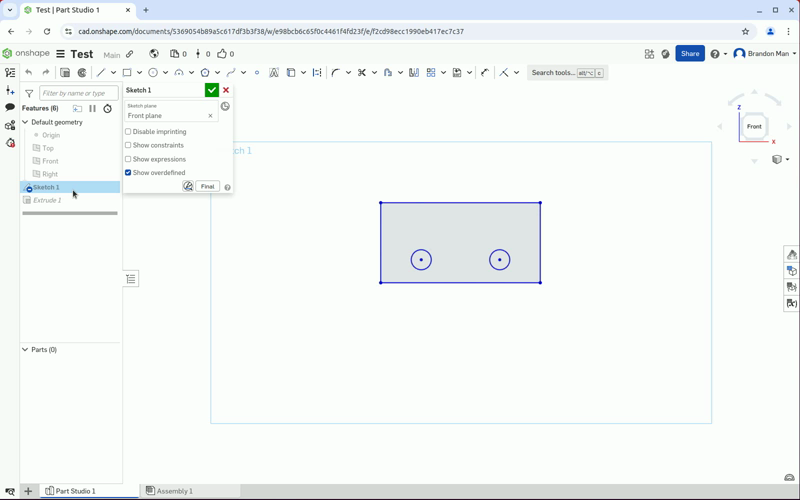
mouse_move(229, 92)
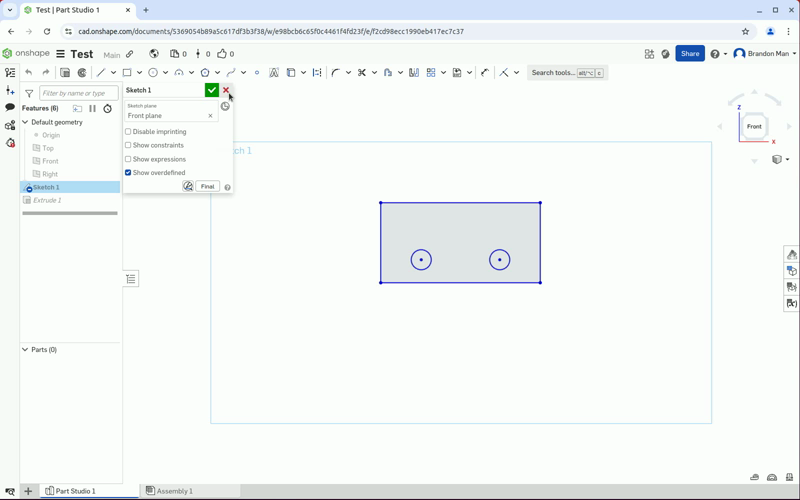
click(229, 92)
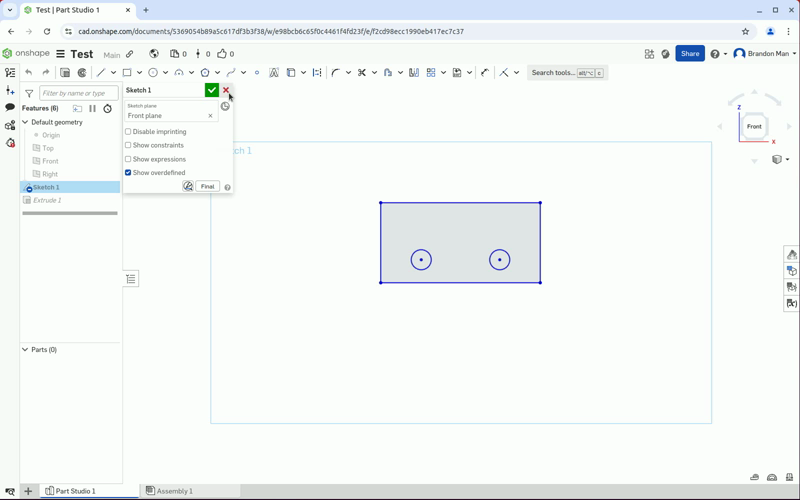
key(shift+s)
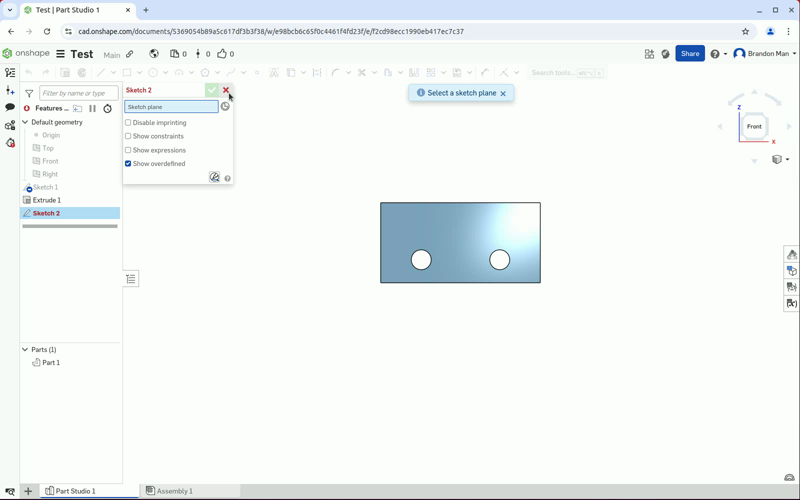
mouse_move(73, 163)
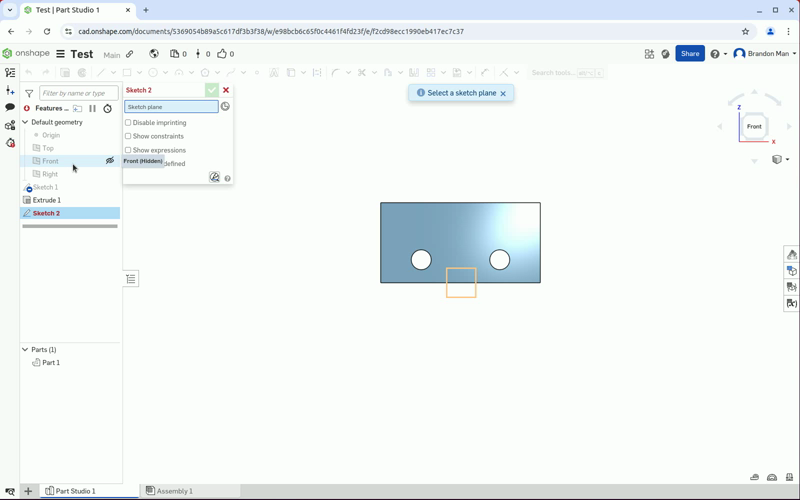
click(73, 163)
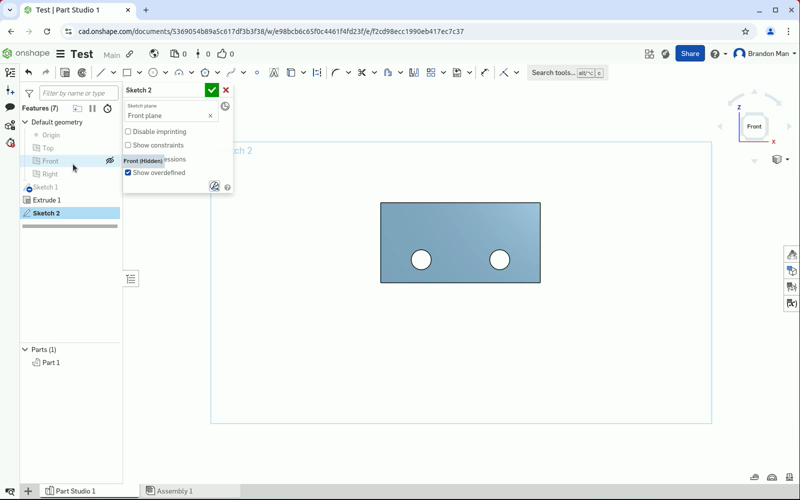
mouse_move(73, 352)
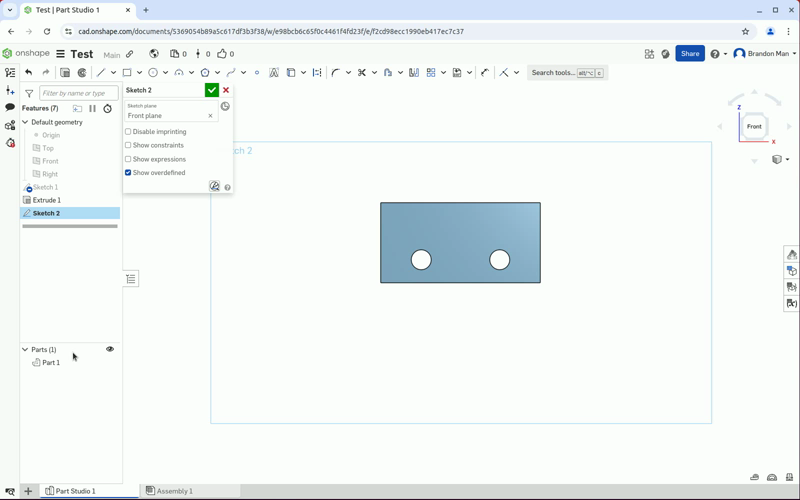
key(y)
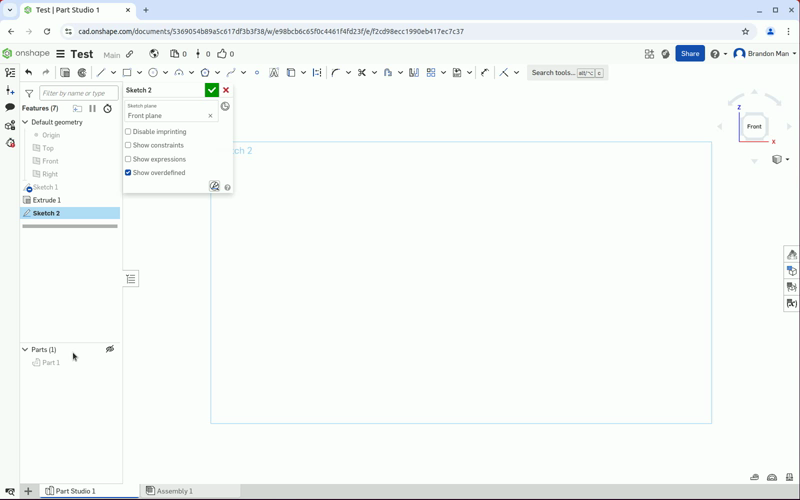
key(l)
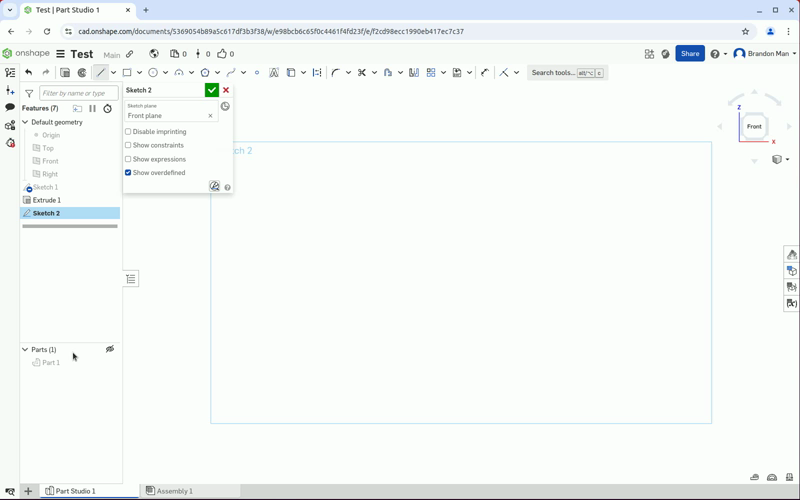
key_down(shift)
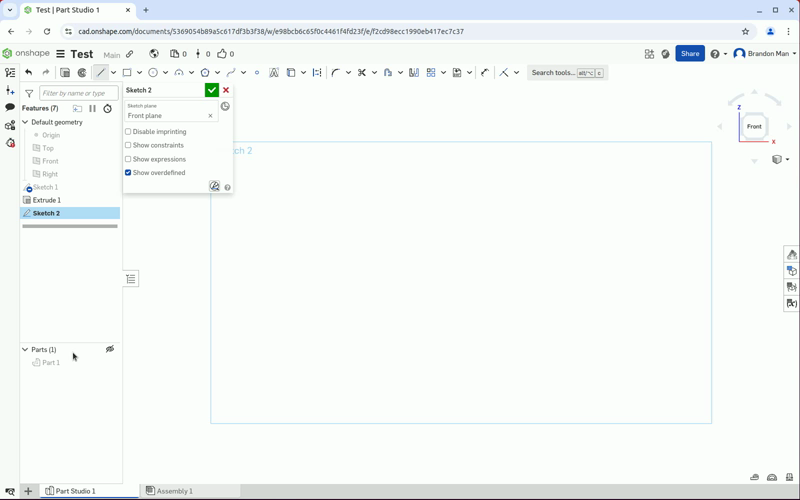
mouse_move(404, 203)
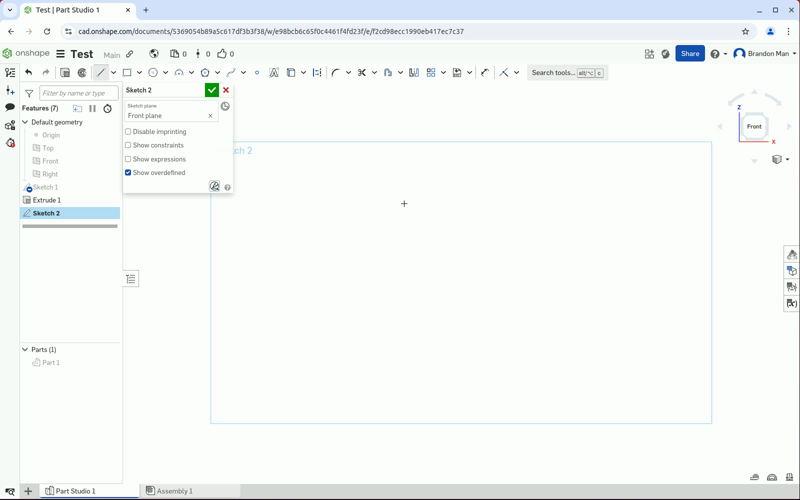
click(404, 203)
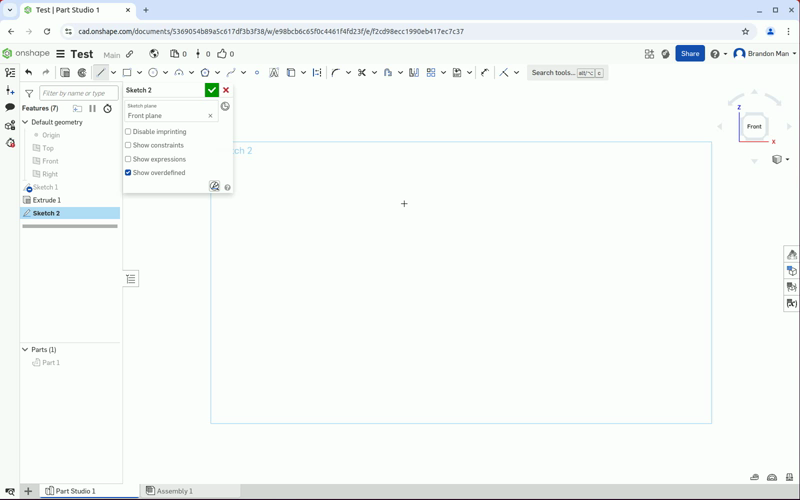
key_up(shift)
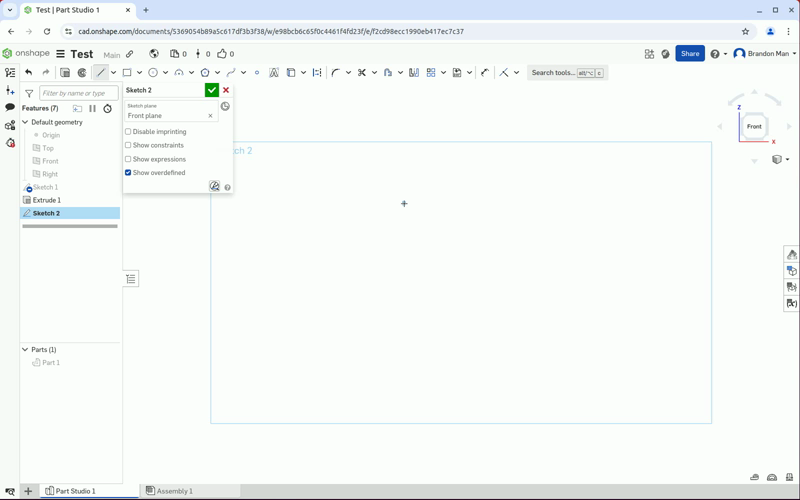
key_down(shift)
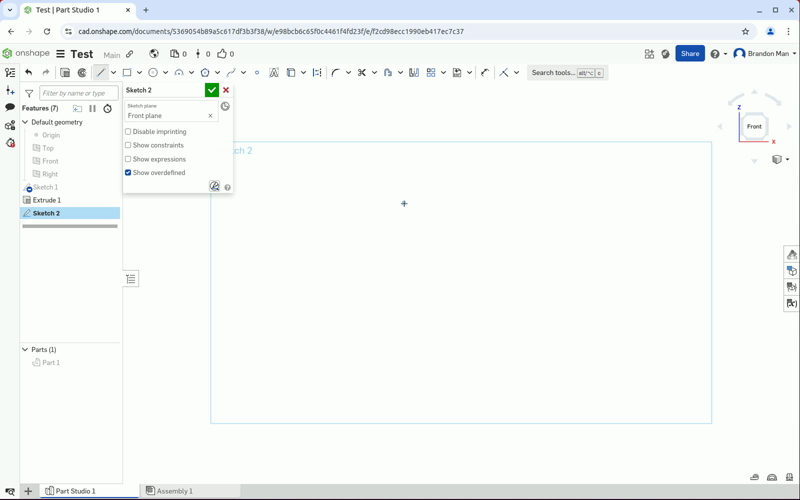
mouse_move(434, 203)
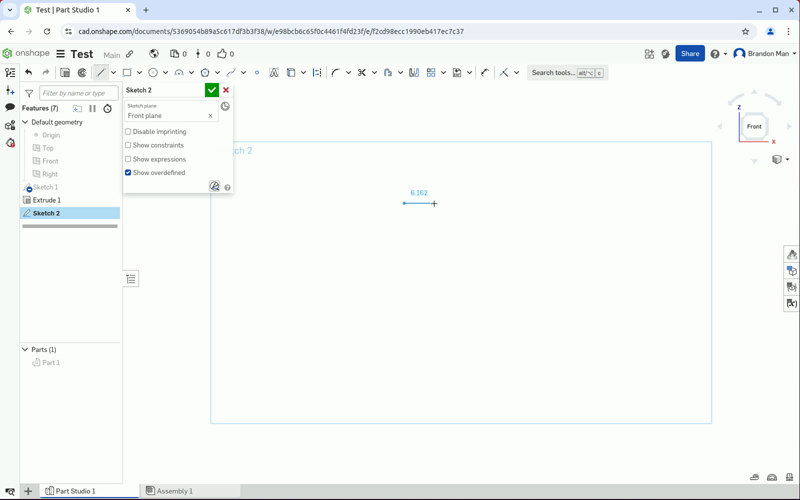
mouse_move(405, 207)
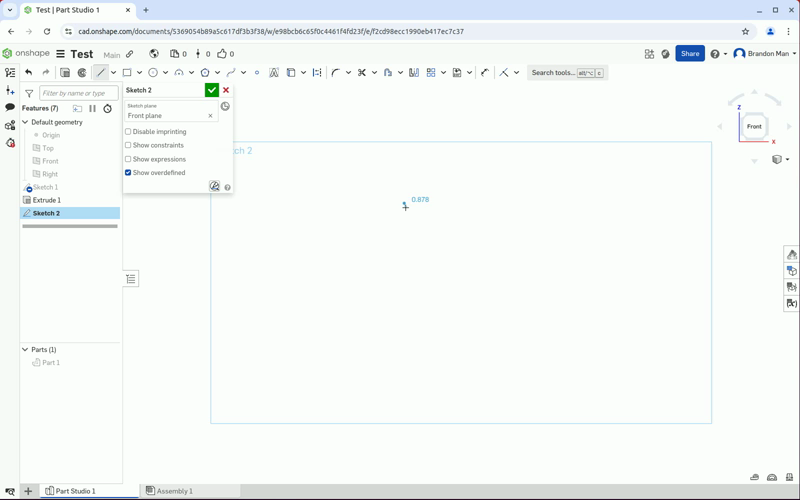
scroll(6)
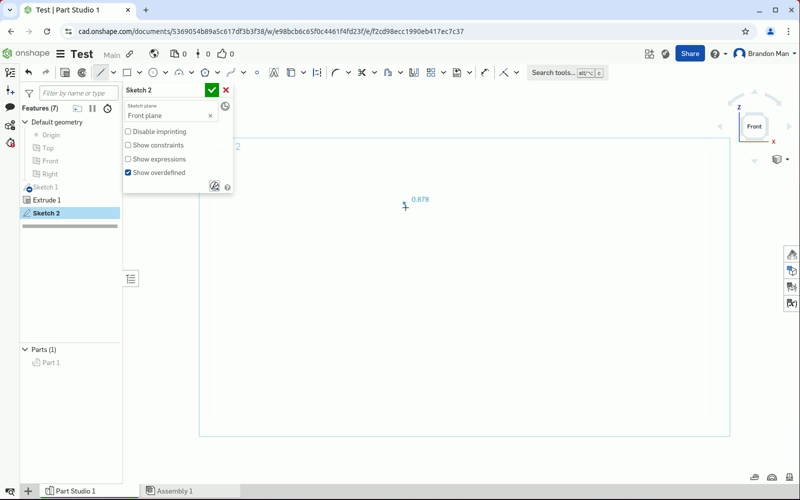
scroll(6)
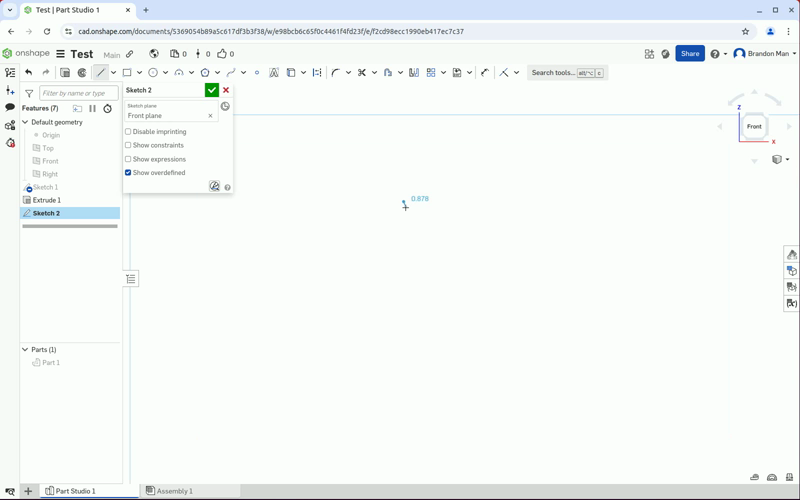
scroll(6)
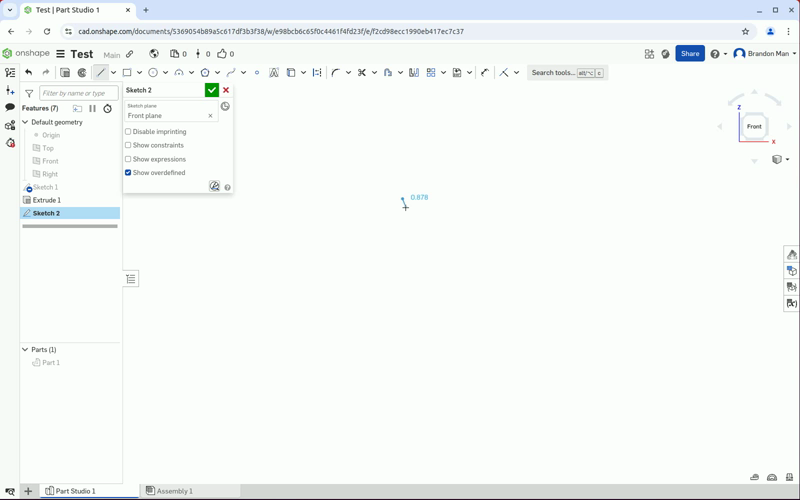
scroll(6)
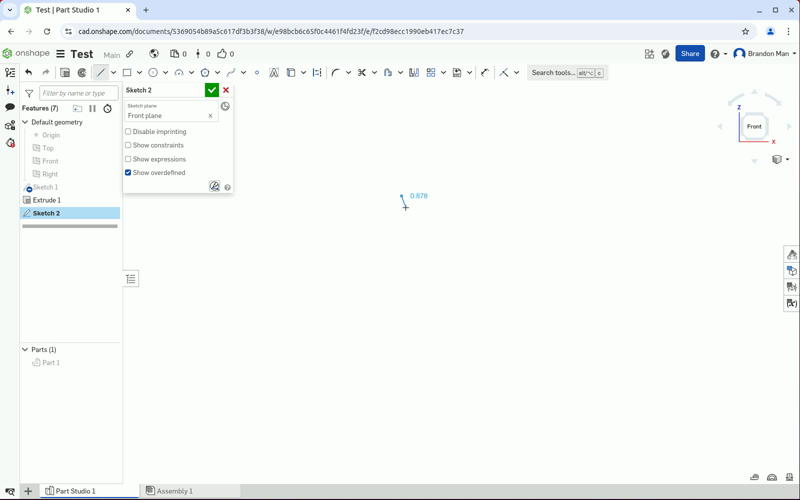
scroll(6)
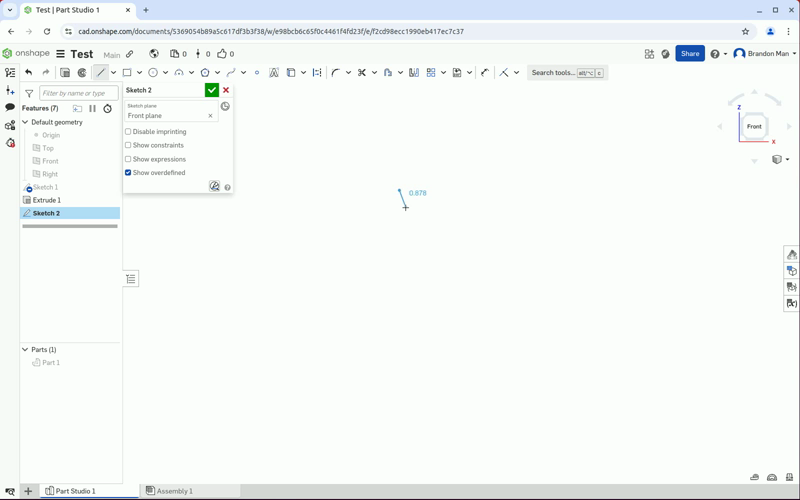
scroll(6)
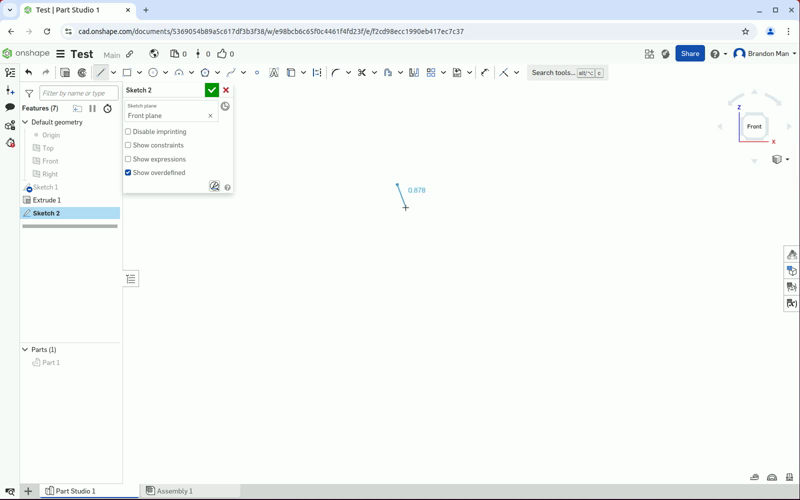
scroll(6)
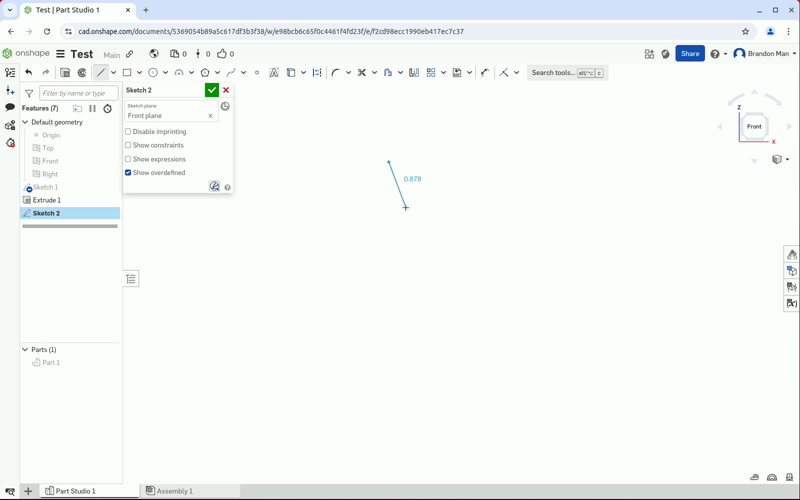
click(405, 207)
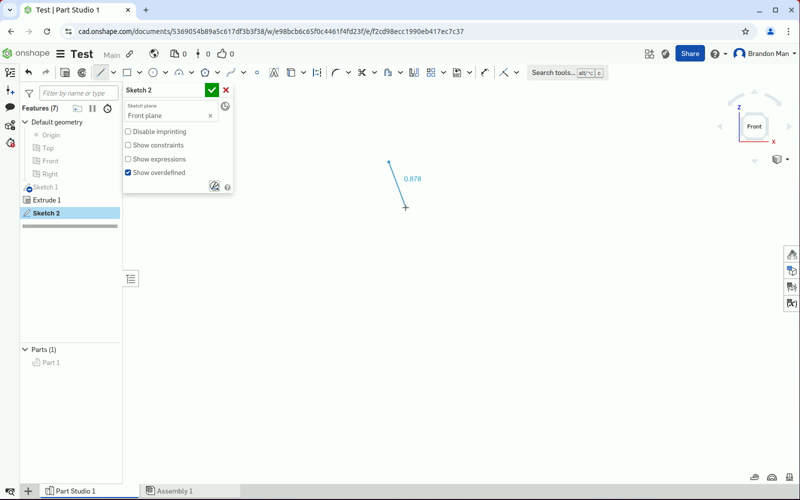
scroll(-6)
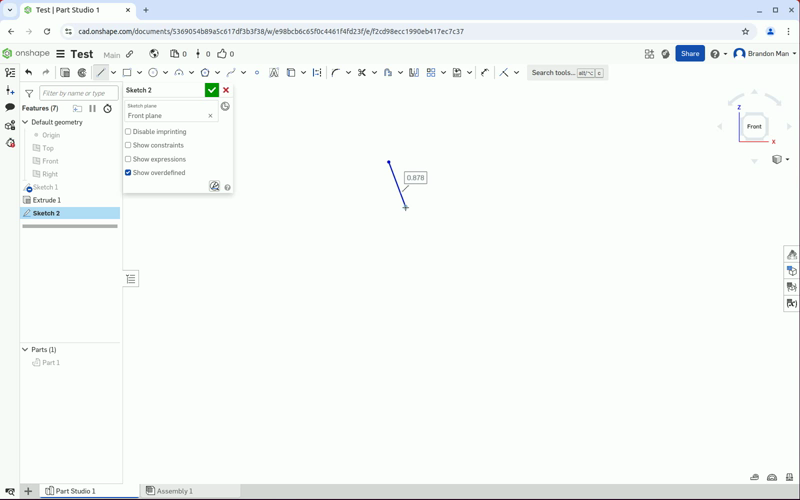
scroll(-6)
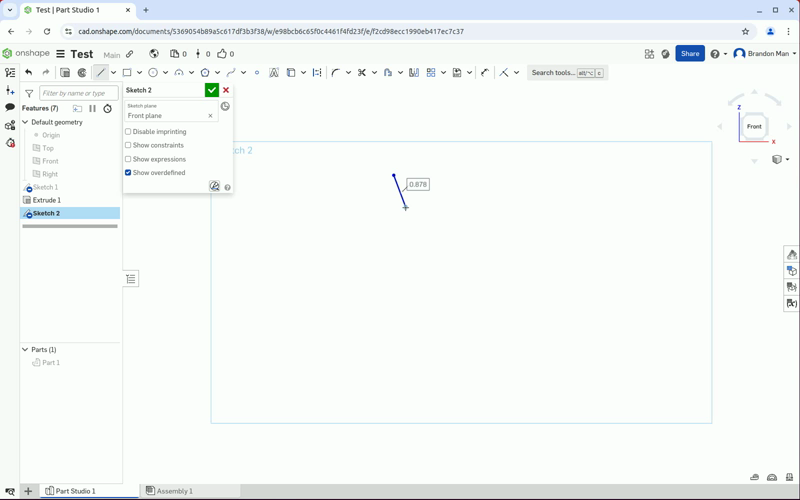
scroll(-6)
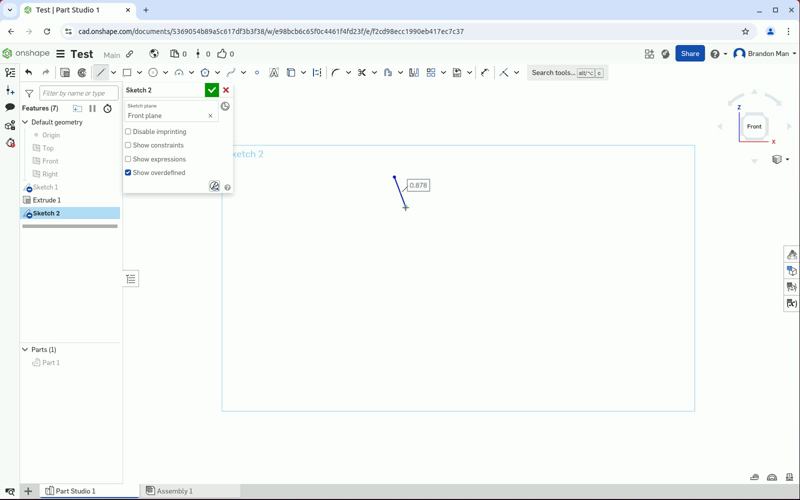
scroll(-6)
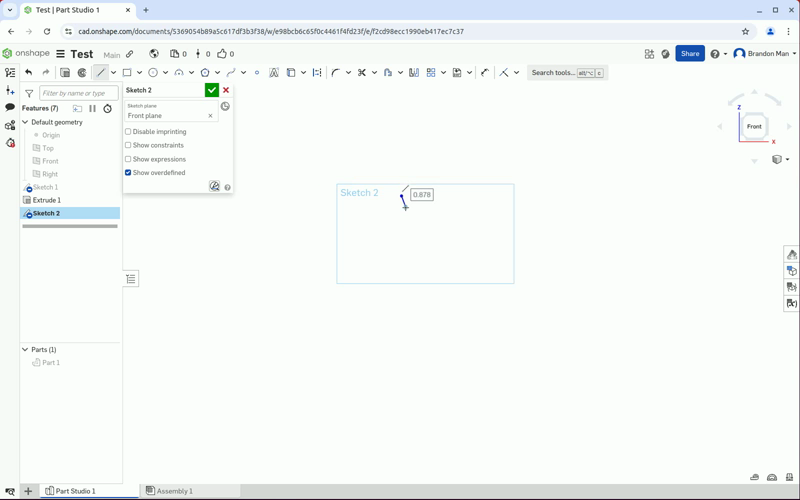
scroll(-6)
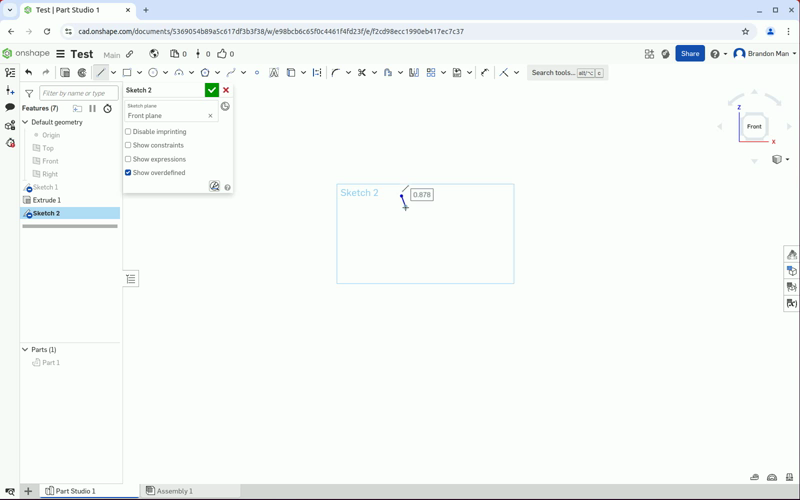
scroll(-6)
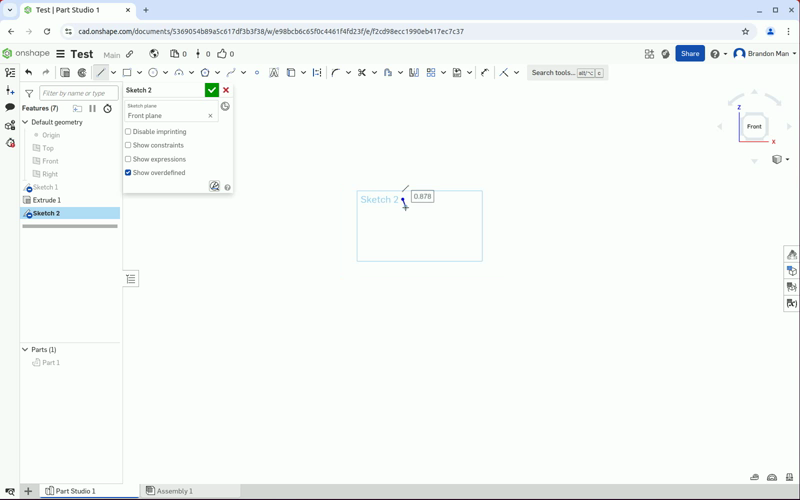
scroll(-6)
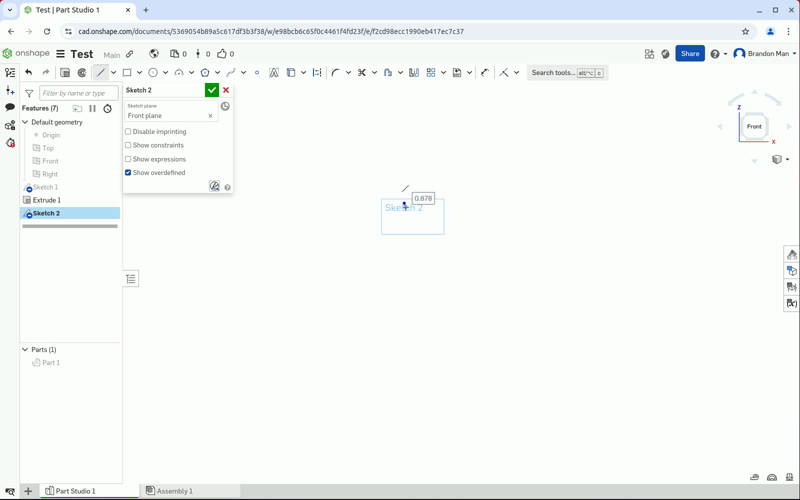
key_up(shift)
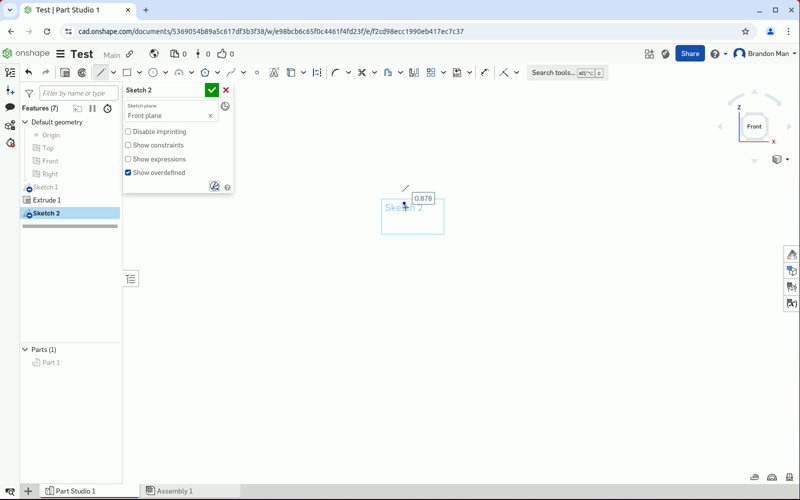
key_down(shift)
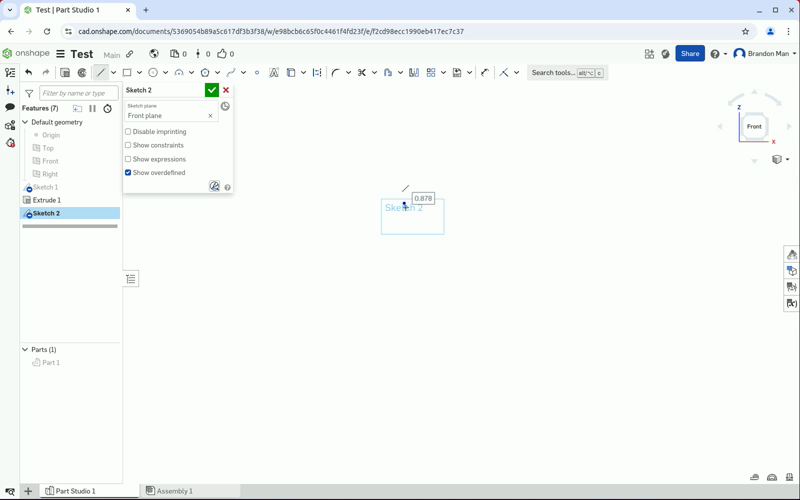
mouse_move(528, 174)
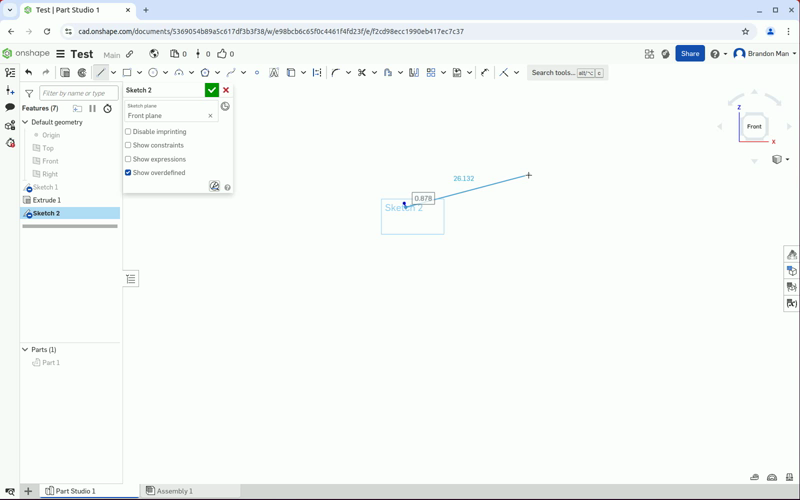
click(528, 174)
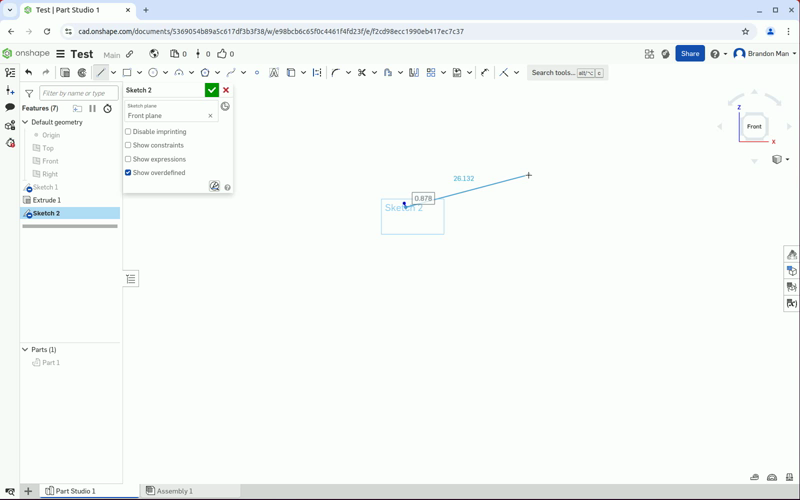
key_up(shift)
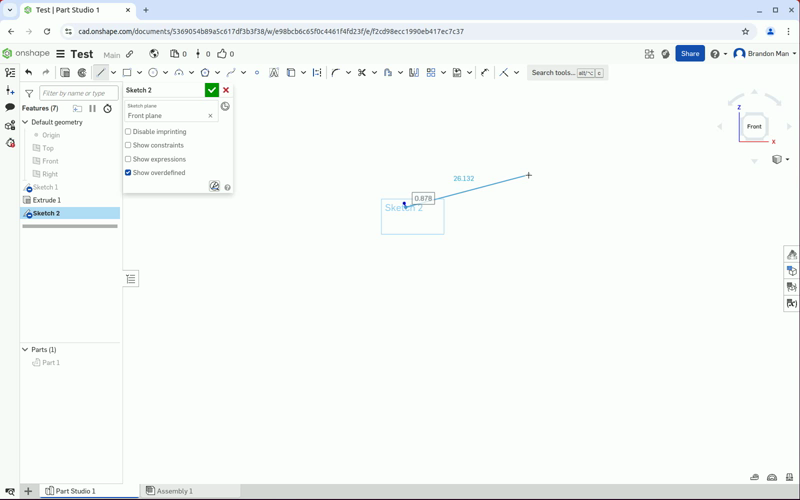
key_down(shift)
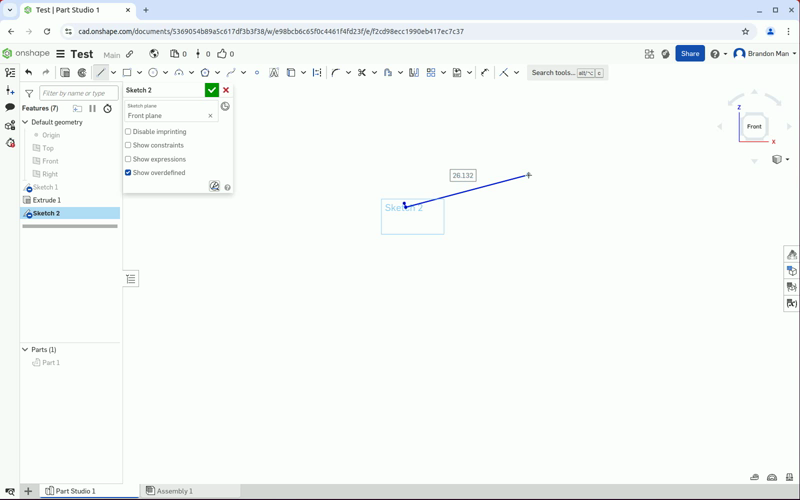
mouse_move(558, 174)
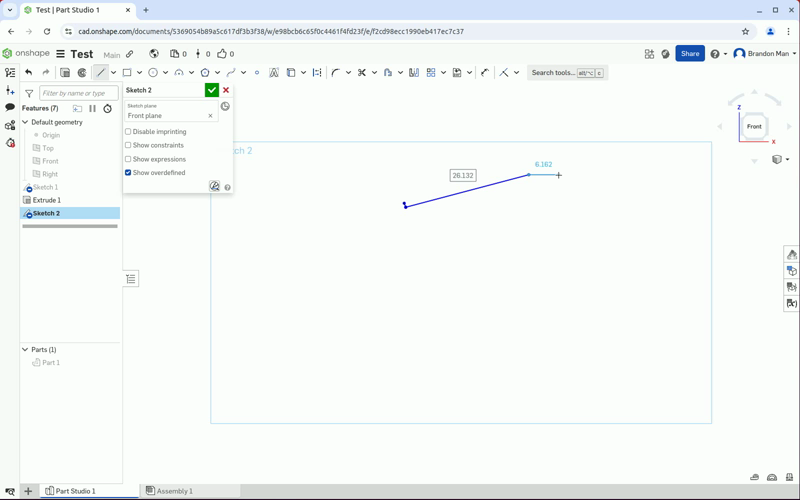
mouse_move(527, 170)
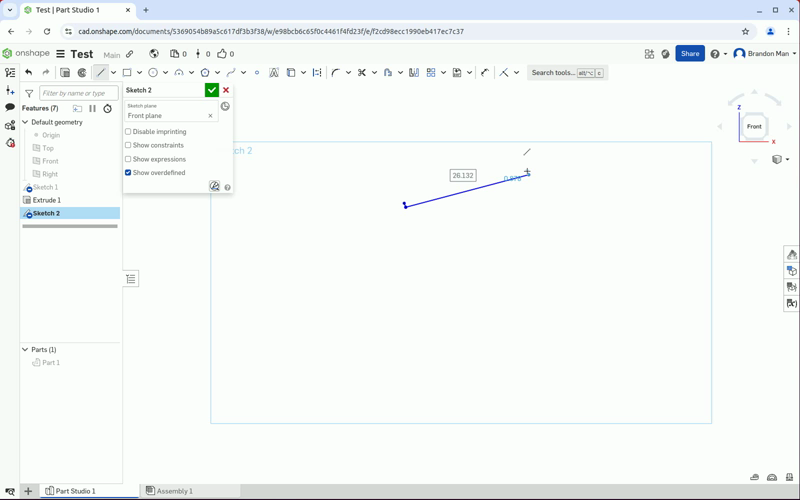
scroll(6)
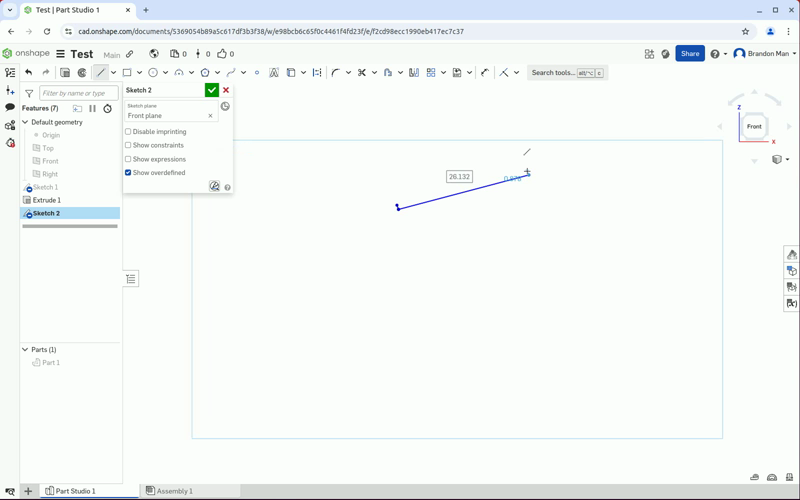
scroll(6)
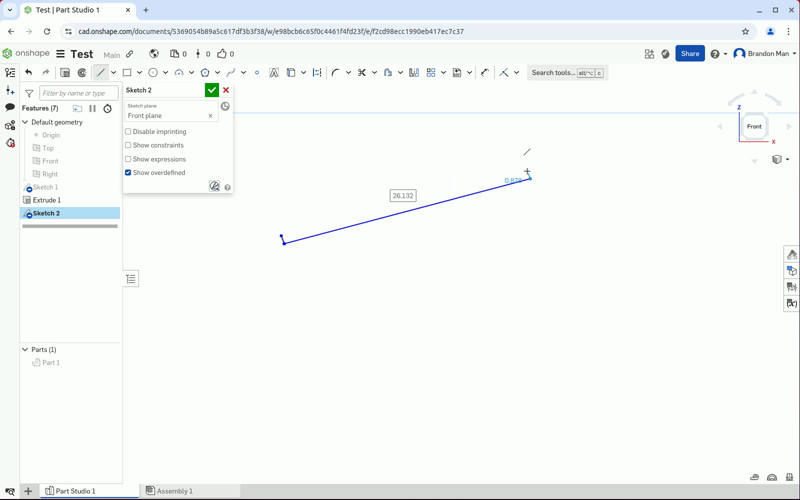
scroll(6)
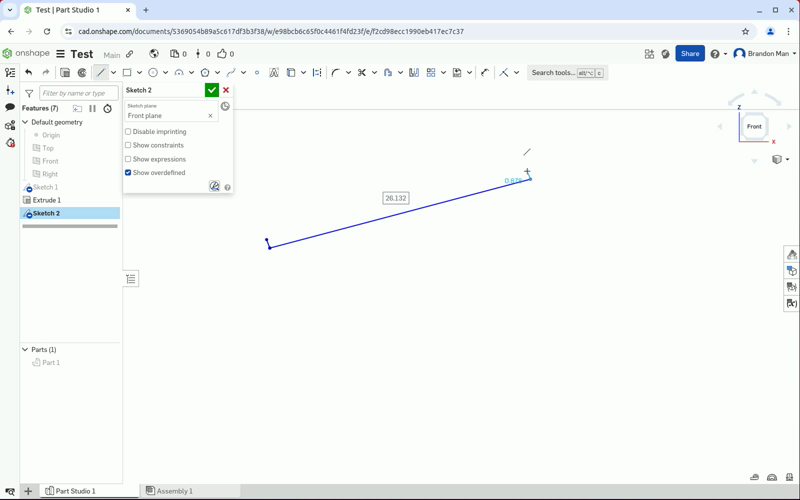
scroll(6)
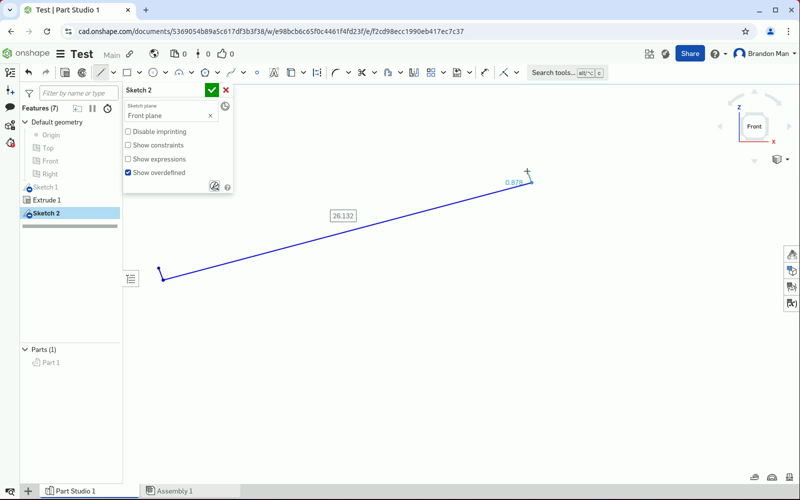
scroll(6)
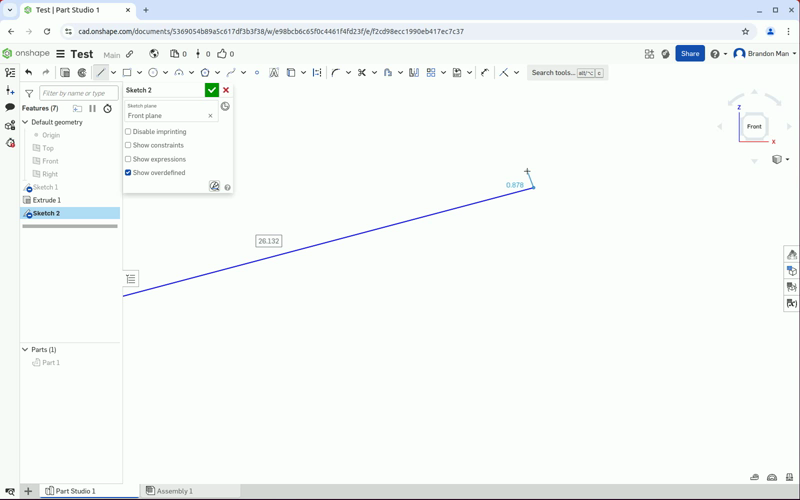
scroll(6)
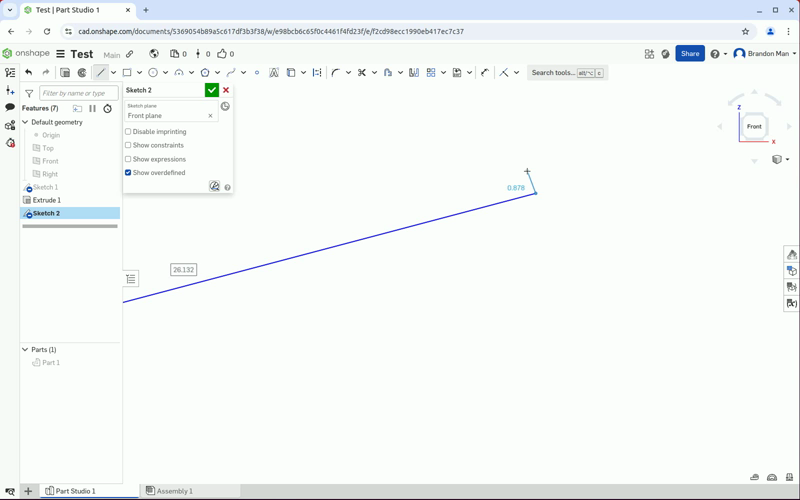
scroll(6)
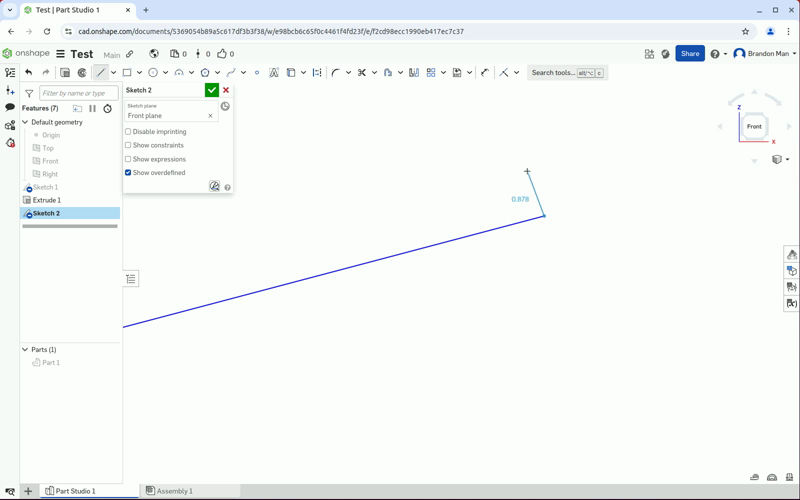
click(527, 170)
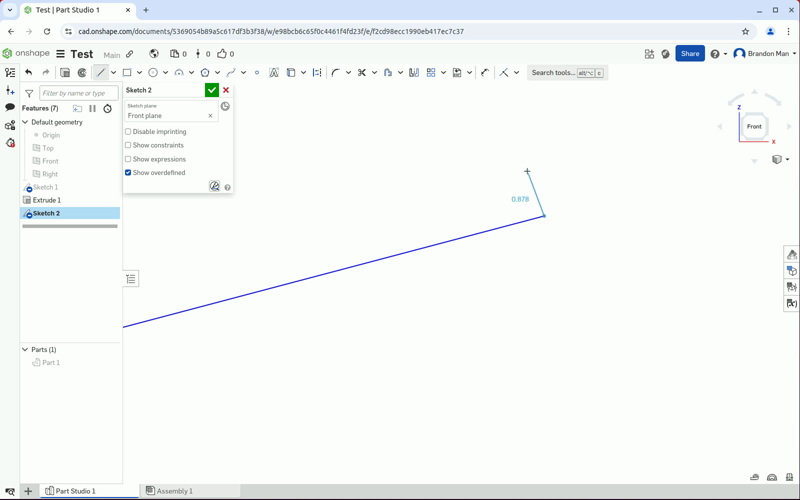
scroll(-6)
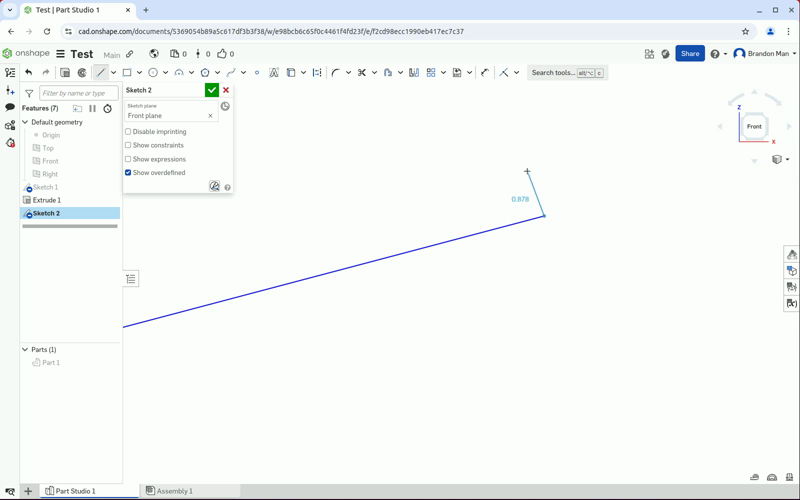
scroll(-6)
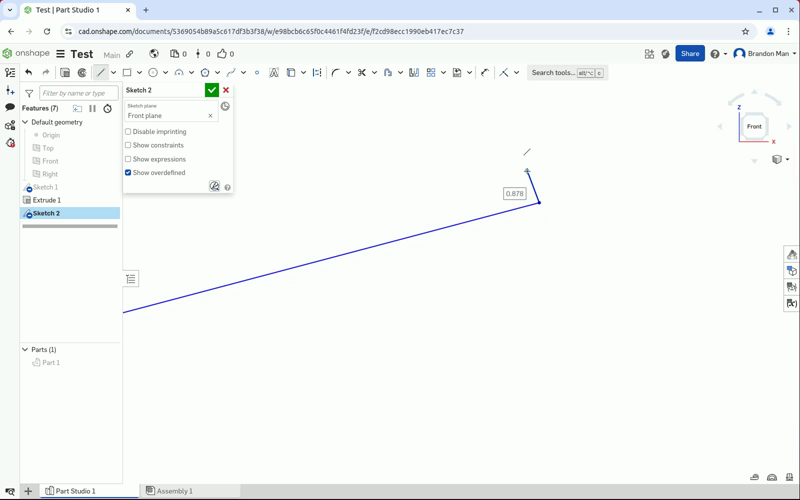
scroll(-6)
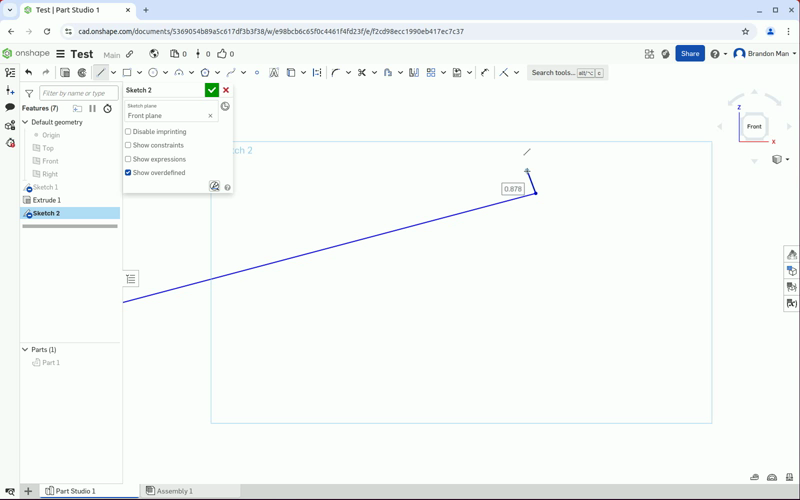
scroll(-6)
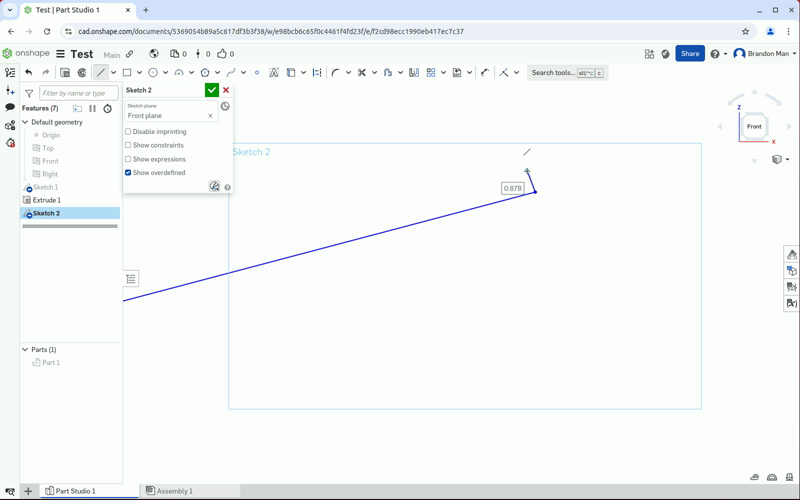
scroll(-6)
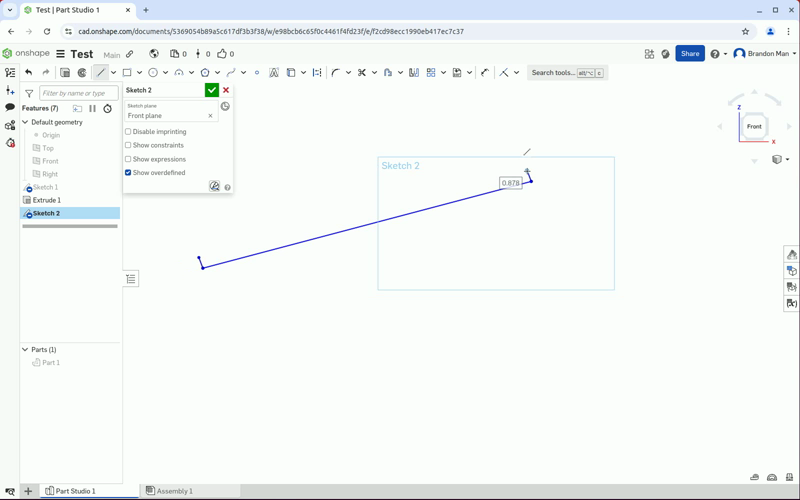
scroll(-6)
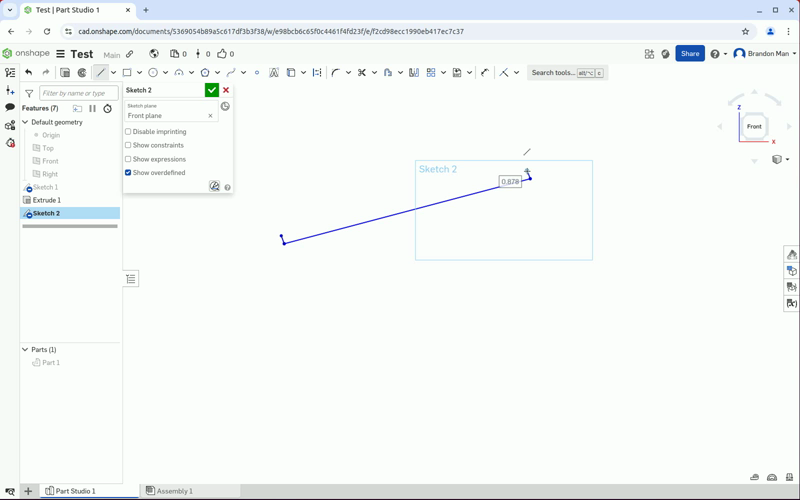
scroll(-6)
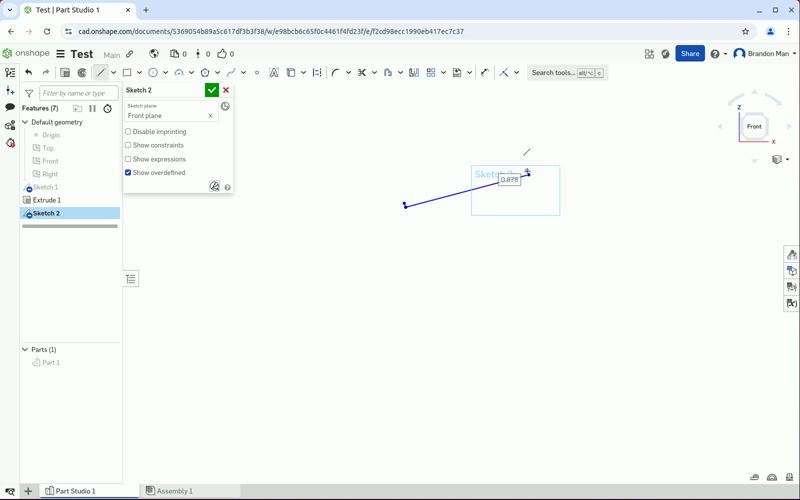
key_up(shift)
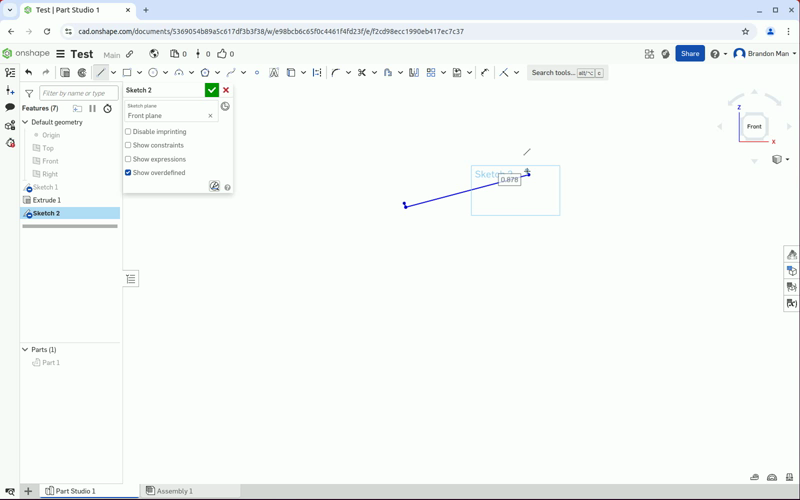
key_down(shift)
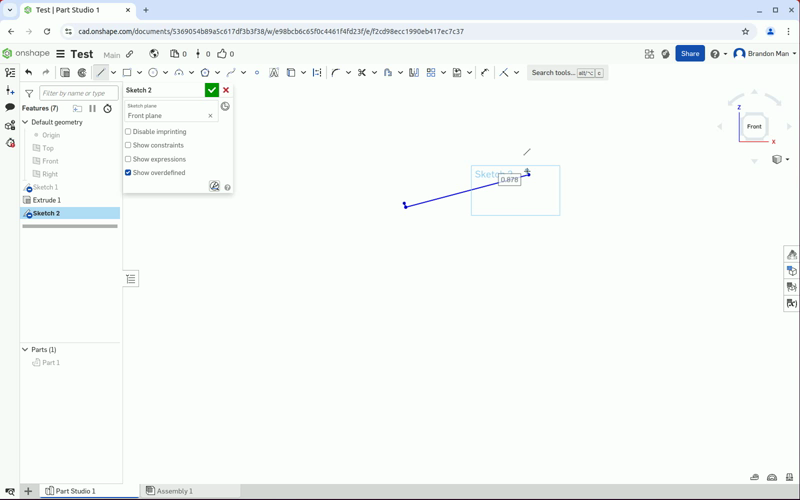
mouse_move(404, 203)
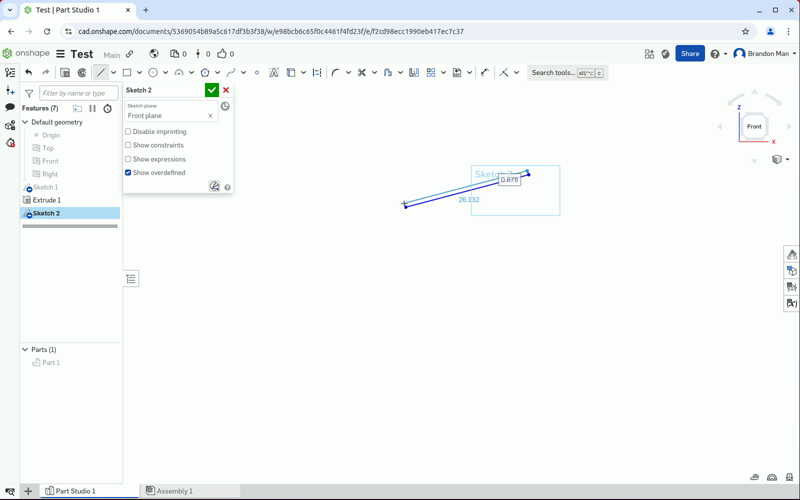
scroll(6)
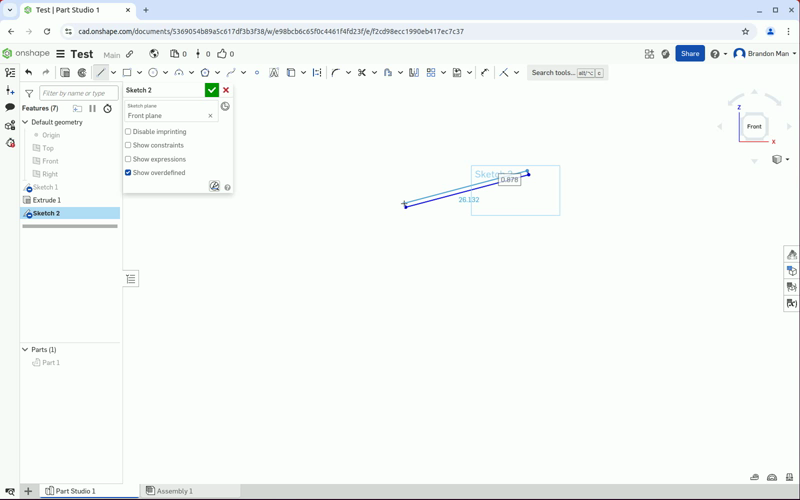
scroll(6)
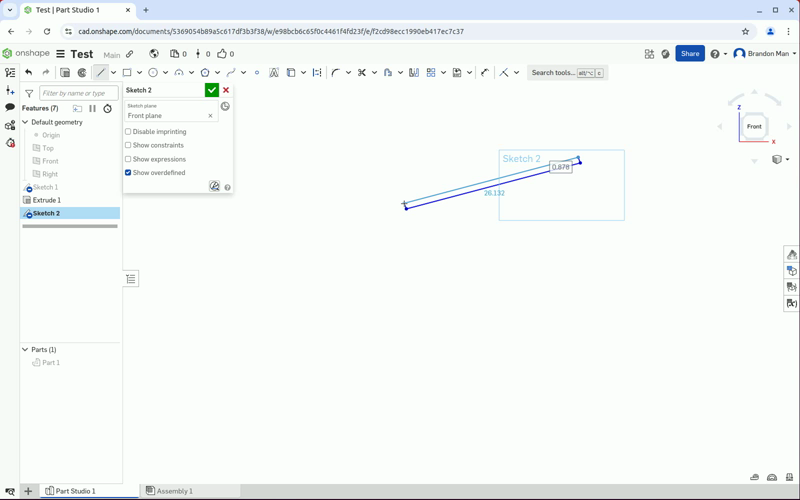
scroll(6)
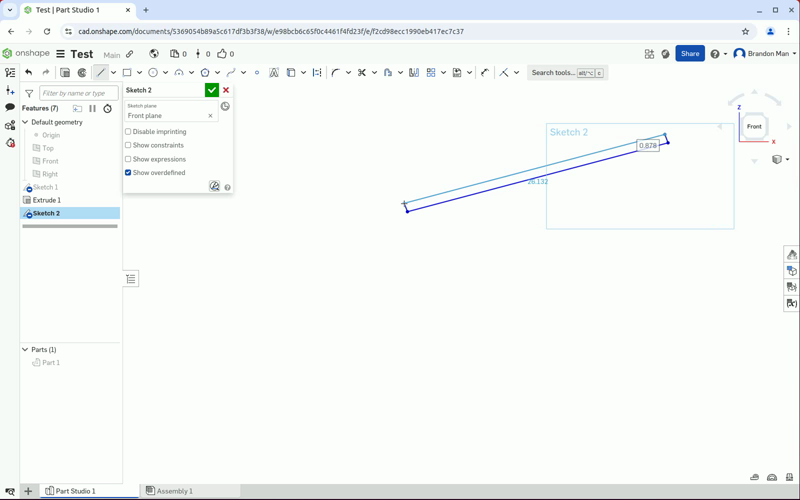
scroll(6)
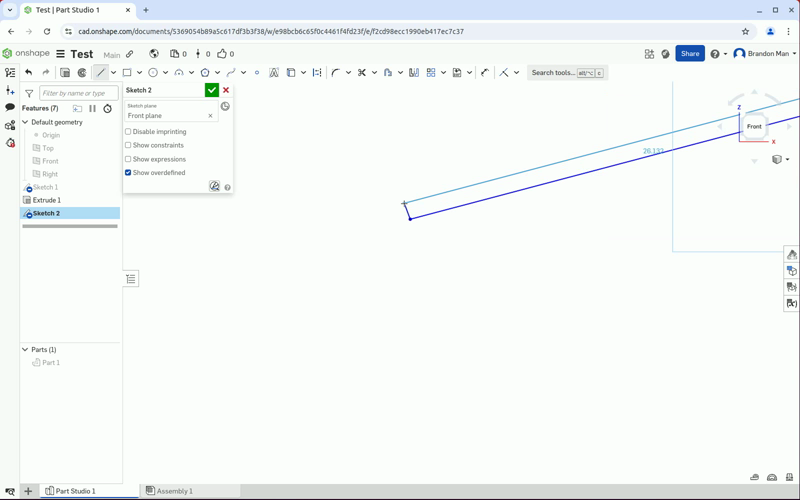
scroll(6)
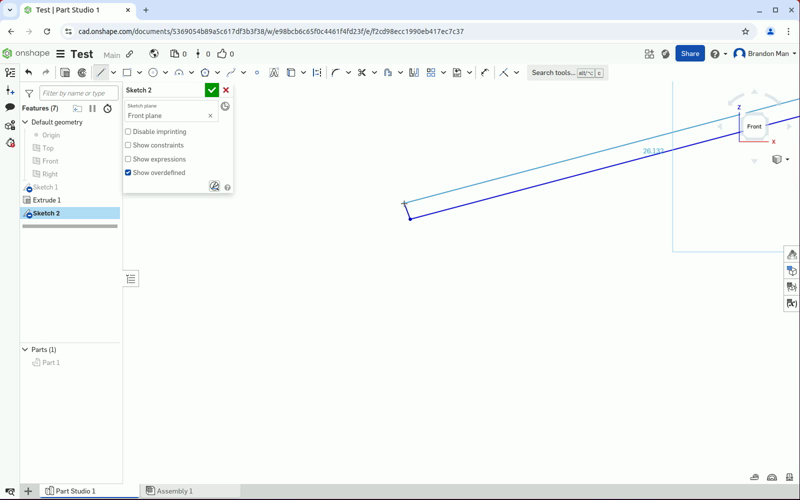
scroll(6)
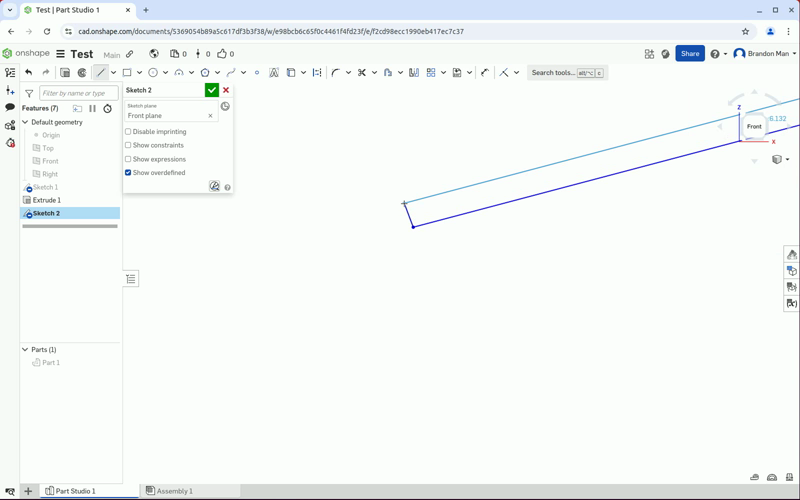
scroll(6)
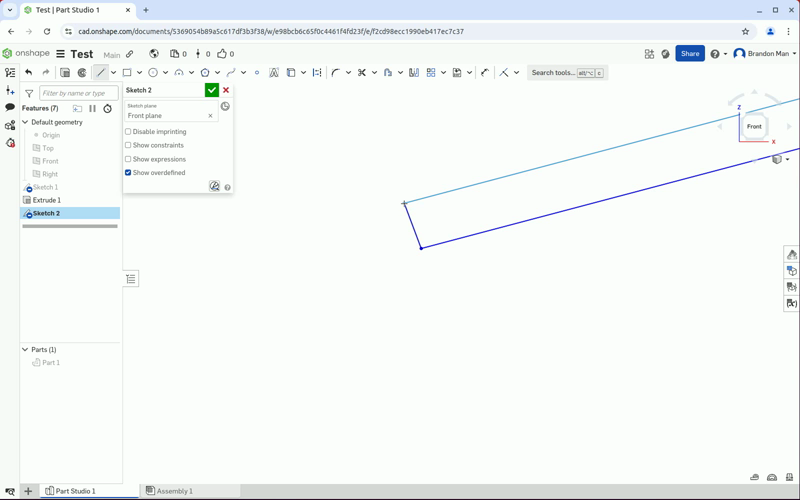
key_up(shift)
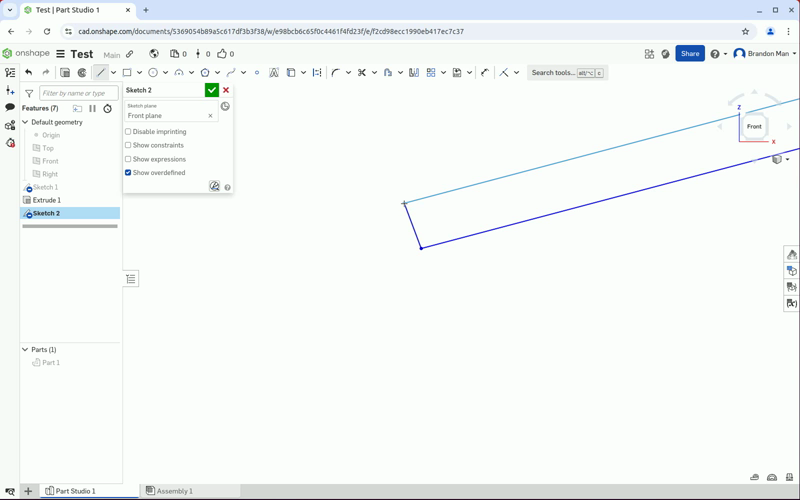
click(404, 203)
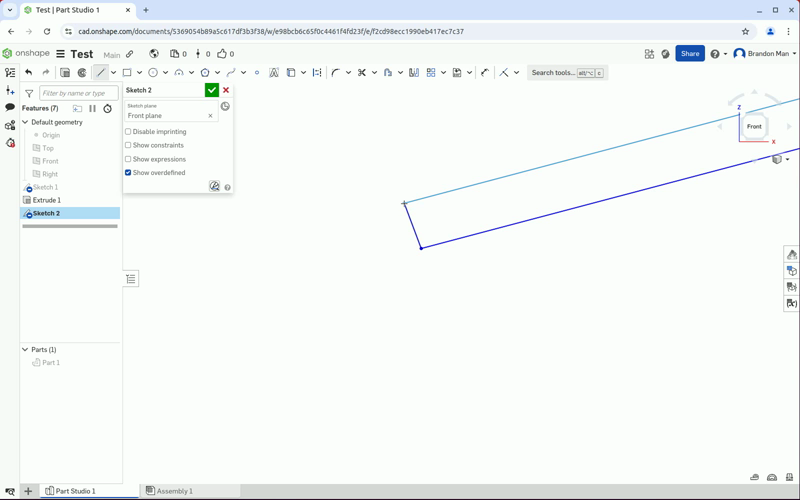
scroll(-6)
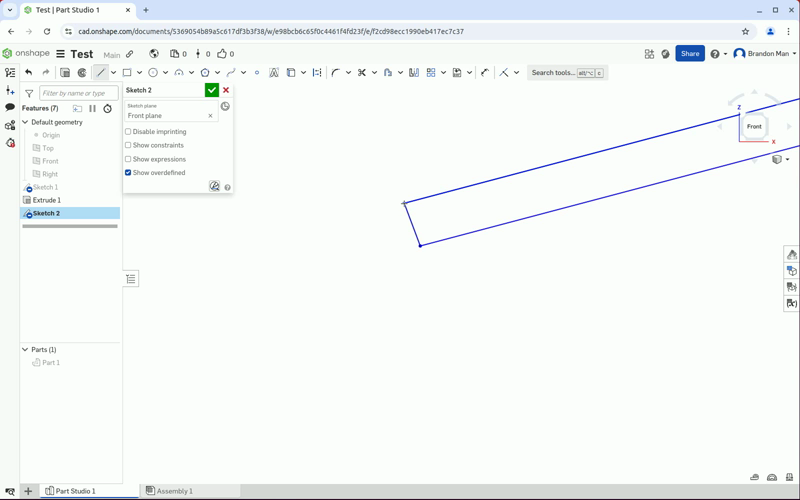
scroll(-6)
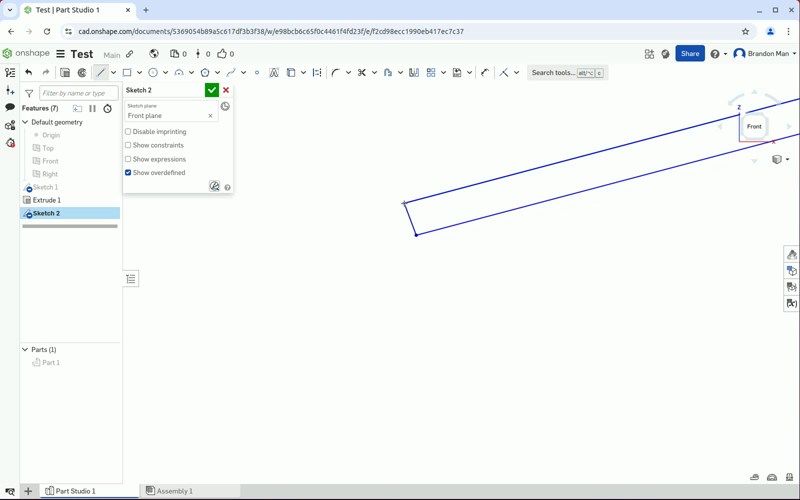
scroll(-6)
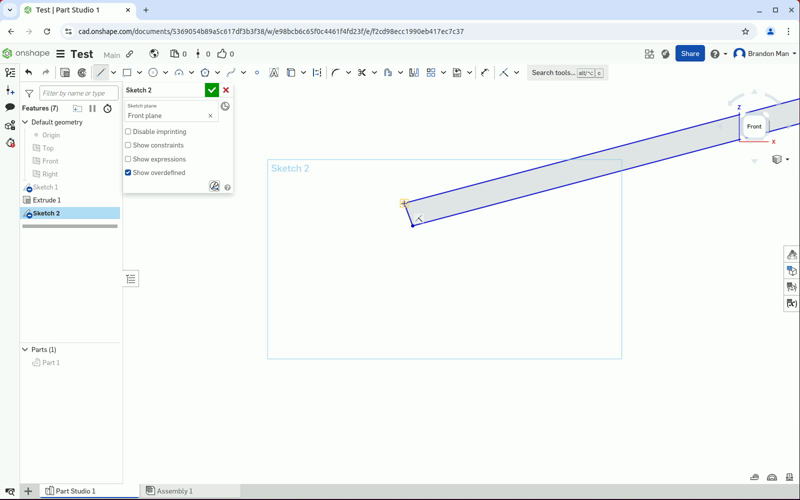
scroll(-6)
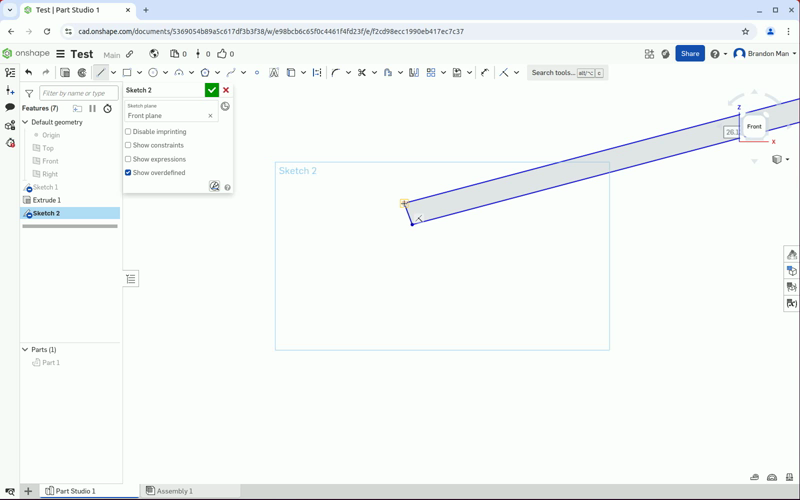
scroll(-6)
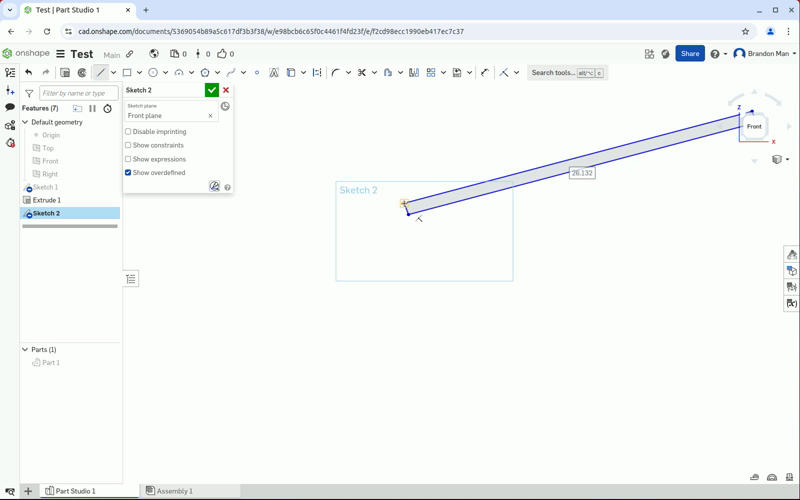
scroll(-6)
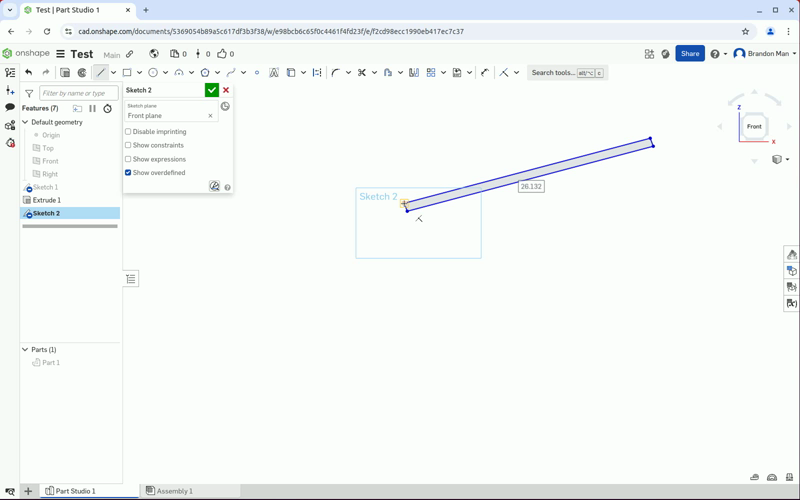
scroll(-6)
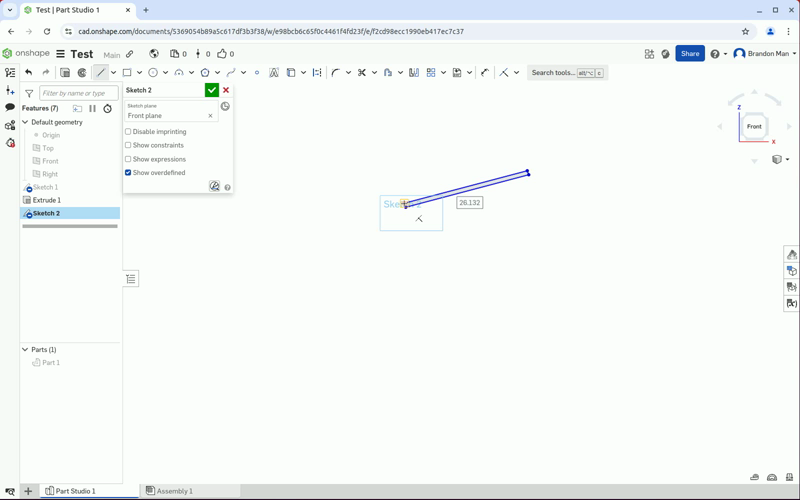
key(esc)
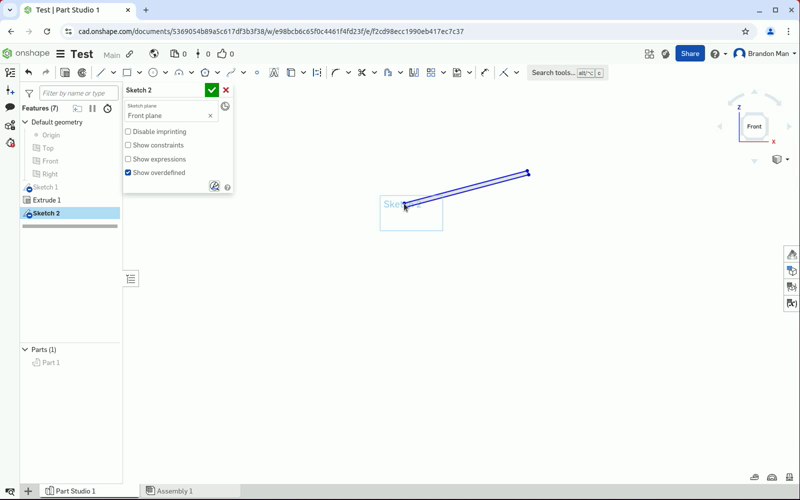
mouse_move(434, 198)
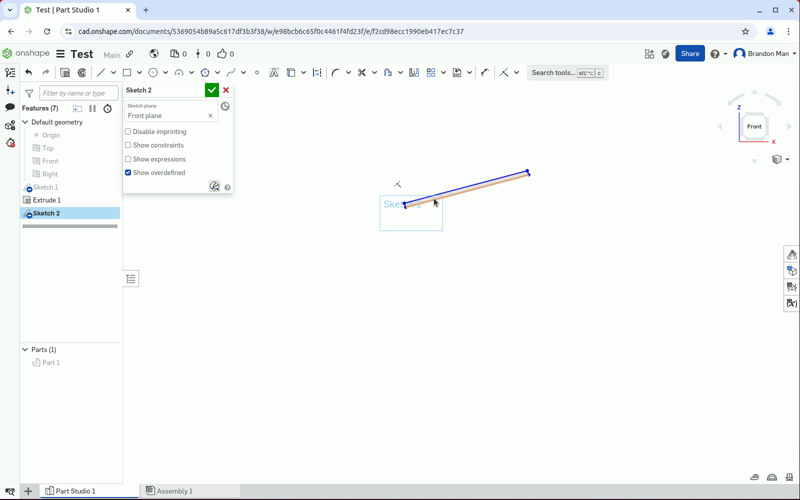
scroll(6)
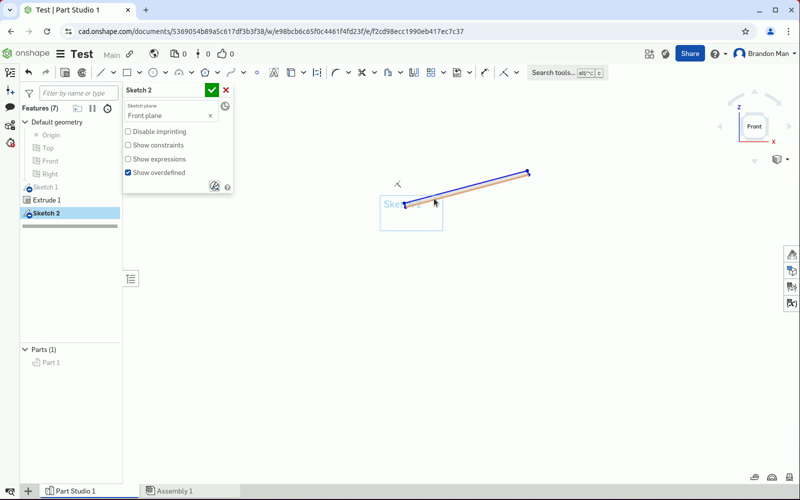
scroll(6)
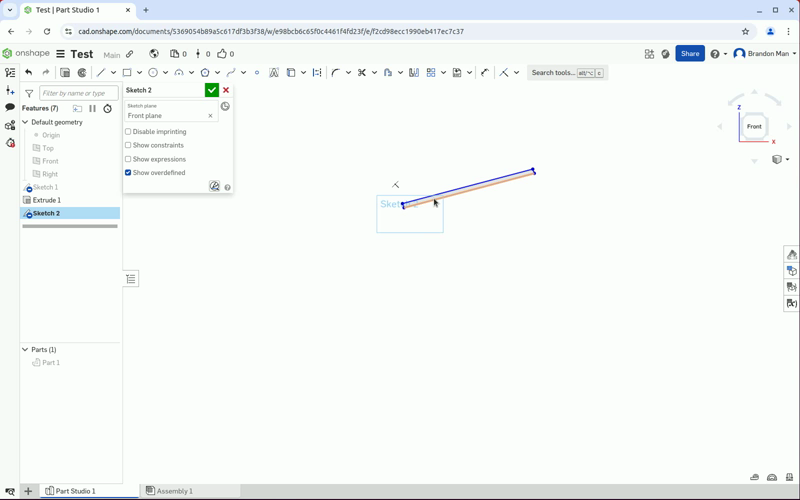
scroll(6)
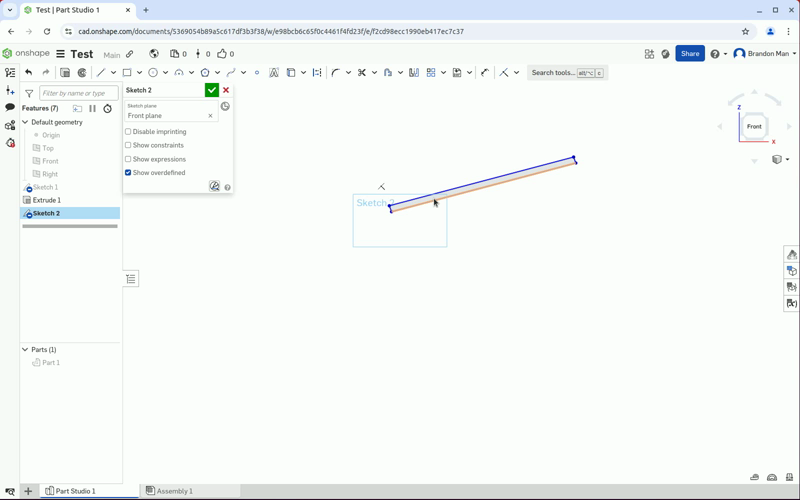
scroll(6)
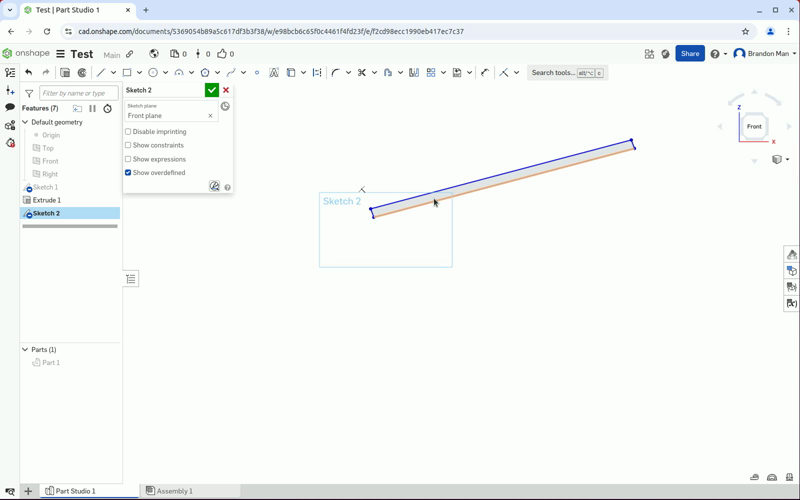
scroll(6)
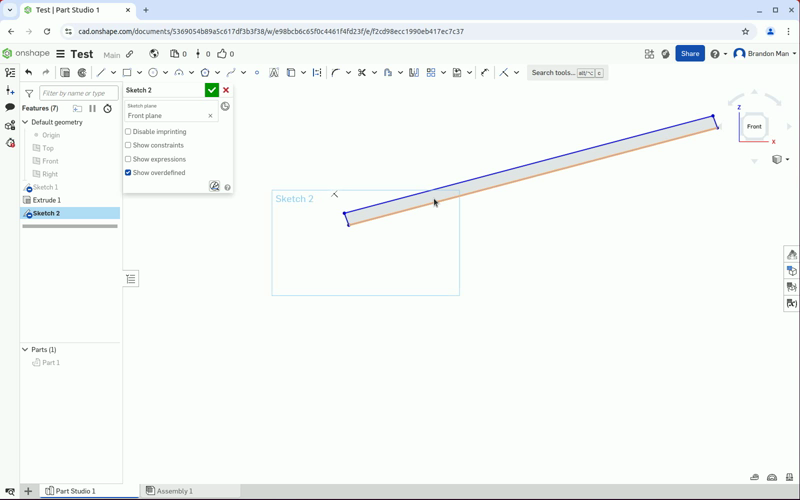
scroll(6)
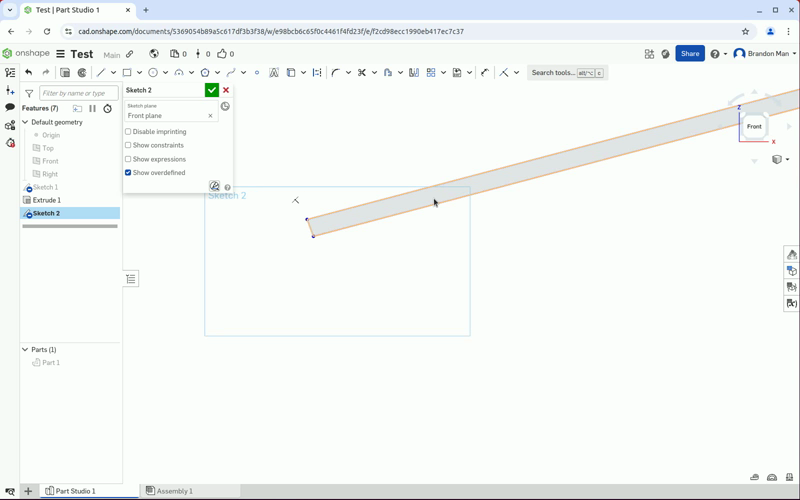
scroll(6)
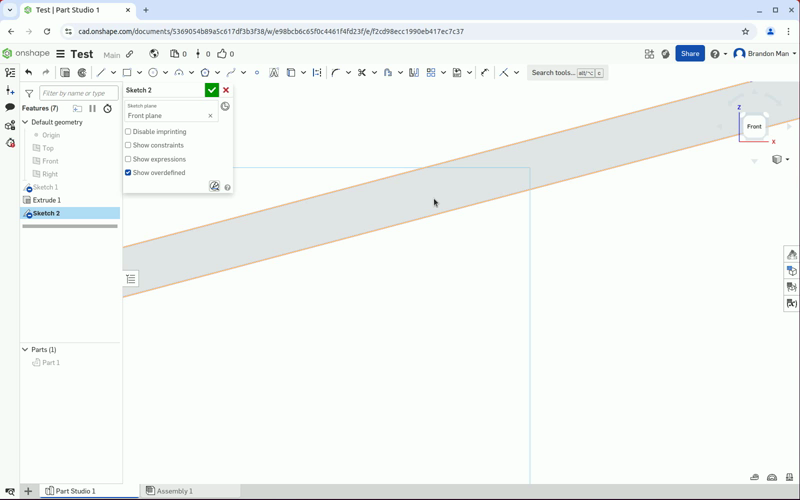
click(434, 198)
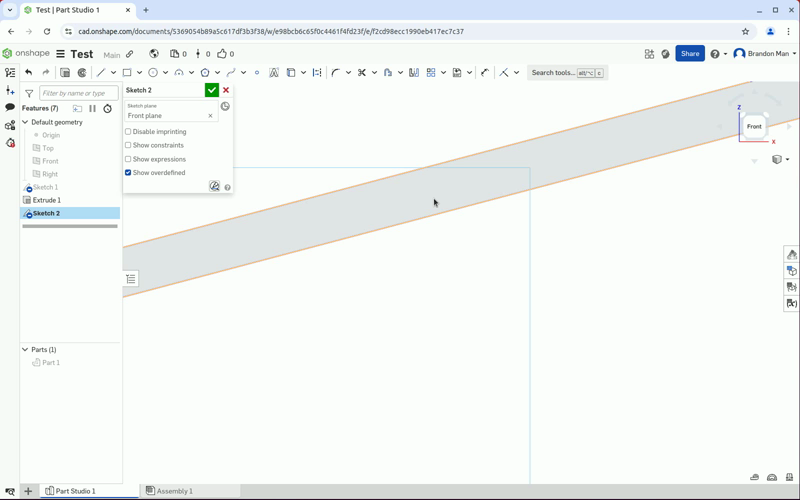
scroll(-6)
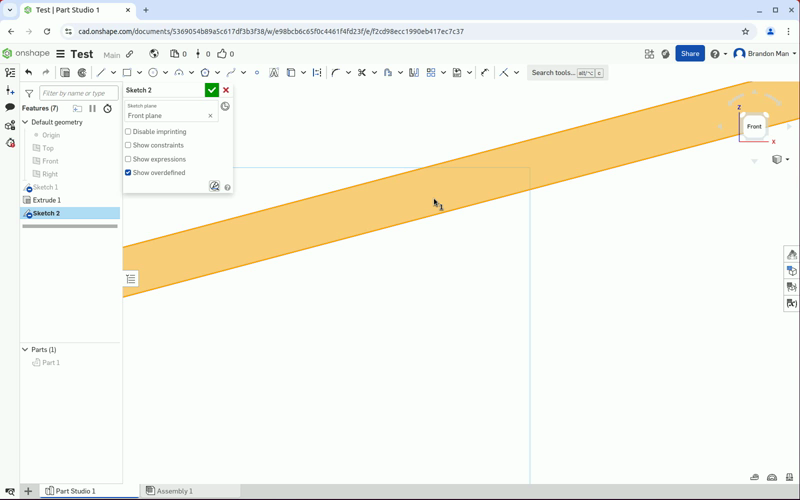
scroll(-6)
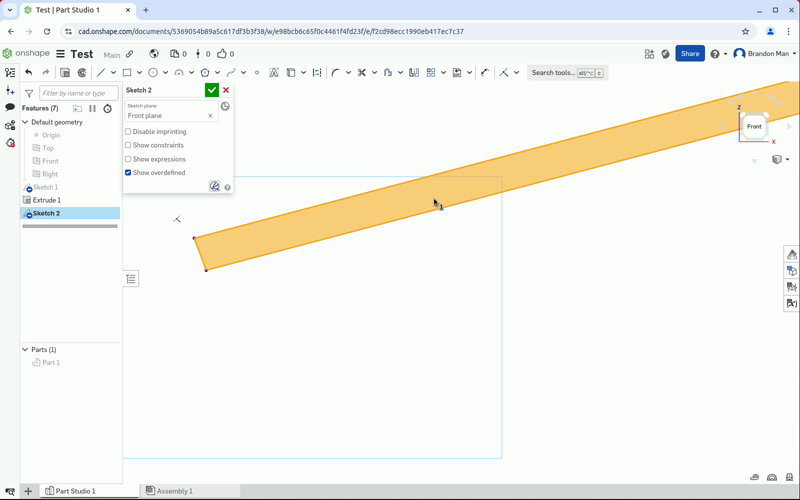
scroll(-6)
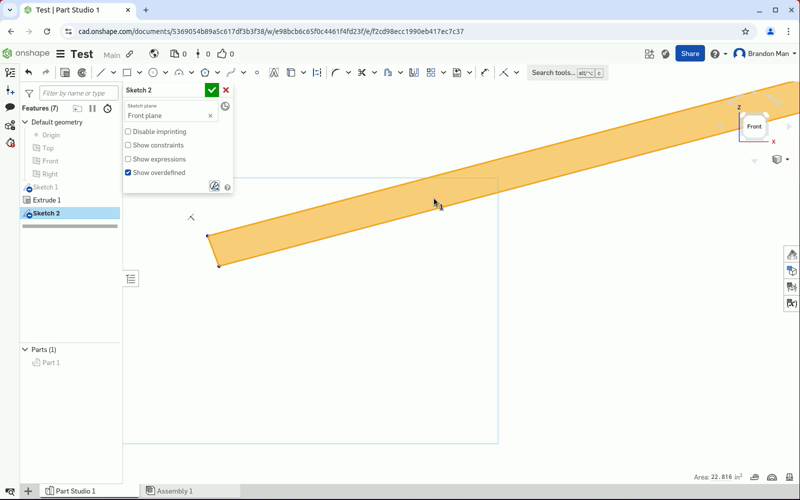
scroll(-6)
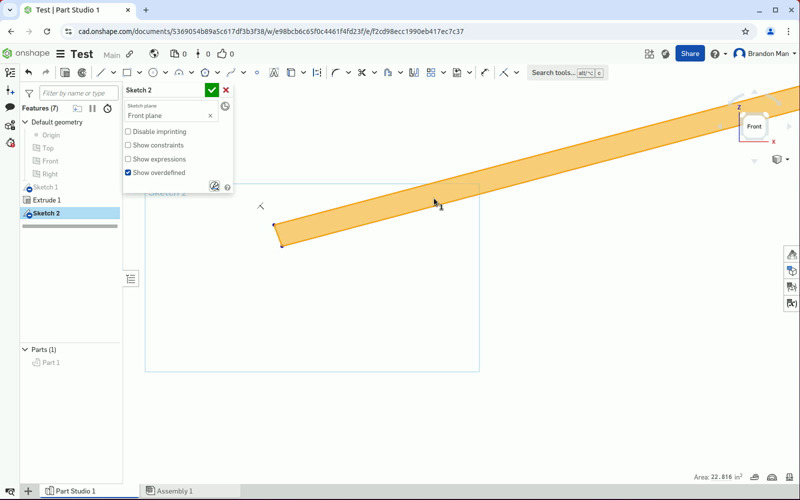
scroll(-6)
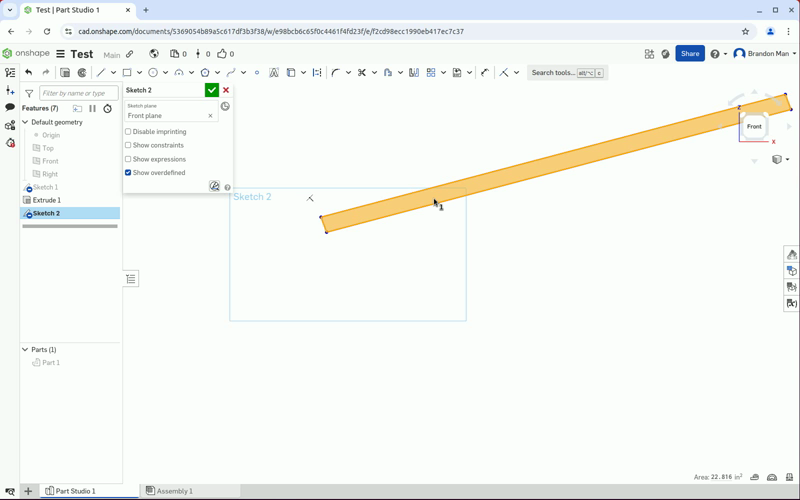
scroll(-6)
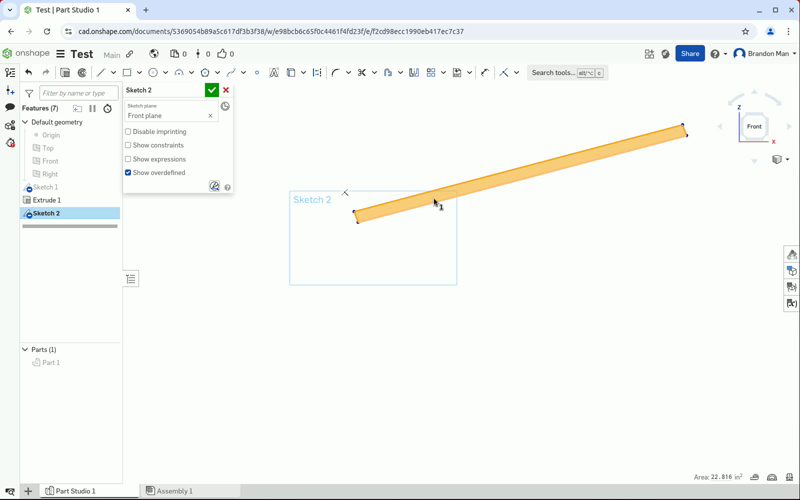
scroll(-6)
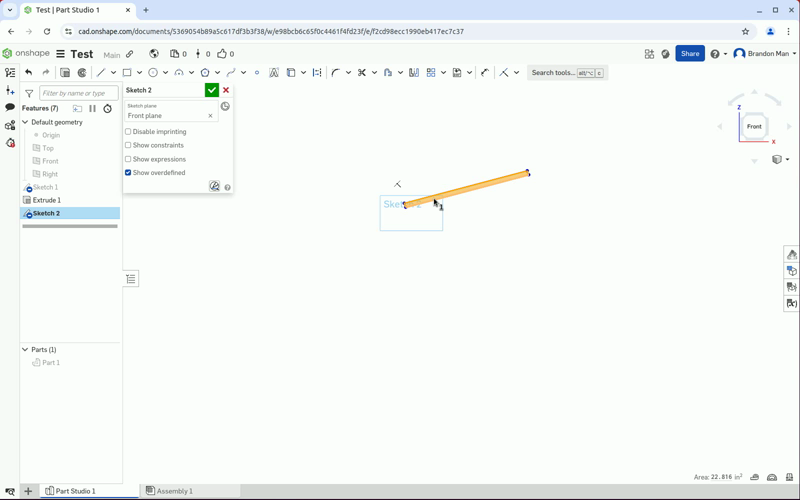
mouse_move(73, 352)
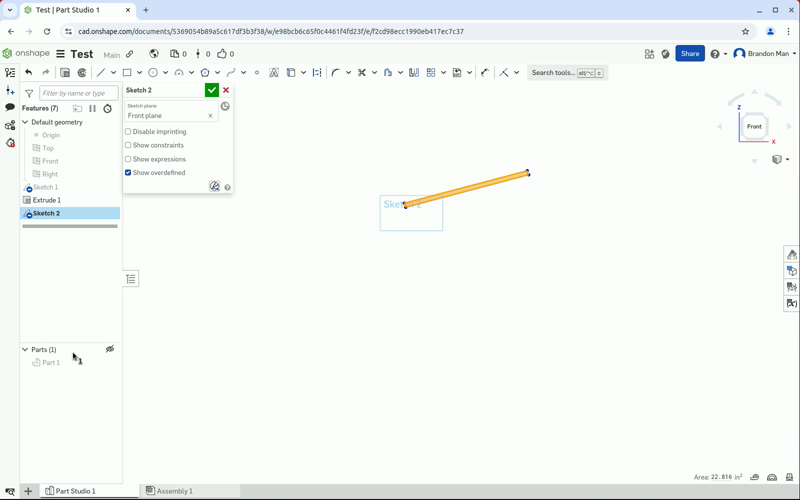
key(shift+y)
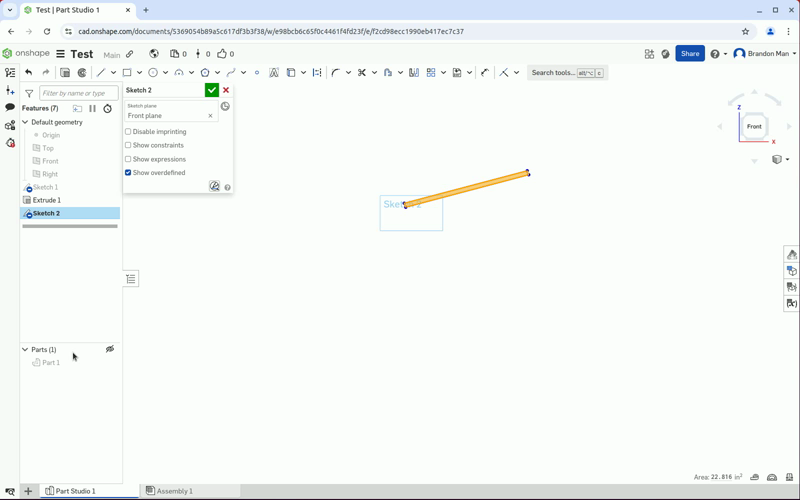
key(shift+e)
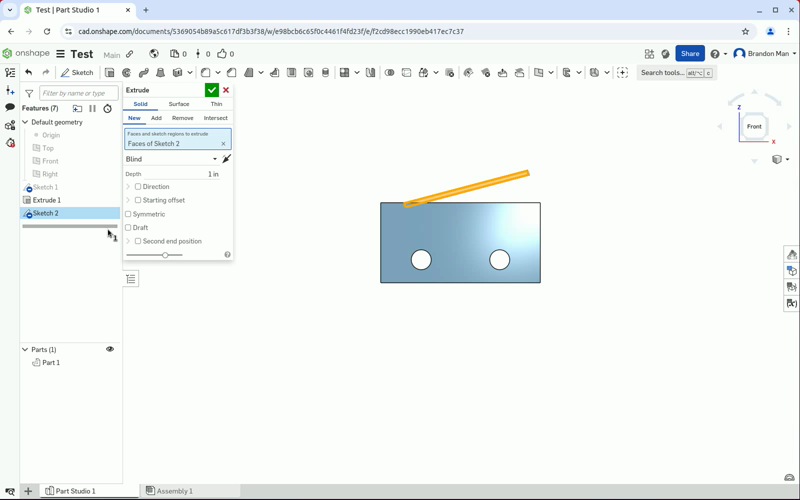
mouse_move(143, 106)
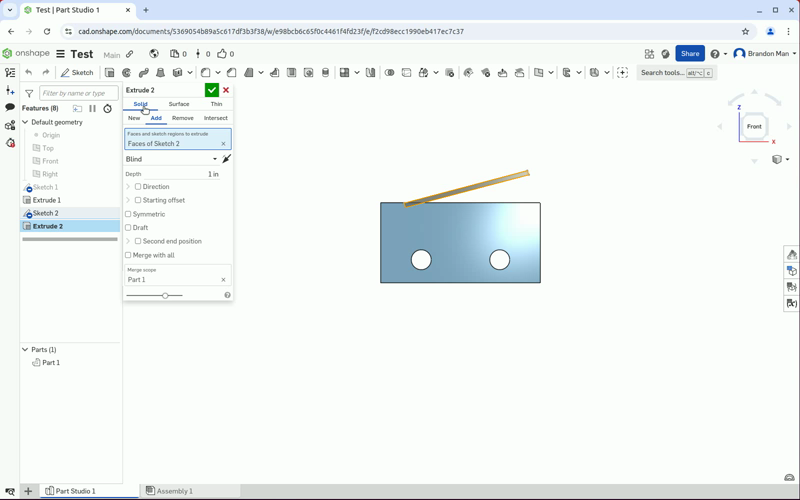
click(143, 106)
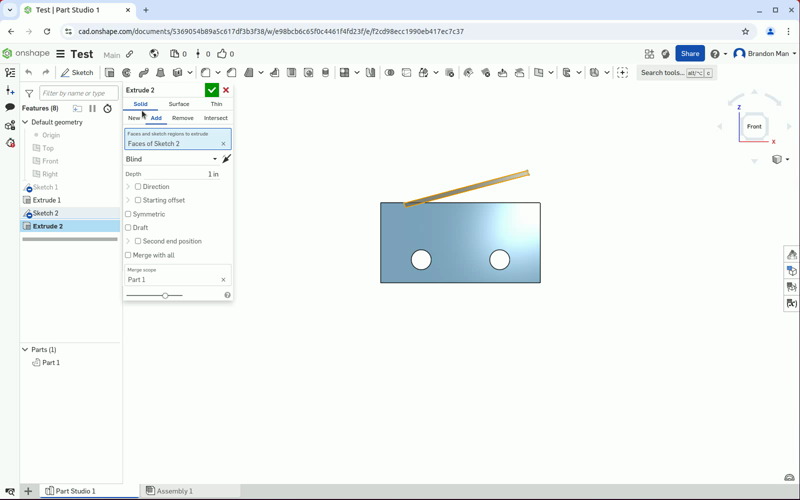
mouse_move(137, 120)
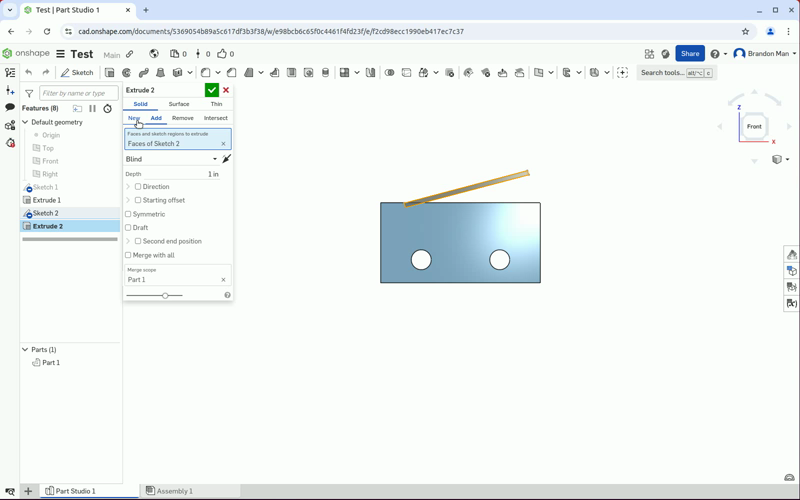
click(137, 120)
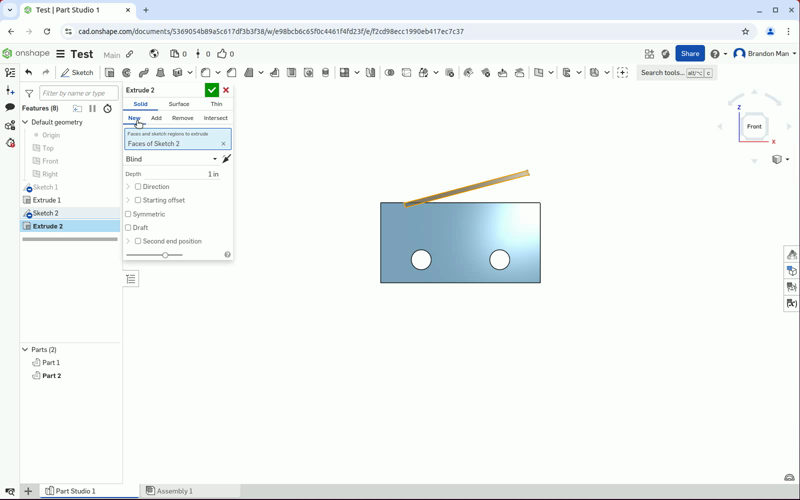
key(tab, 4)
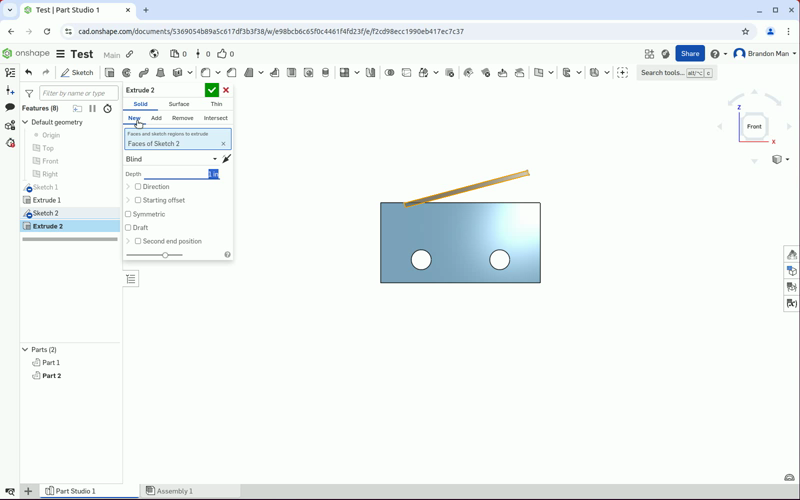
text(6.74)
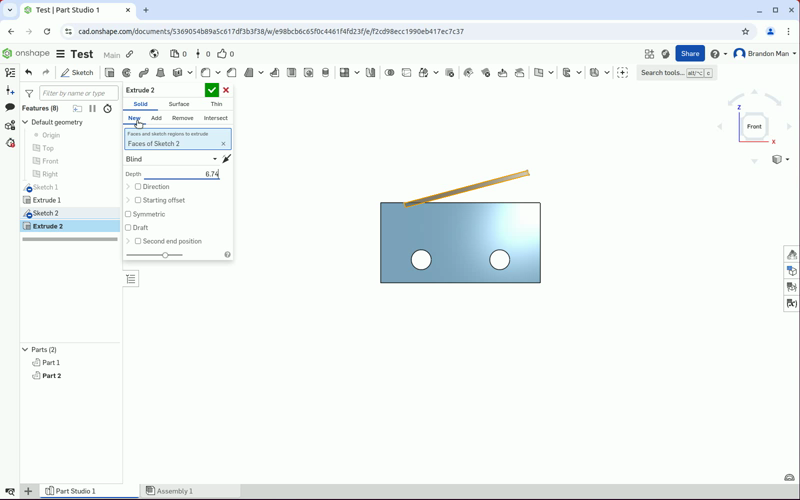
key(tab, 3)
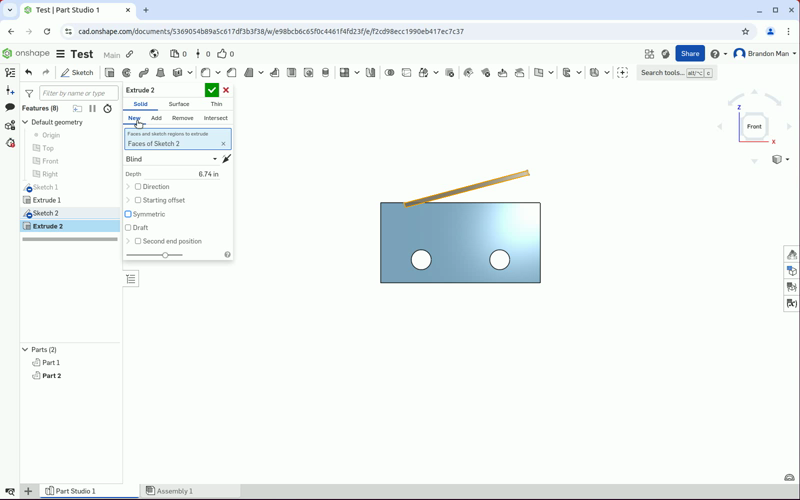
key(space)
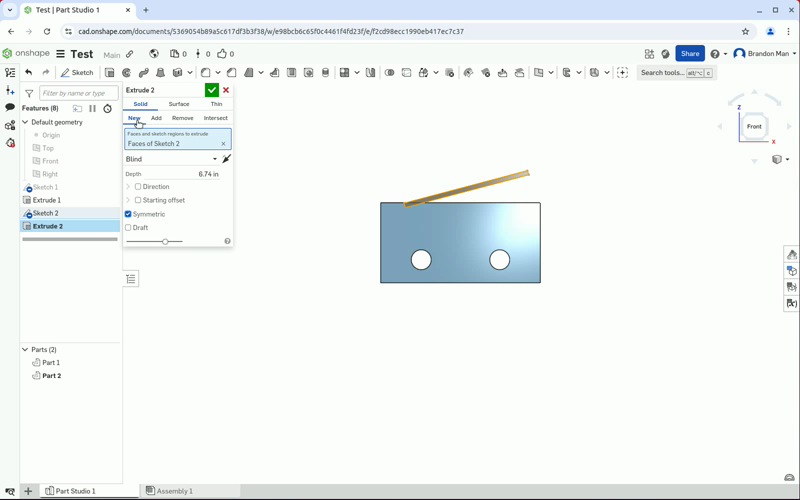
key(enter)
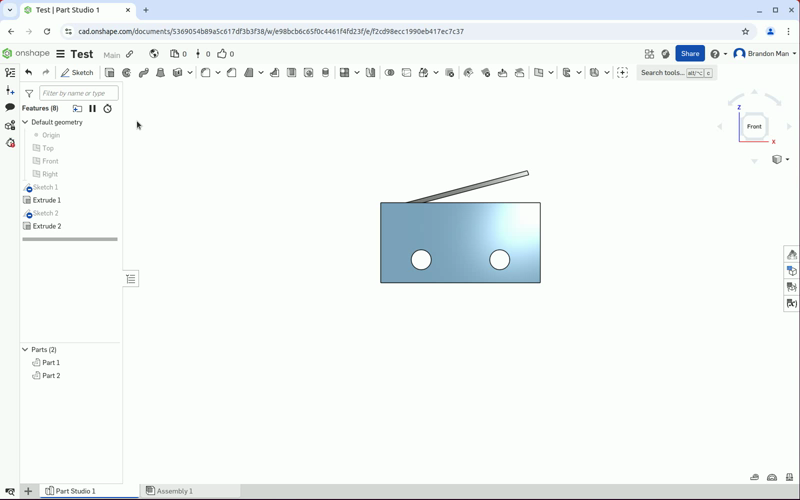
key(shift+h)
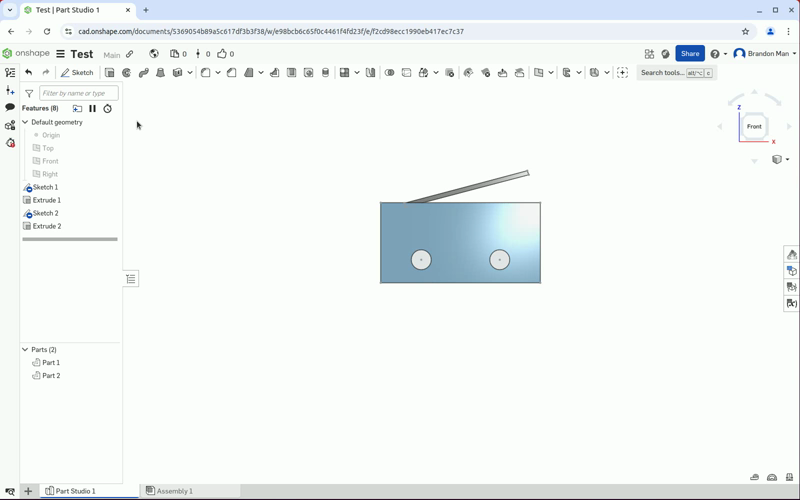
key(shift+h)
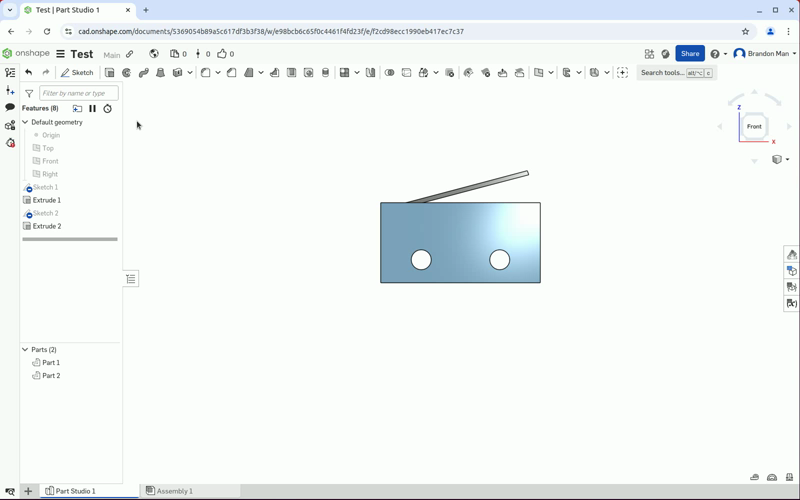
mouse_move(73, 189)
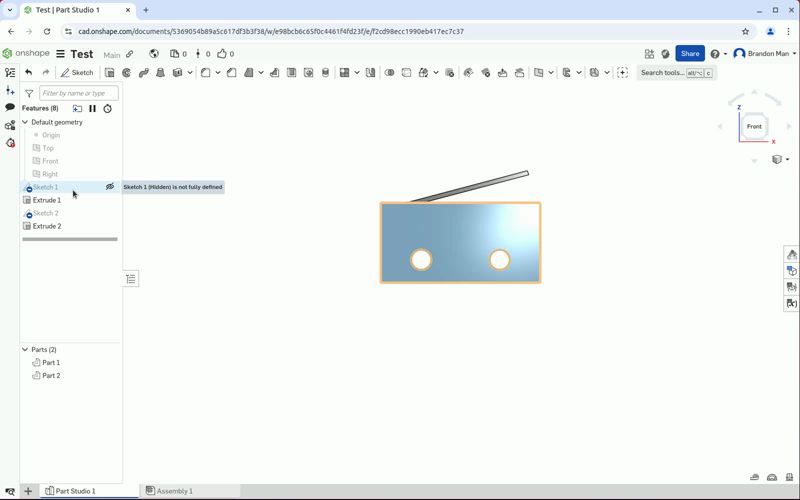
click(73, 189)
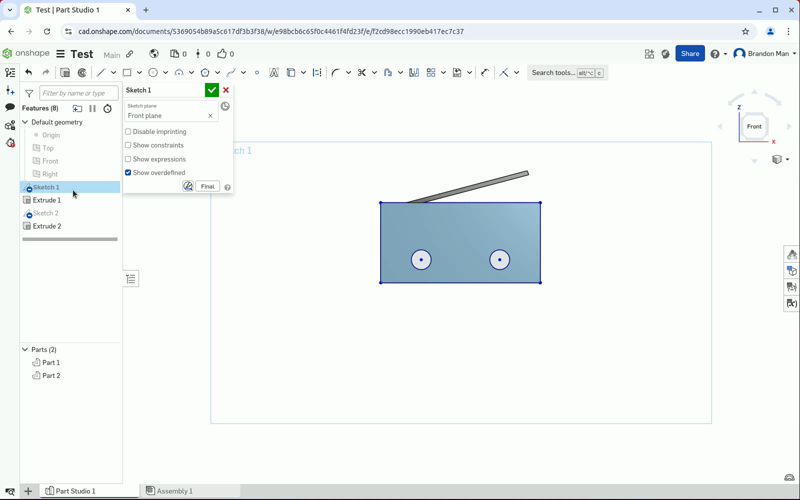
mouse_move(229, 92)
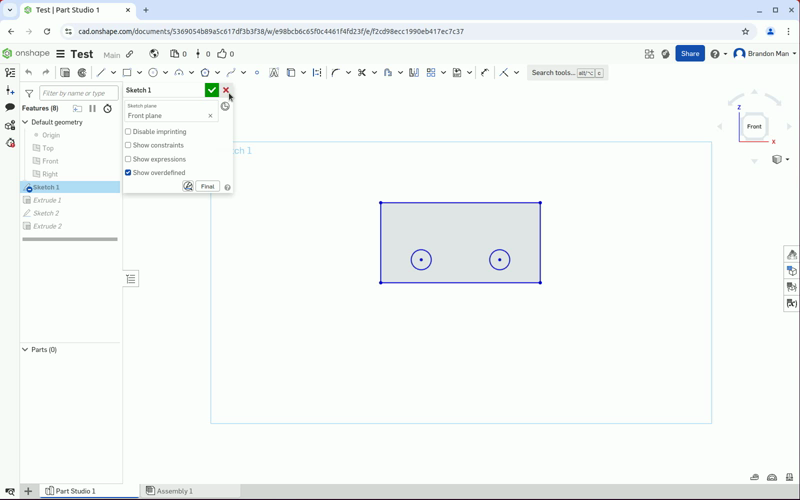
click(229, 92)
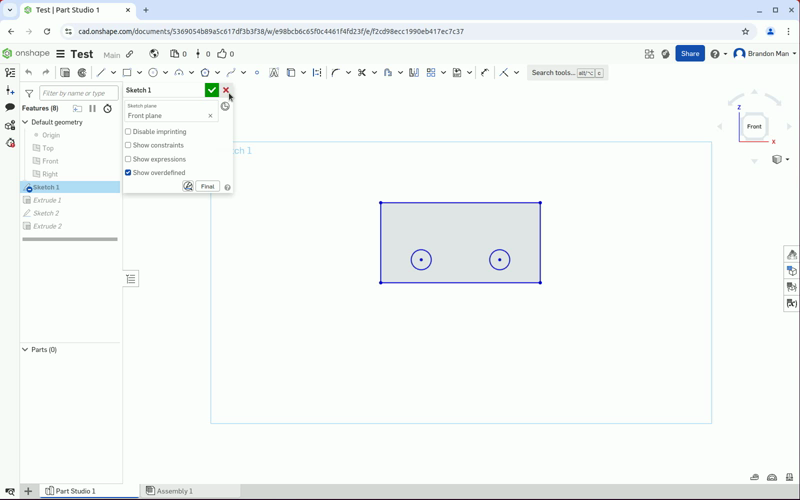
key(shift+s)
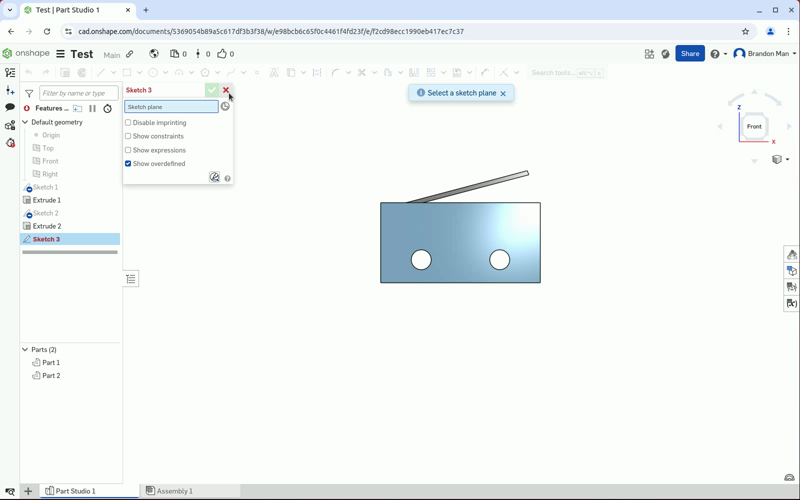
mouse_move(73, 163)
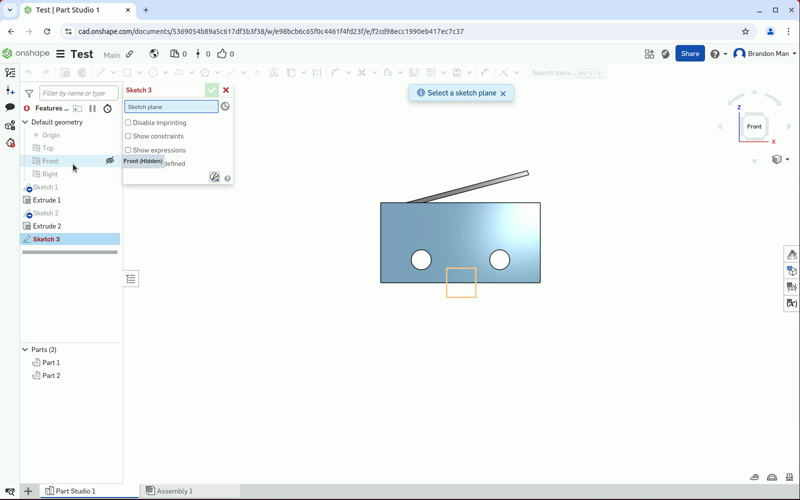
click(73, 163)
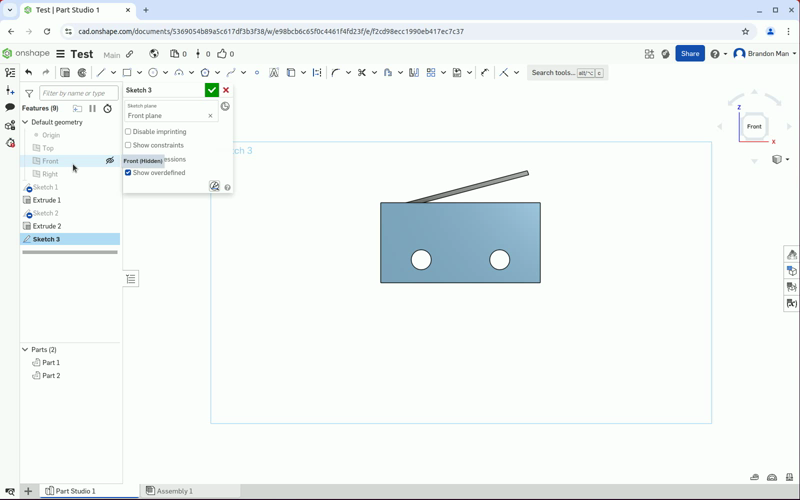
mouse_move(73, 352)
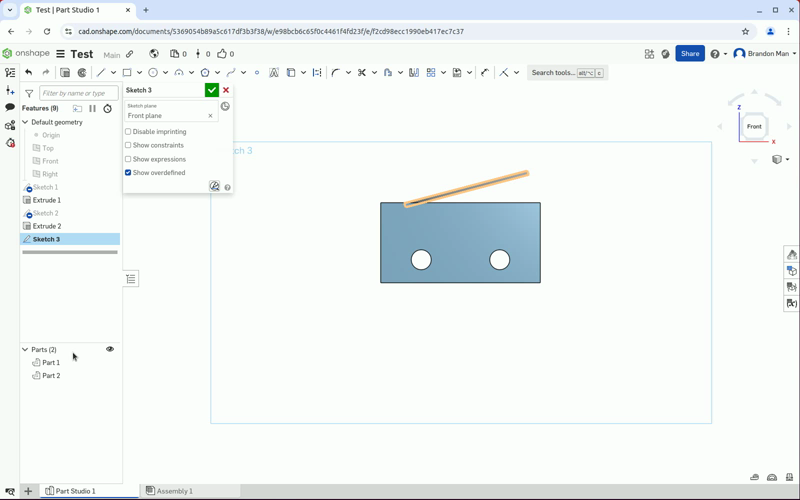
key(y)
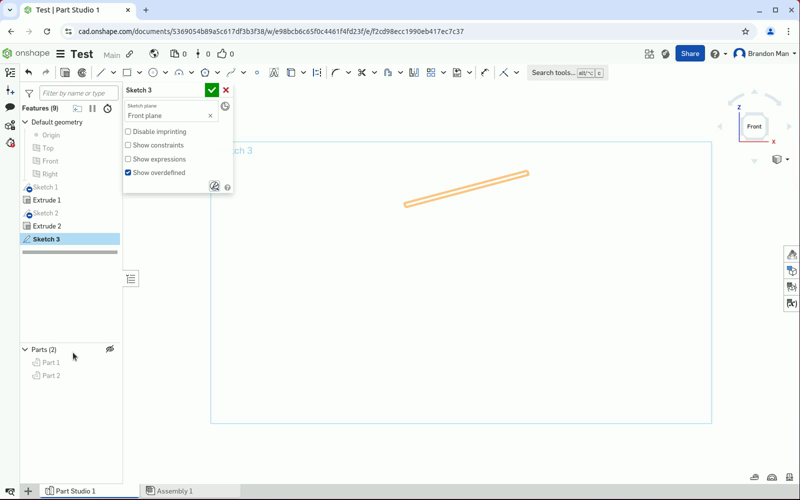
key(l)
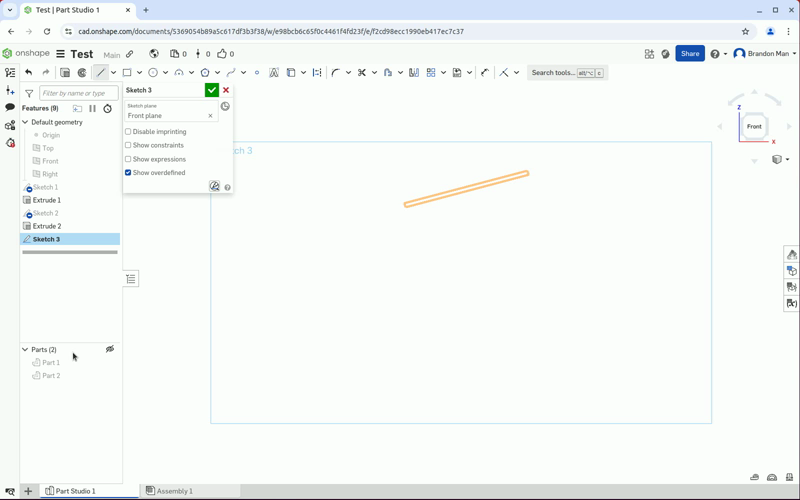
key_down(shift)
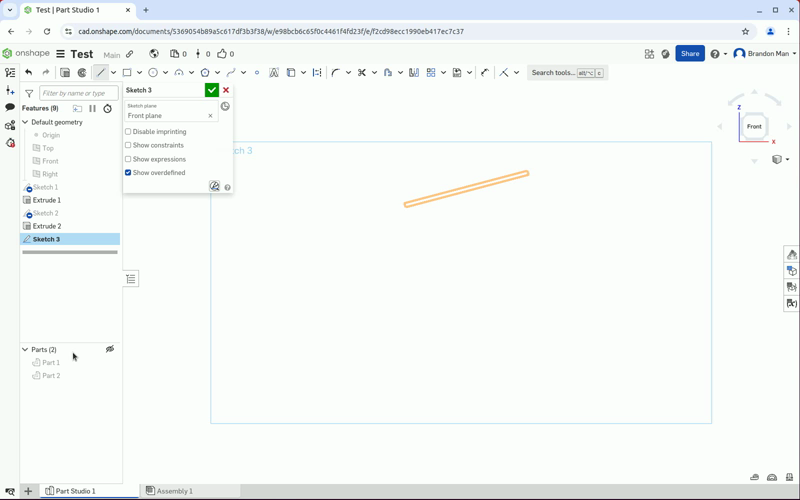
mouse_move(386, 314)
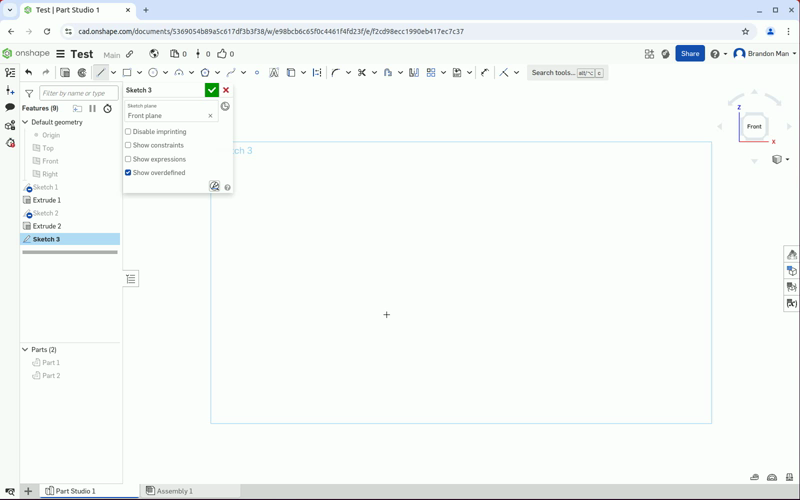
click(386, 314)
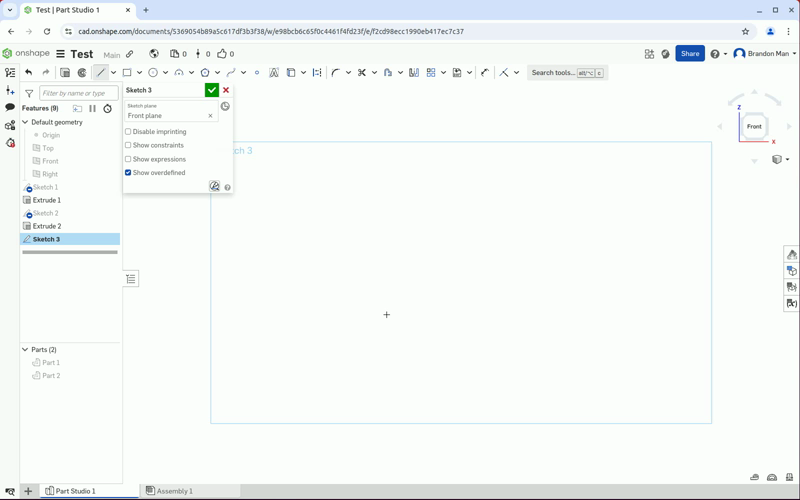
key_up(shift)
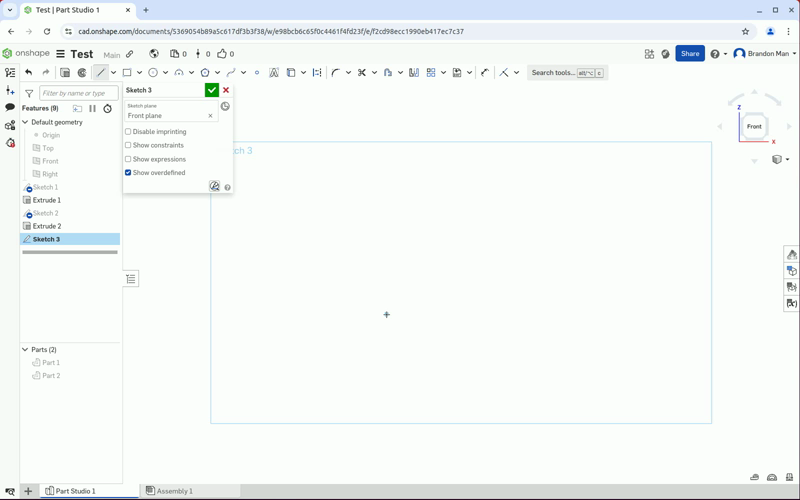
key_down(shift)
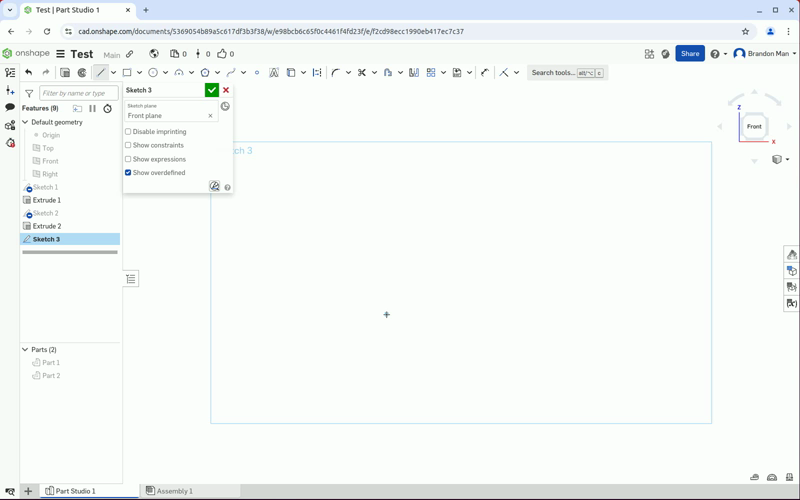
mouse_move(417, 314)
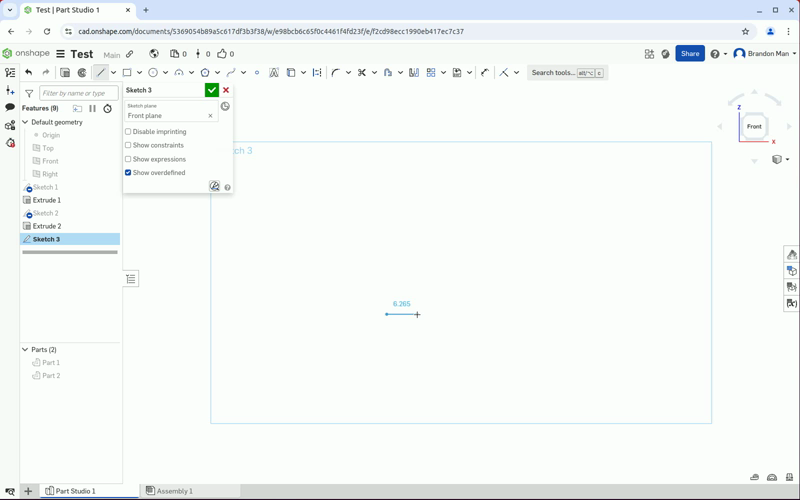
mouse_move(391, 314)
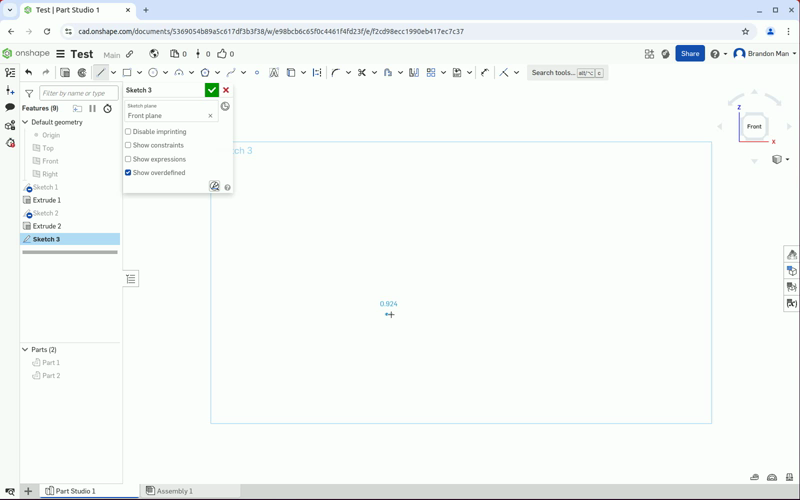
scroll(6)
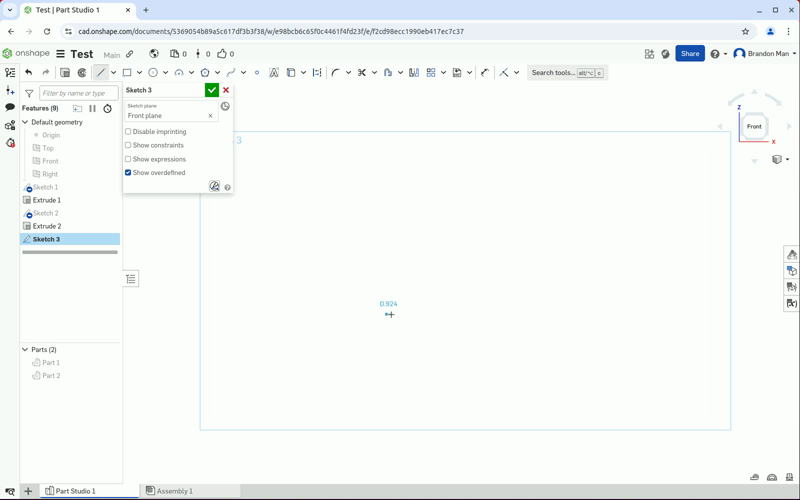
scroll(6)
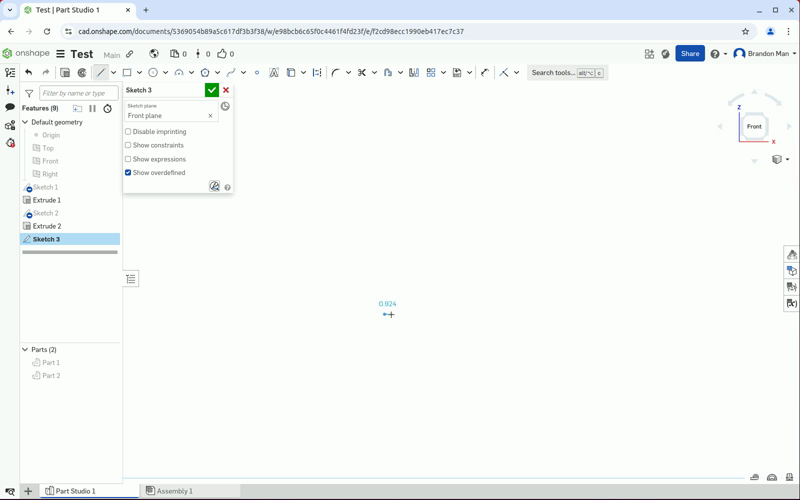
scroll(6)
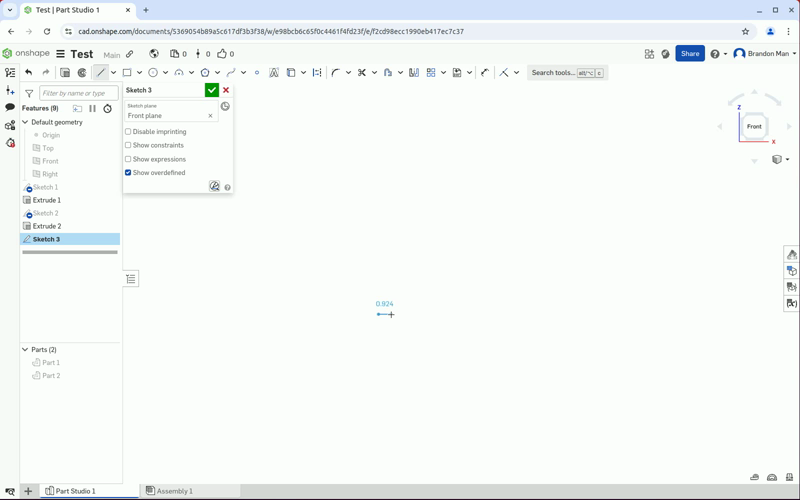
scroll(6)
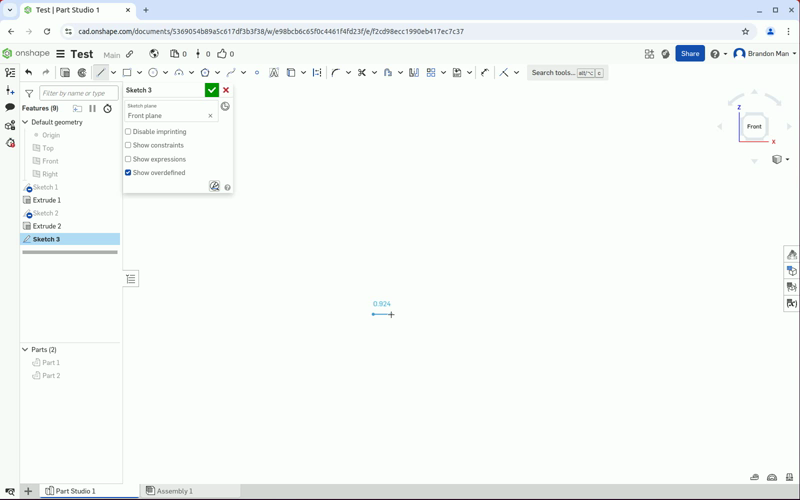
scroll(6)
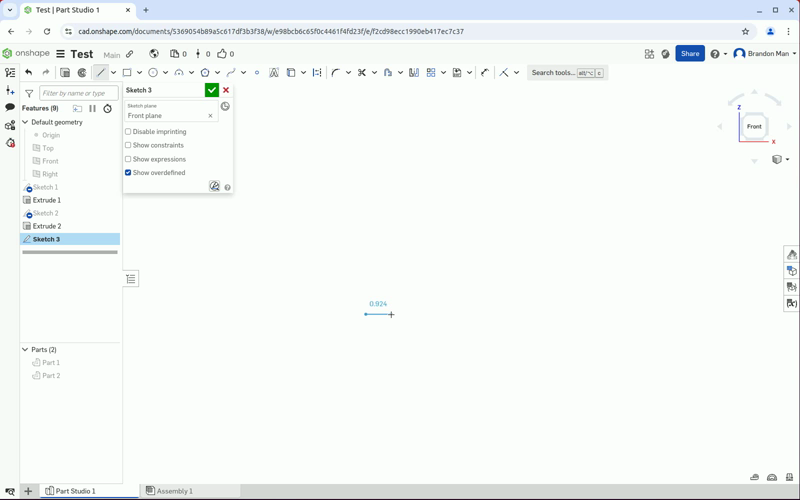
scroll(6)
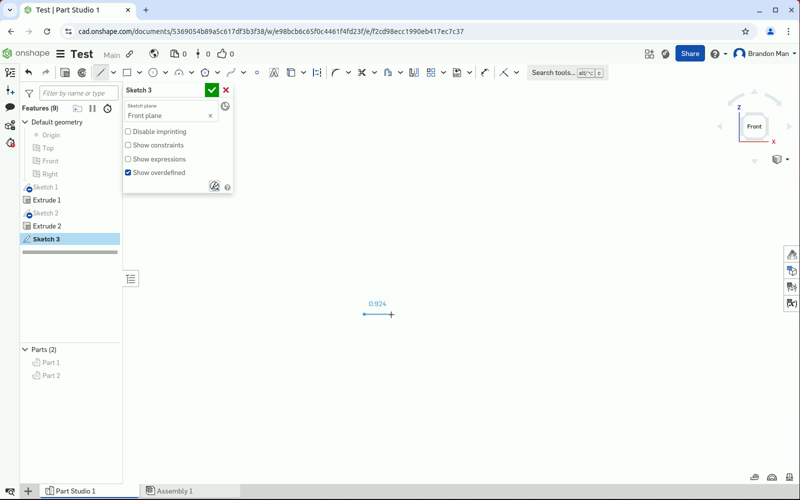
scroll(6)
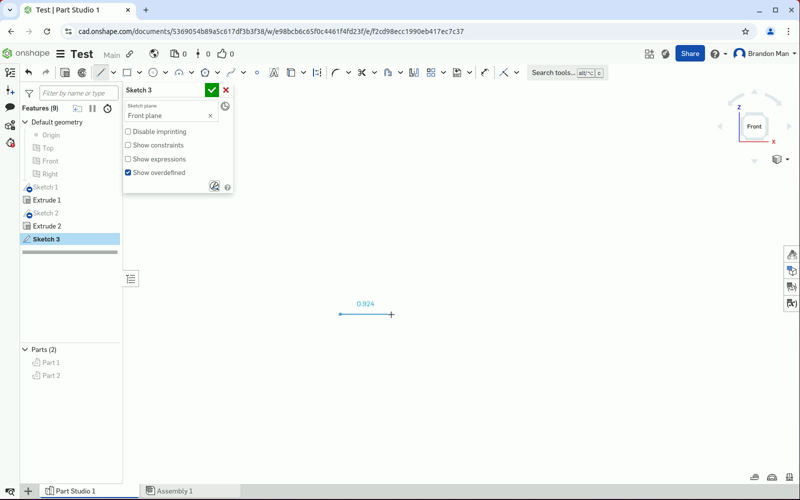
click(391, 314)
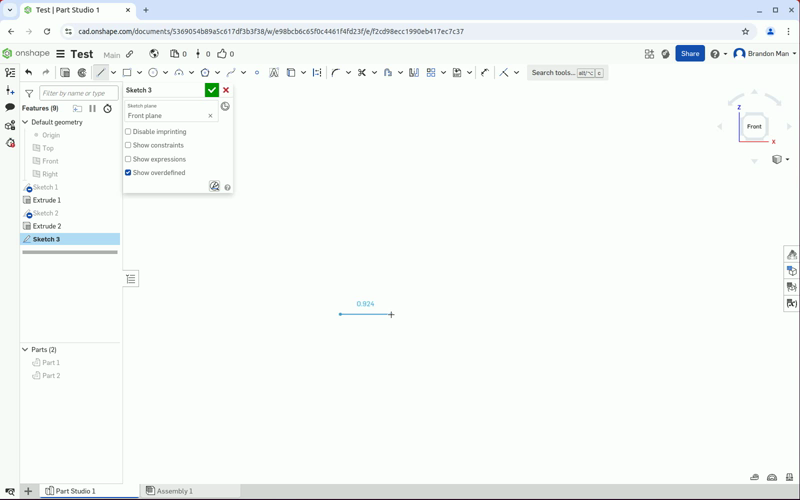
scroll(-6)
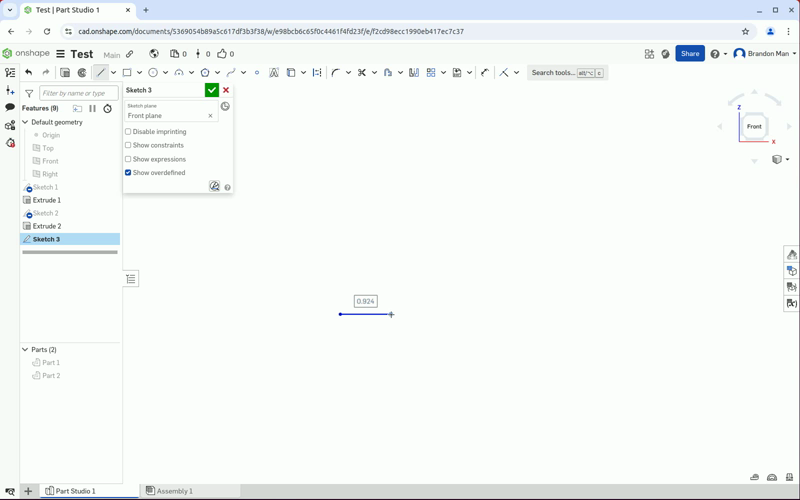
scroll(-6)
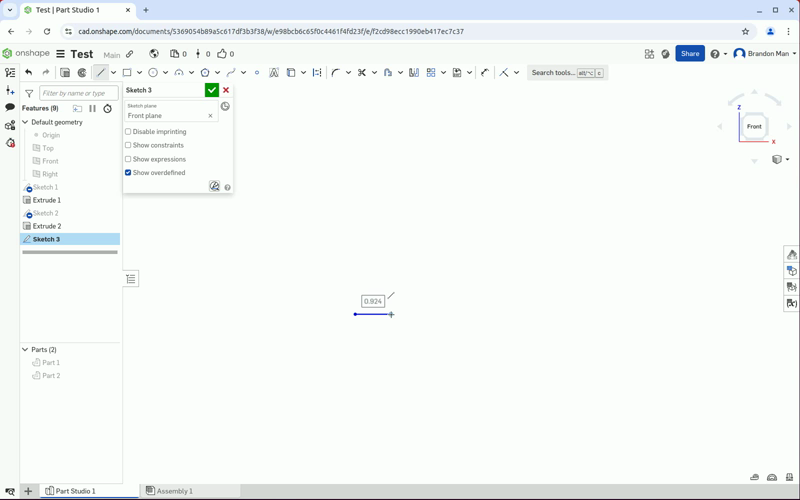
scroll(-6)
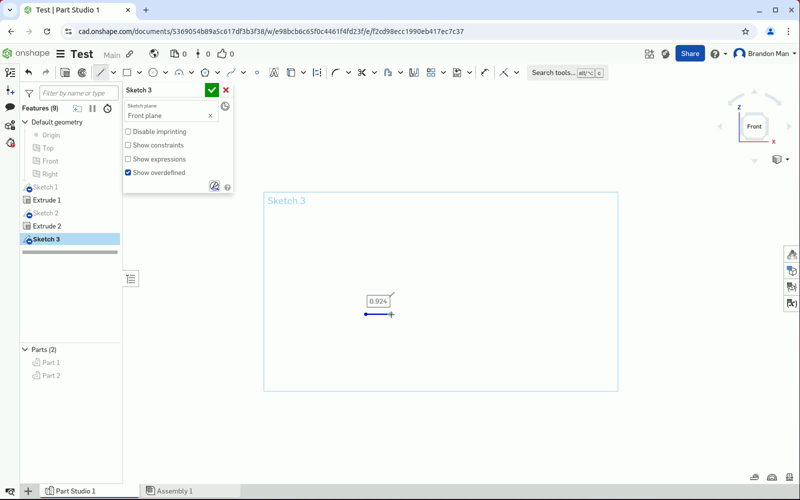
scroll(-6)
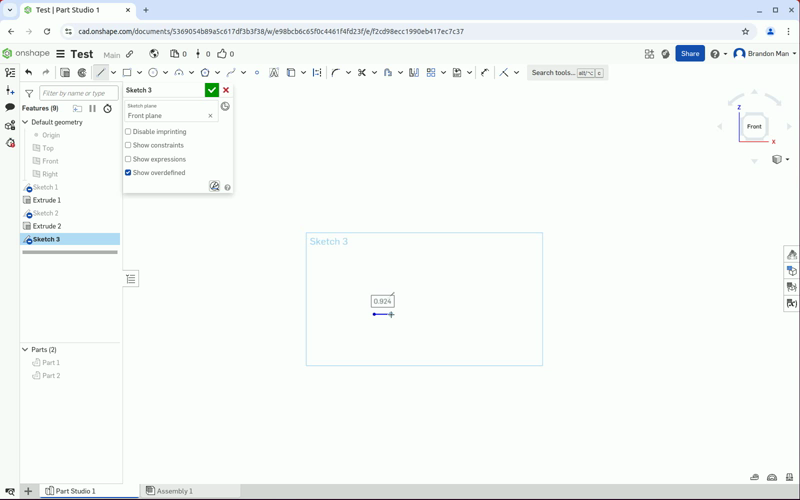
scroll(-6)
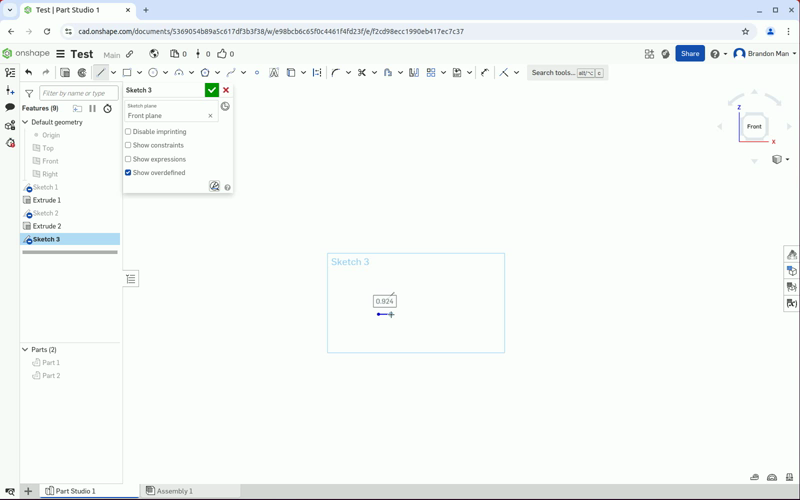
scroll(-6)
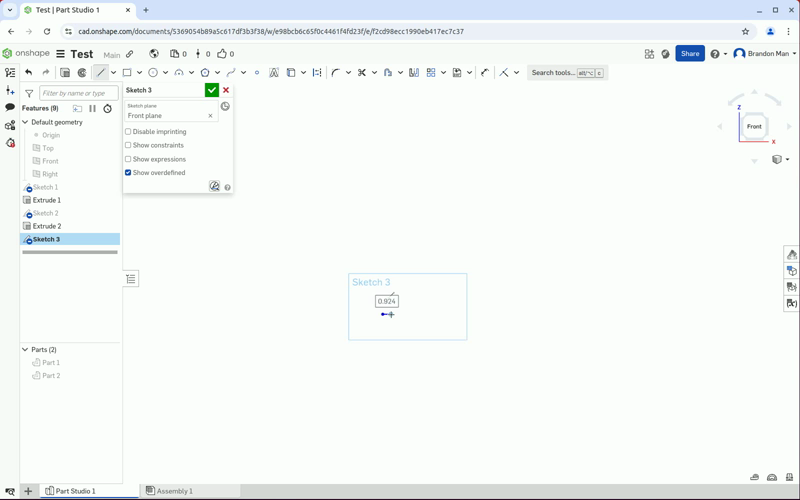
scroll(-6)
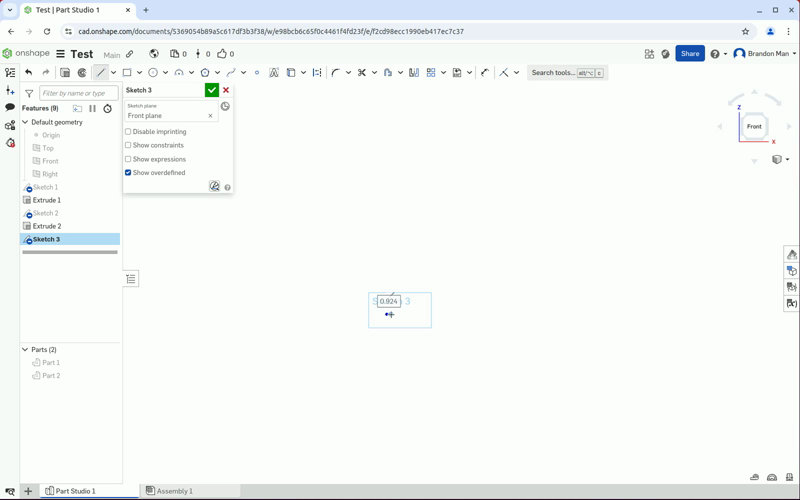
key_up(shift)
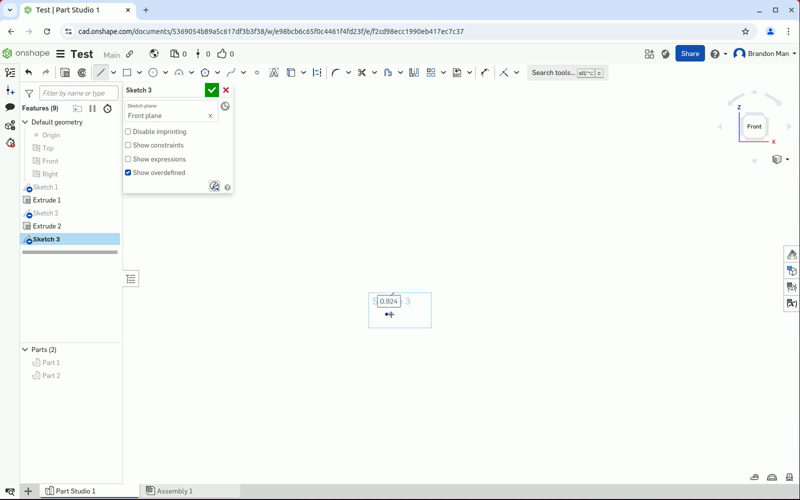
key_down(shift)
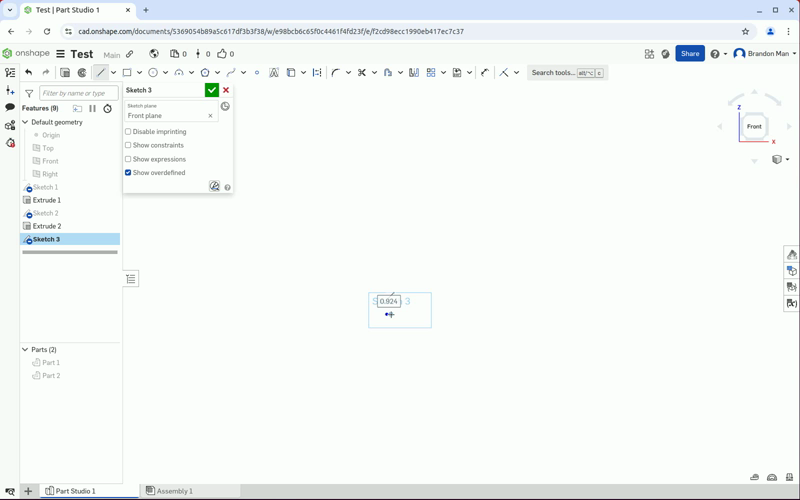
mouse_move(421, 314)
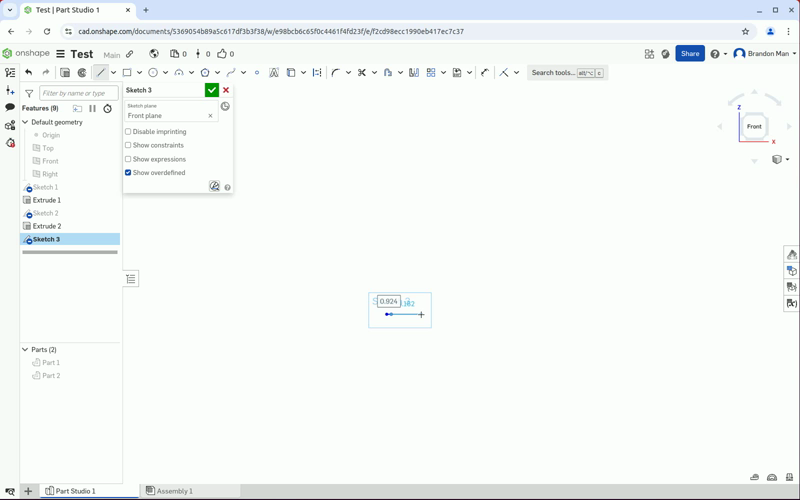
mouse_move(391, 282)
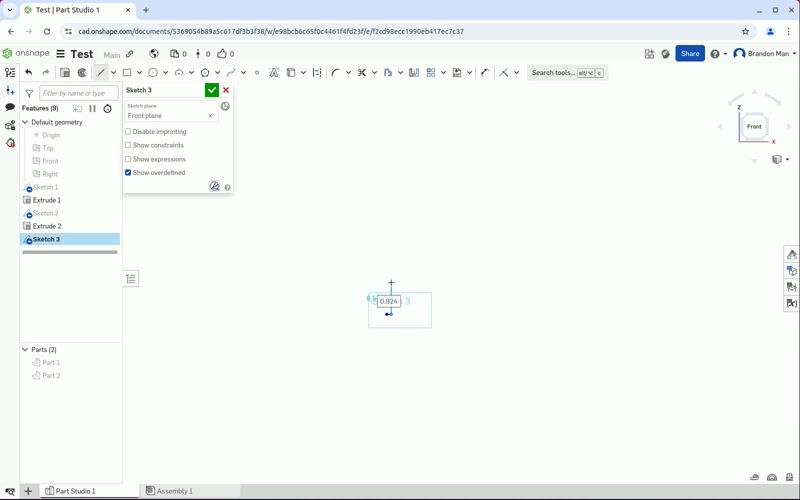
click(391, 282)
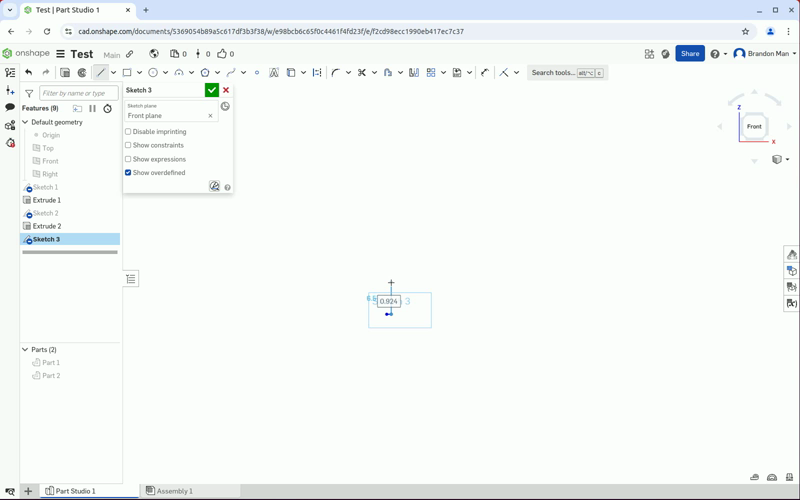
key_up(shift)
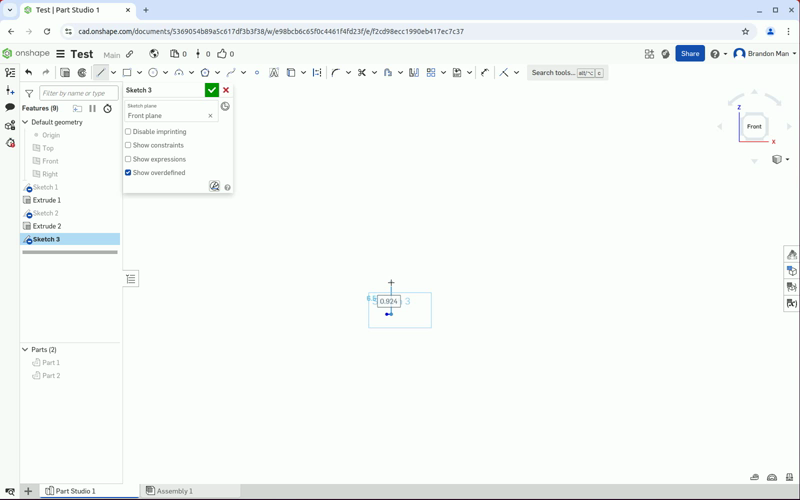
key_down(shift)
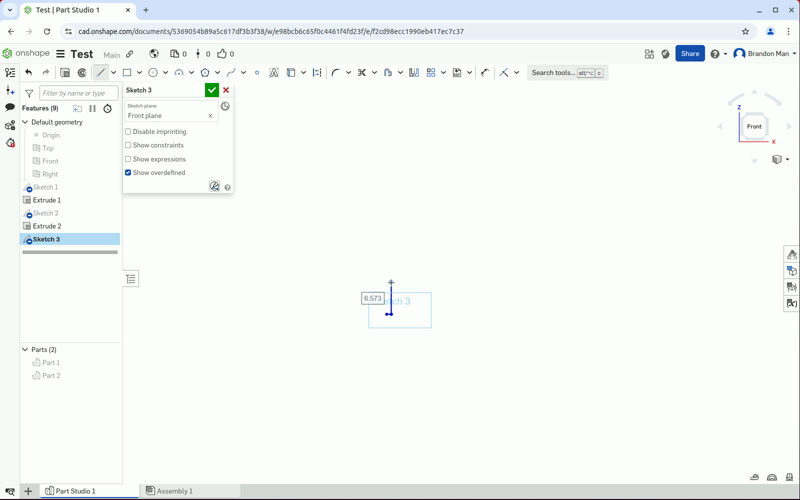
mouse_move(421, 282)
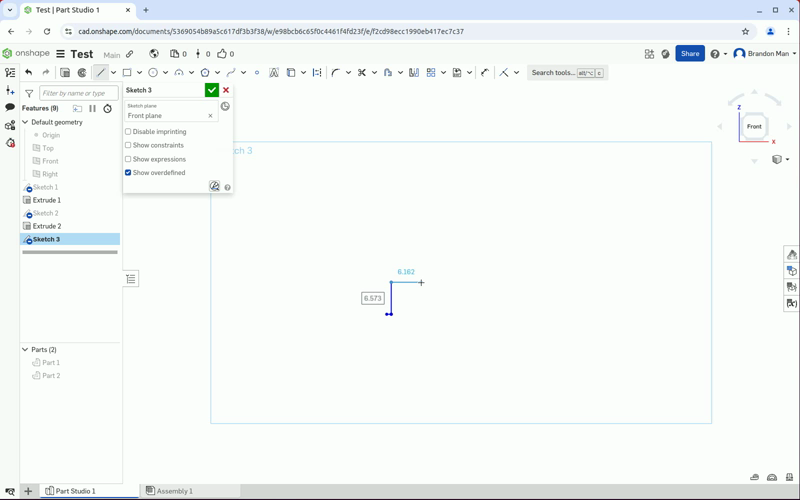
mouse_move(386, 282)
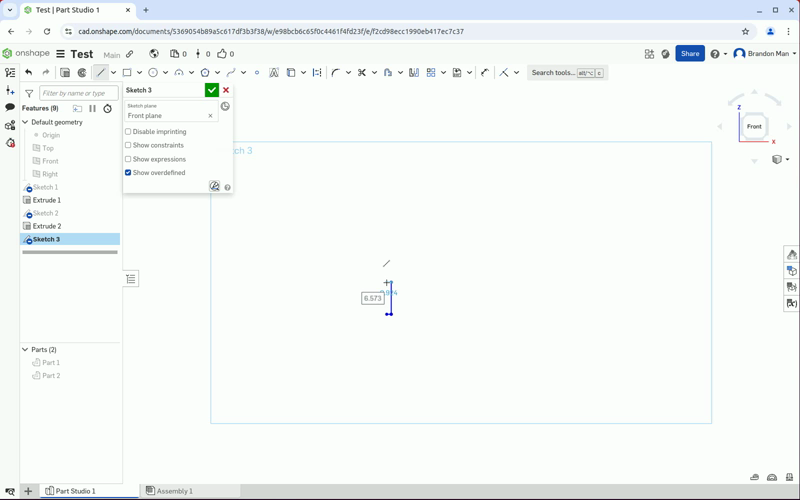
scroll(6)
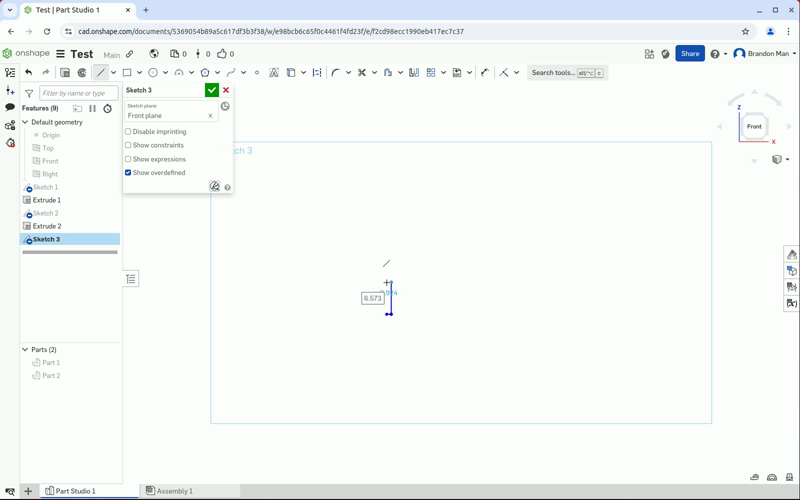
scroll(6)
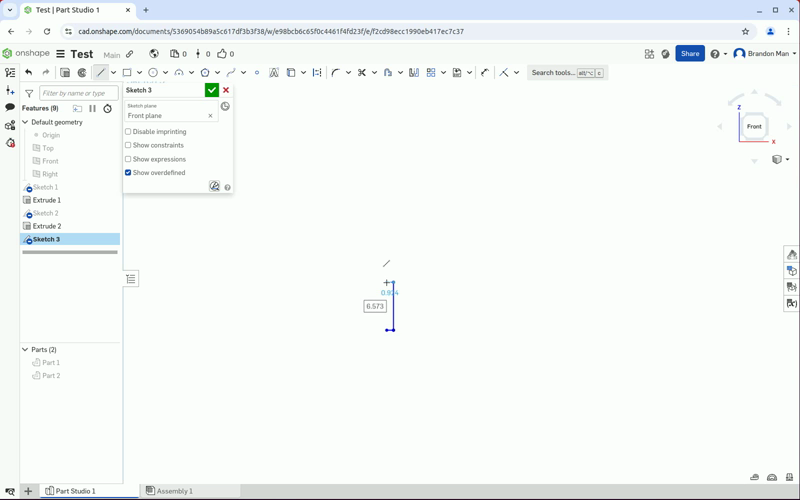
scroll(6)
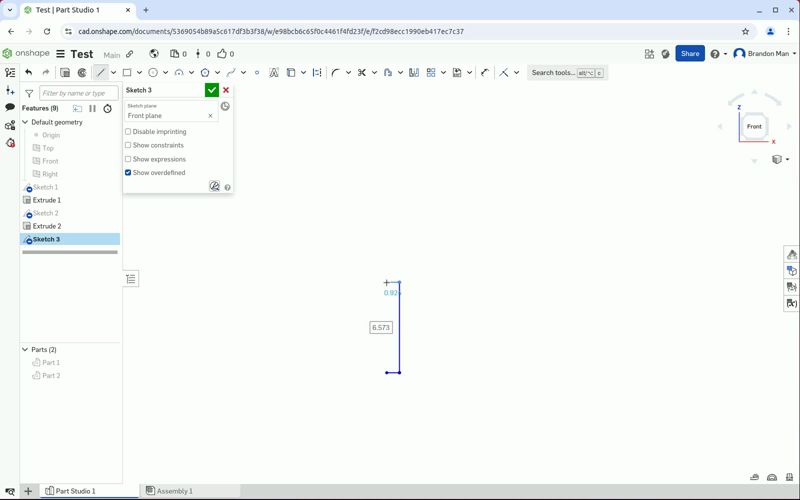
scroll(6)
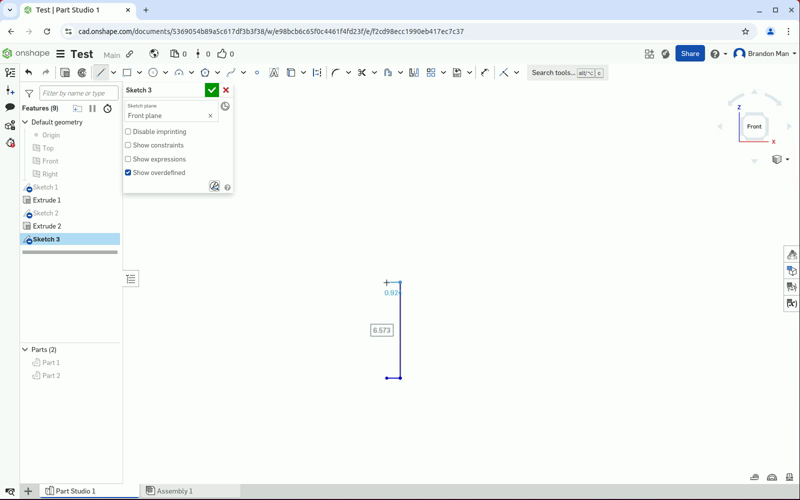
scroll(6)
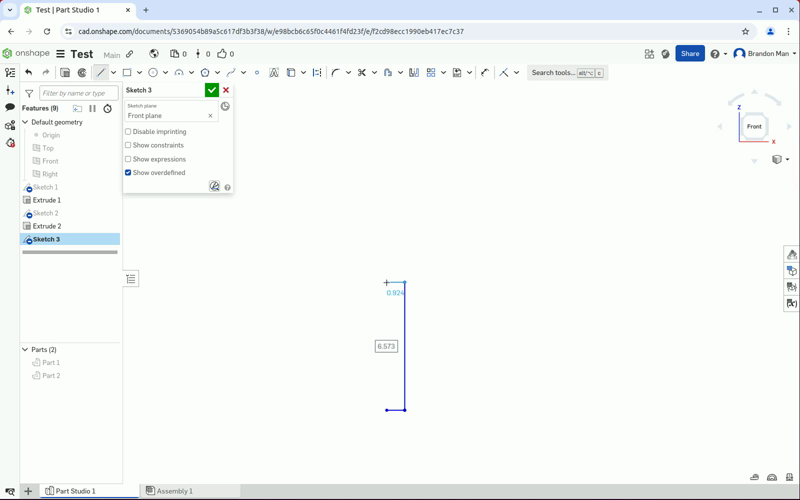
scroll(6)
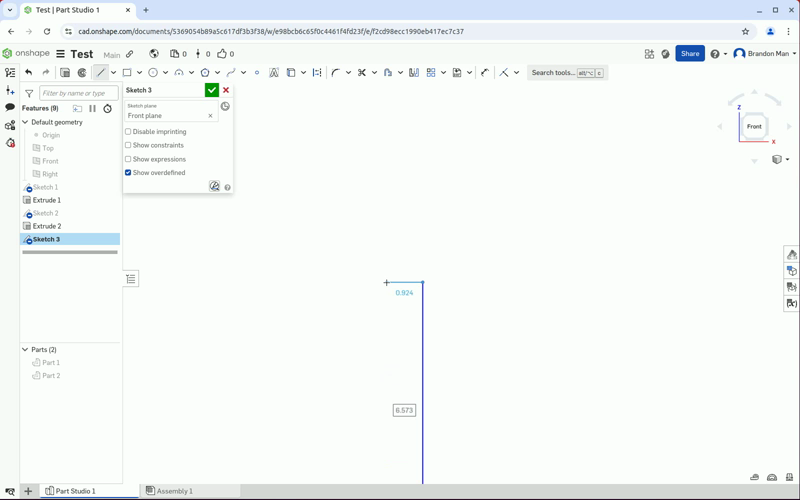
scroll(6)
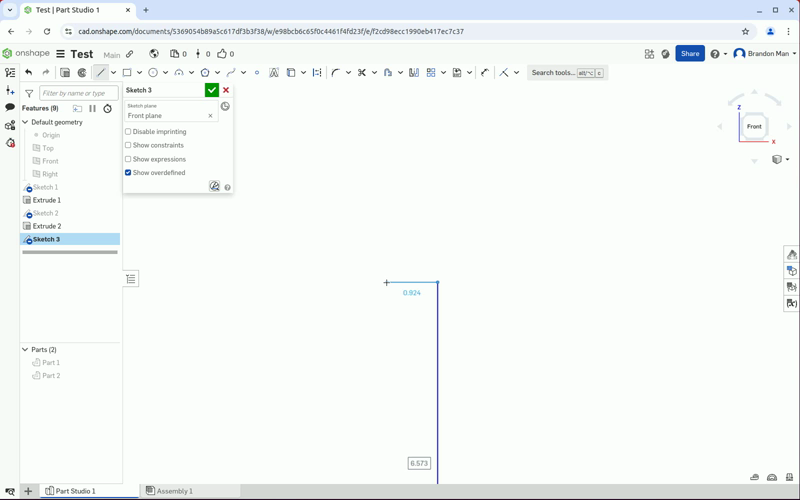
click(386, 282)
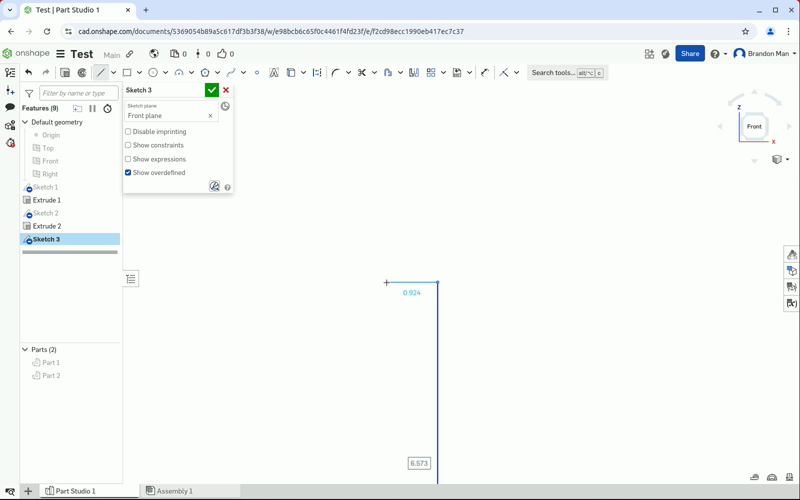
scroll(-6)
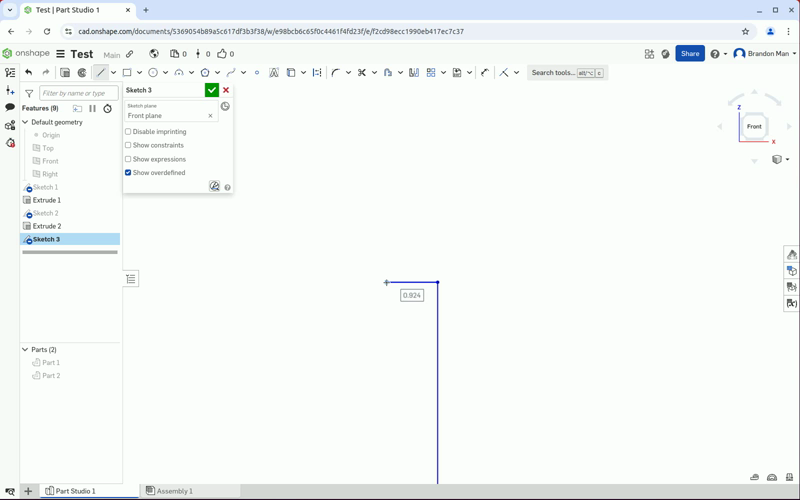
scroll(-6)
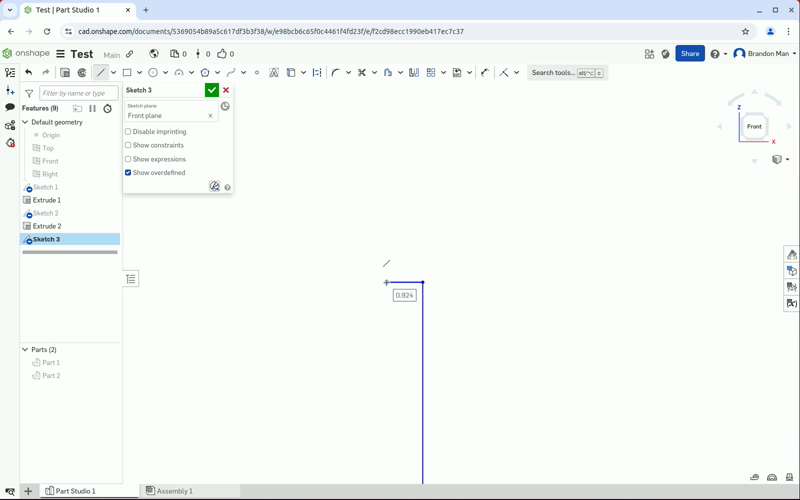
scroll(-6)
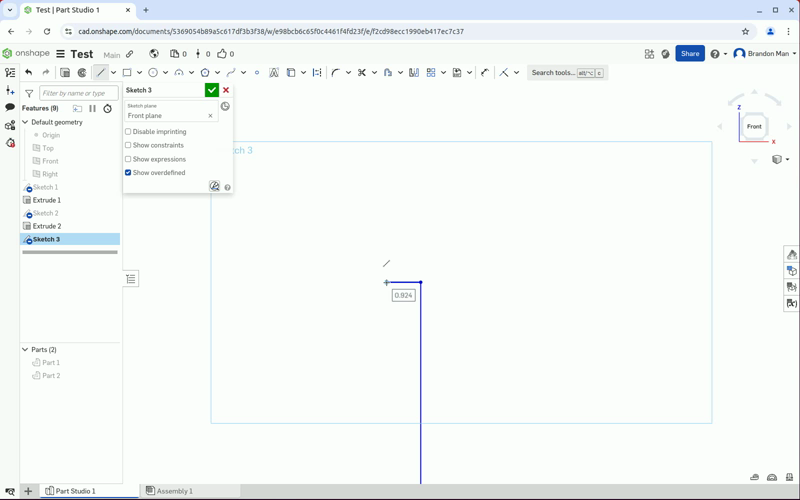
scroll(-6)
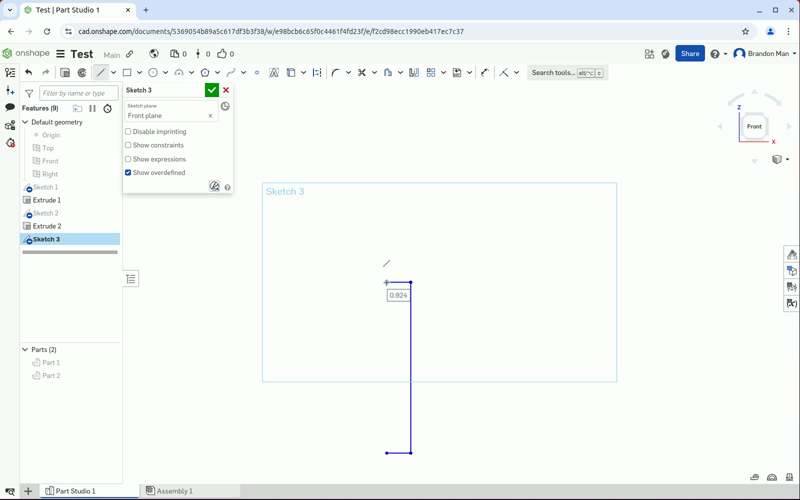
scroll(-6)
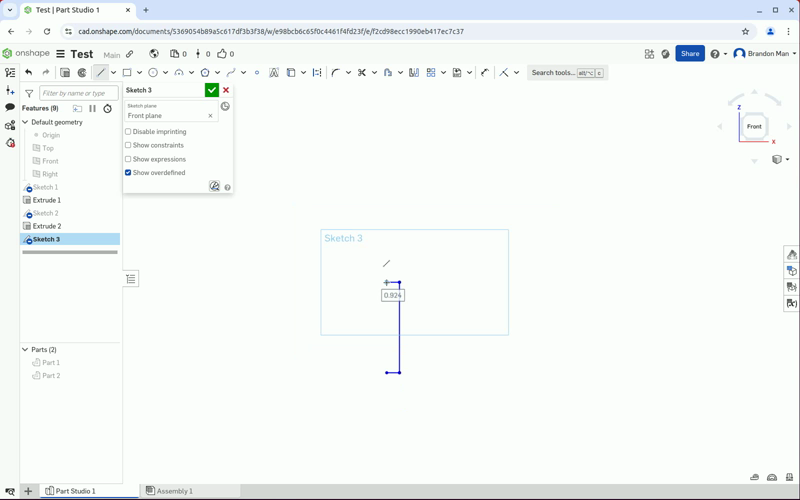
scroll(-6)
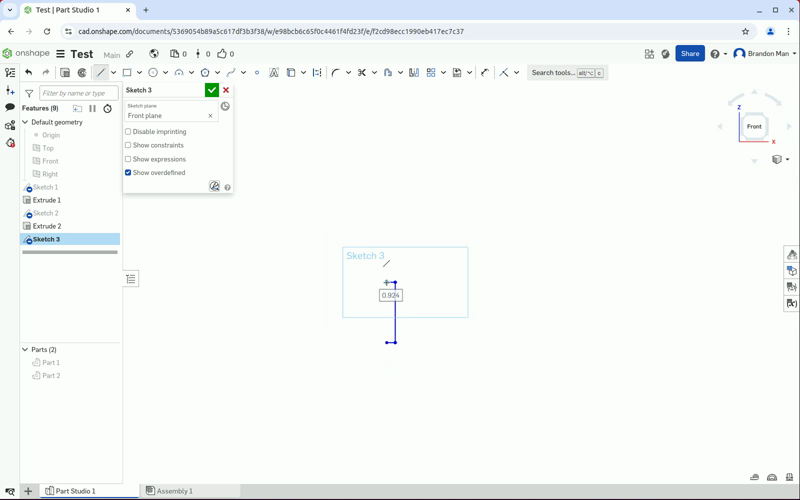
scroll(-6)
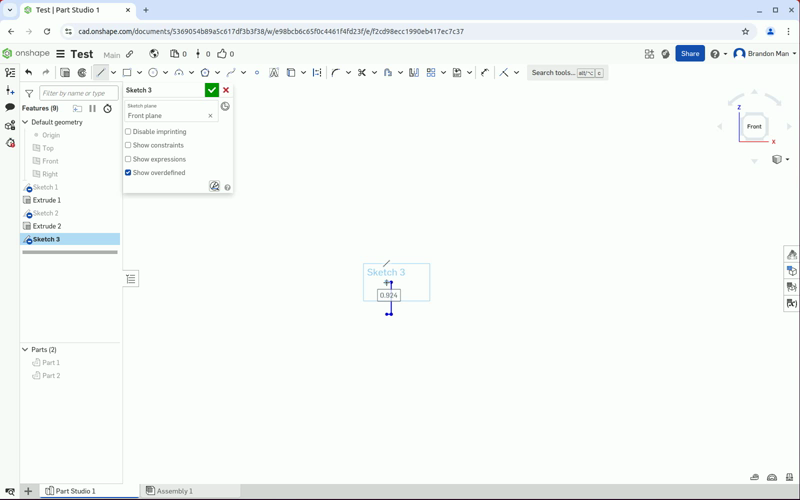
key_up(shift)
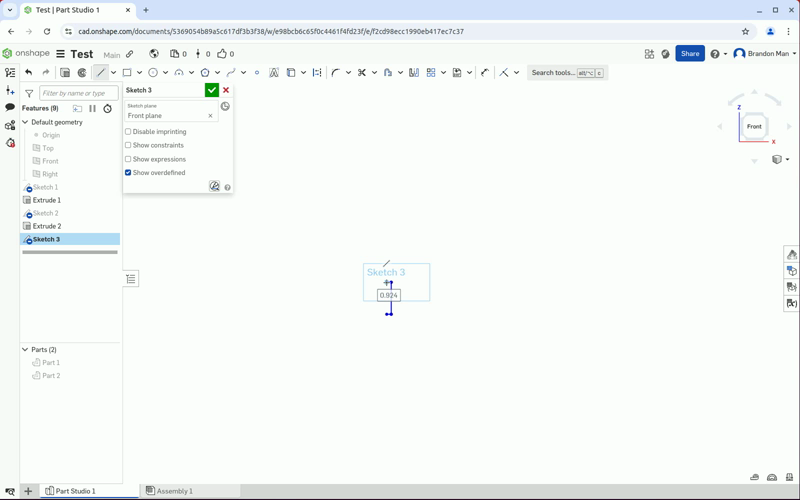
mouse_move(417, 282)
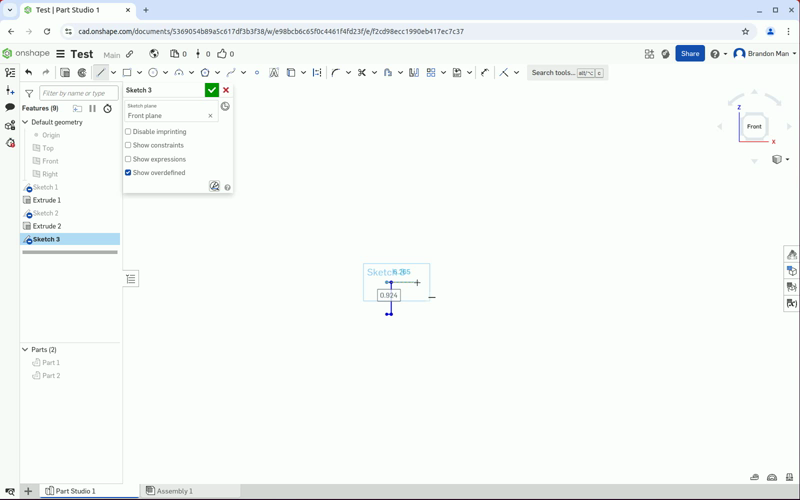
key_down(shift)
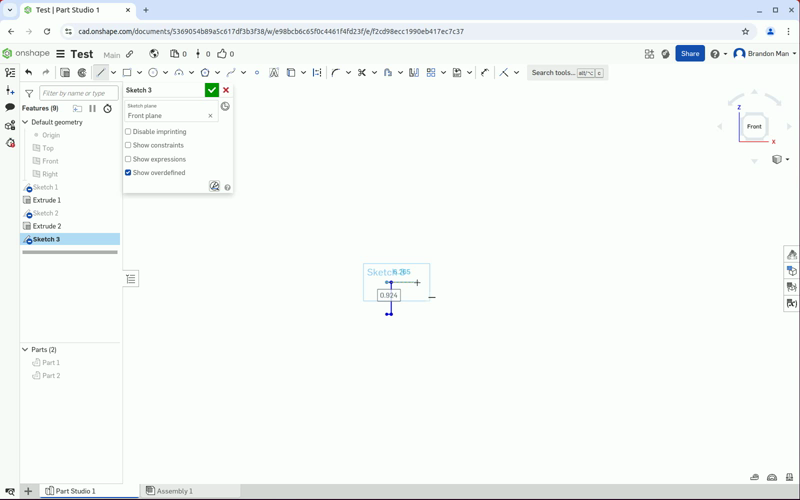
mouse_move(386, 314)
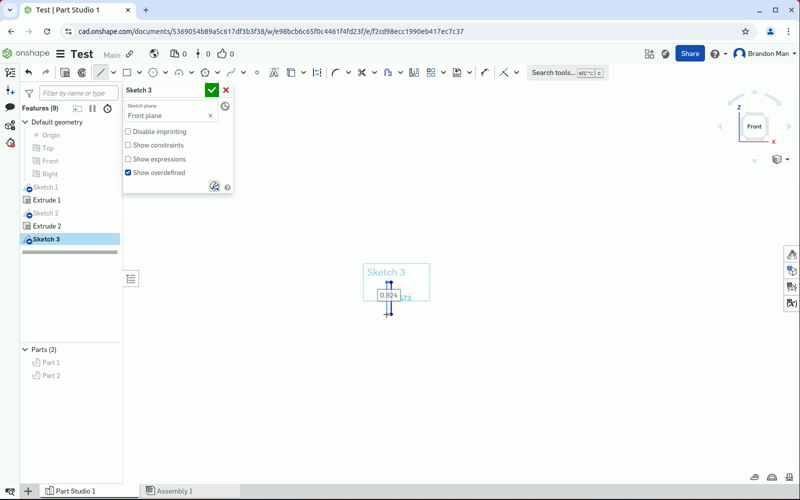
scroll(6)
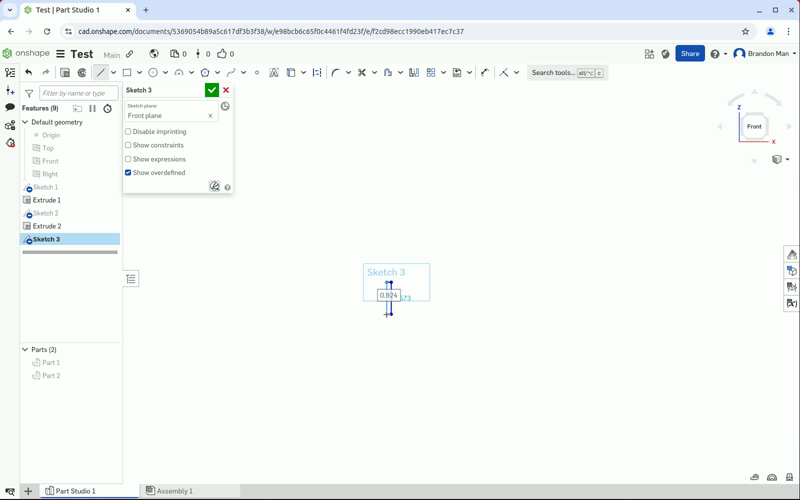
scroll(6)
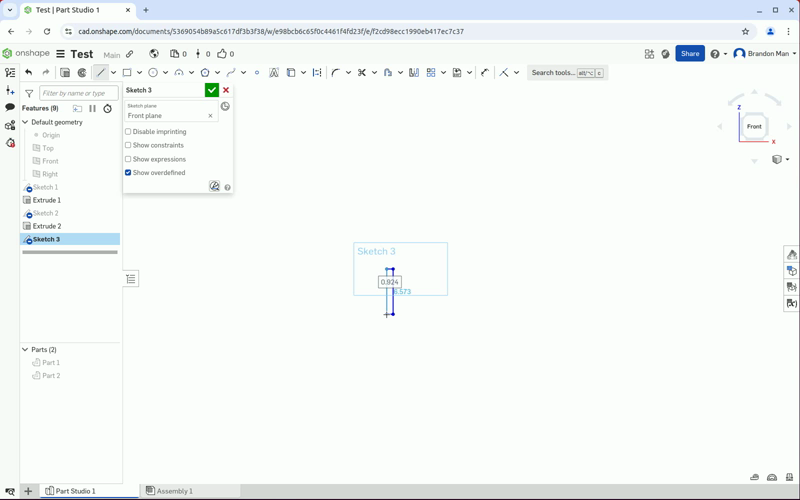
scroll(6)
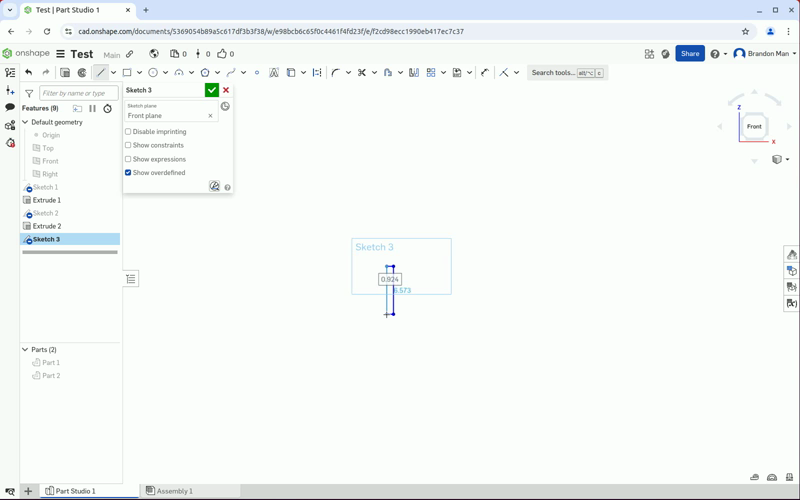
scroll(6)
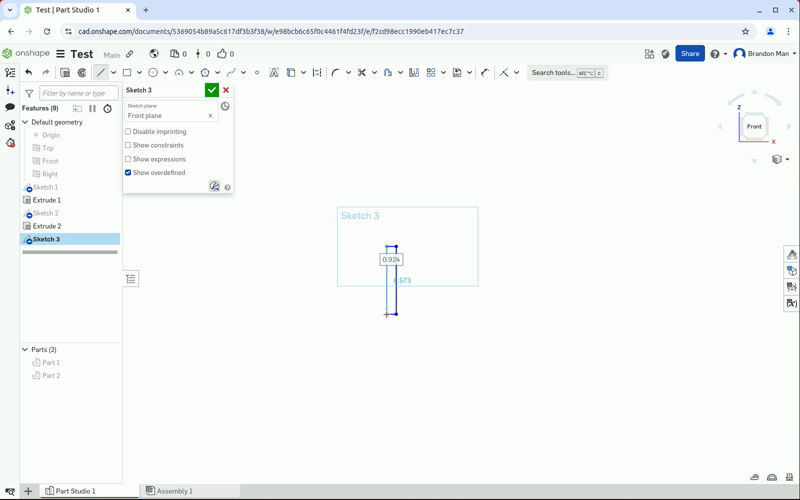
scroll(6)
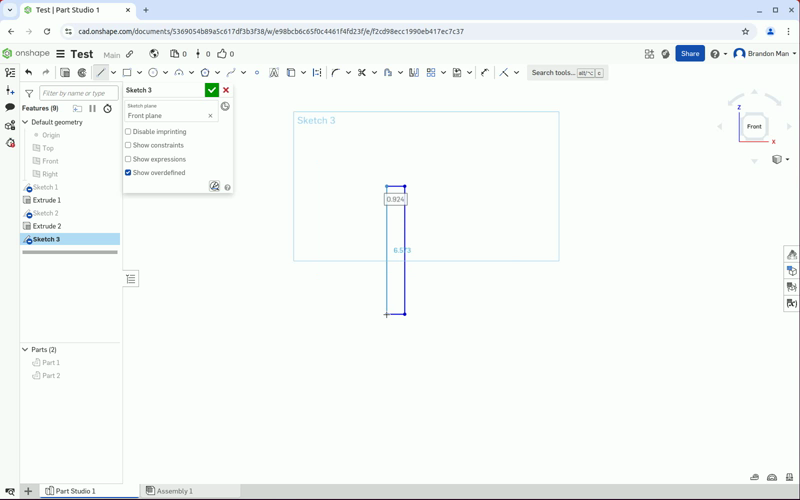
scroll(6)
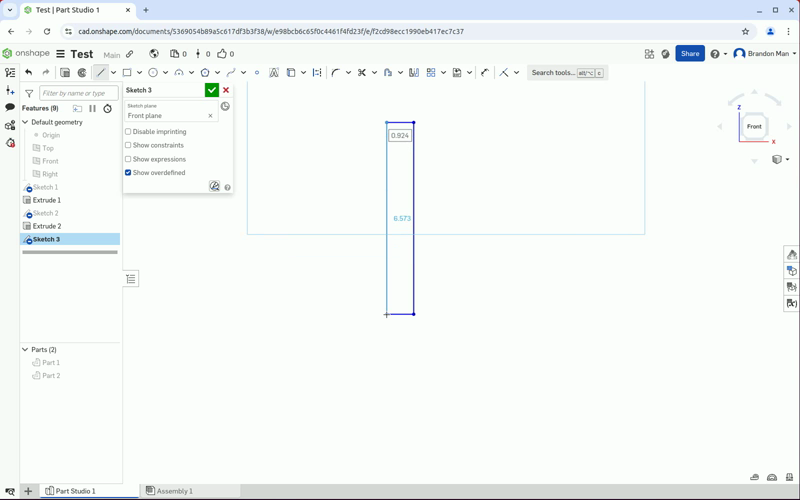
scroll(6)
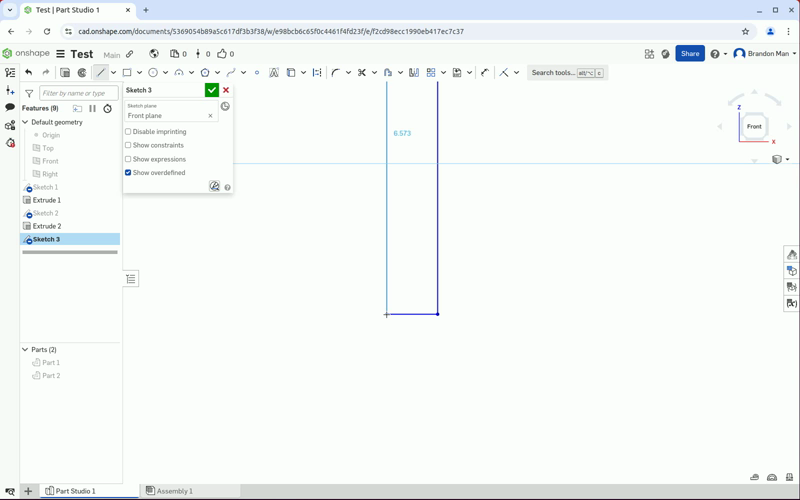
key_up(shift)
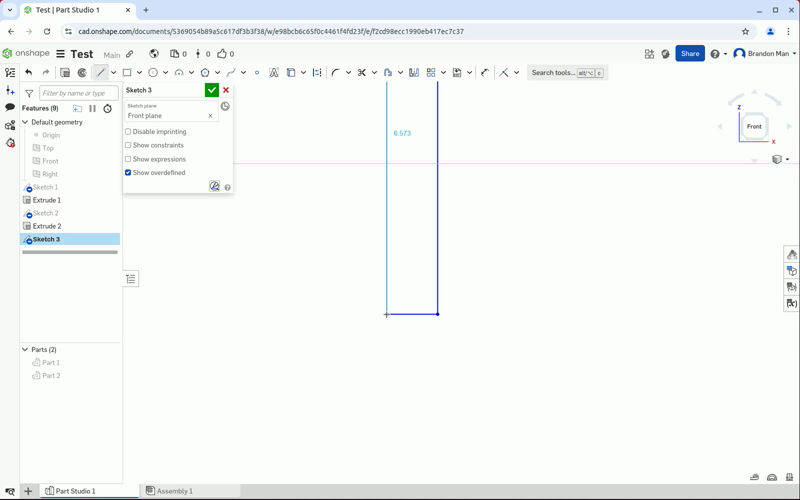
click(386, 314)
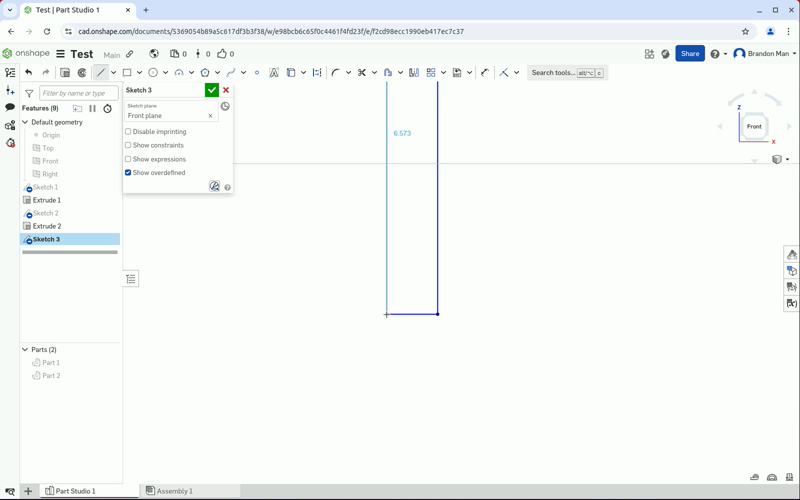
scroll(-6)
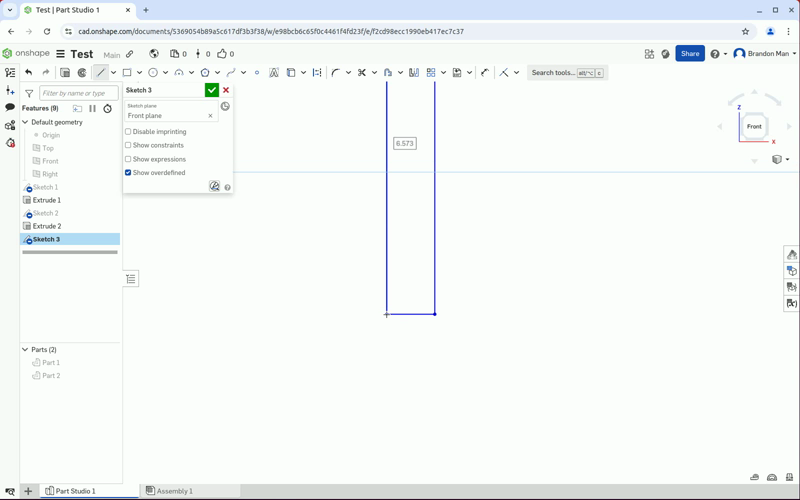
scroll(-6)
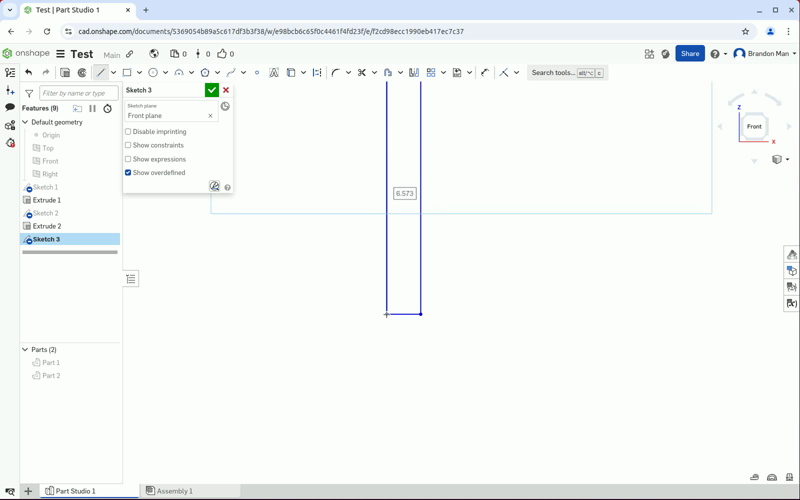
scroll(-6)
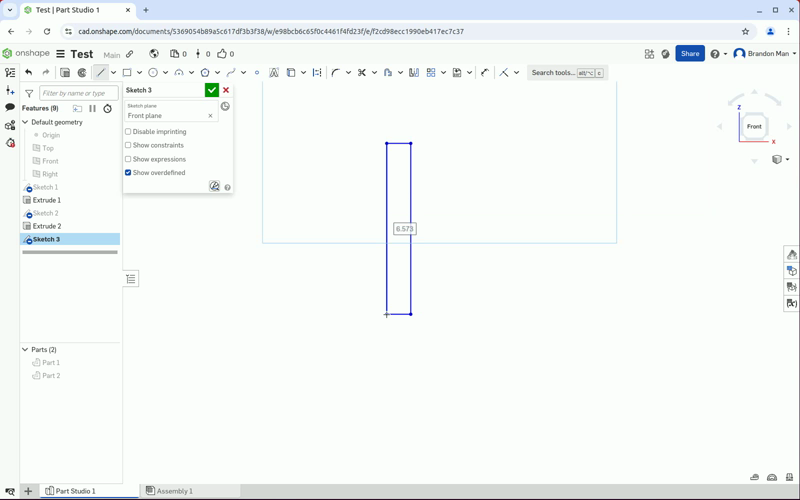
scroll(-6)
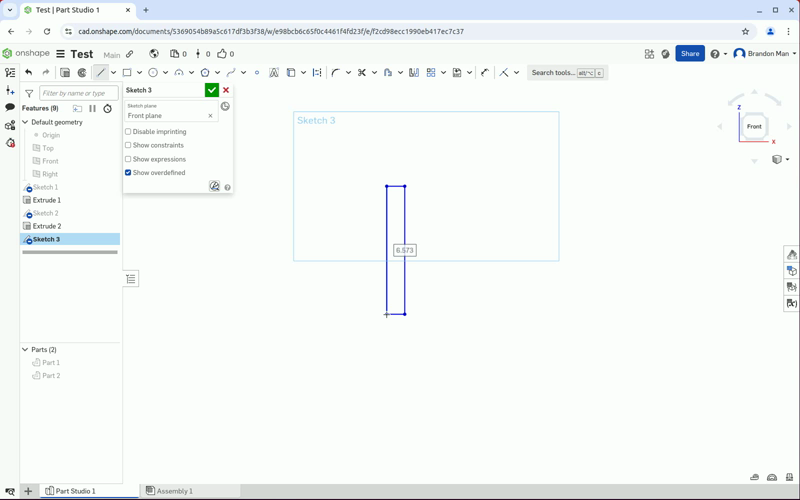
scroll(-6)
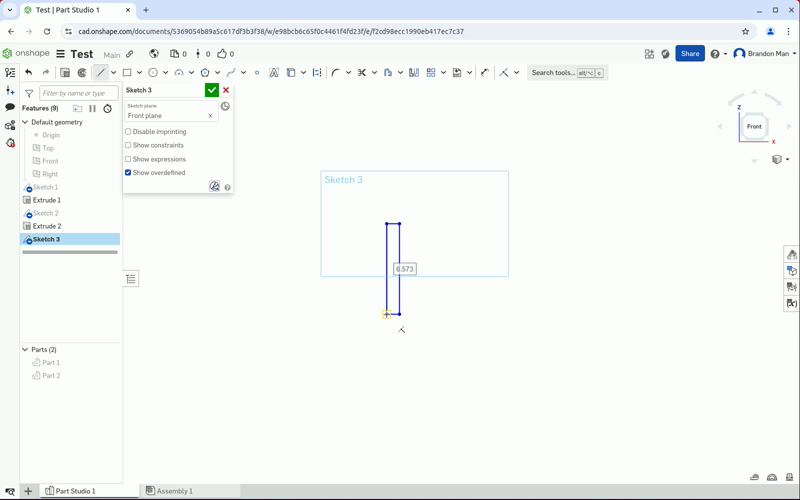
scroll(-6)
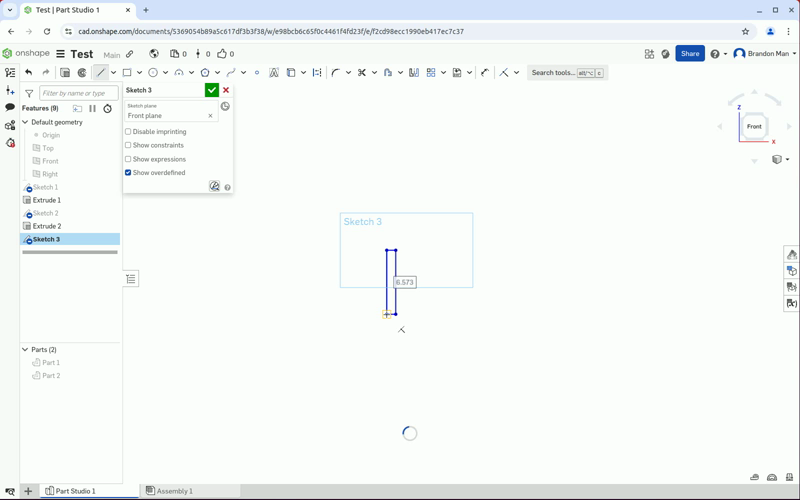
scroll(-6)
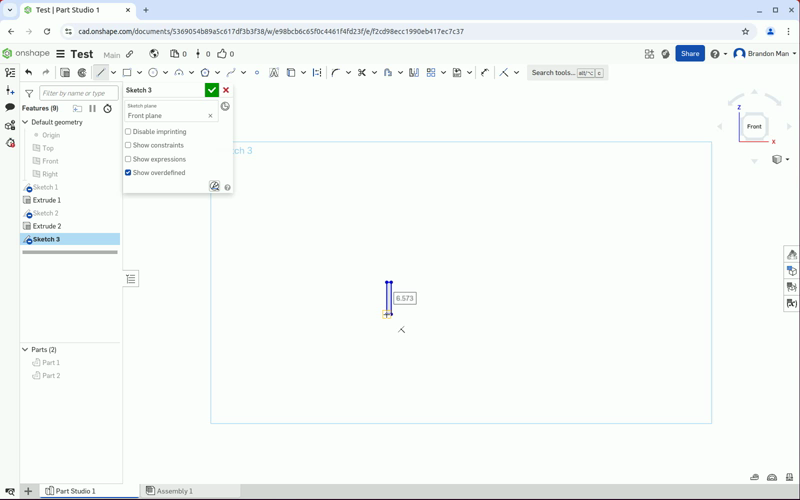
key(esc)
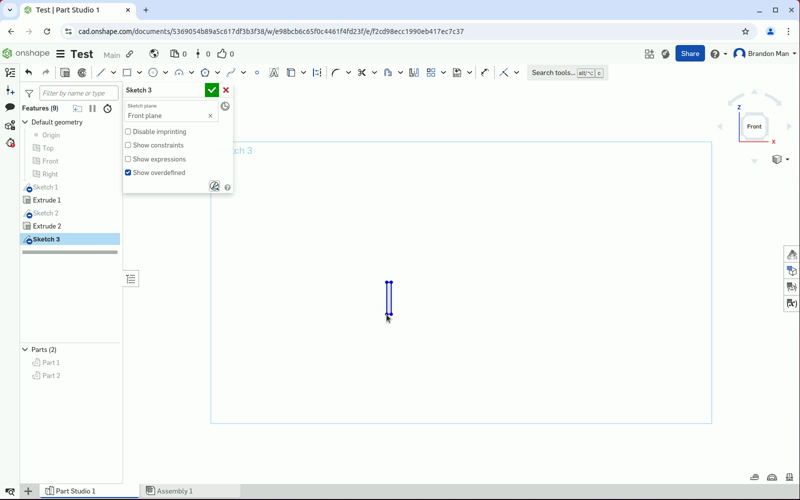
mouse_move(390, 295)
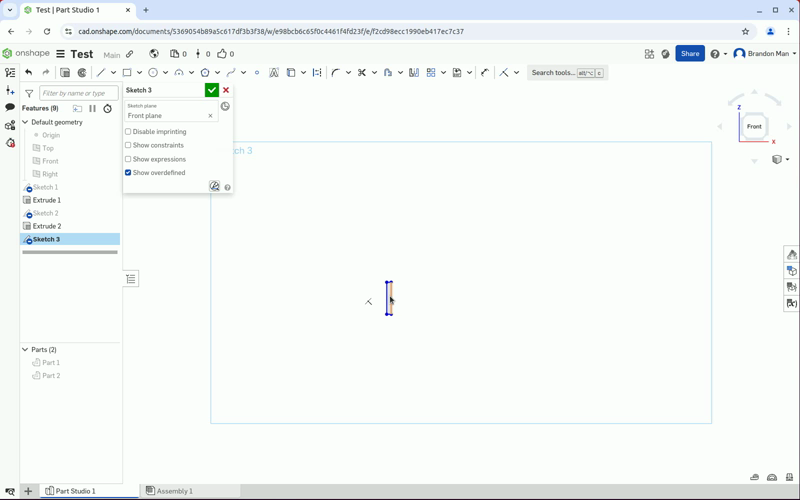
scroll(6)
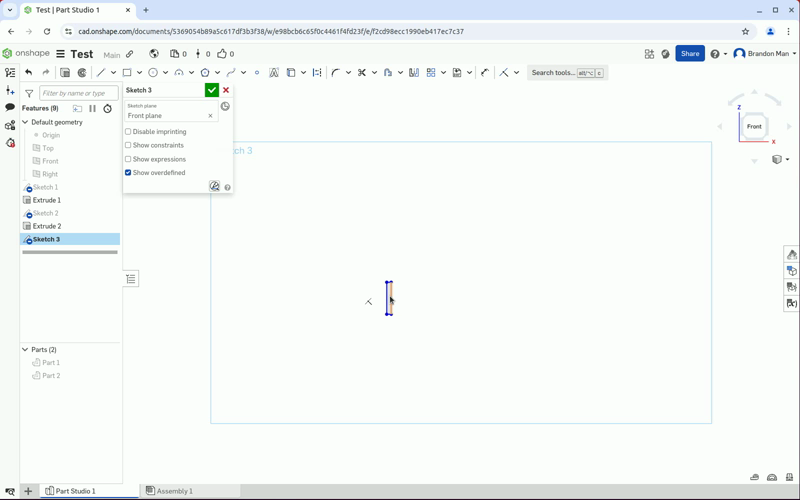
scroll(6)
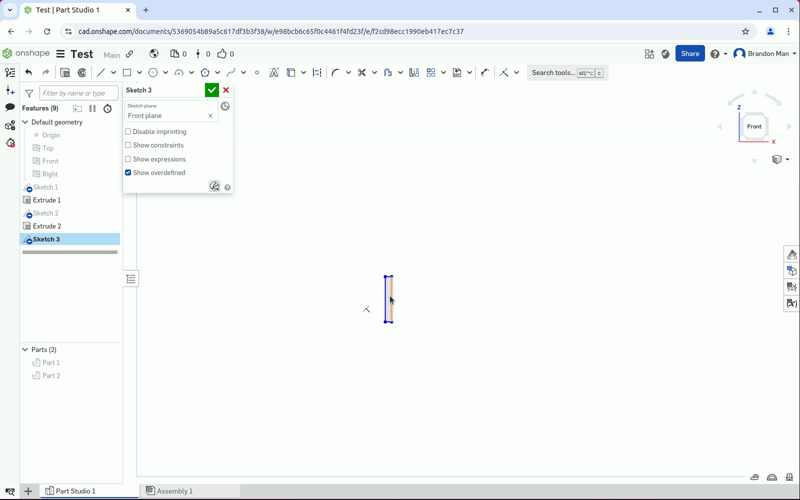
scroll(6)
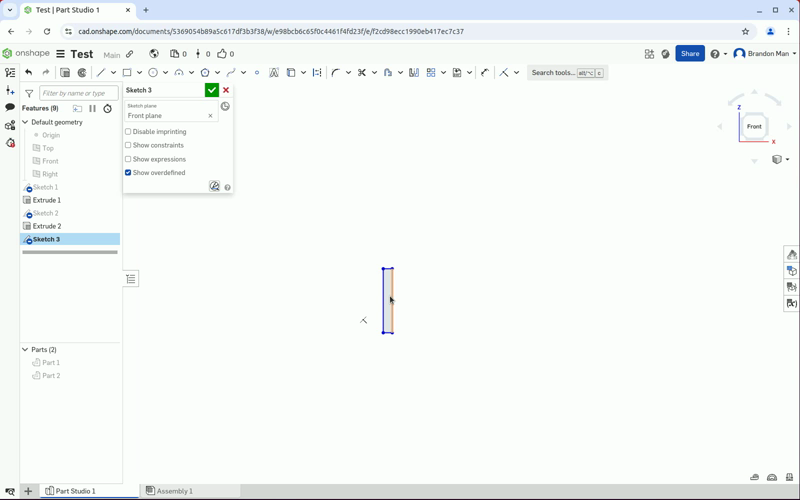
scroll(6)
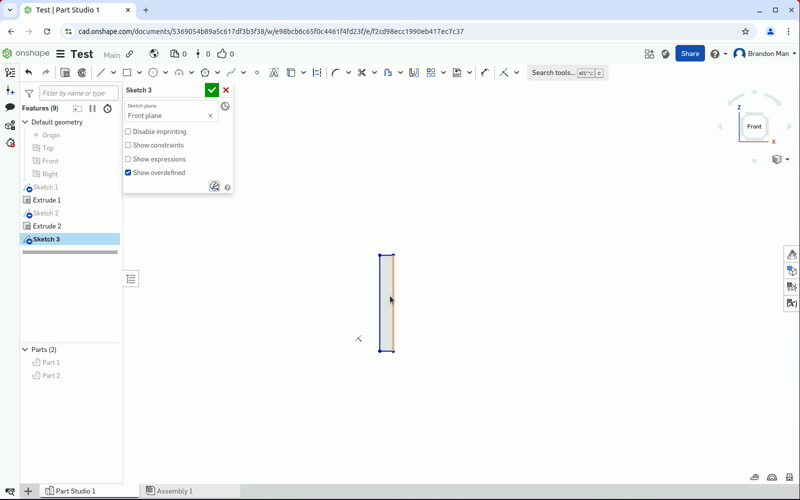
scroll(6)
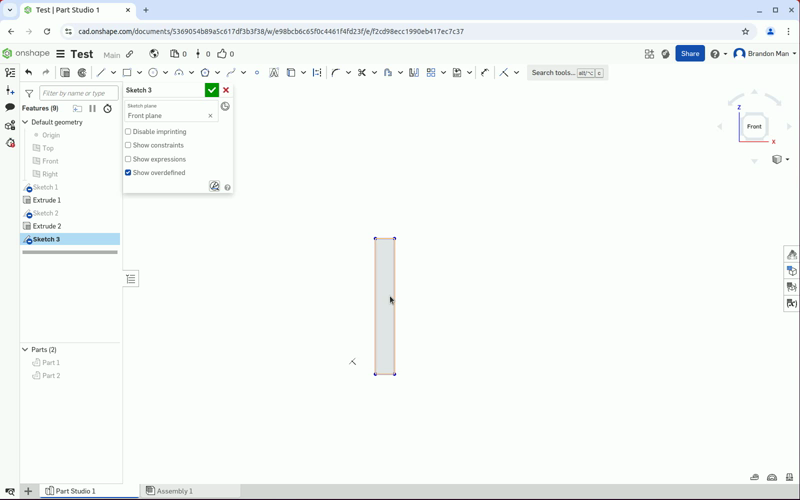
scroll(6)
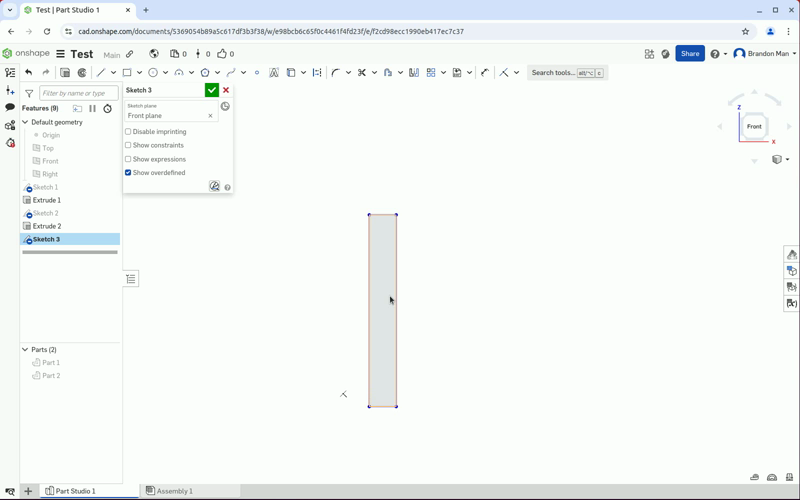
scroll(6)
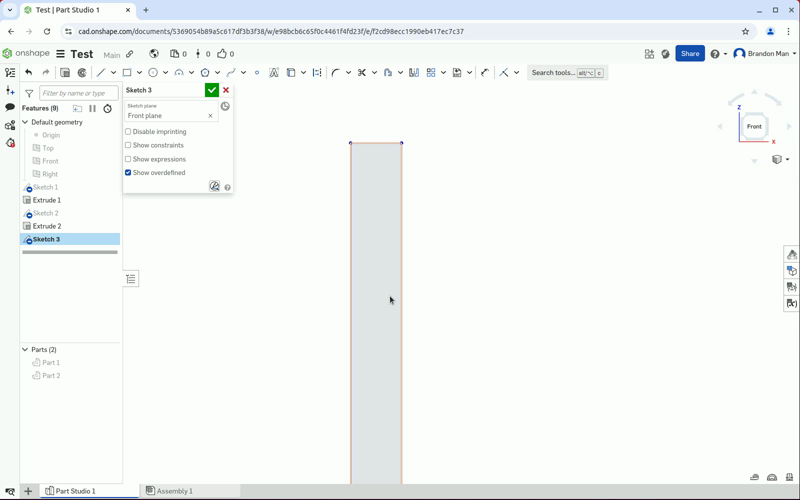
click(390, 295)
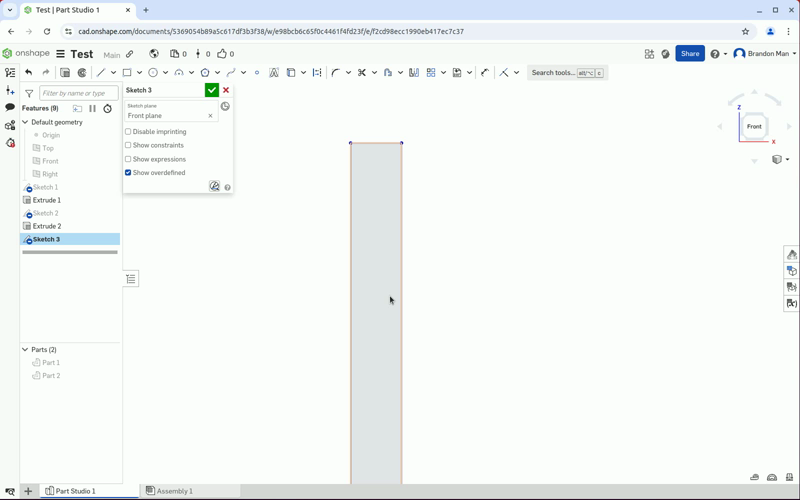
scroll(-6)
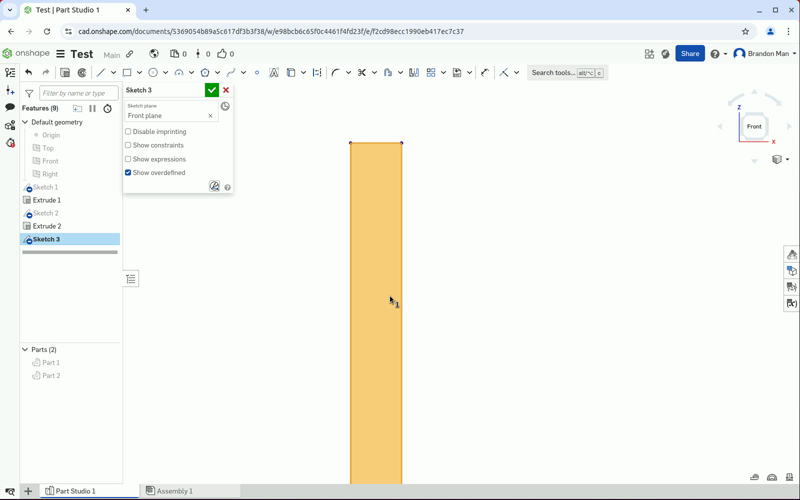
scroll(-6)
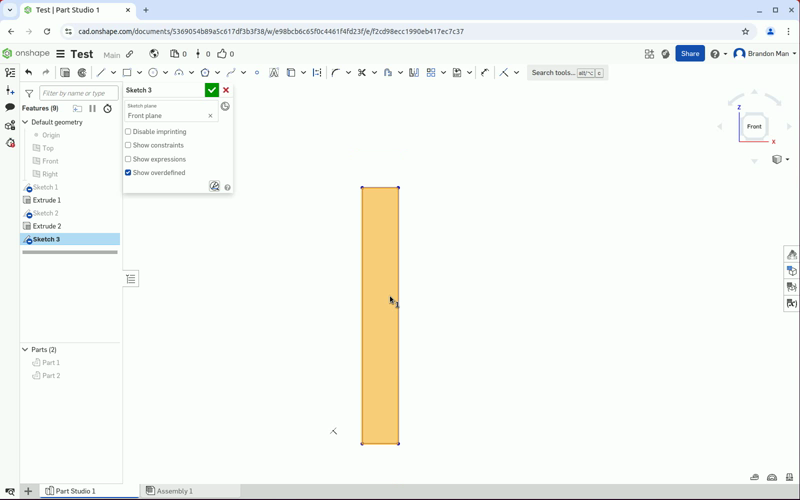
scroll(-6)
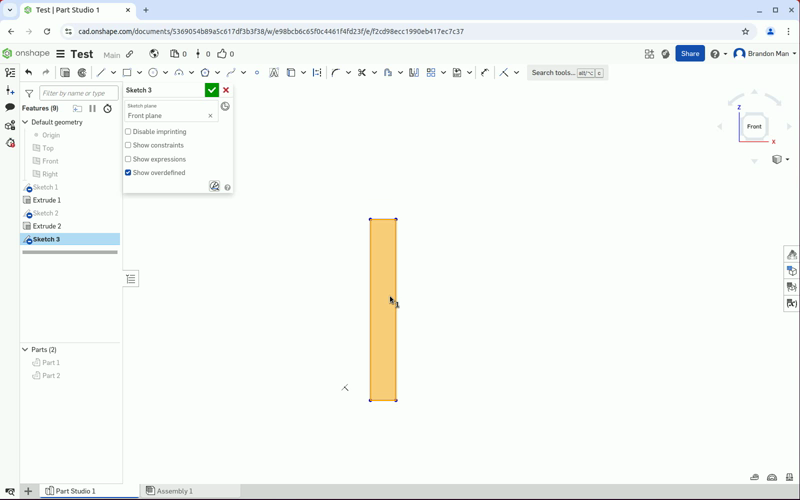
scroll(-6)
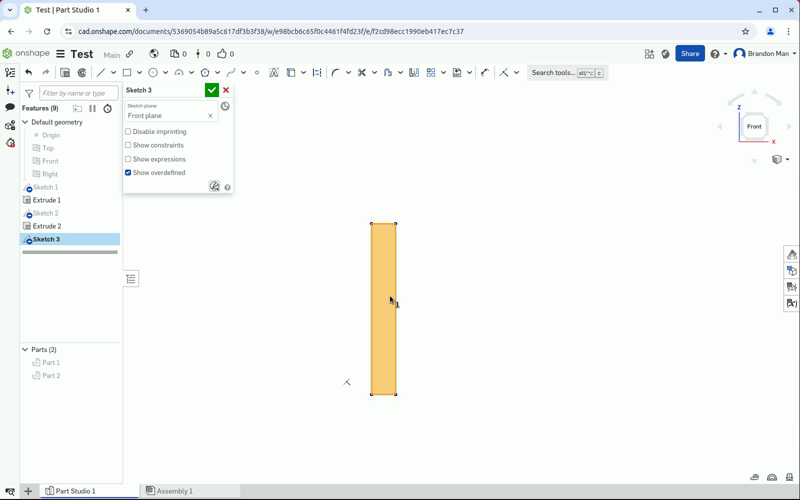
scroll(-6)
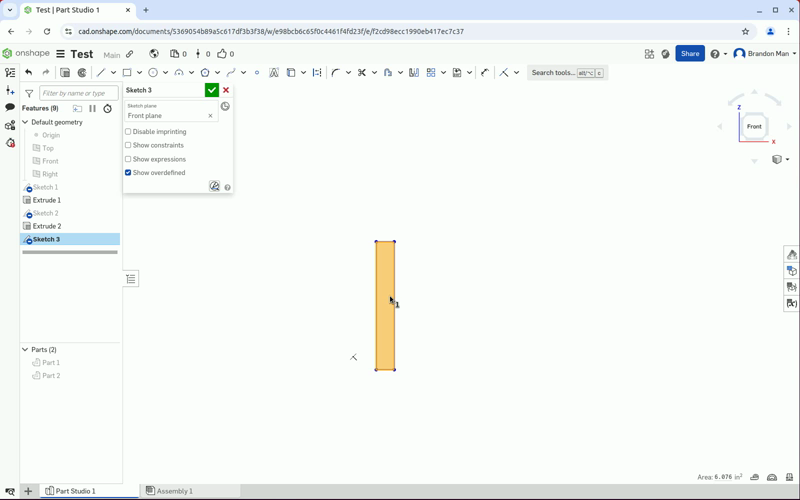
scroll(-6)
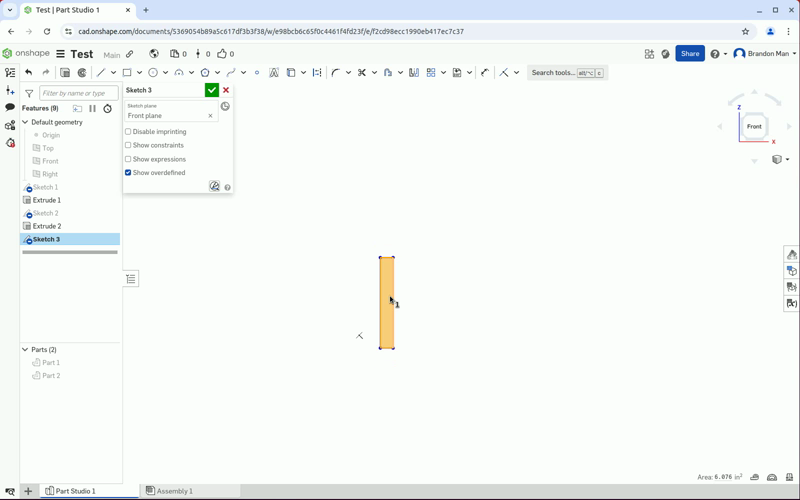
scroll(-6)
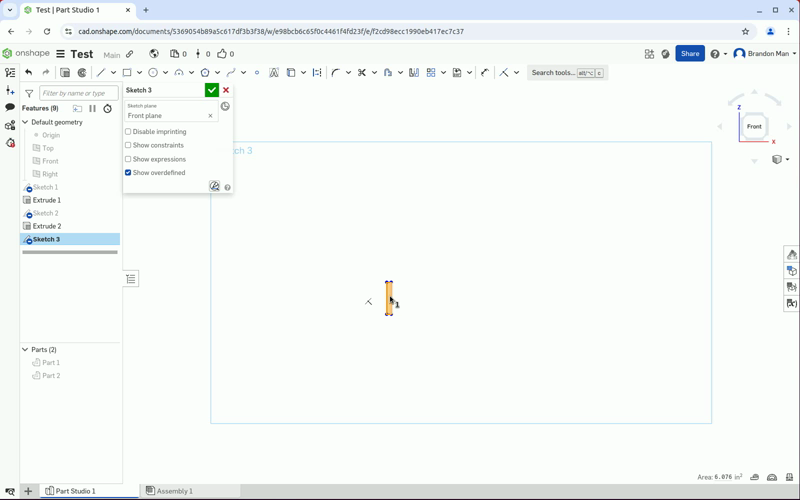
mouse_move(73, 352)
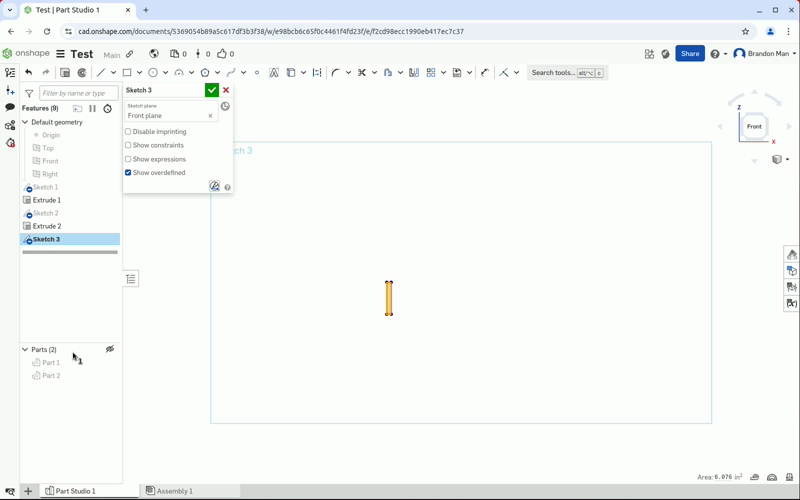
key(shift+y)
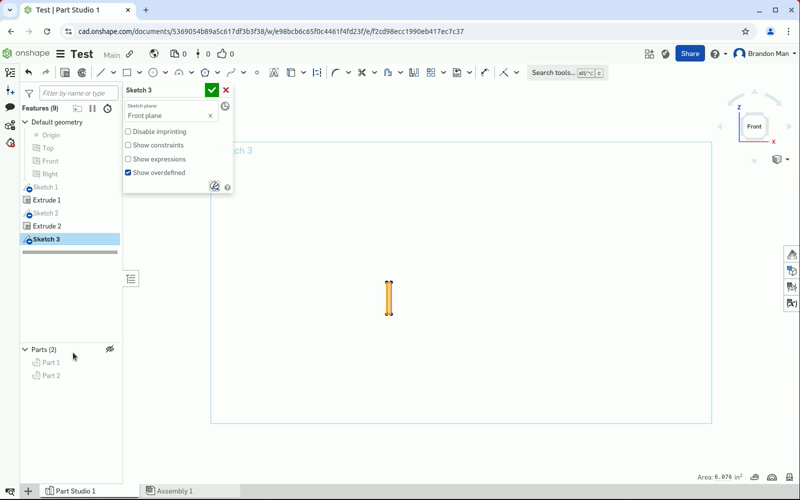
key(shift+e)
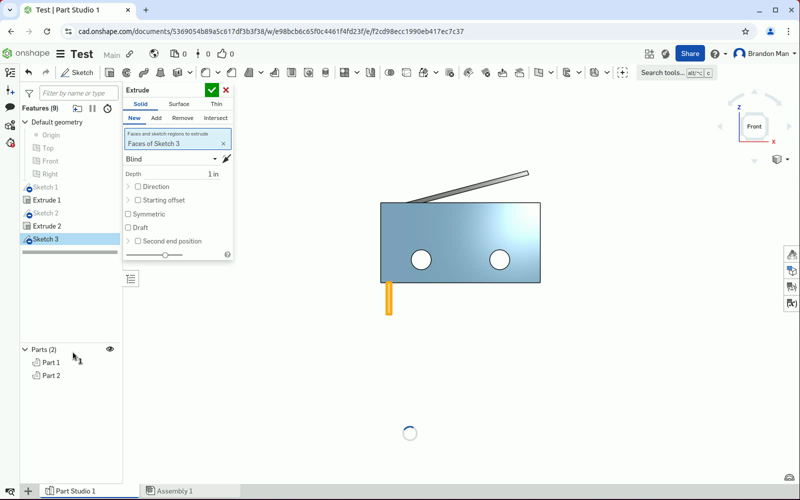
mouse_move(143, 106)
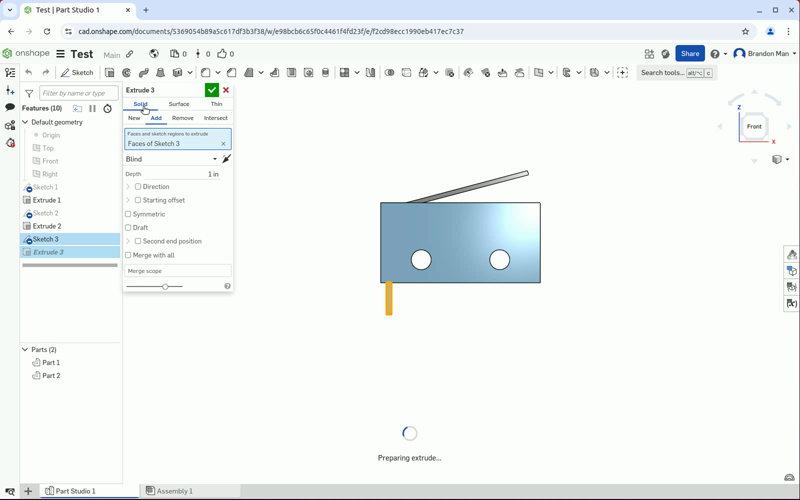
click(143, 106)
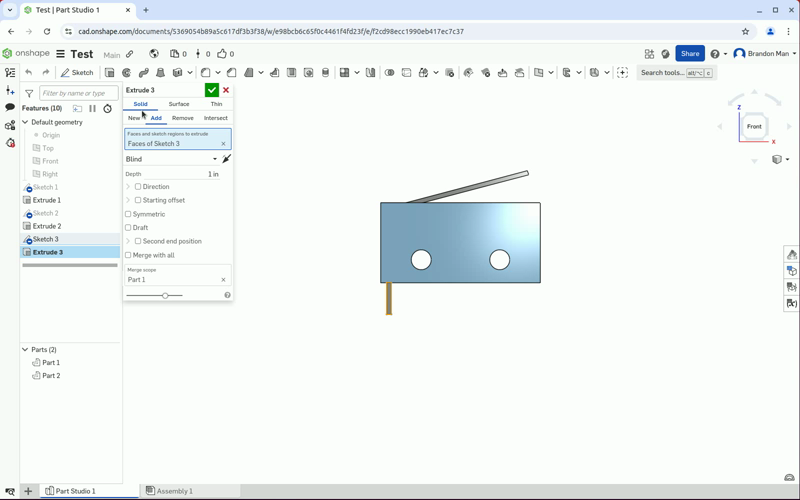
mouse_move(137, 120)
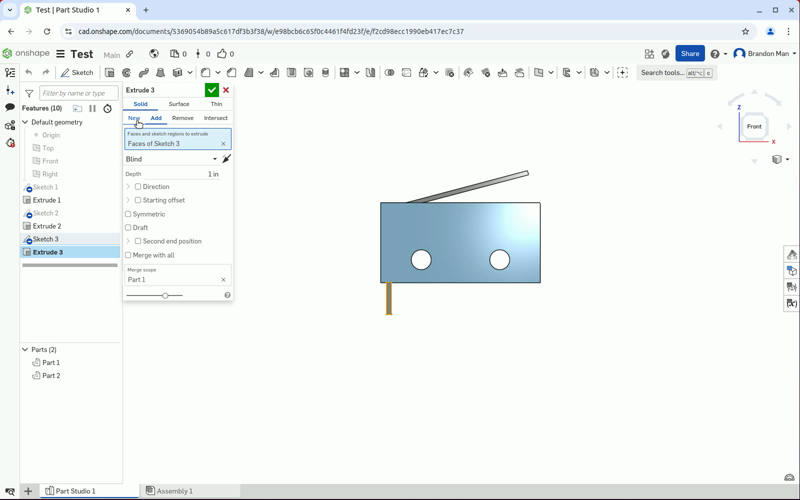
click(137, 120)
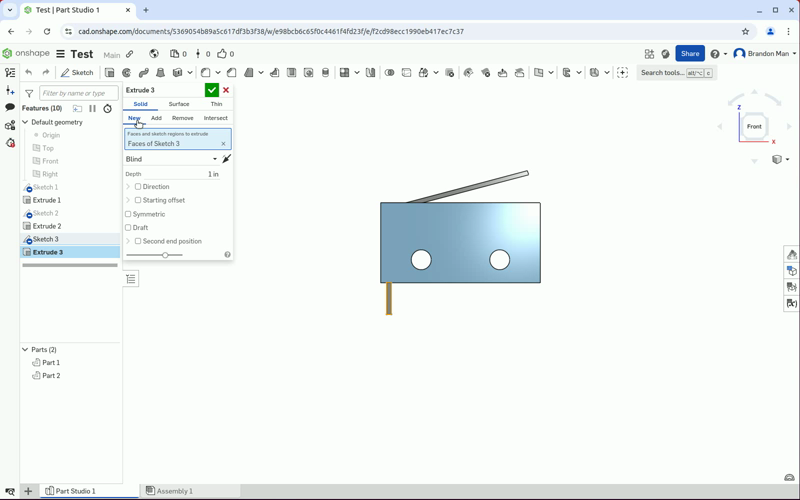
key(tab, 4)
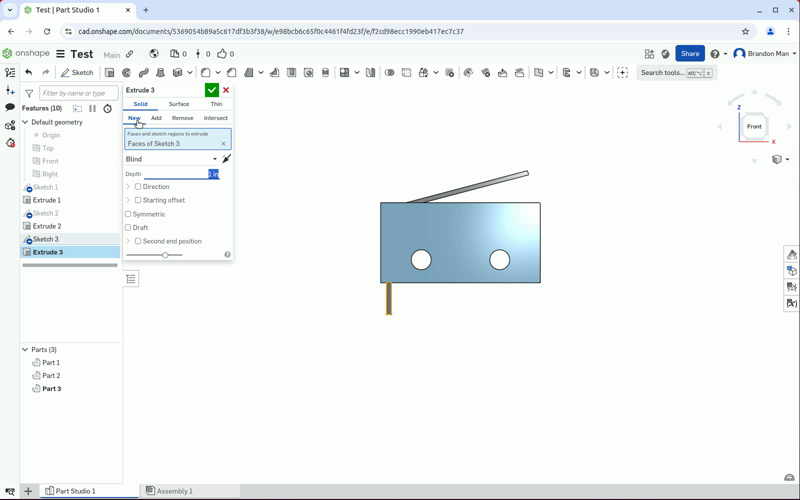
text(5.778)
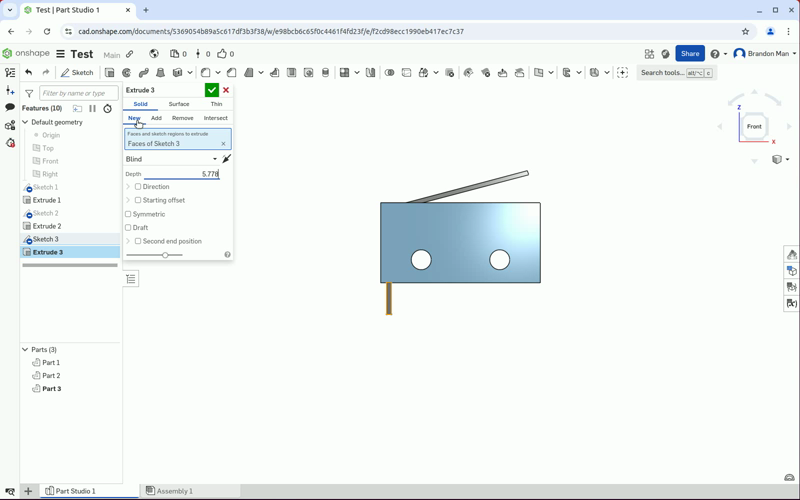
key(tab, 3)
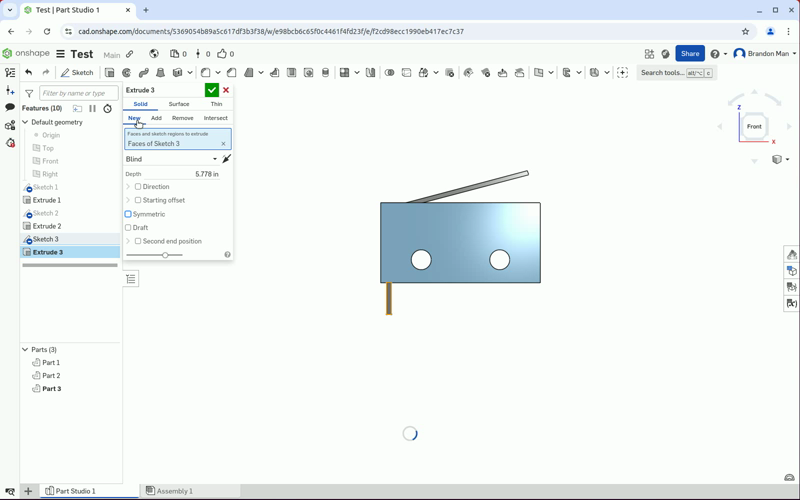
key(space)
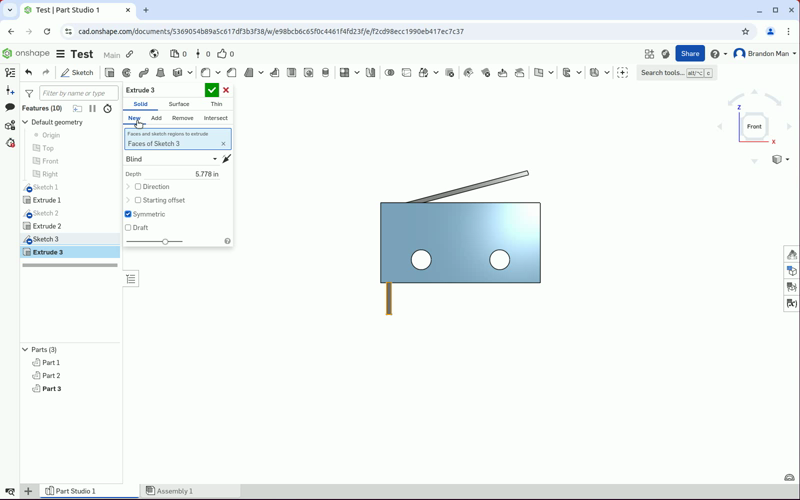
key(enter)
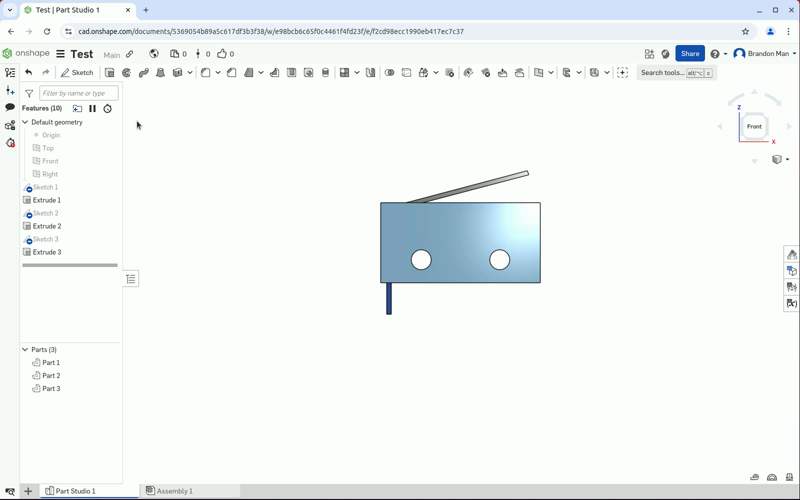
key(shift+h)
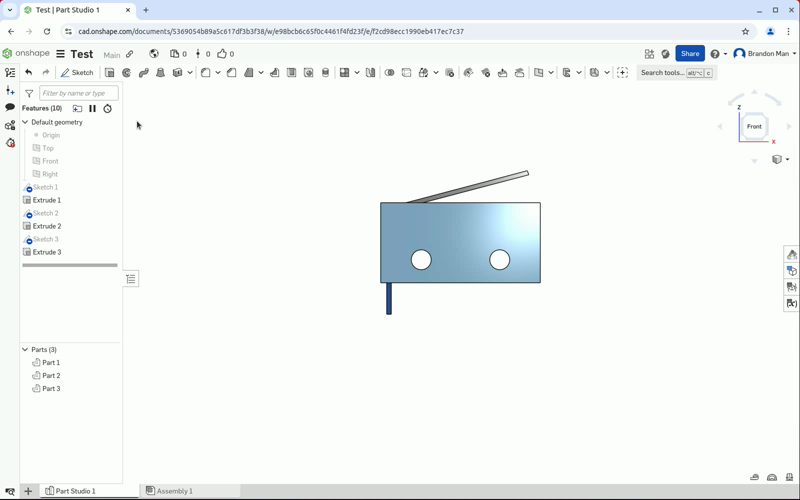
key(shift+h)
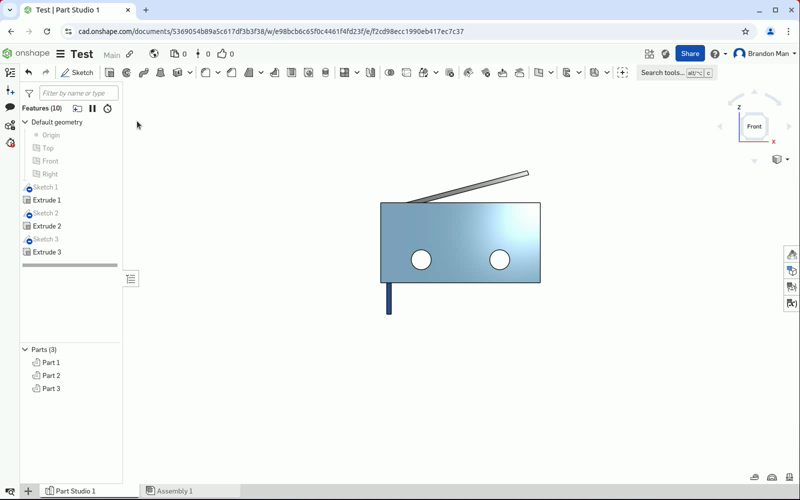
mouse_move(73, 189)
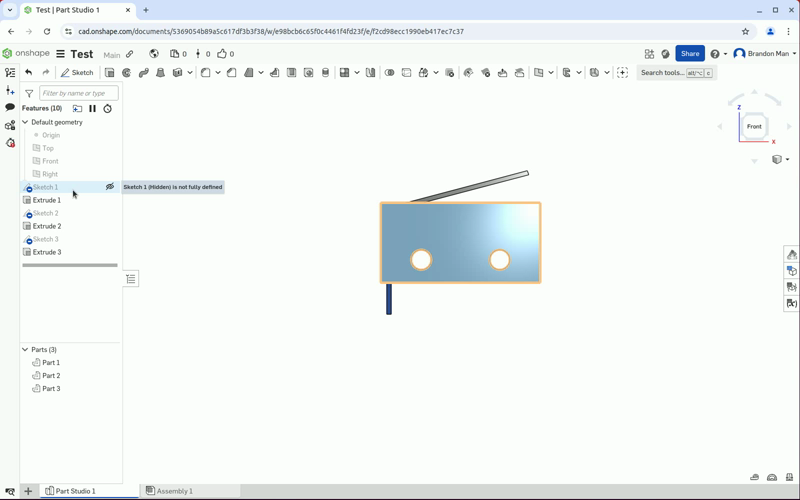
click(73, 189)
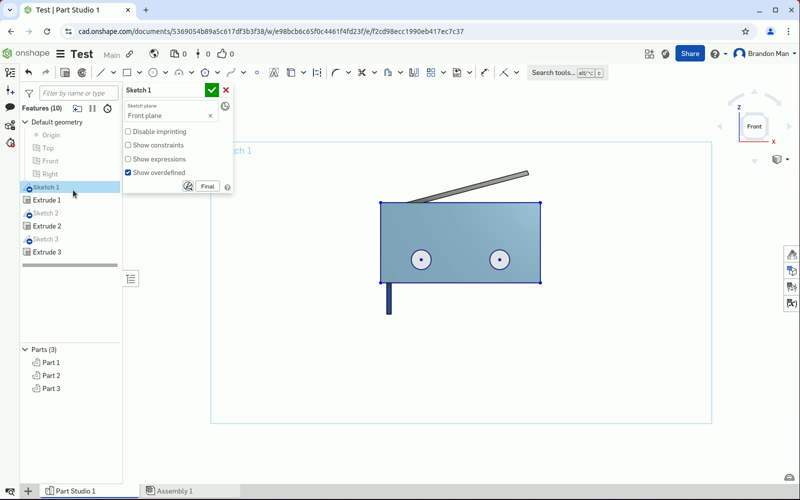
mouse_move(229, 92)
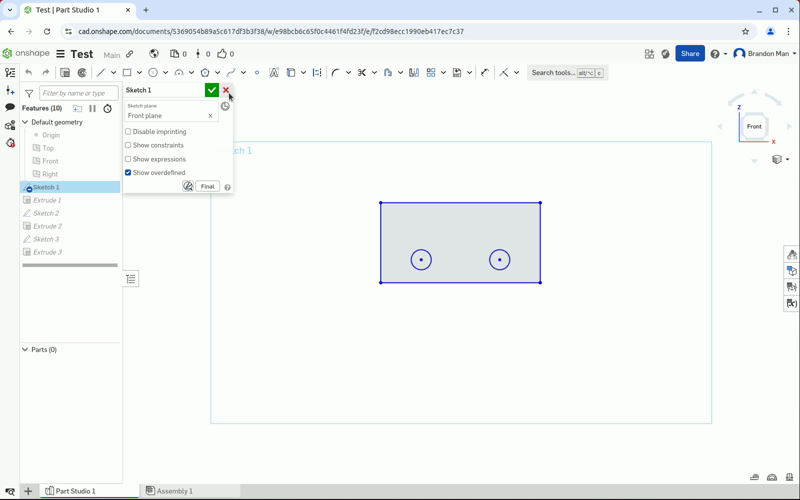
click(229, 92)
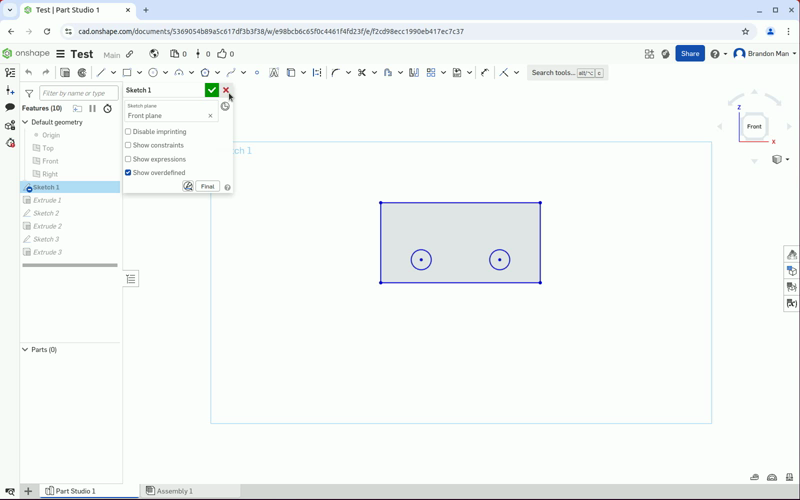
key(shift+s)
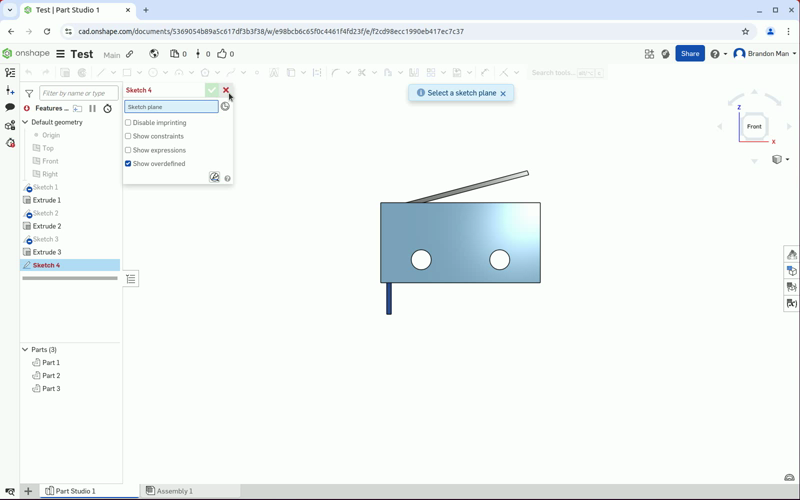
mouse_move(73, 163)
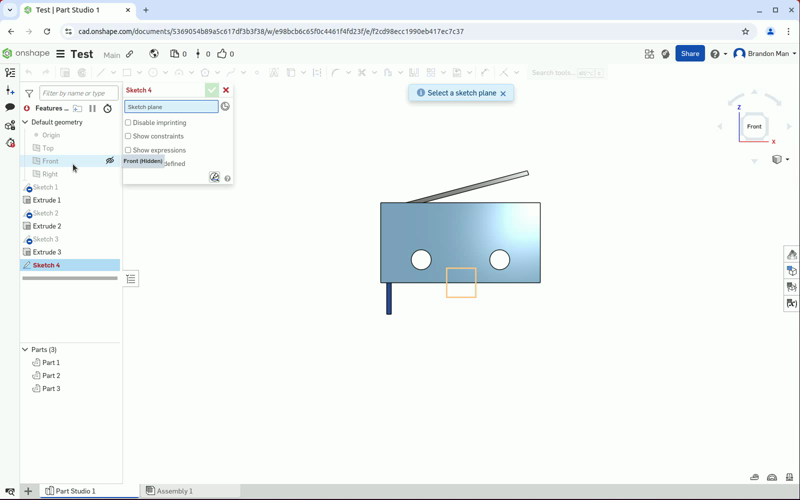
click(73, 163)
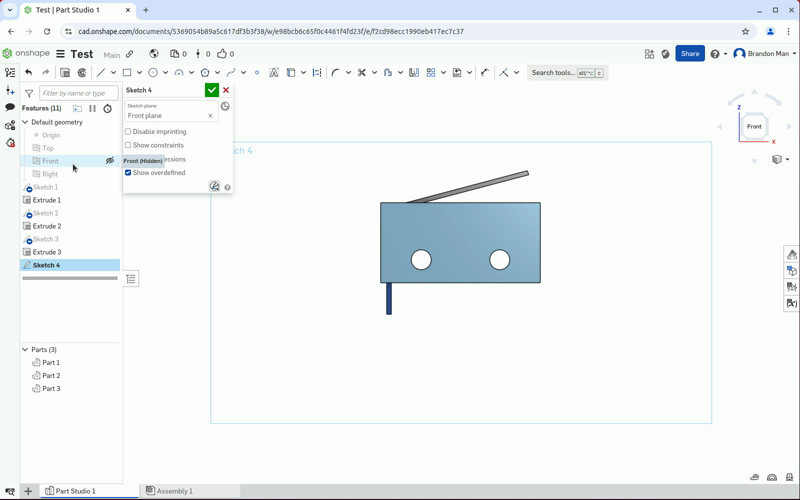
mouse_move(73, 352)
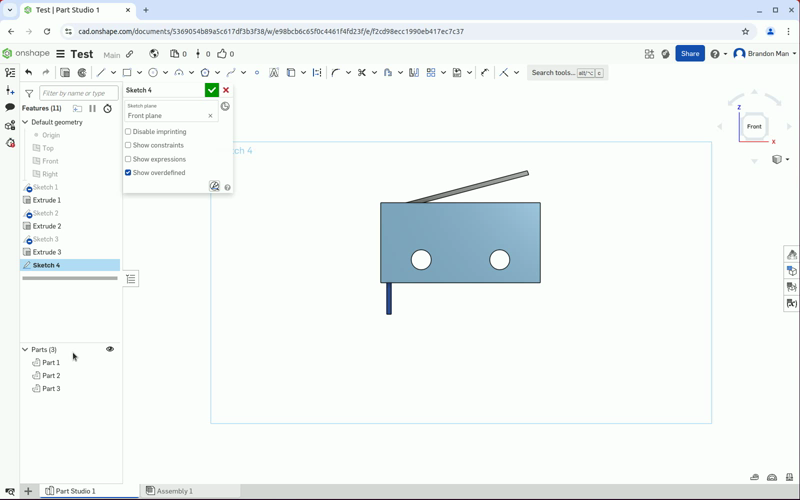
key(y)
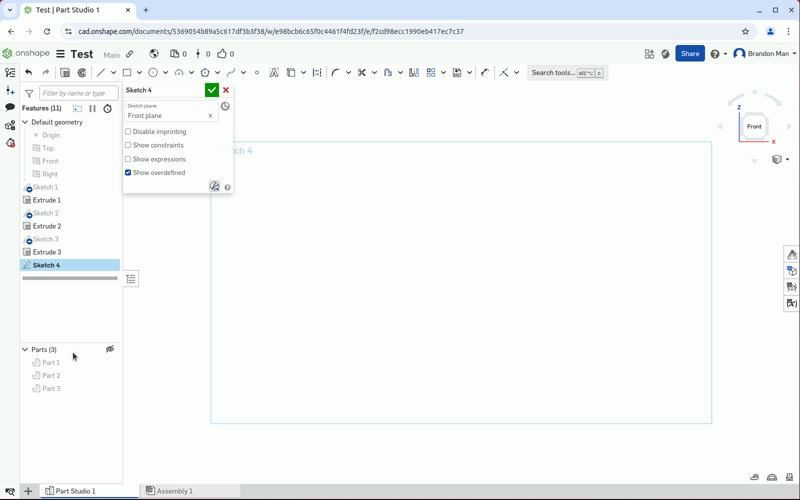
key(l)
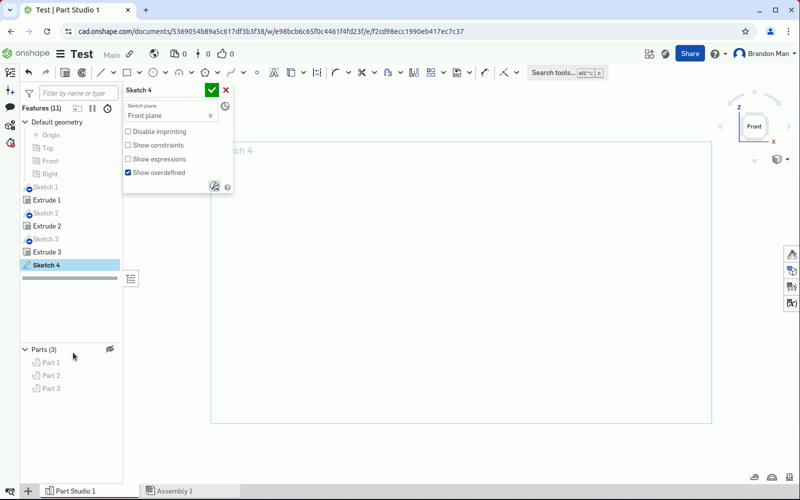
key_down(shift)
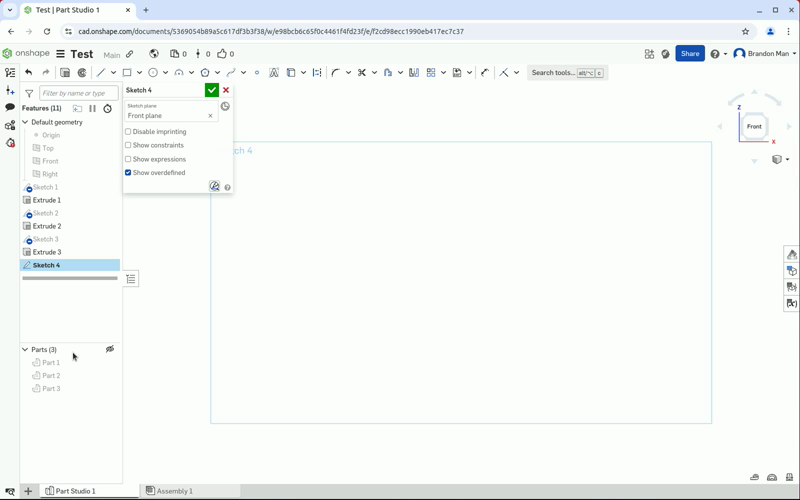
mouse_move(463, 314)
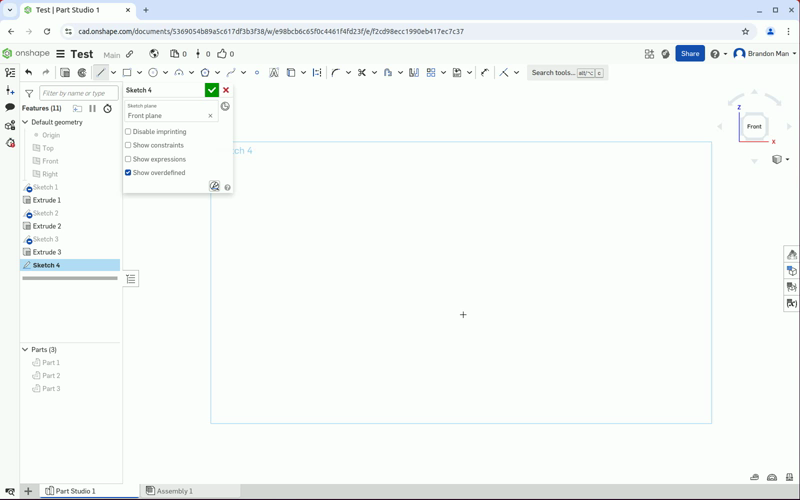
click(463, 314)
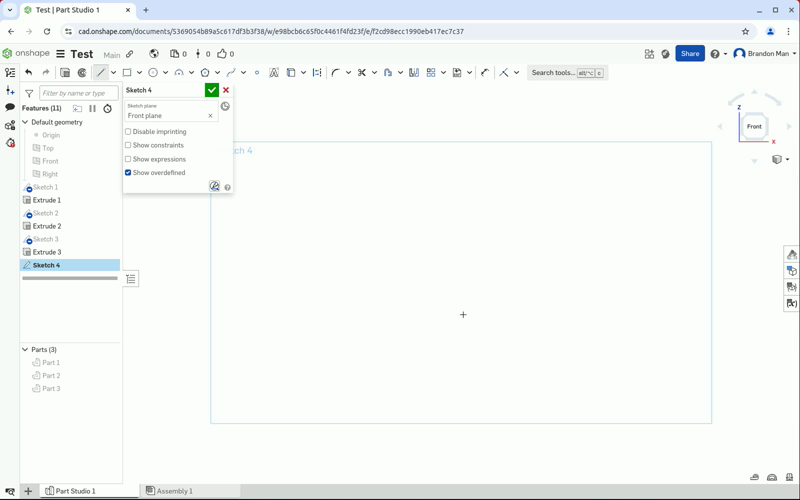
key_up(shift)
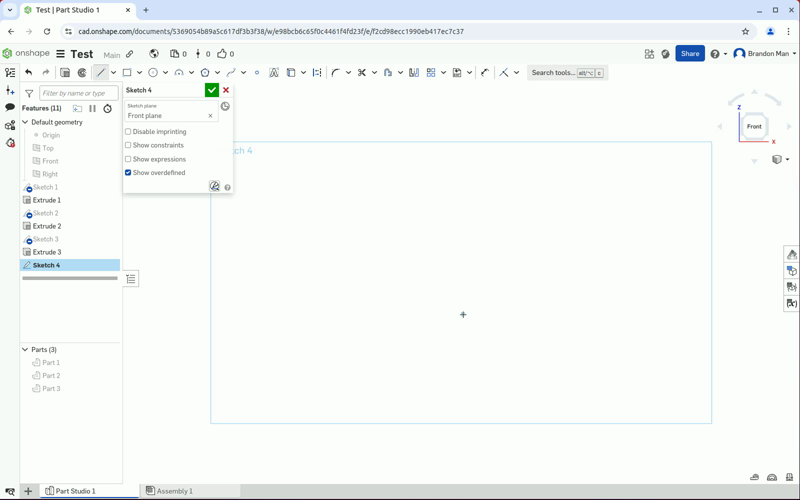
key_down(shift)
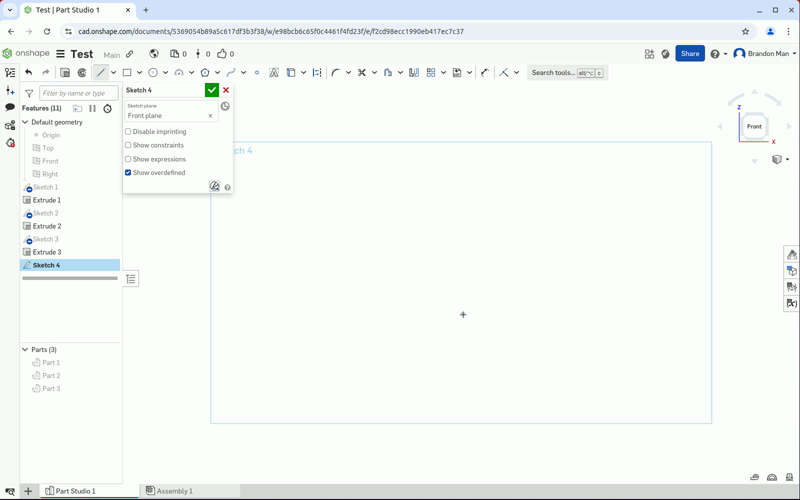
mouse_move(493, 314)
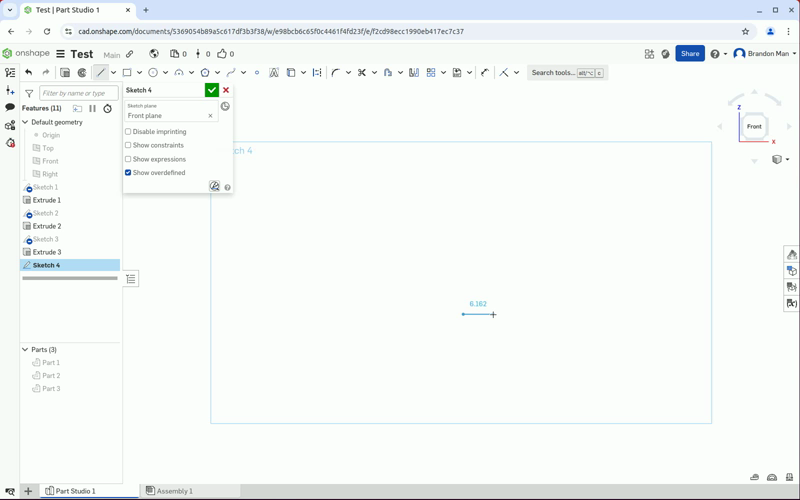
mouse_move(467, 314)
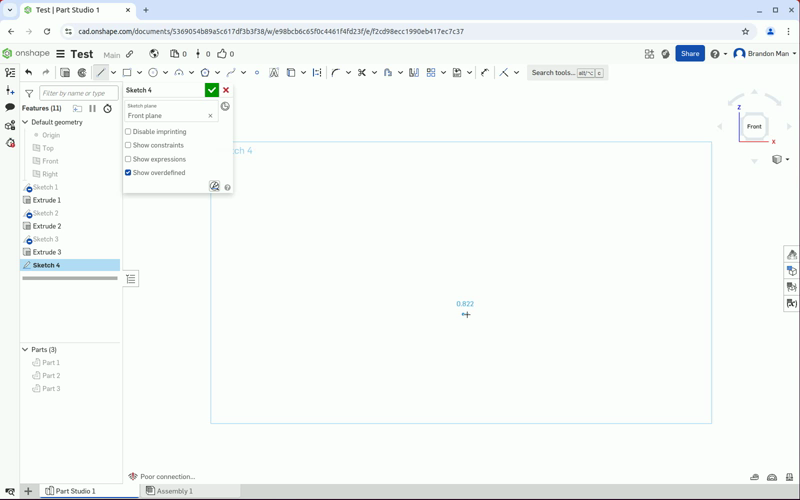
scroll(6)
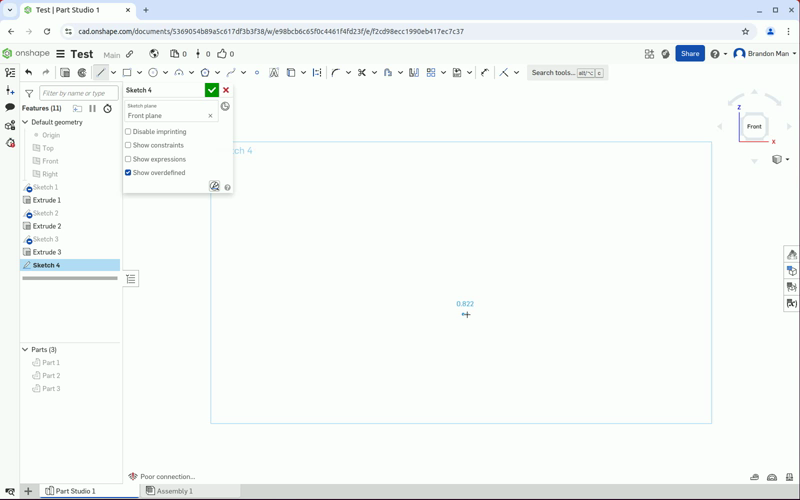
scroll(6)
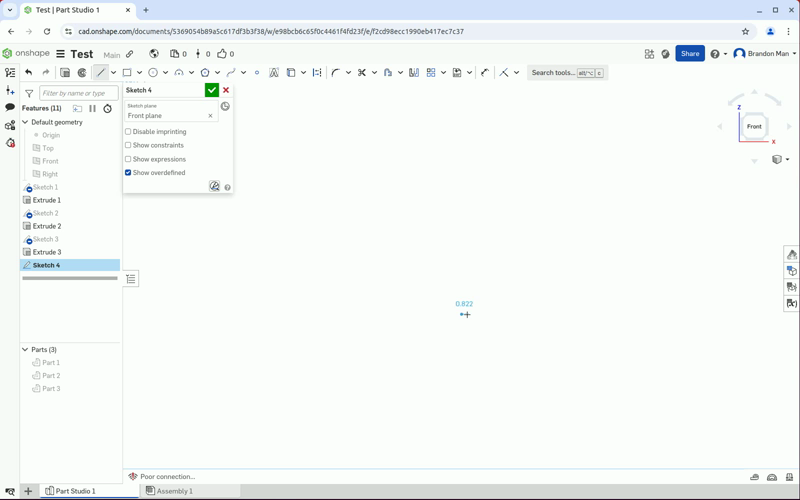
scroll(6)
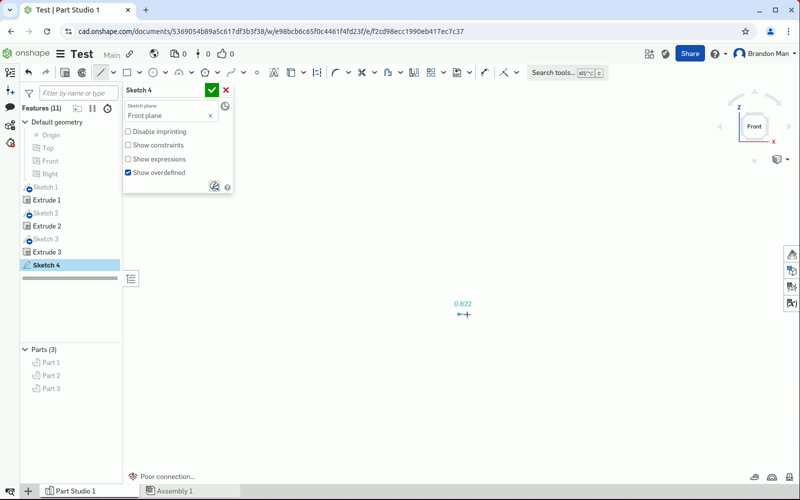
scroll(6)
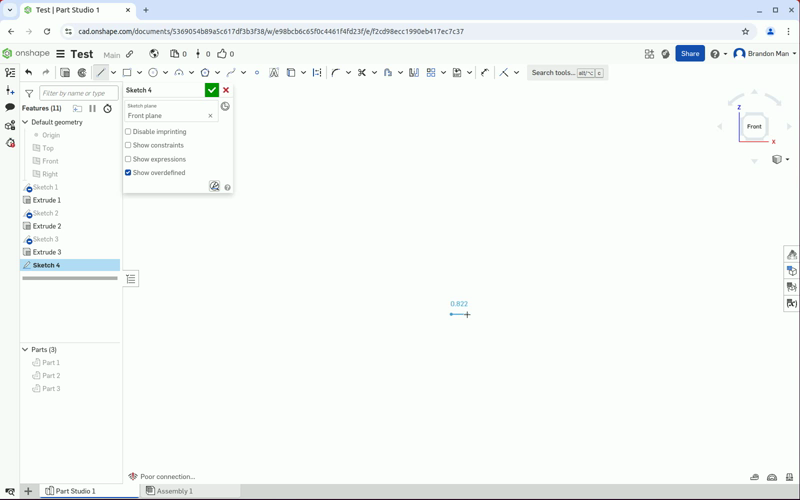
scroll(6)
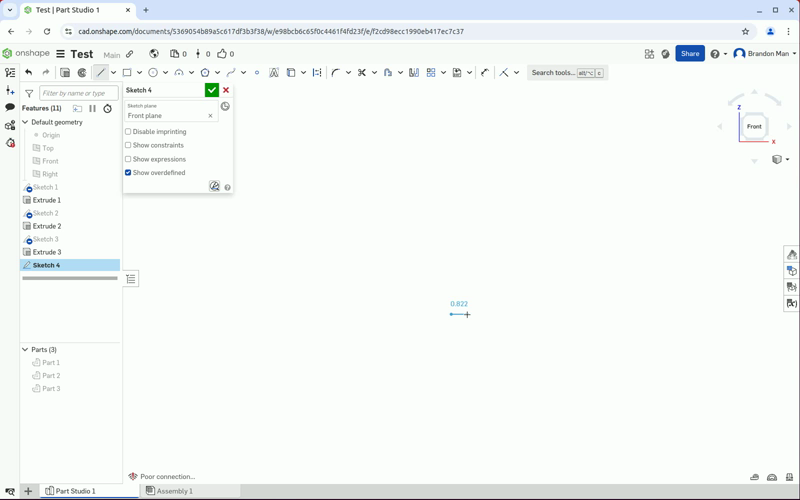
scroll(6)
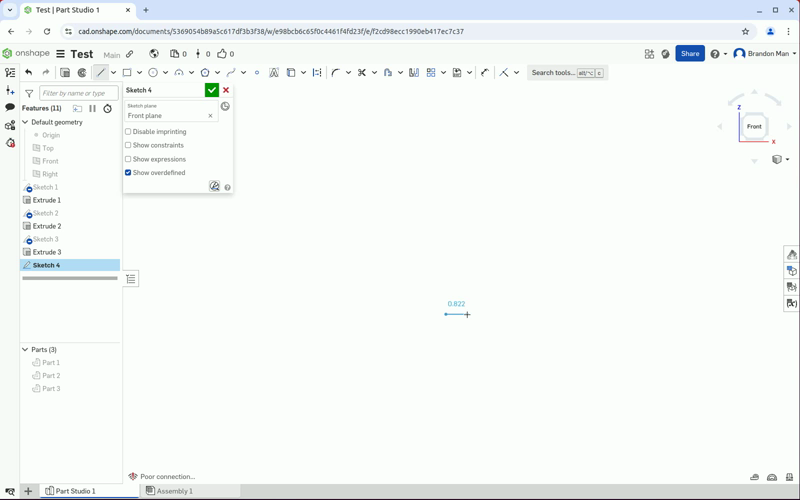
scroll(6)
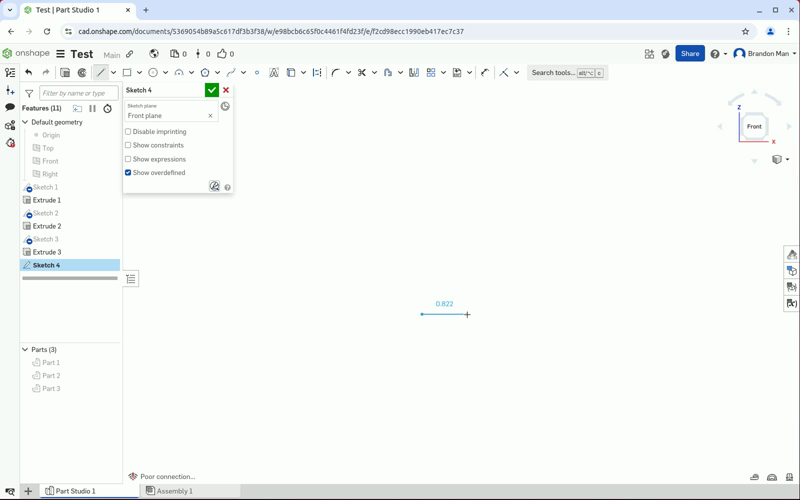
click(467, 314)
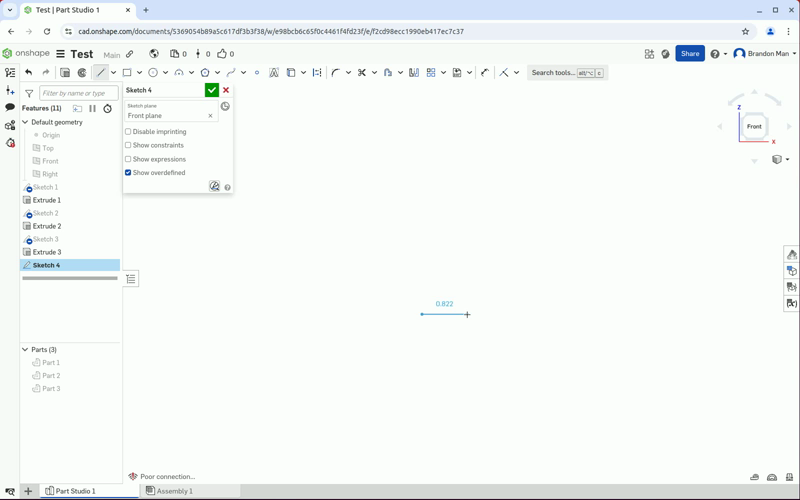
scroll(-6)
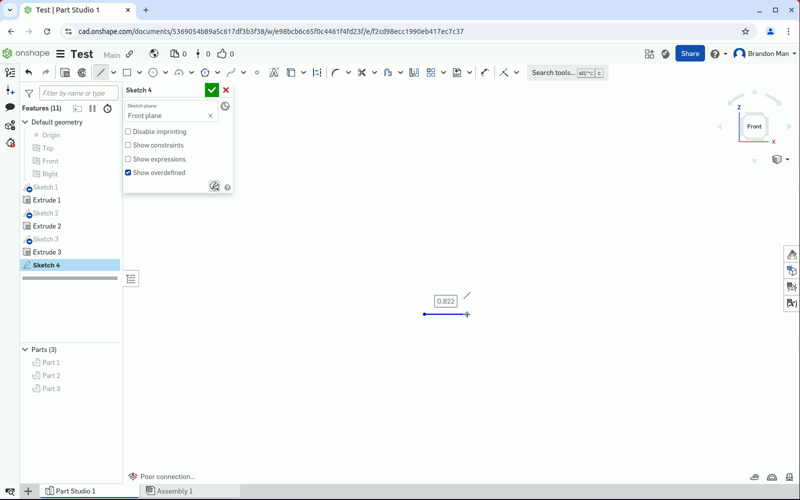
scroll(-6)
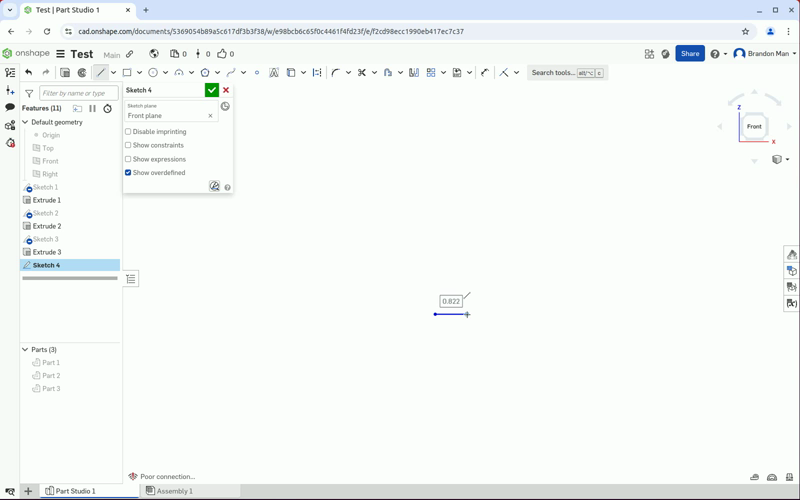
scroll(-6)
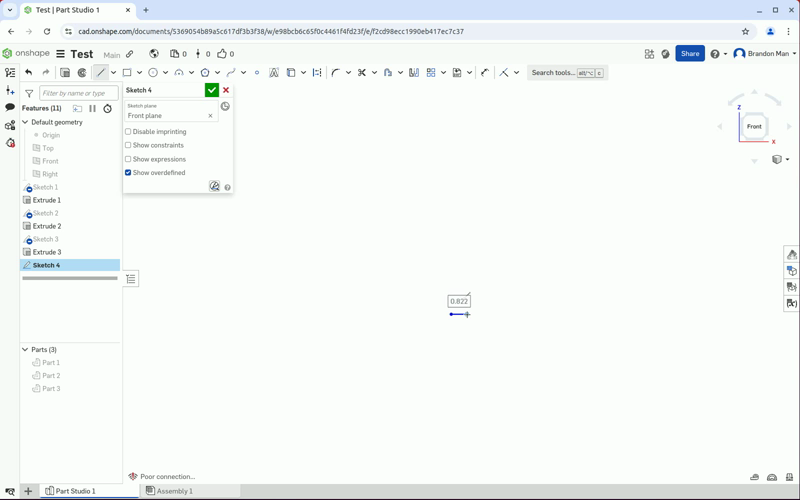
scroll(-6)
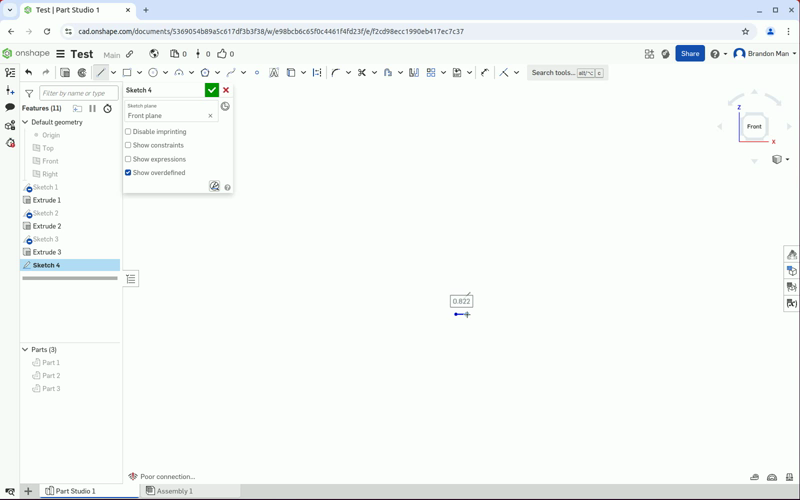
scroll(-6)
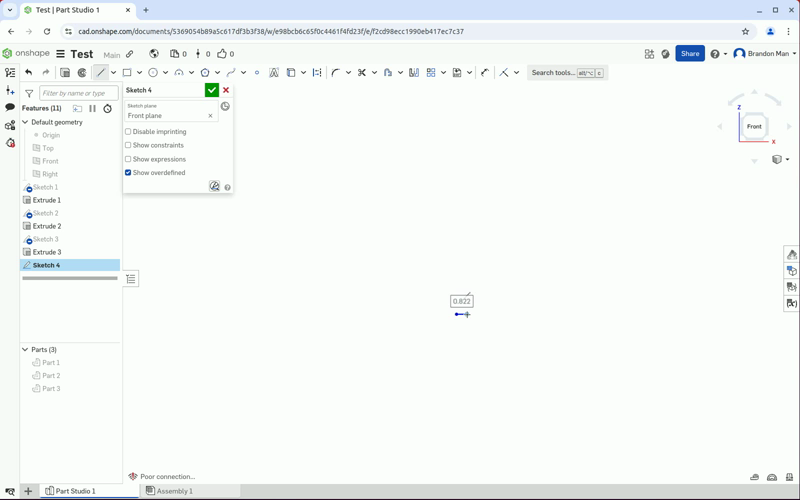
scroll(-6)
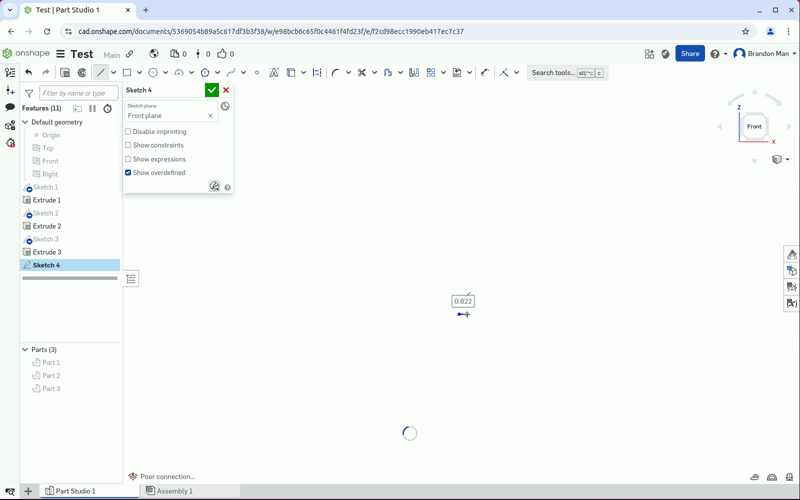
scroll(-6)
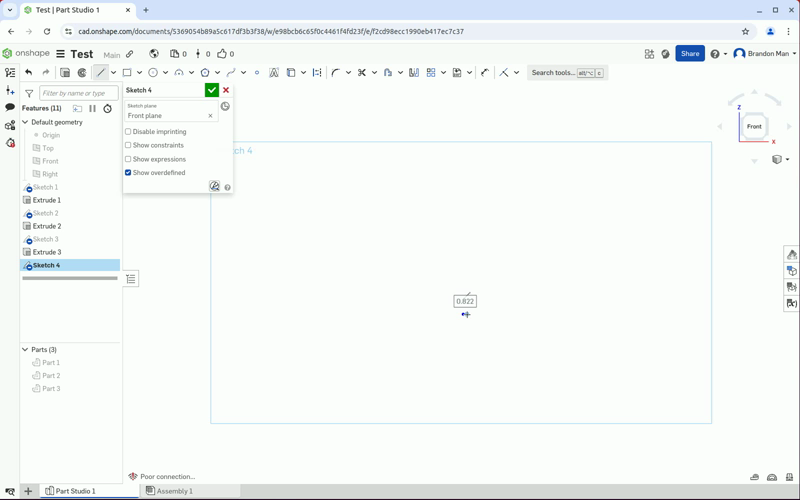
key_up(shift)
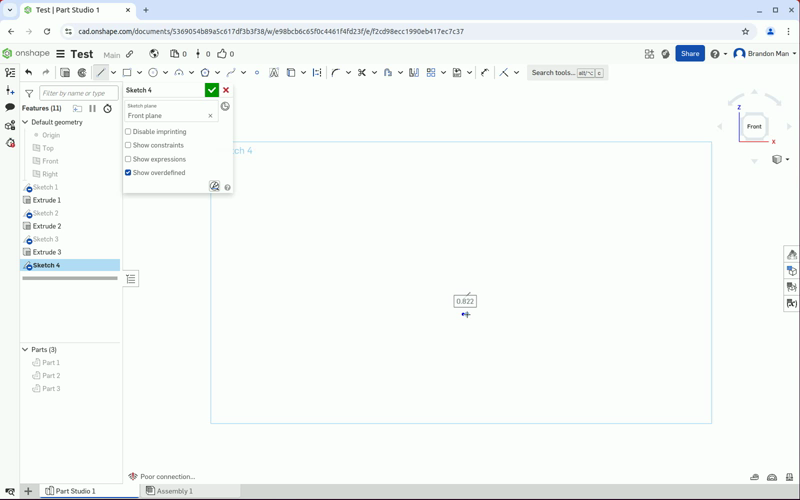
key_down(shift)
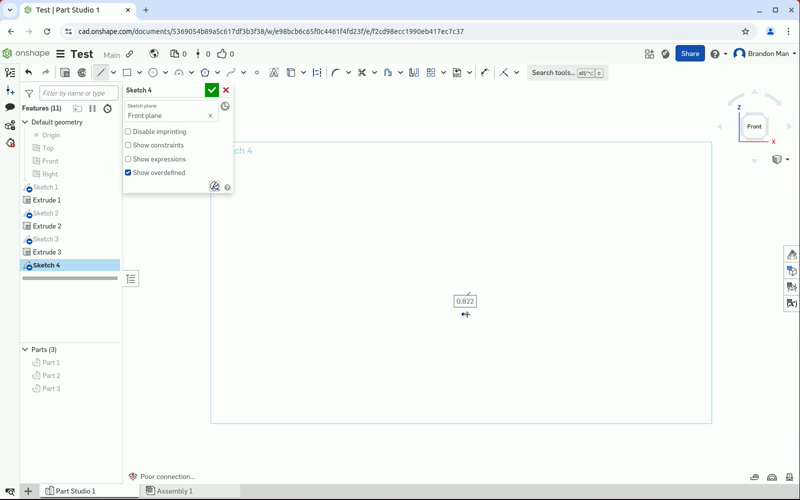
mouse_move(497, 314)
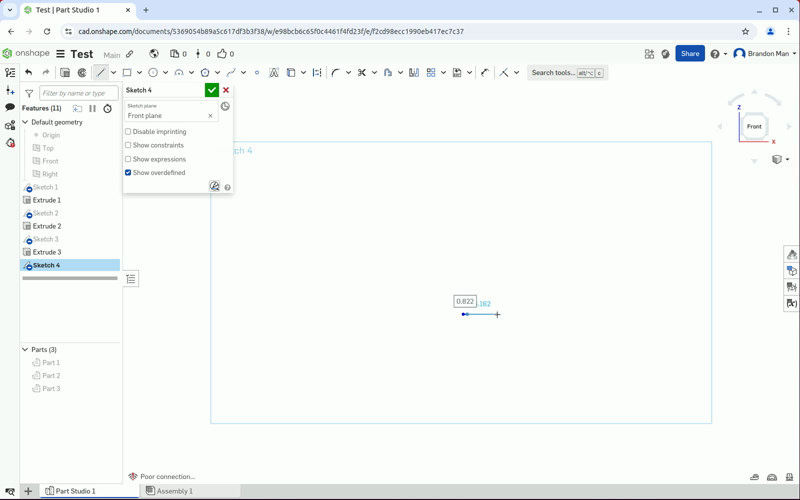
mouse_move(467, 282)
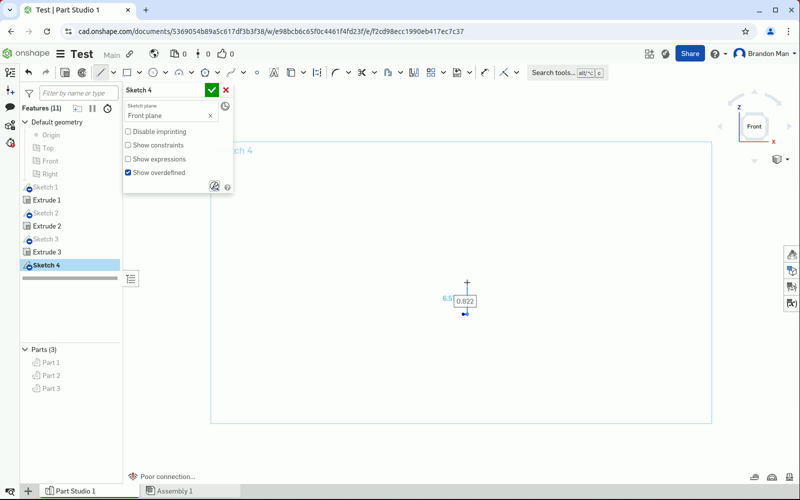
click(467, 282)
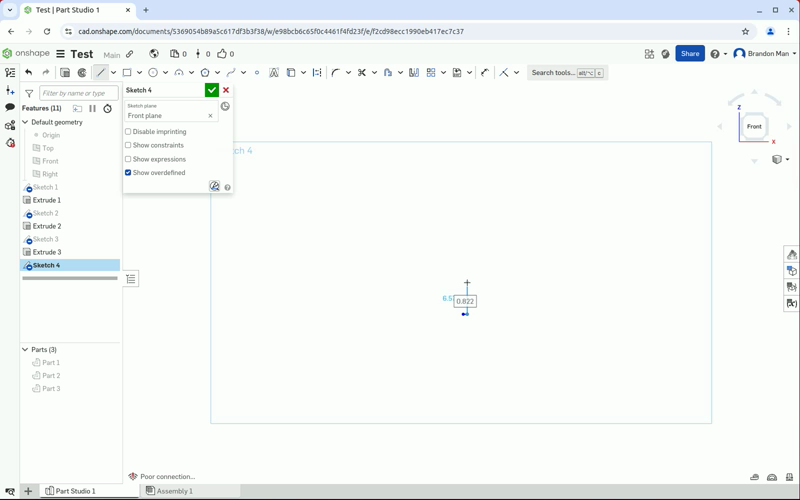
key_up(shift)
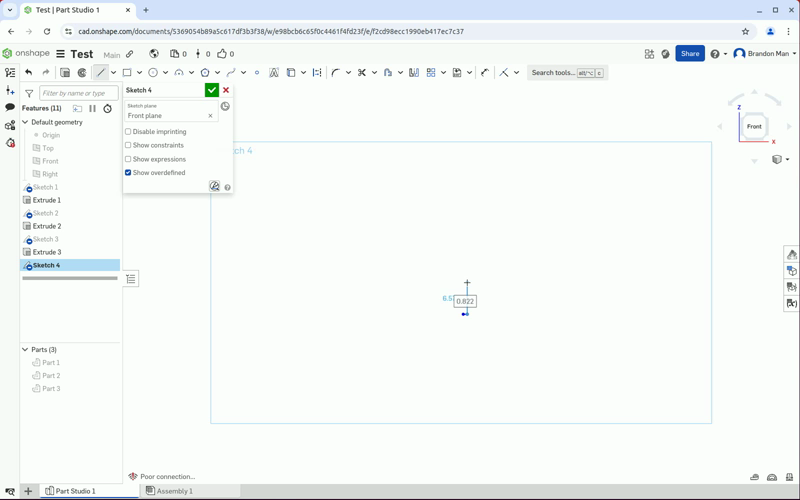
key_down(shift)
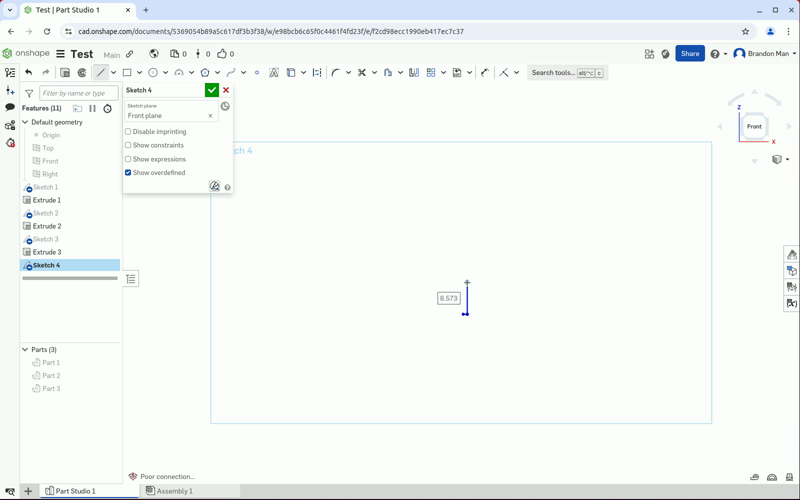
mouse_move(497, 282)
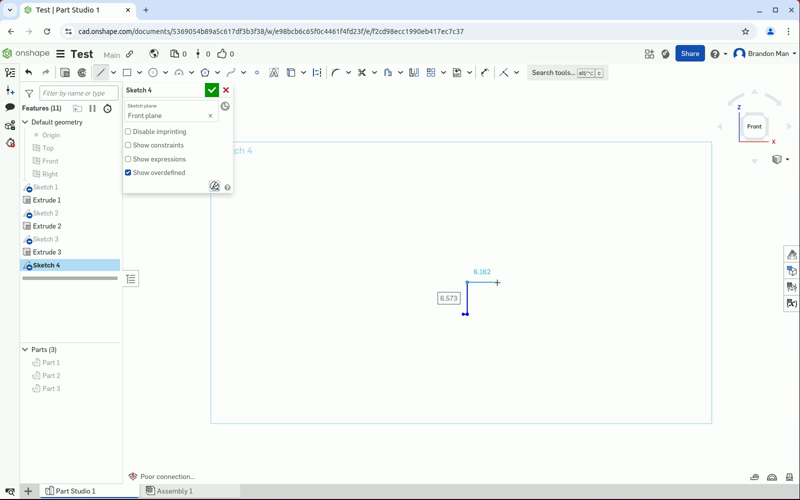
mouse_move(463, 282)
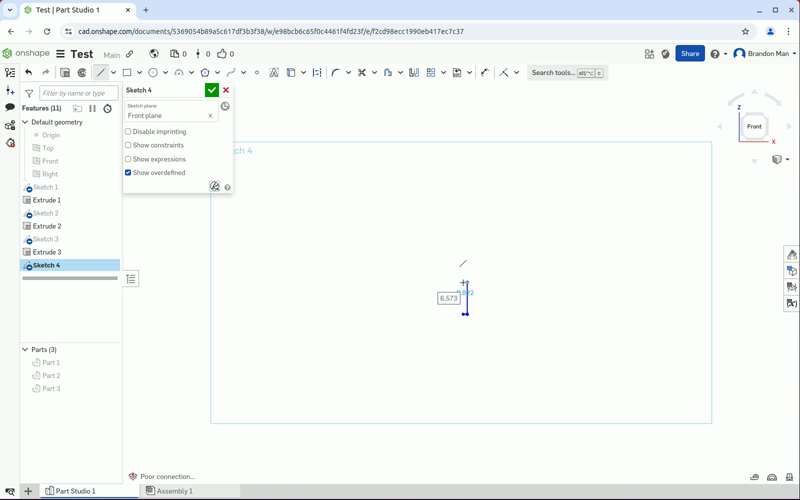
scroll(6)
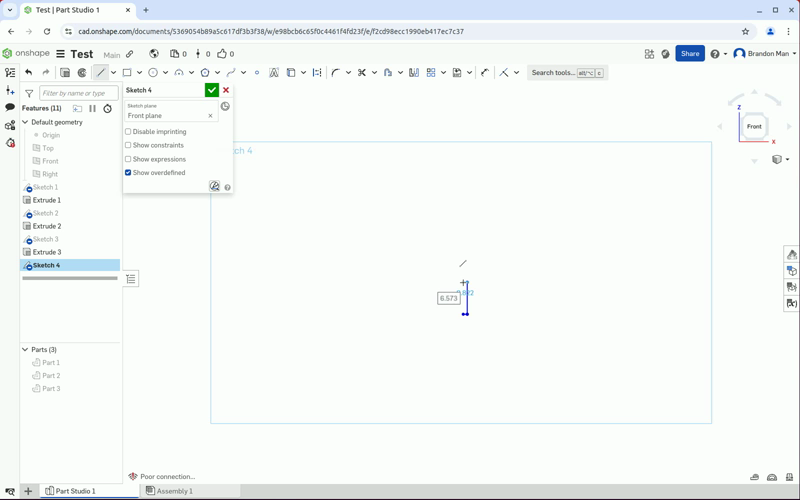
scroll(6)
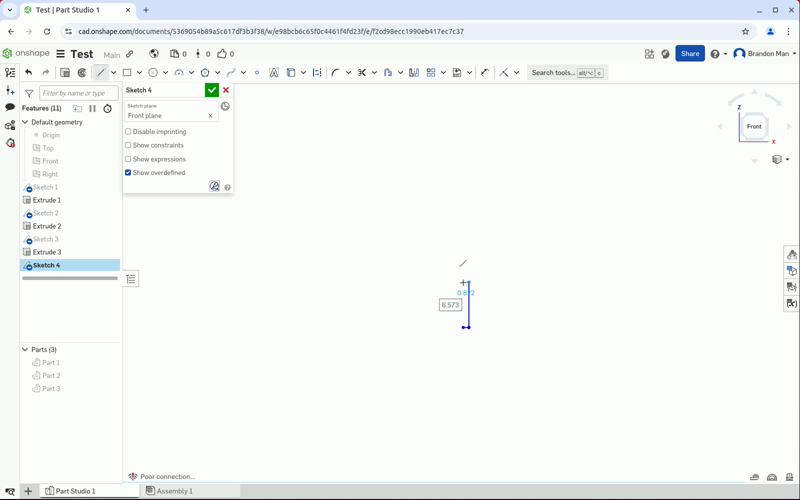
scroll(6)
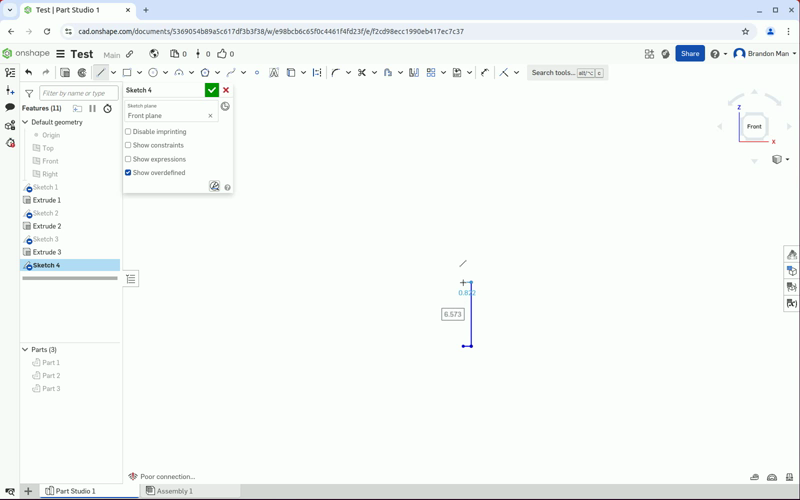
scroll(6)
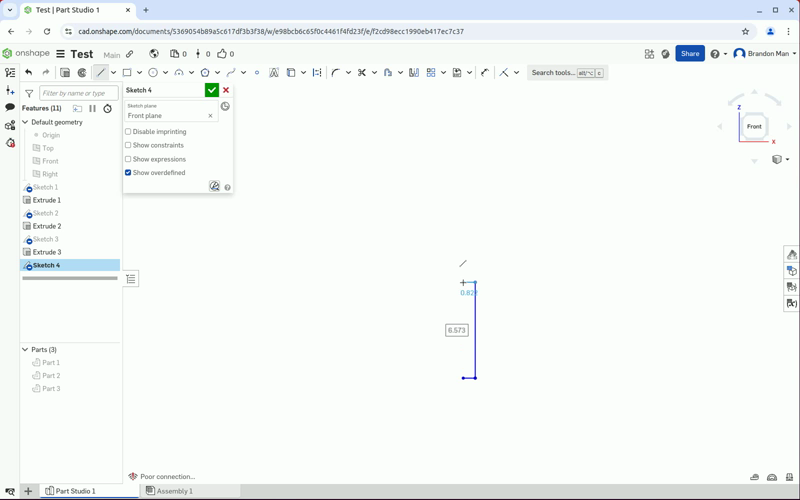
scroll(6)
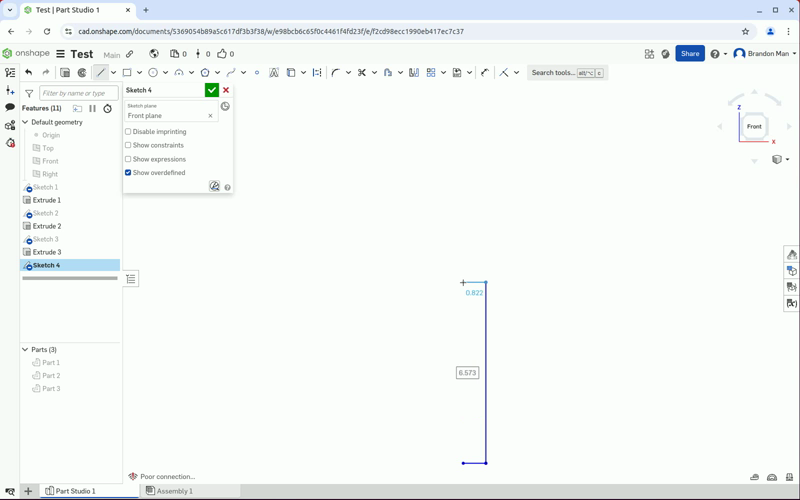
scroll(6)
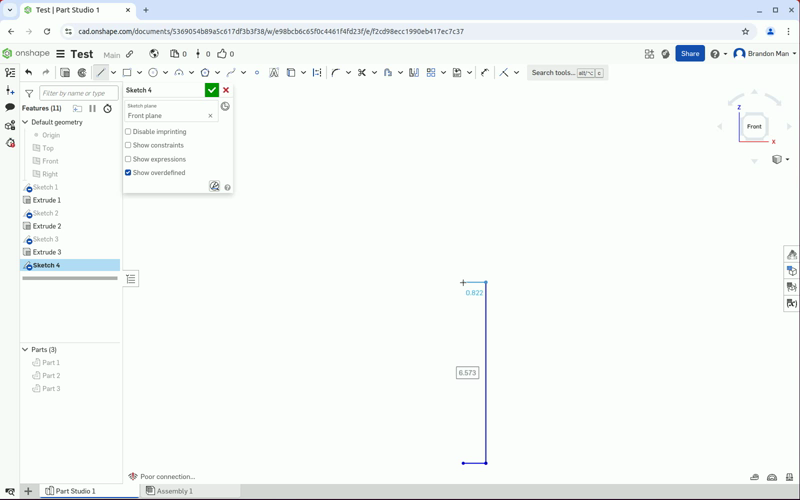
scroll(6)
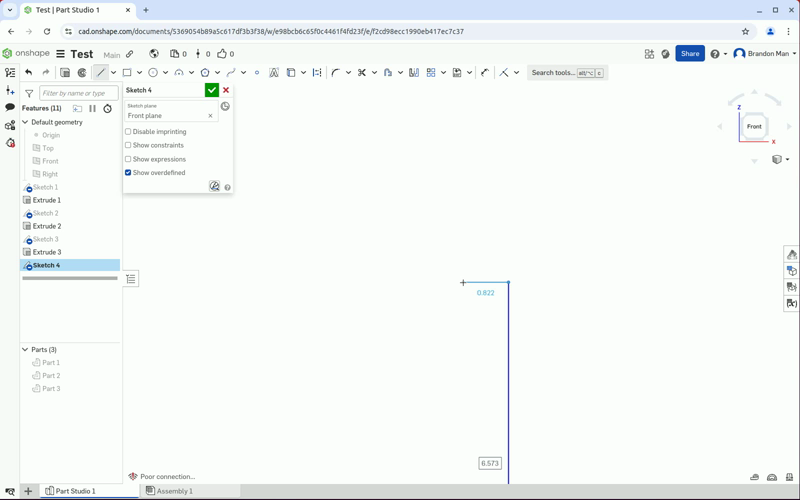
click(463, 282)
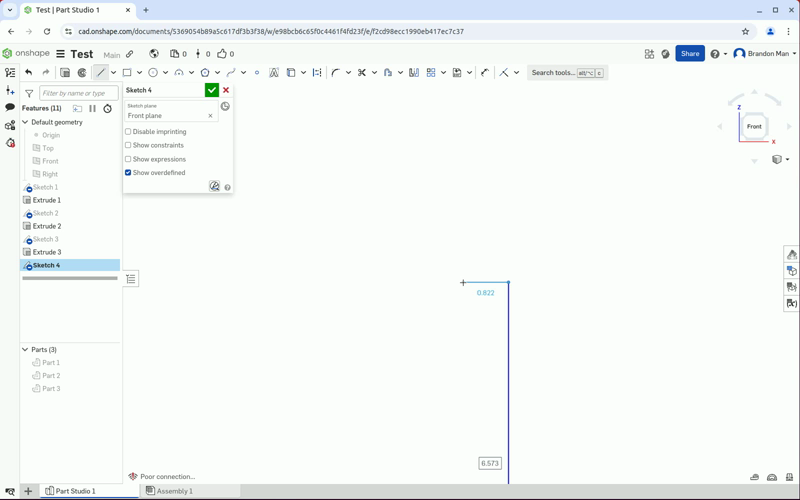
scroll(-6)
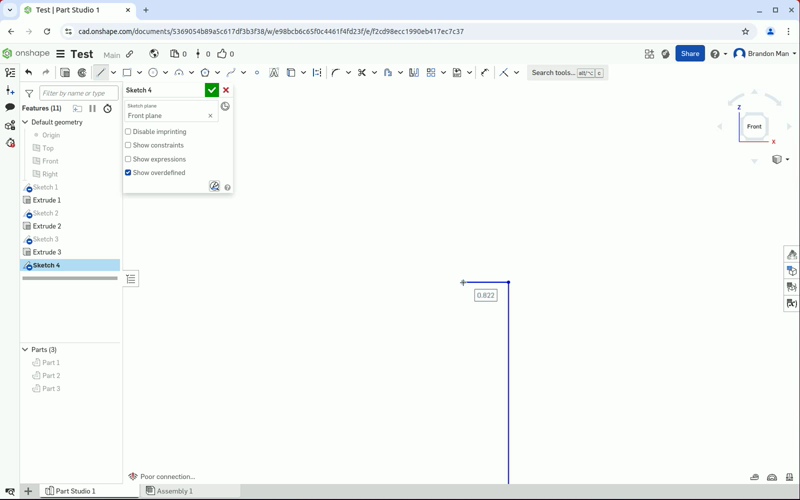
scroll(-6)
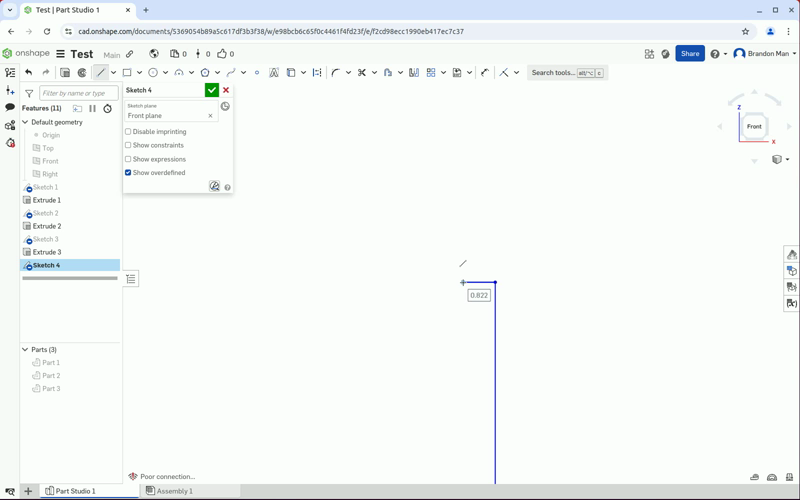
scroll(-6)
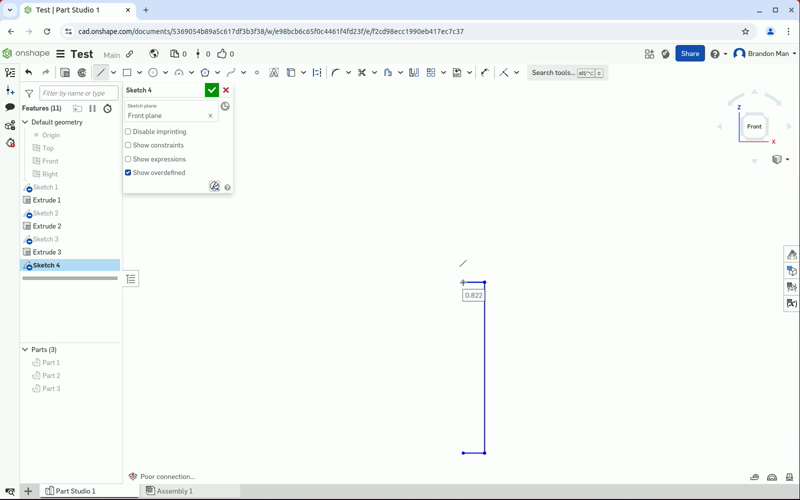
scroll(-6)
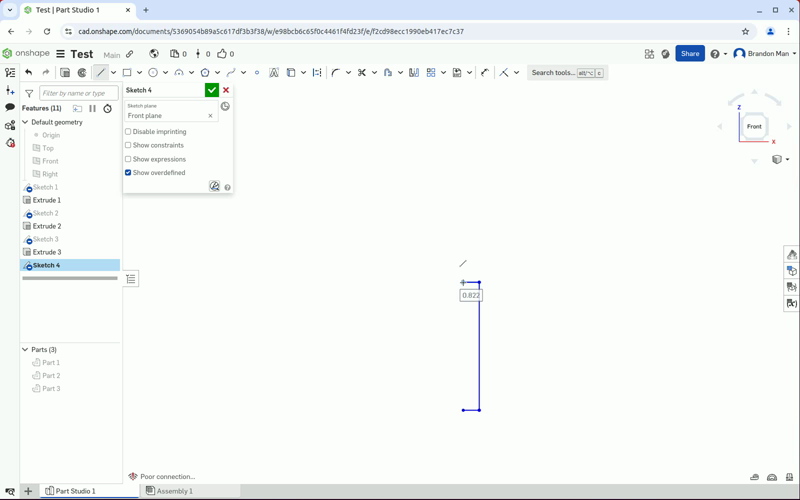
scroll(-6)
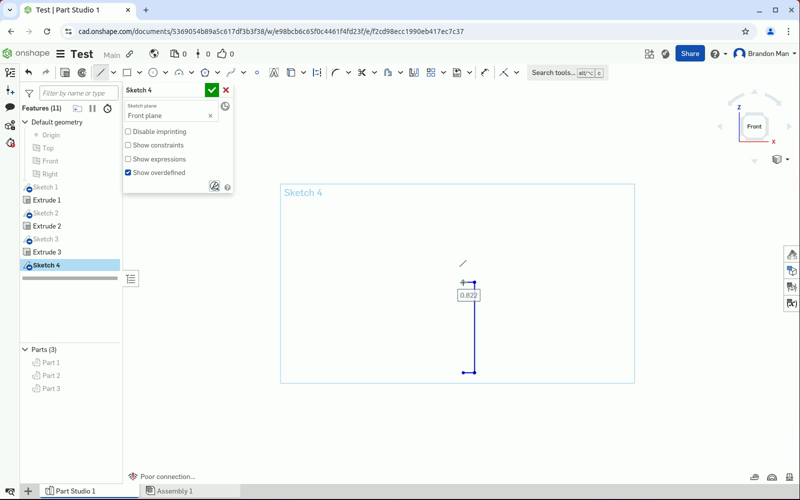
scroll(-6)
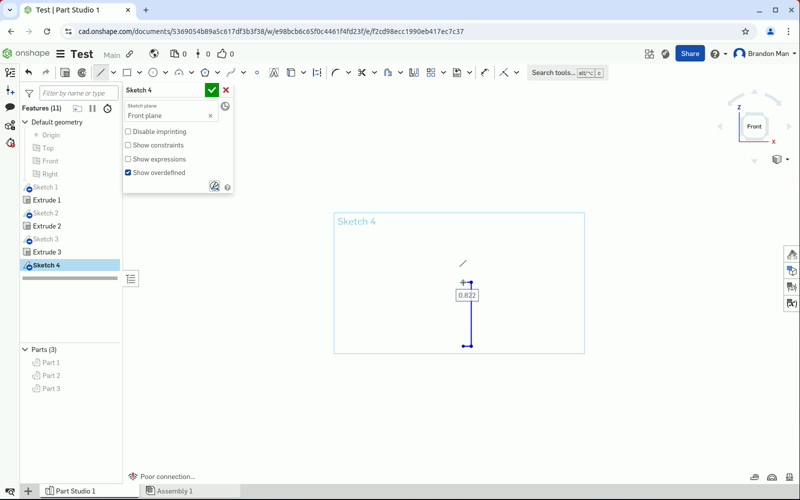
scroll(-6)
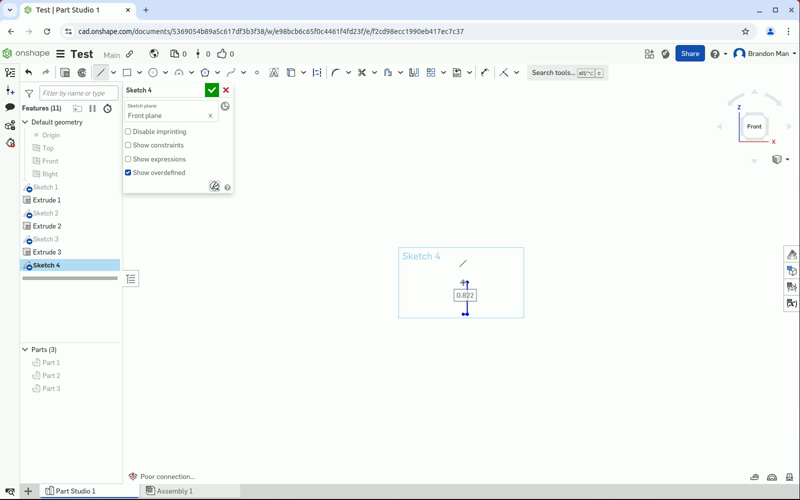
key_up(shift)
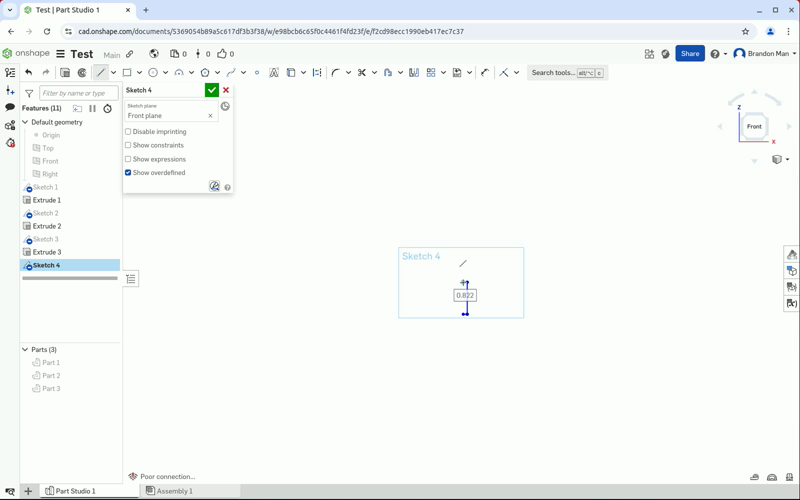
mouse_move(493, 282)
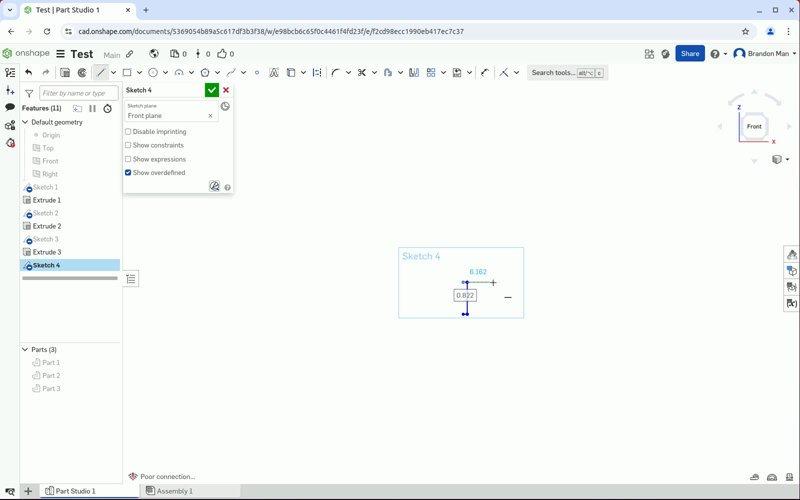
key_down(shift)
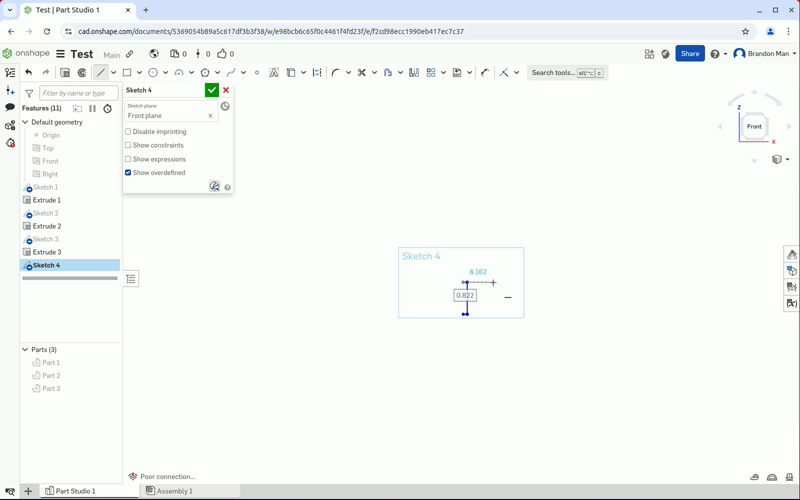
mouse_move(463, 314)
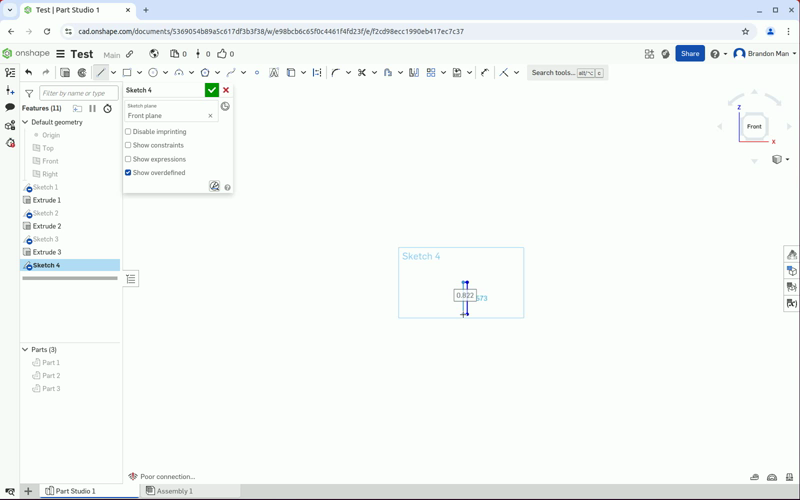
scroll(6)
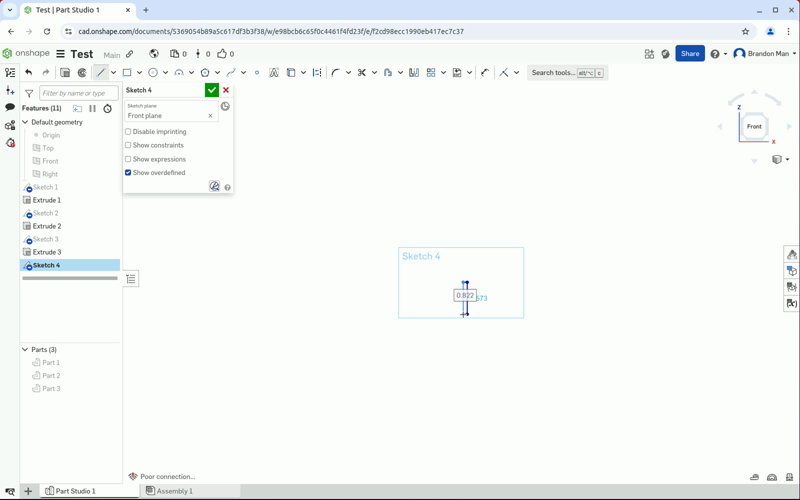
scroll(6)
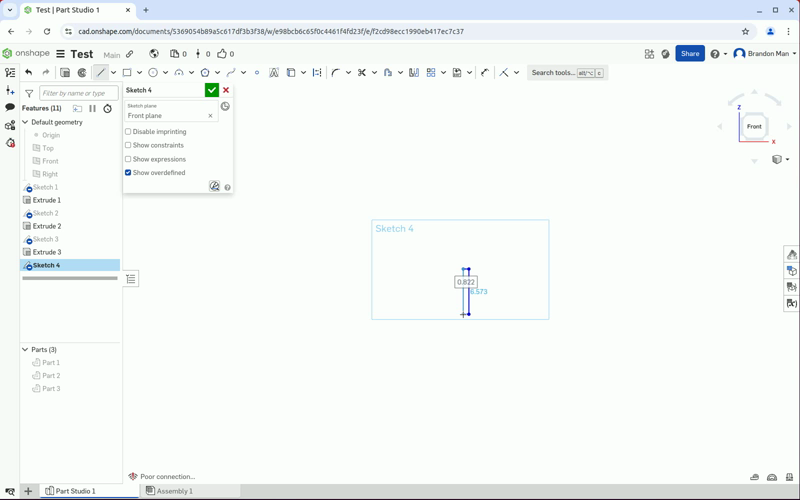
scroll(6)
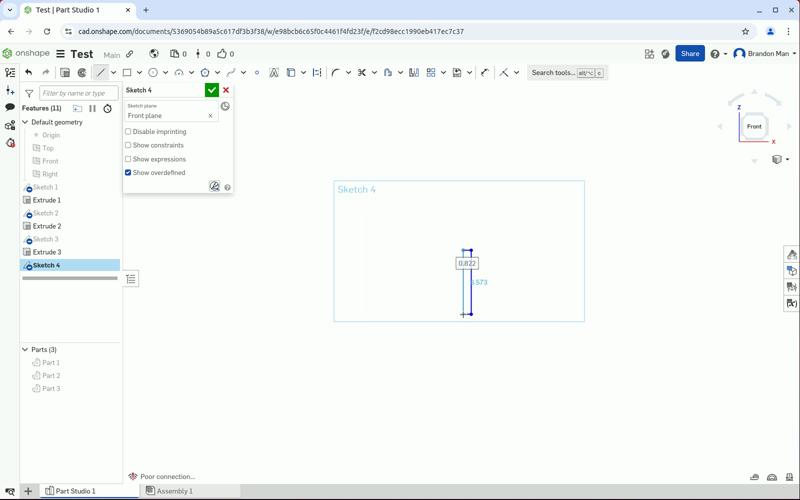
scroll(6)
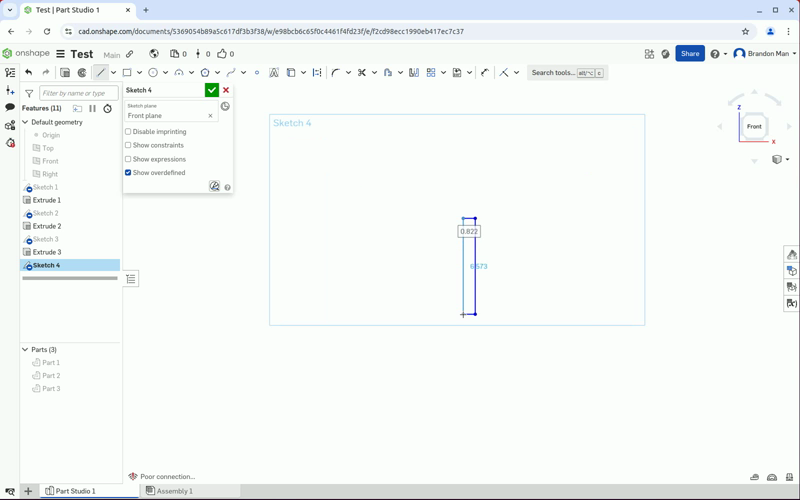
scroll(6)
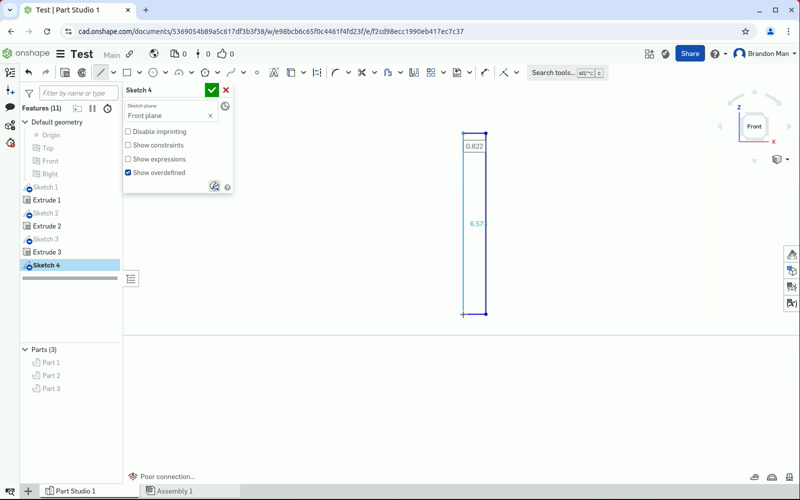
scroll(6)
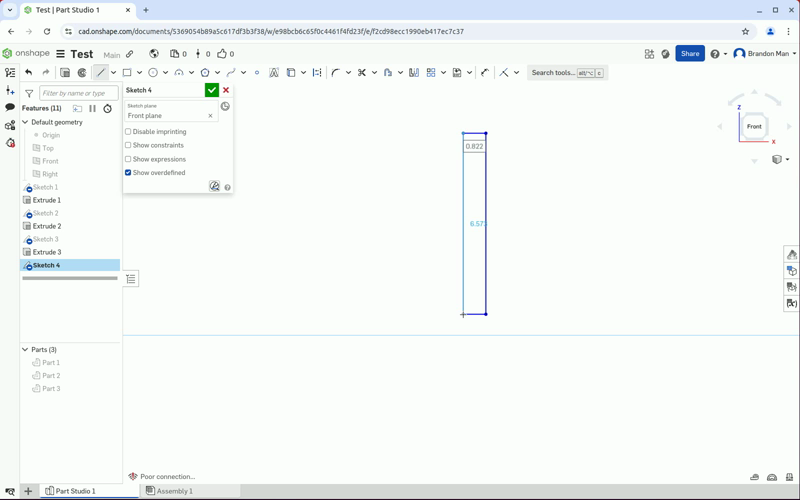
scroll(6)
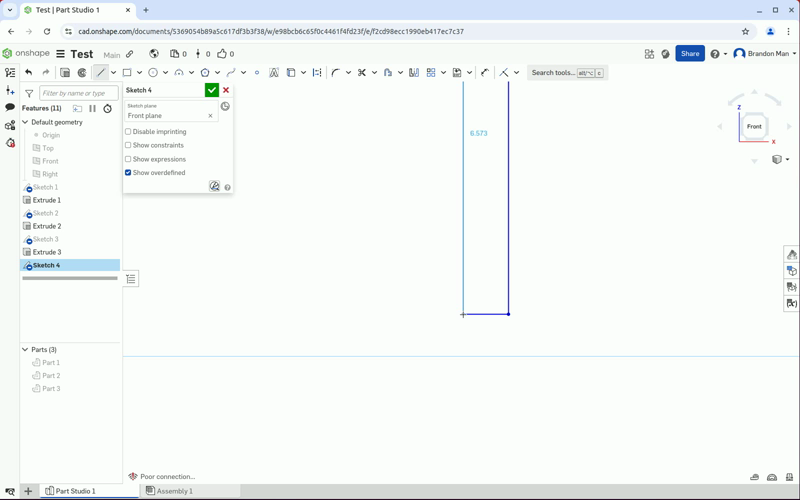
key_up(shift)
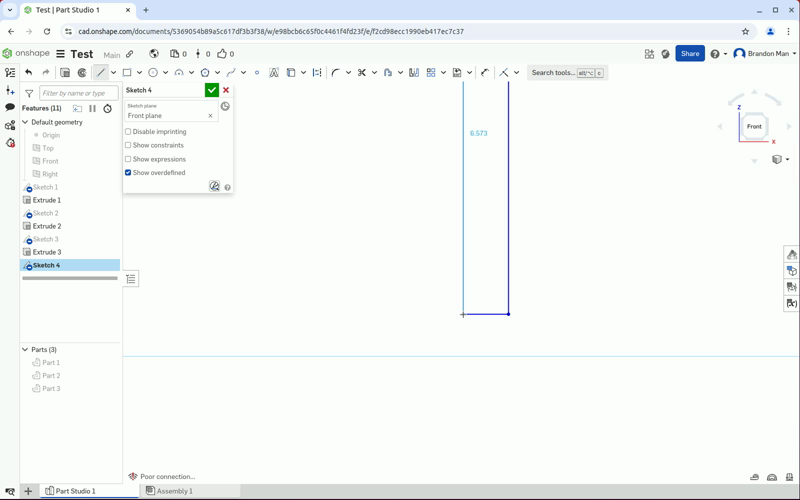
click(463, 314)
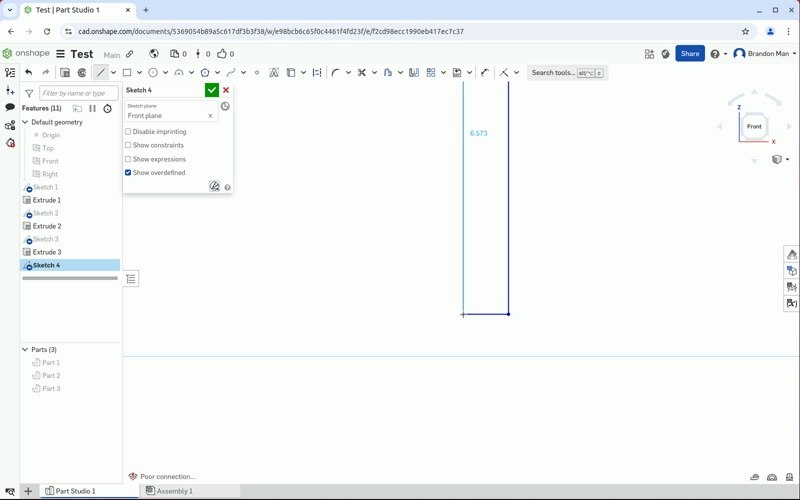
scroll(-6)
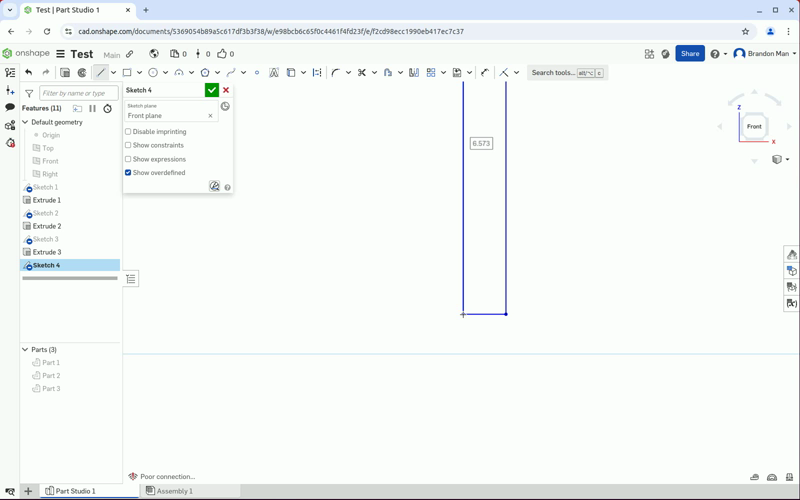
scroll(-6)
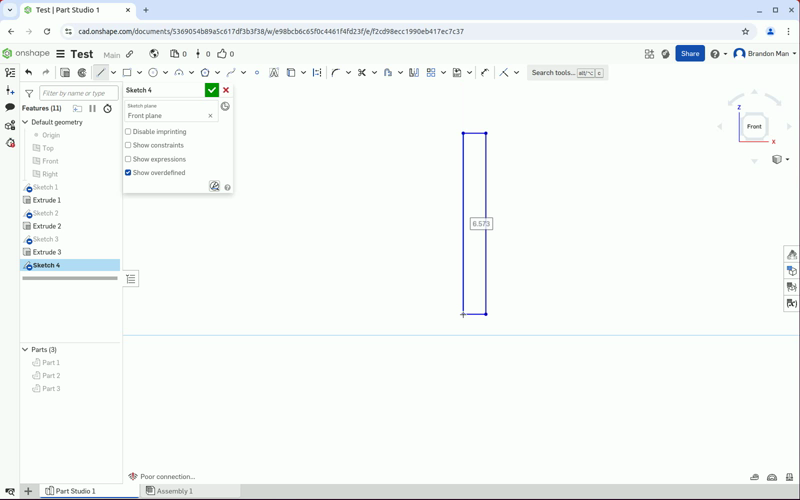
scroll(-6)
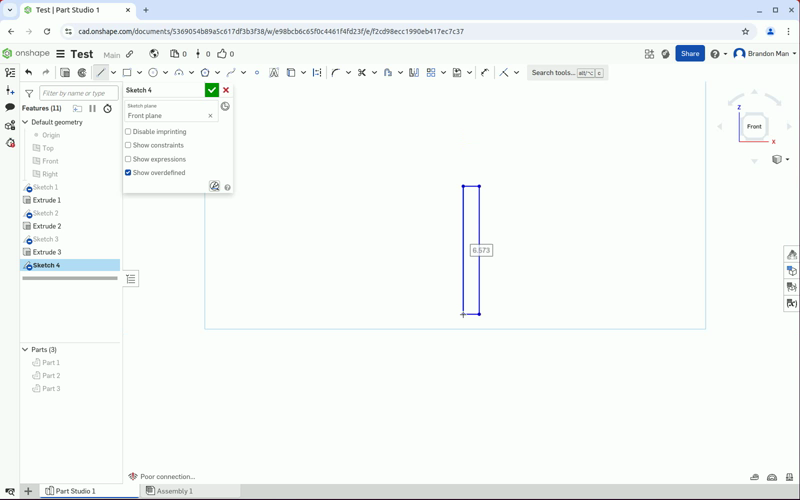
scroll(-6)
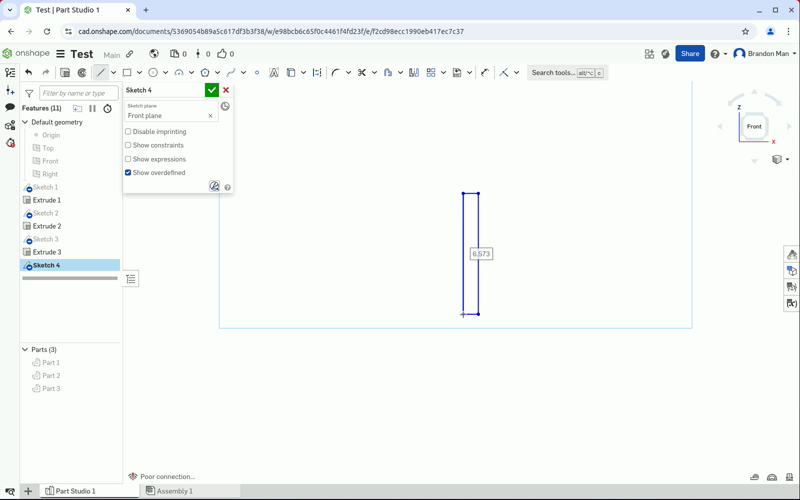
scroll(-6)
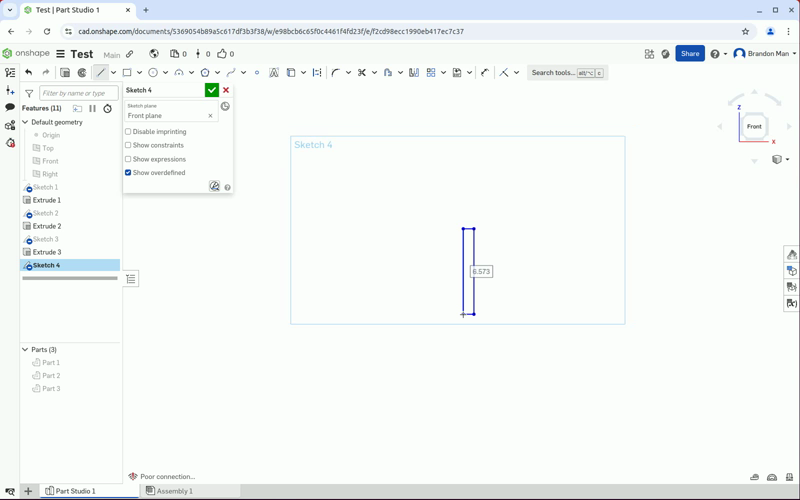
scroll(-6)
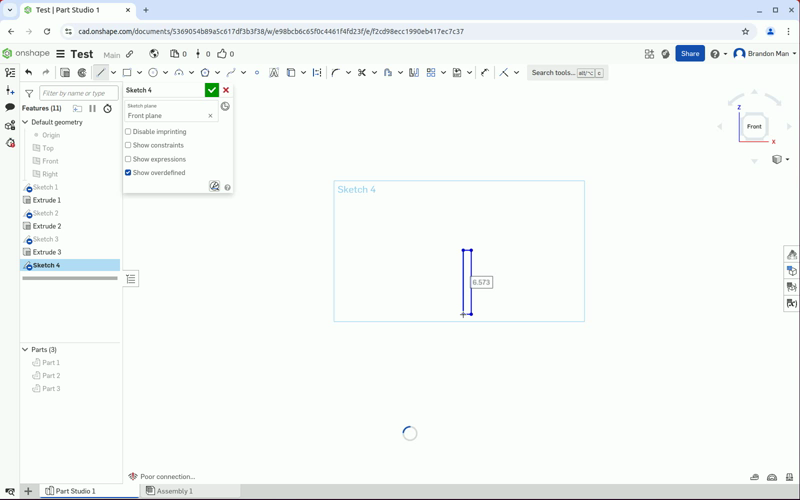
scroll(-6)
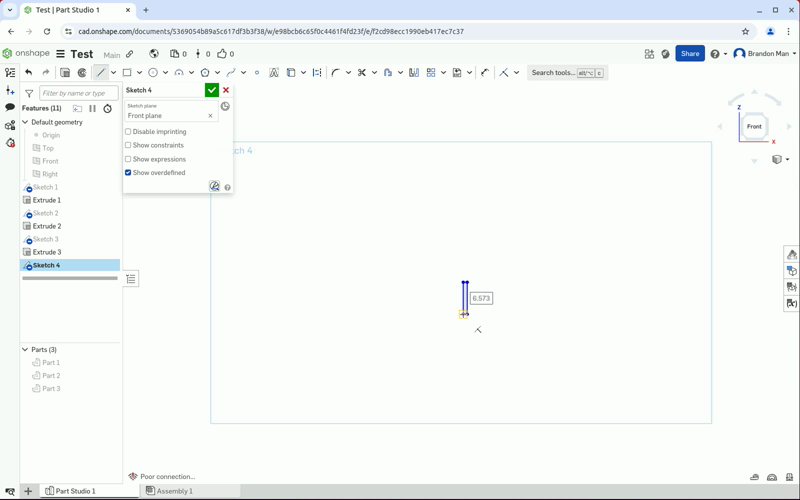
key(esc)
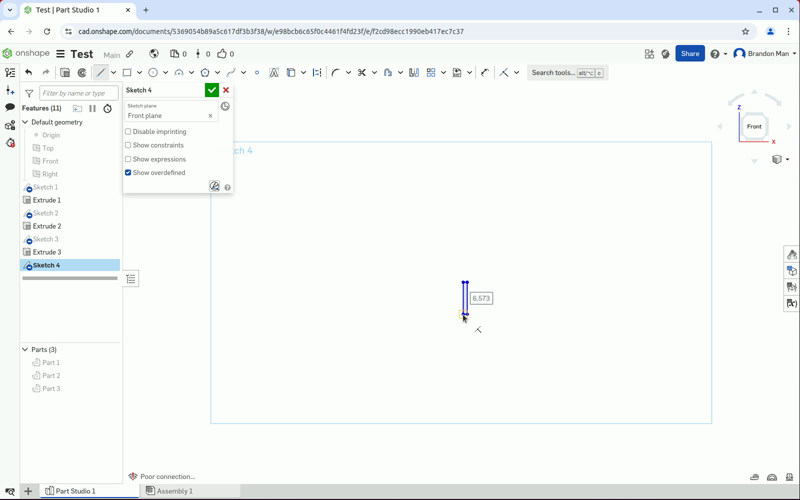
mouse_move(463, 297)
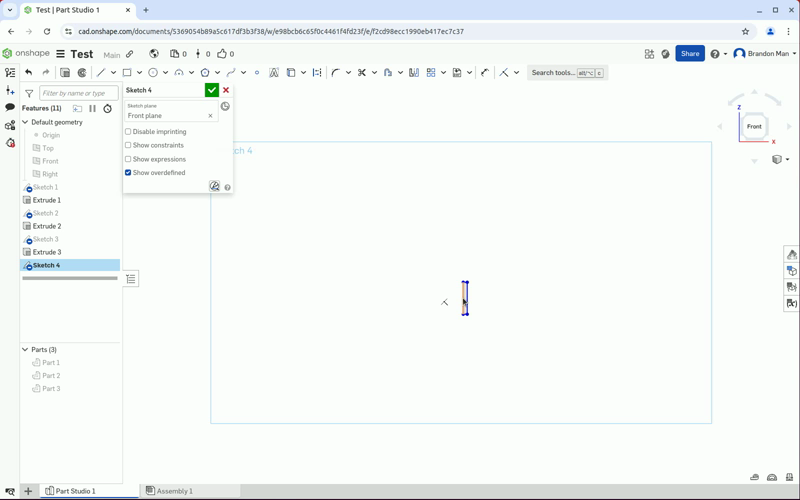
scroll(6)
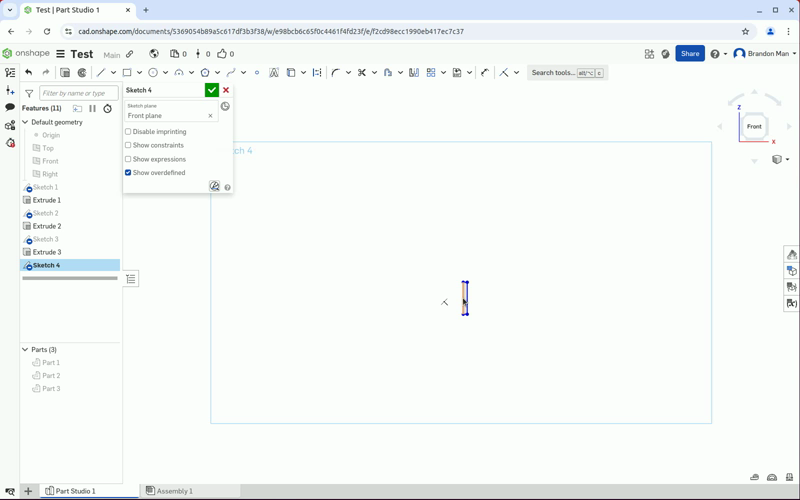
scroll(6)
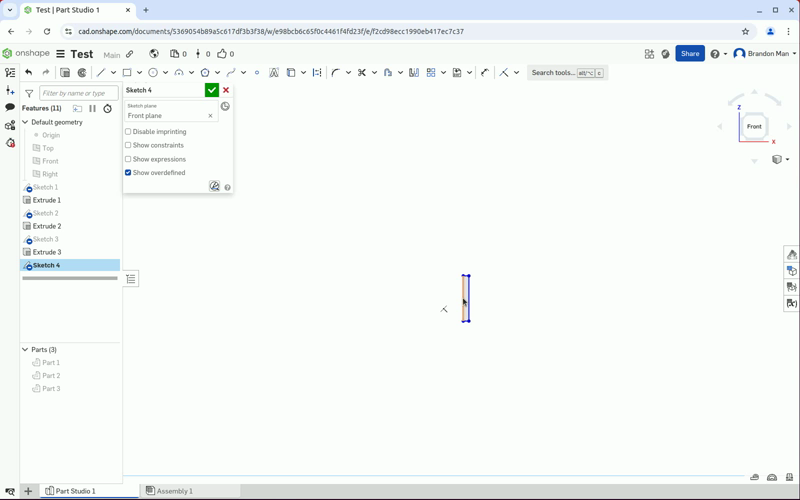
scroll(6)
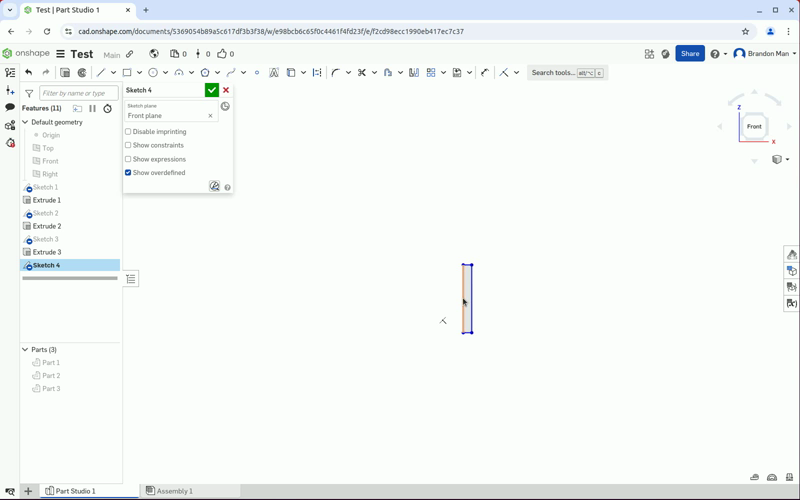
scroll(6)
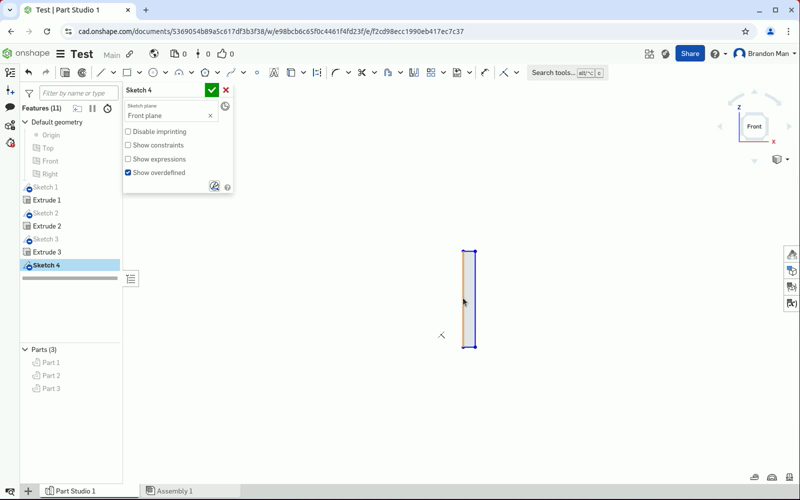
scroll(6)
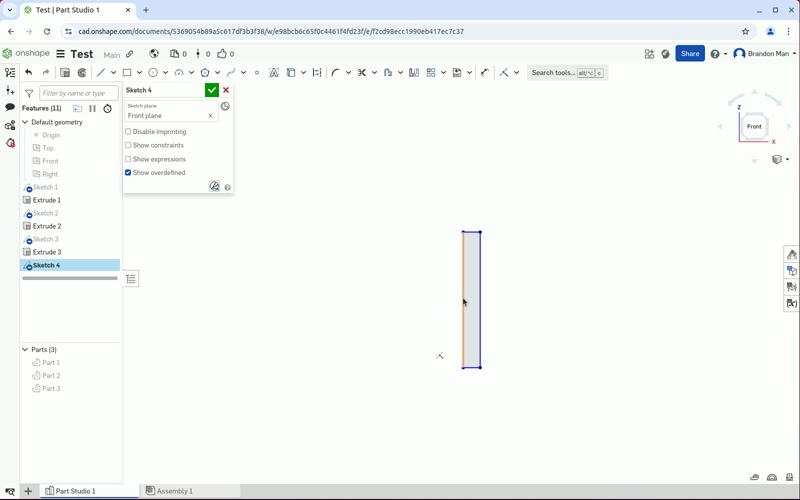
scroll(6)
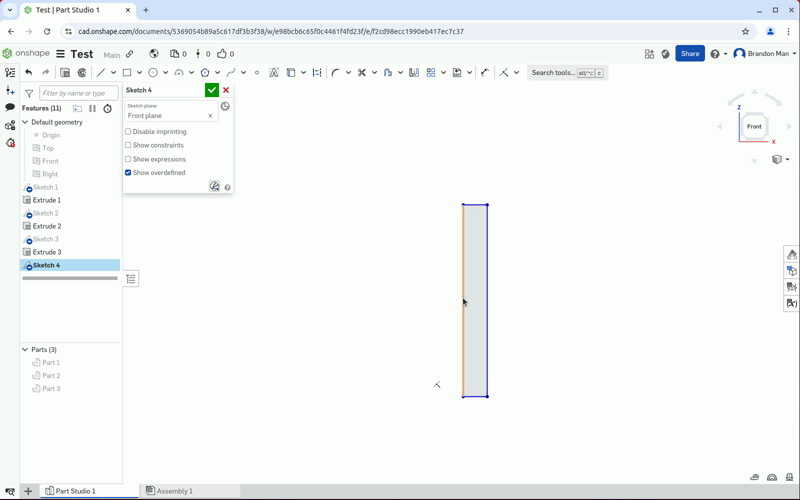
scroll(6)
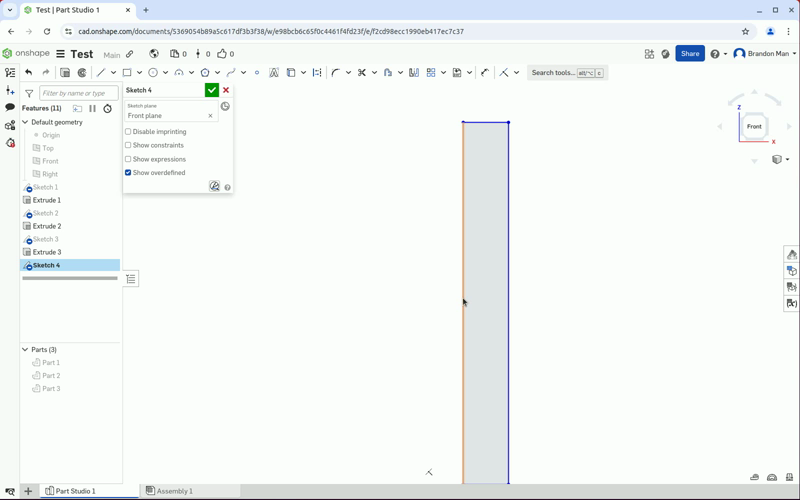
click(463, 297)
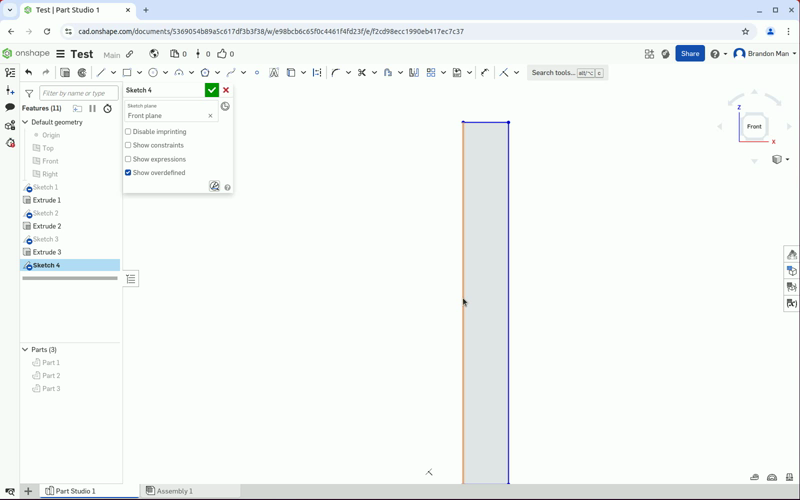
scroll(-6)
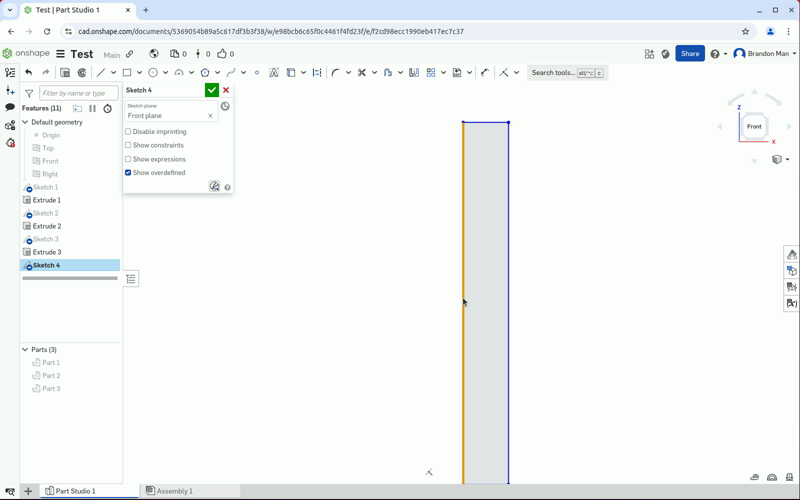
scroll(-6)
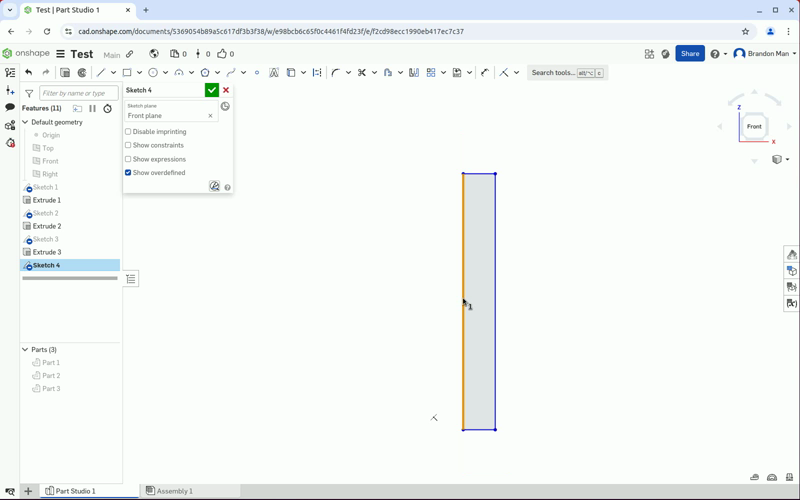
scroll(-6)
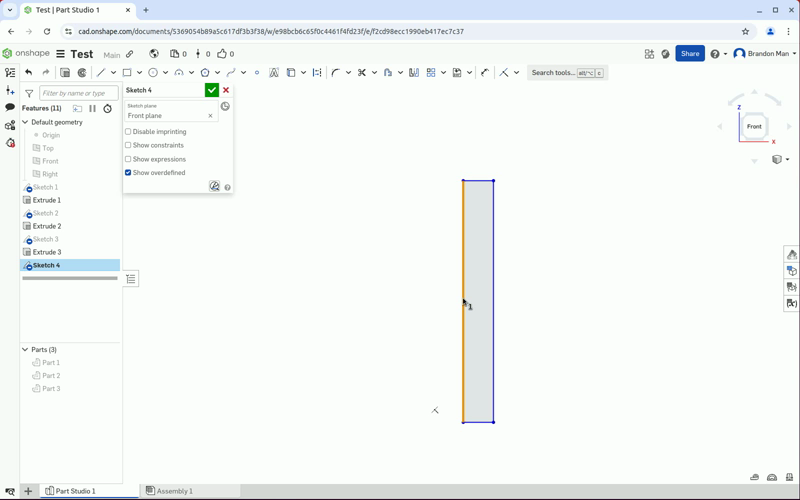
scroll(-6)
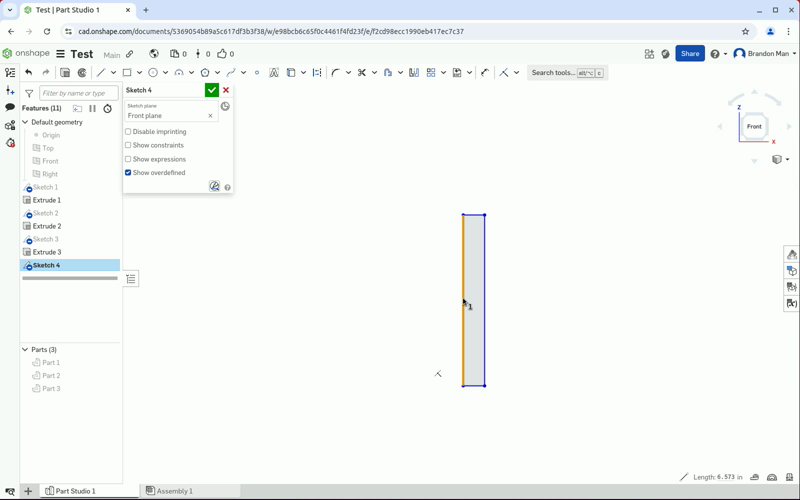
scroll(-6)
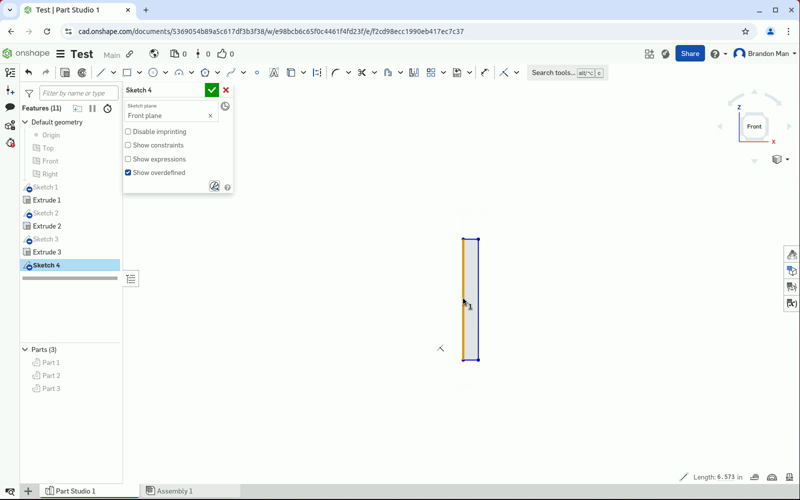
scroll(-6)
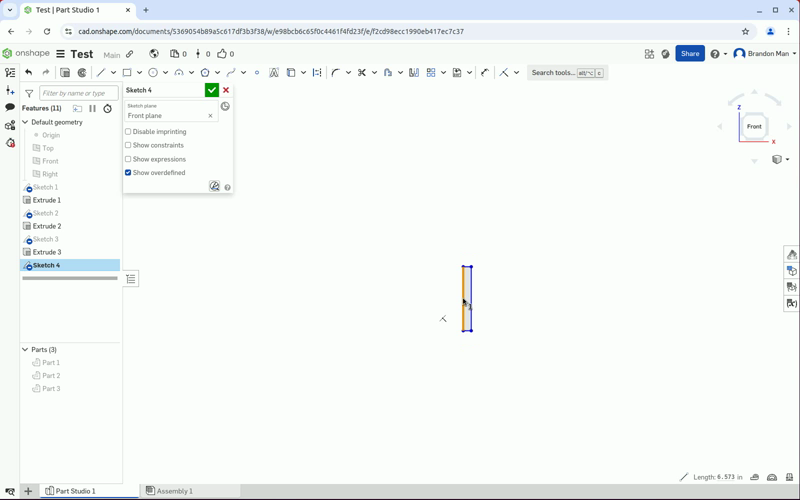
scroll(-6)
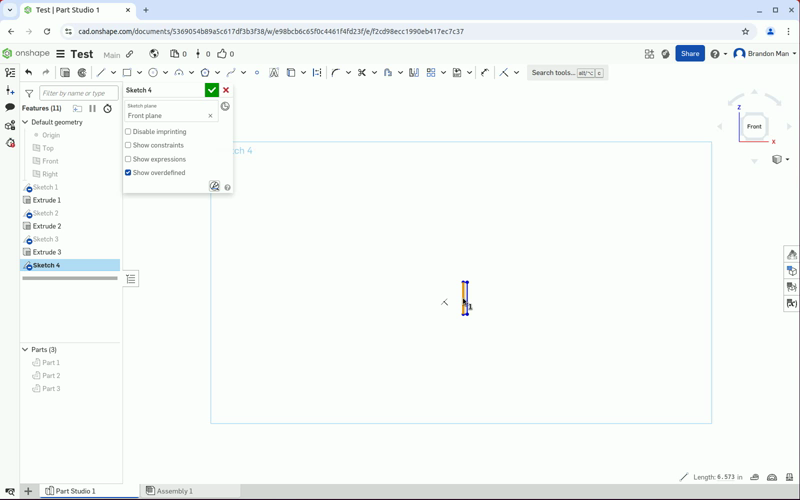
mouse_move(73, 352)
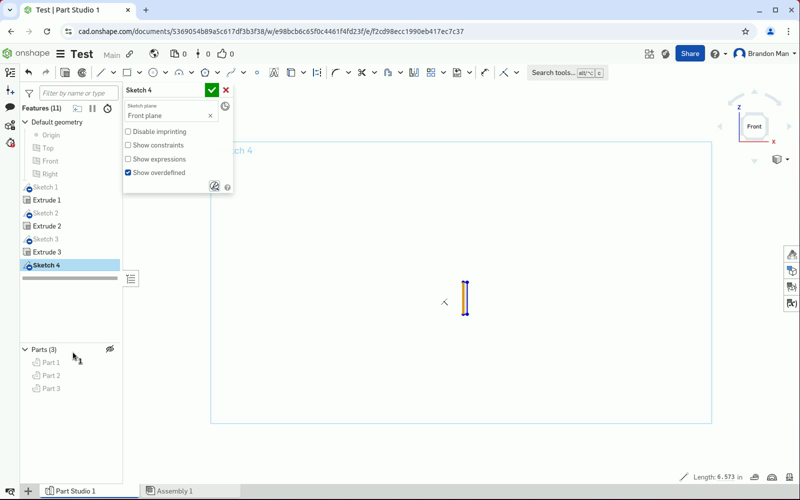
key(shift+y)
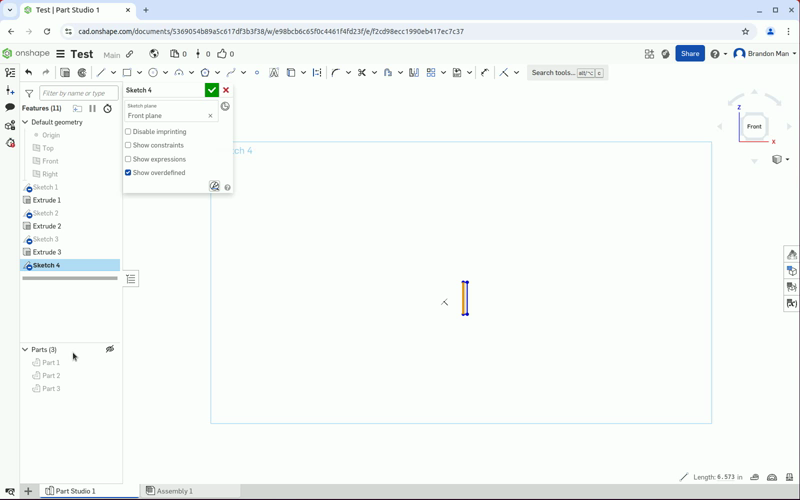
key(shift+e)
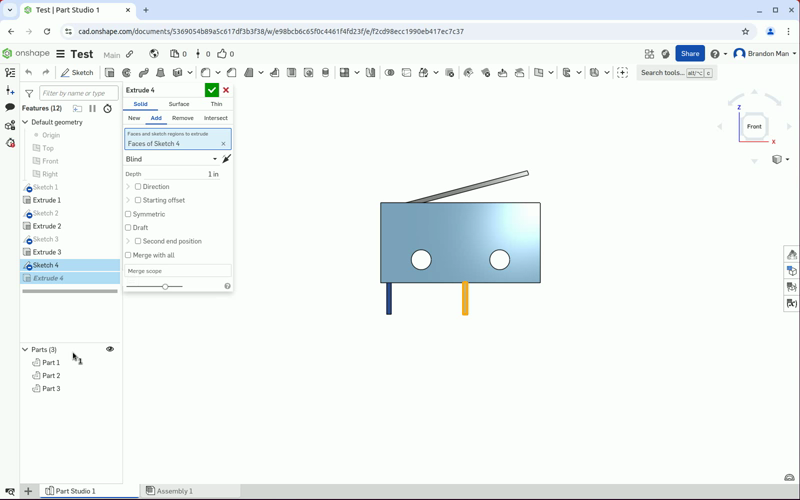
mouse_move(143, 106)
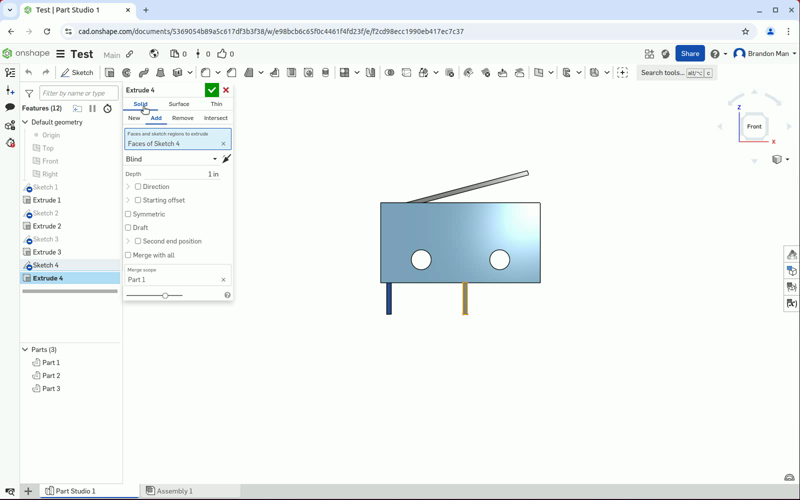
click(143, 106)
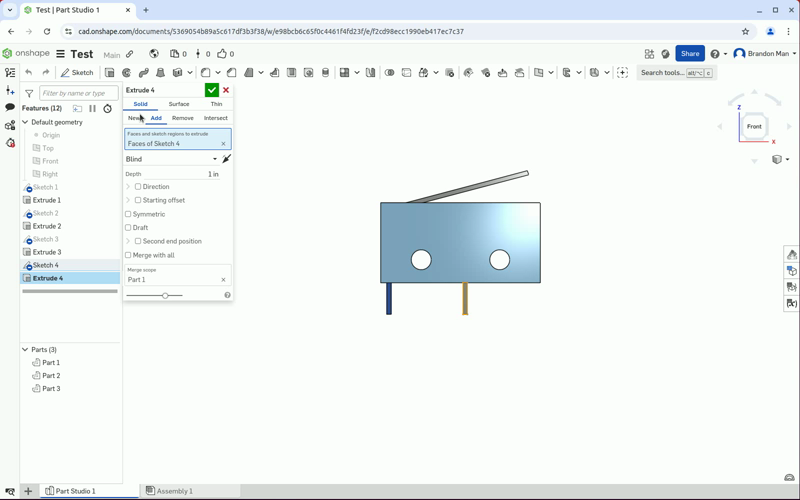
mouse_move(137, 120)
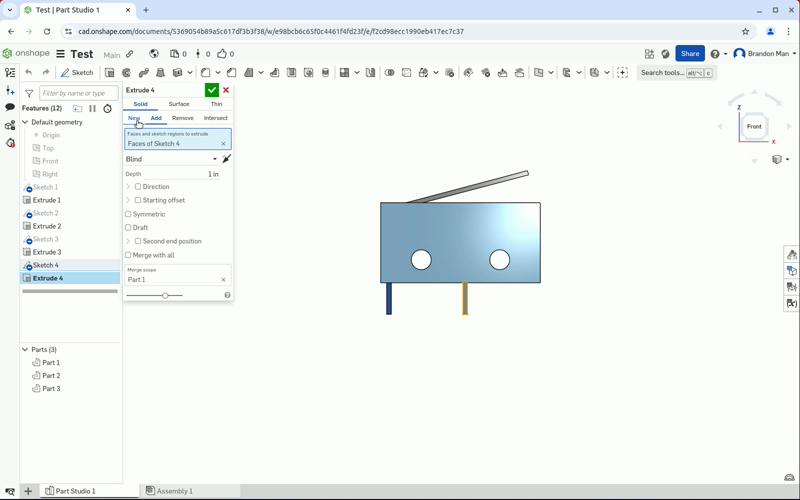
click(137, 120)
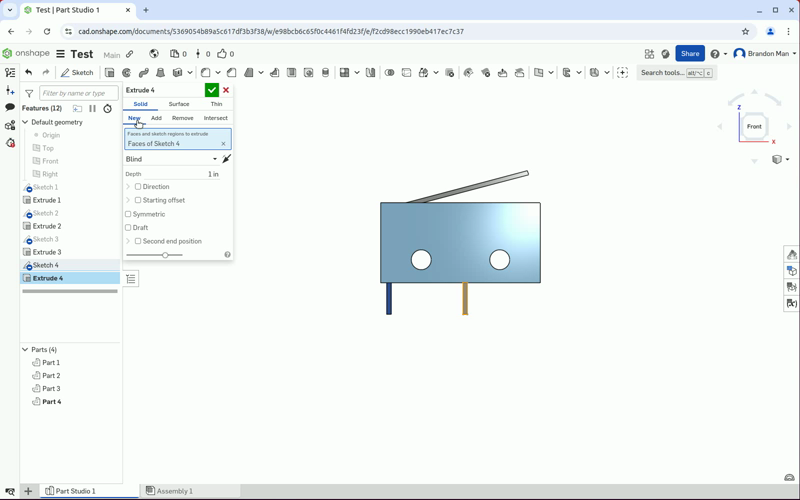
key(tab, 4)
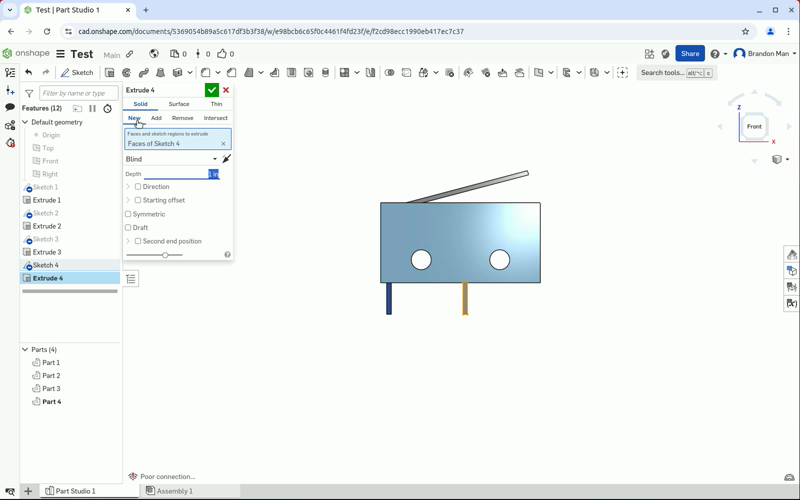
text(5.778)
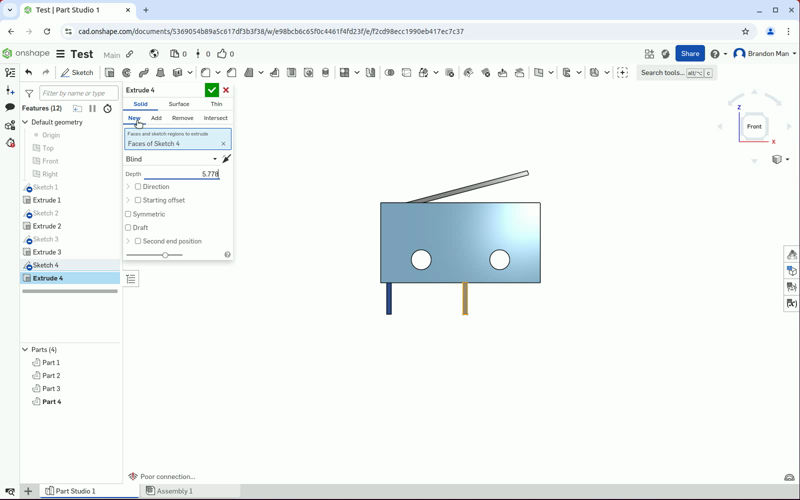
key(tab, 3)
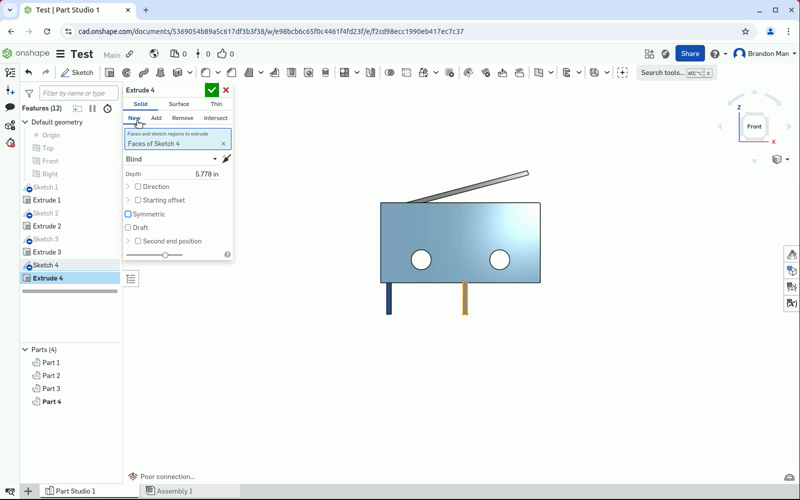
key(space)
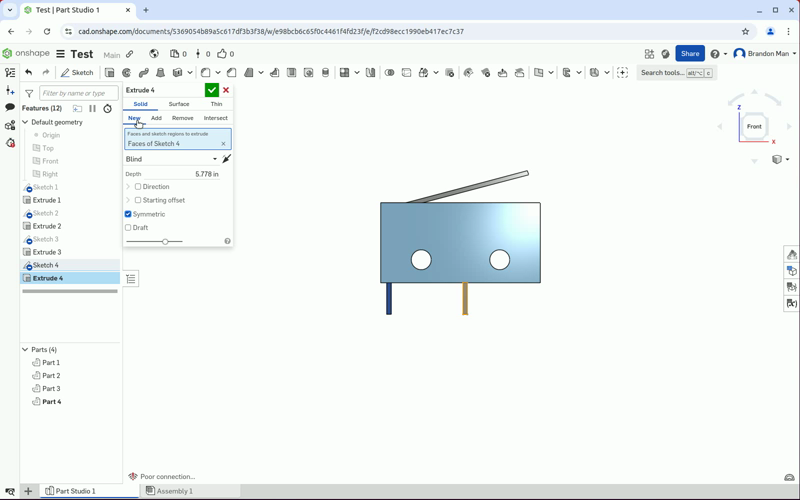
key(enter)
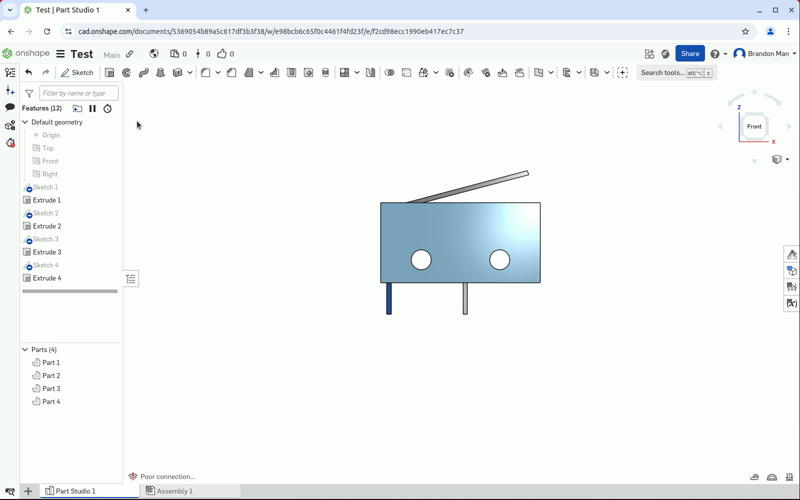
key(shift+h)
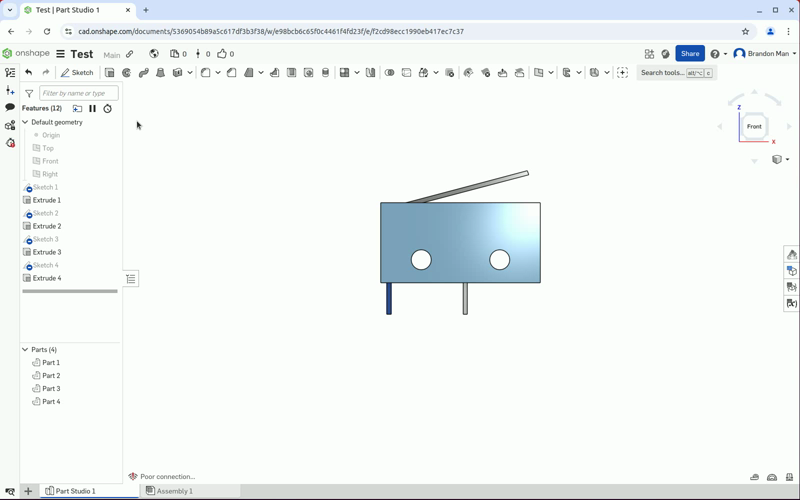
key(shift+h)
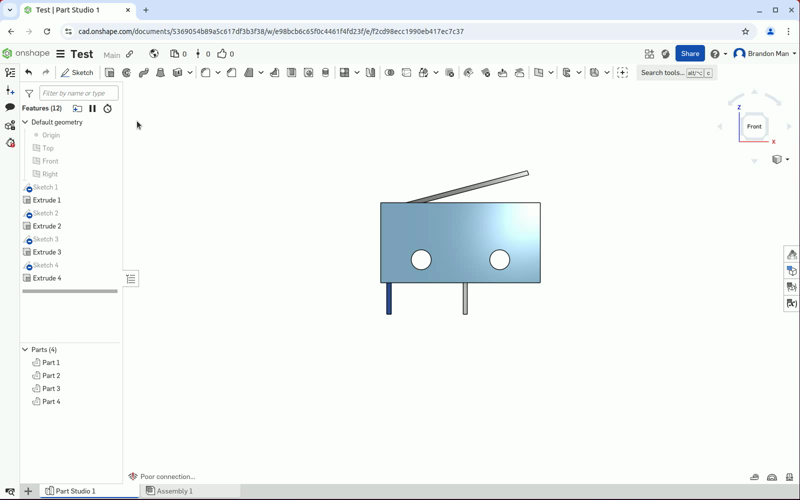
mouse_move(73, 189)
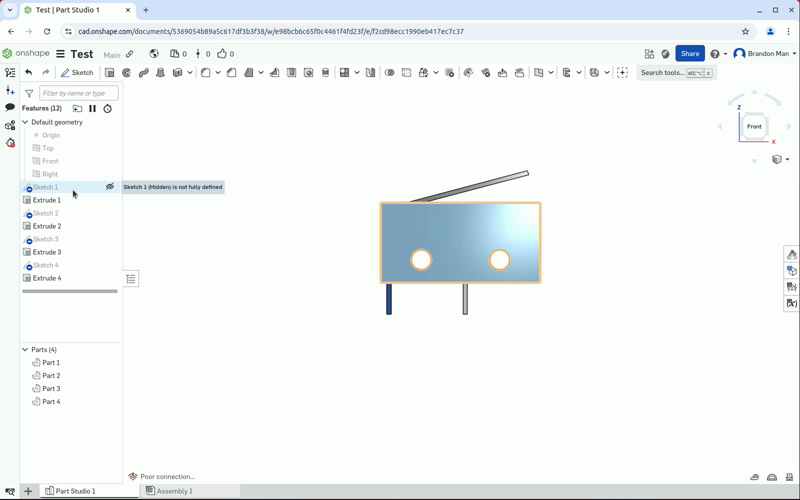
click(73, 189)
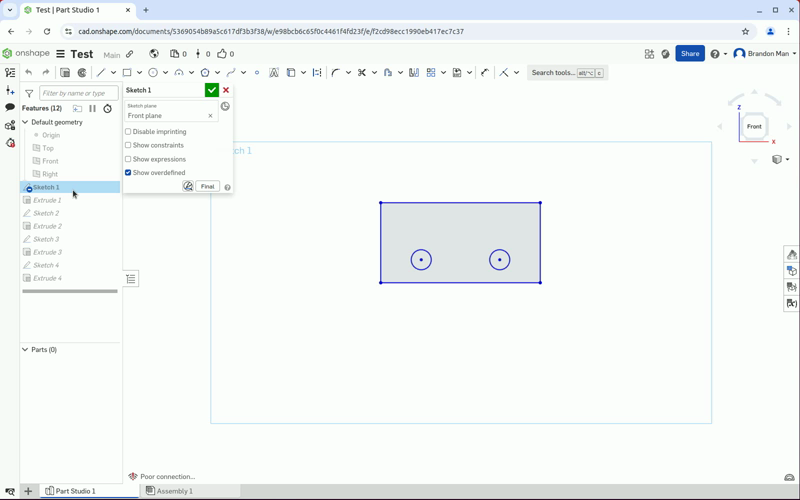
mouse_move(229, 92)
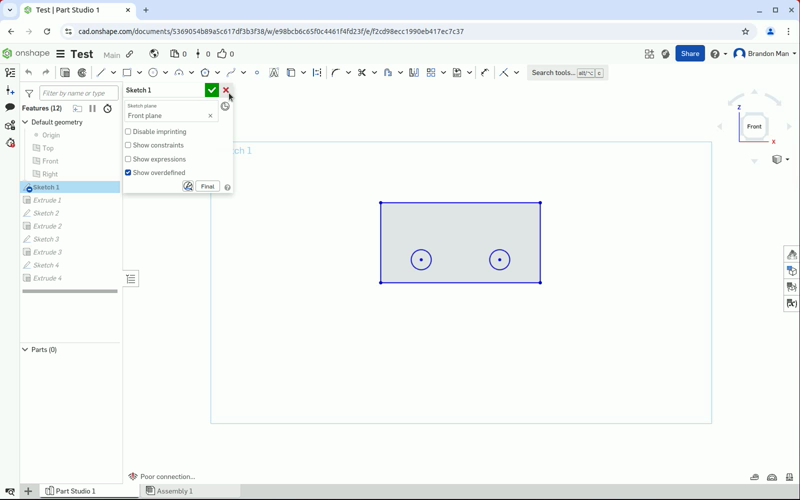
click(229, 92)
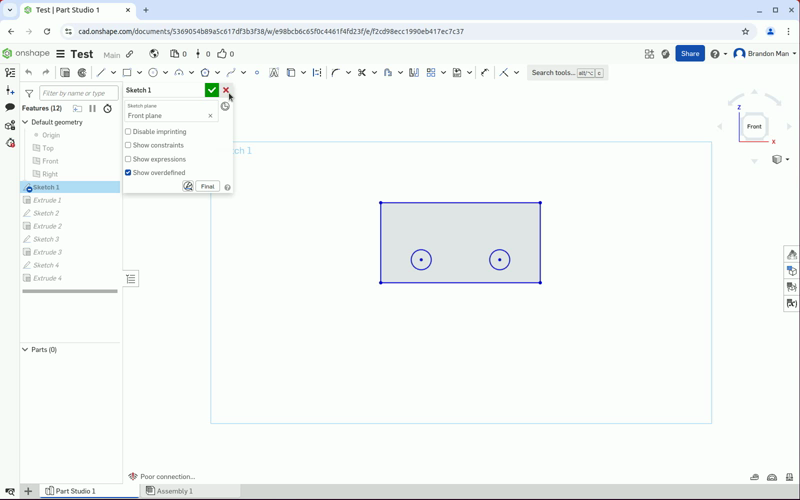
key(shift+s)
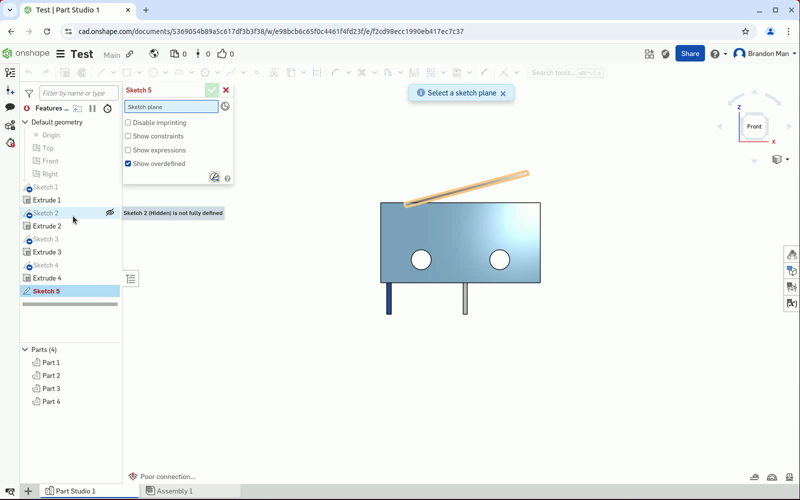
scroll(3)
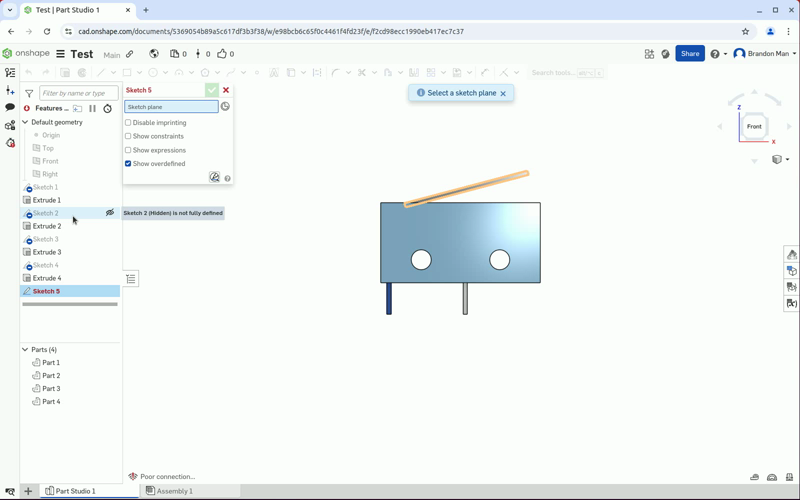
mouse_move(73, 163)
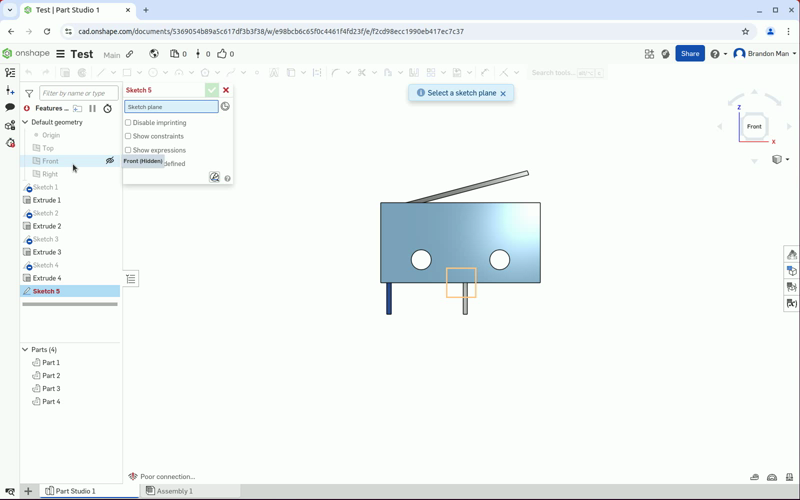
click(73, 163)
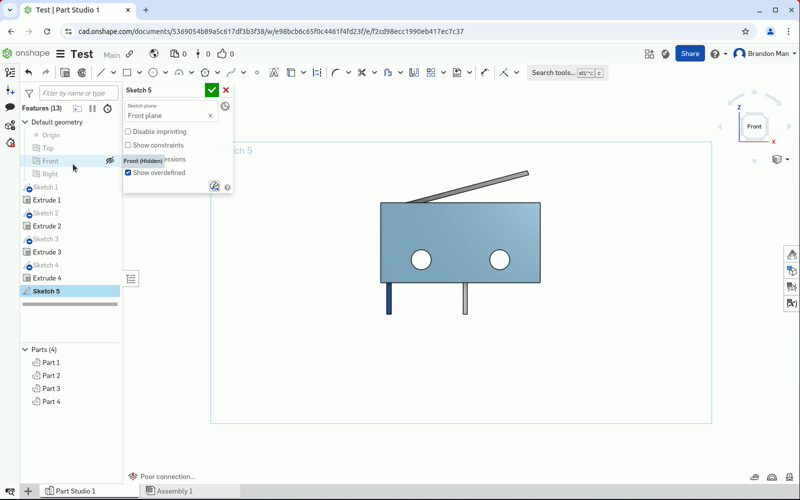
mouse_move(73, 352)
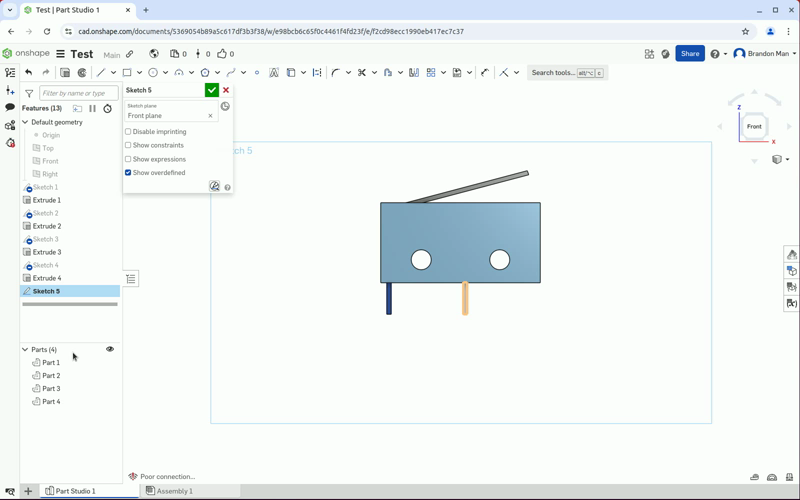
key(y)
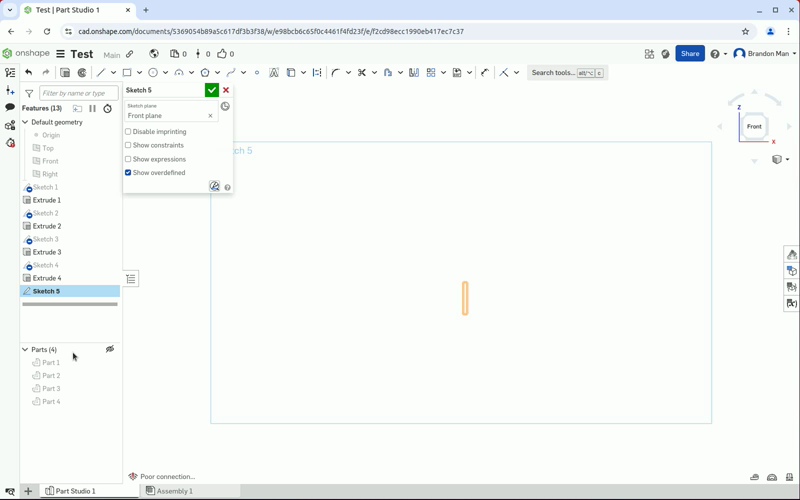
key(l)
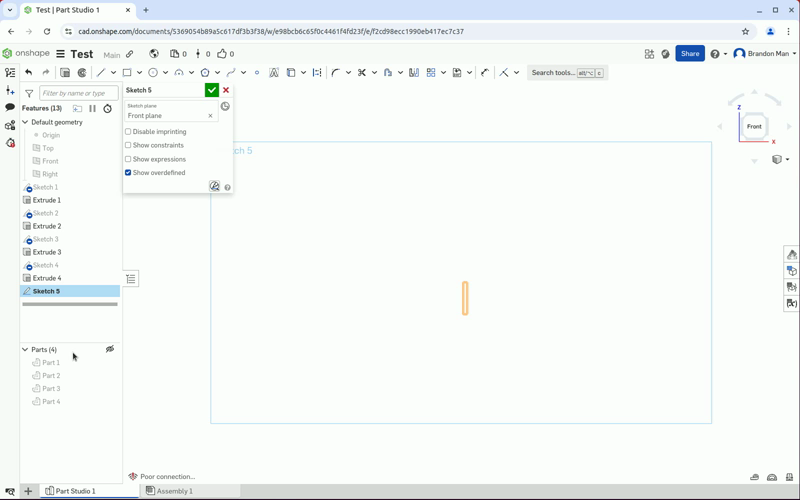
key_down(shift)
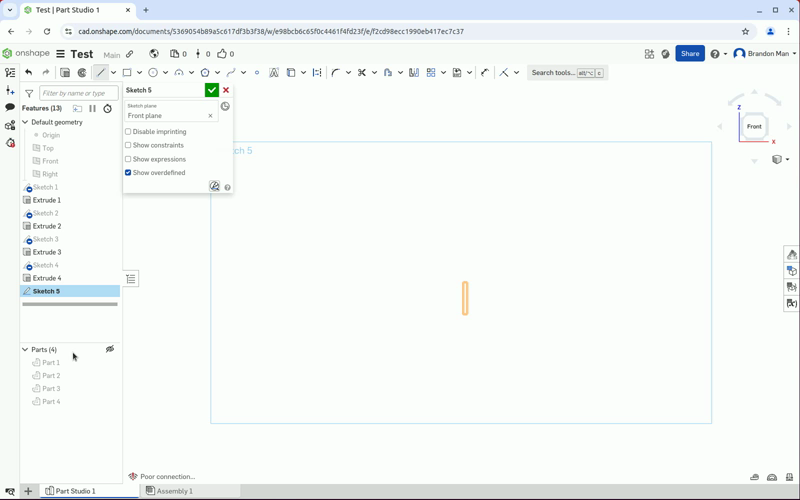
mouse_move(529, 314)
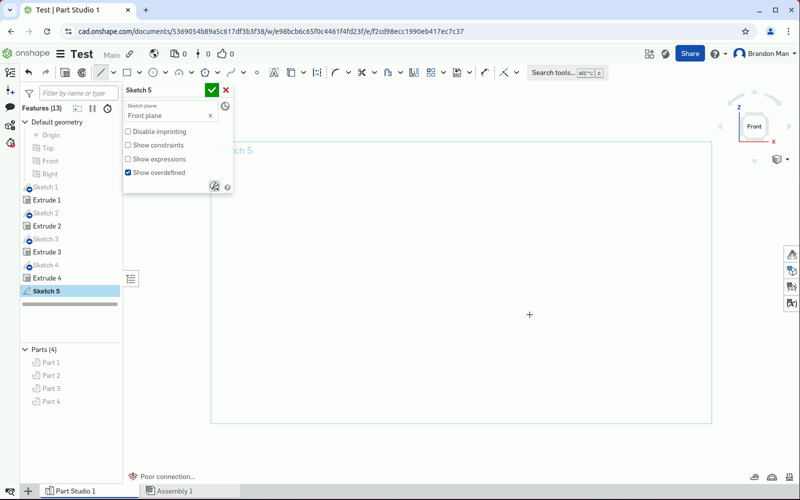
click(529, 314)
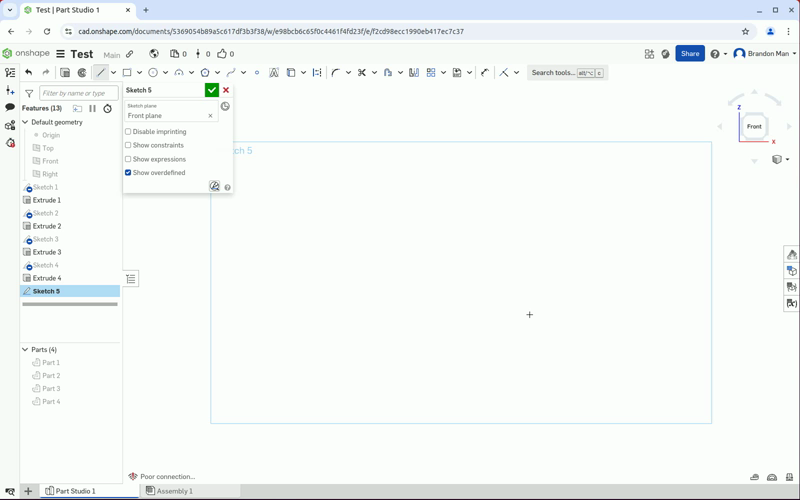
key_up(shift)
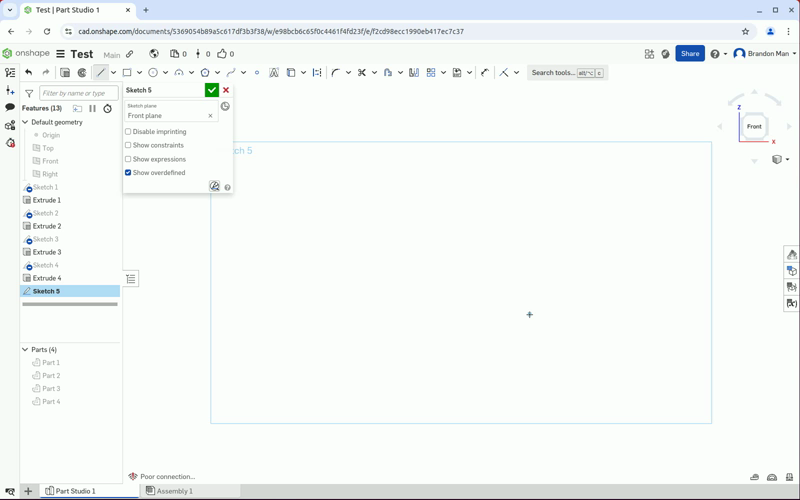
key_down(shift)
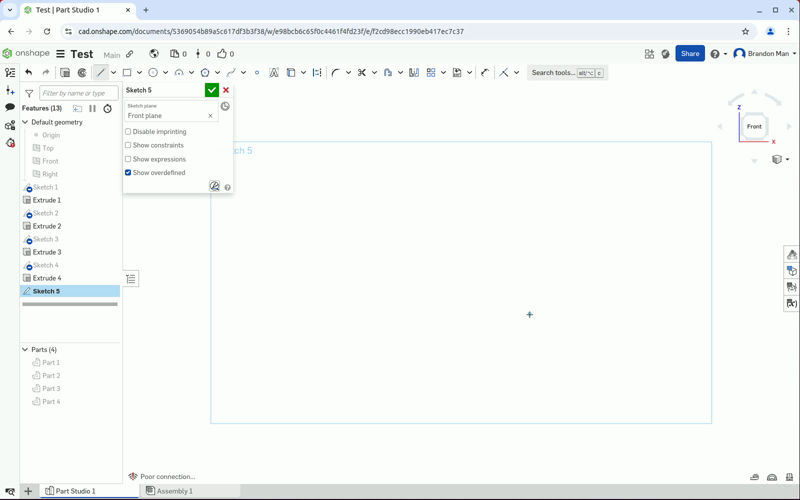
mouse_move(559, 314)
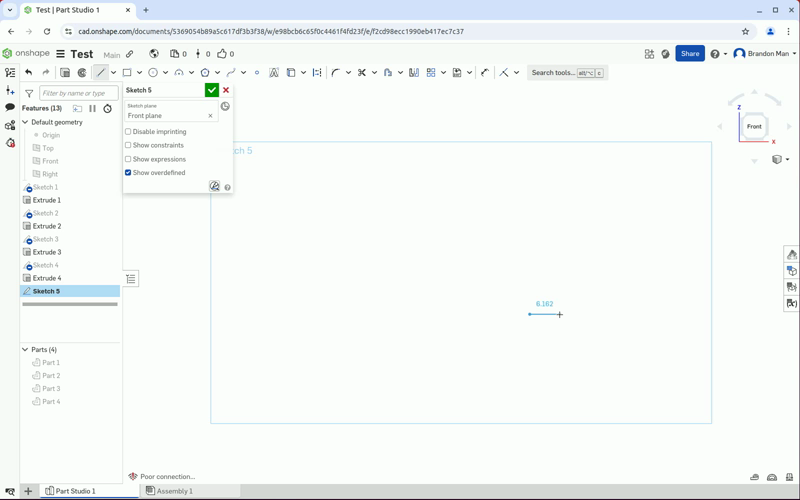
mouse_move(534, 314)
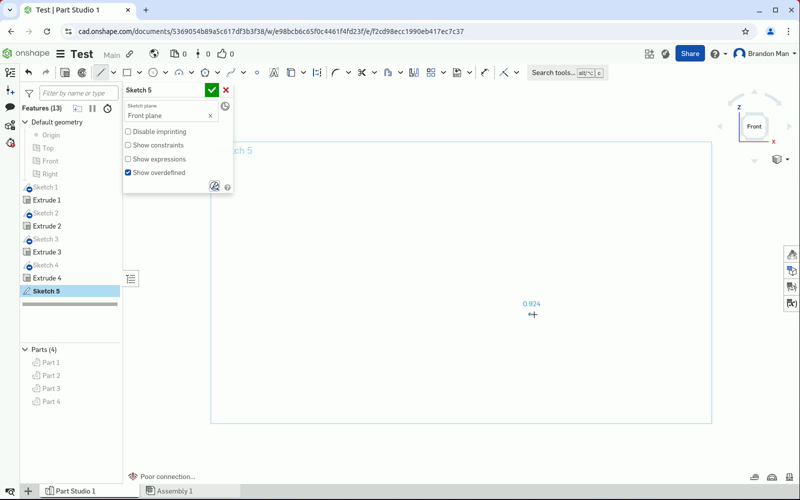
scroll(6)
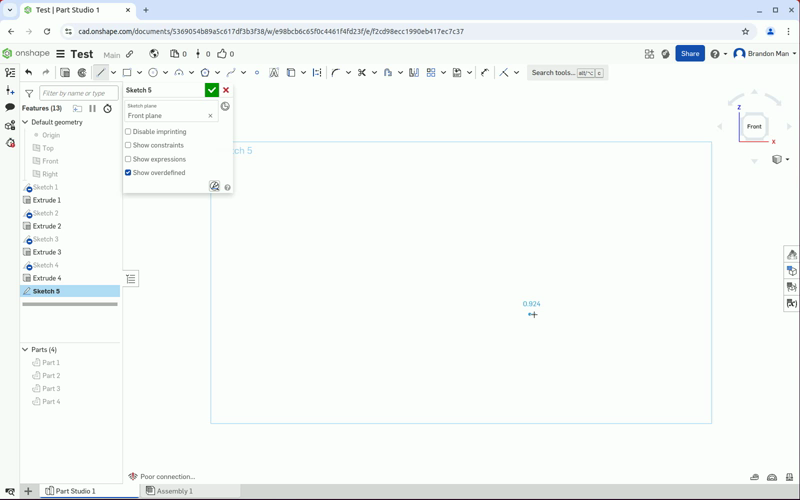
scroll(6)
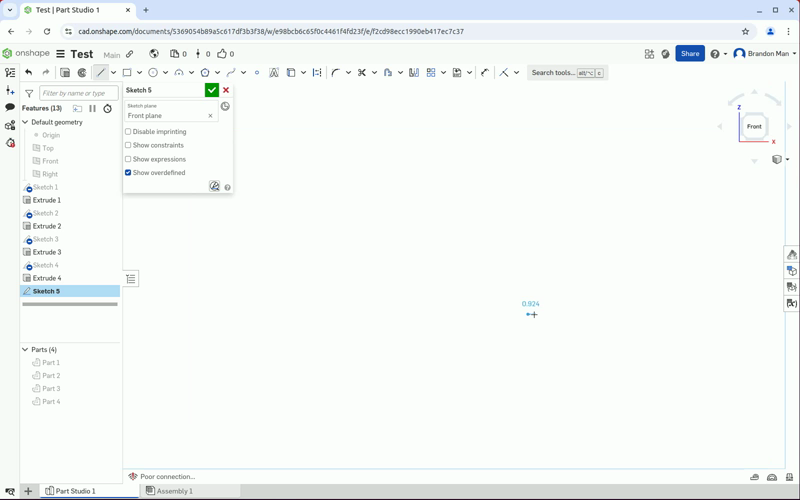
scroll(6)
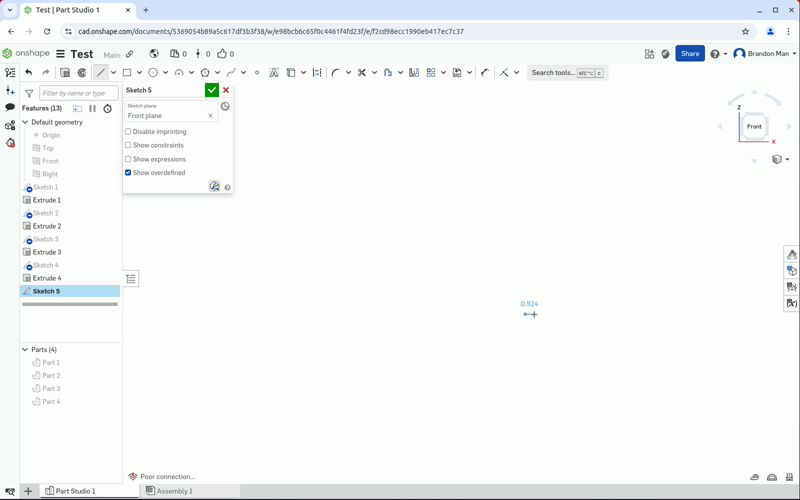
scroll(6)
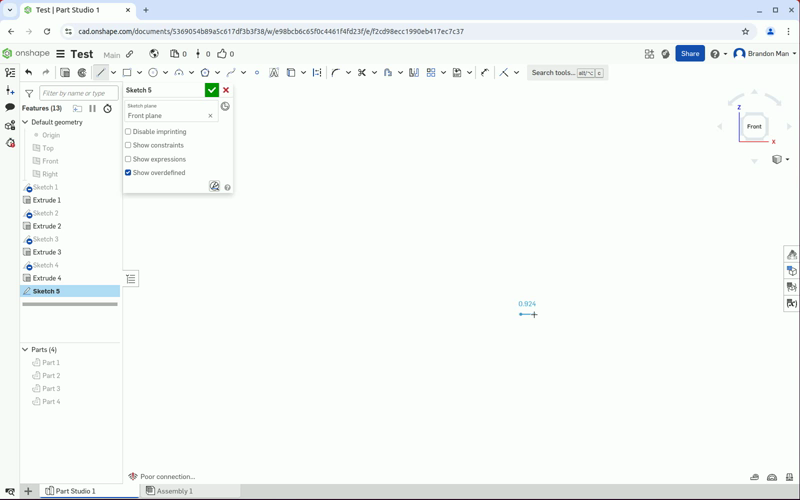
scroll(6)
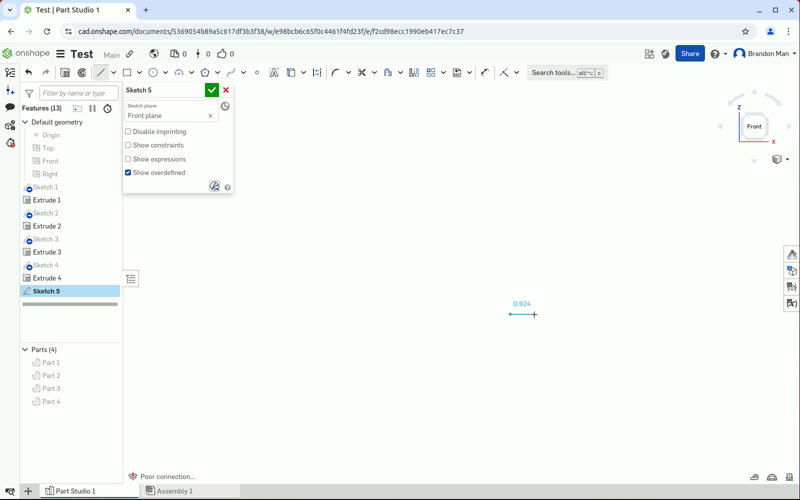
scroll(6)
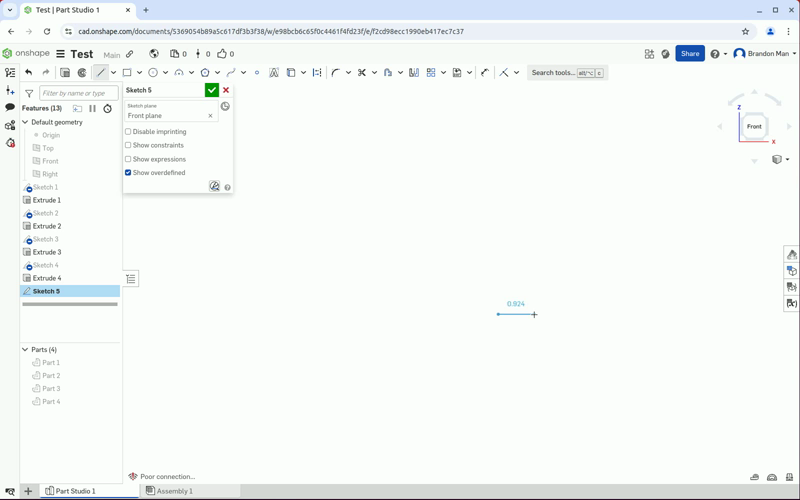
scroll(6)
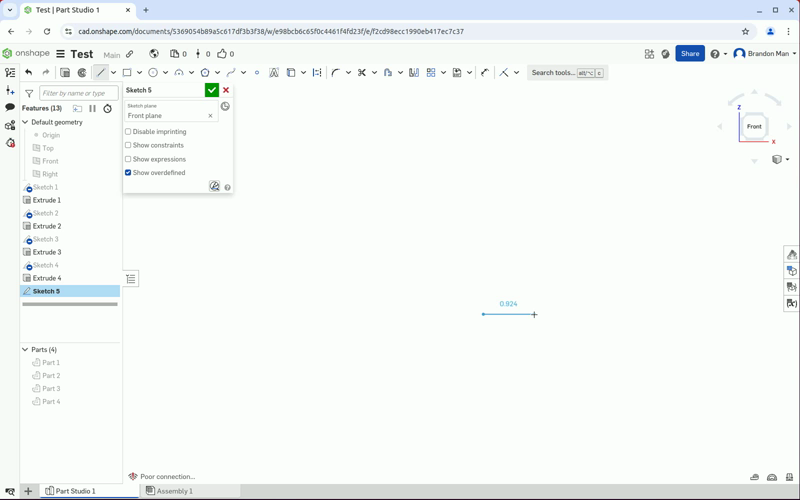
click(534, 314)
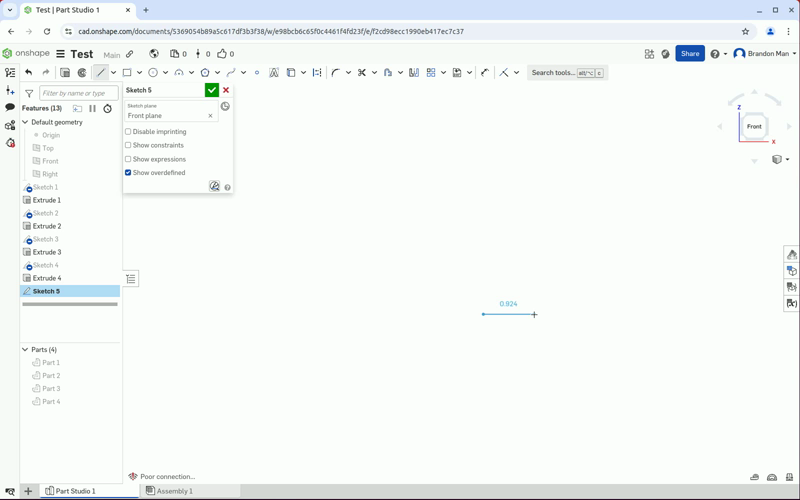
scroll(-6)
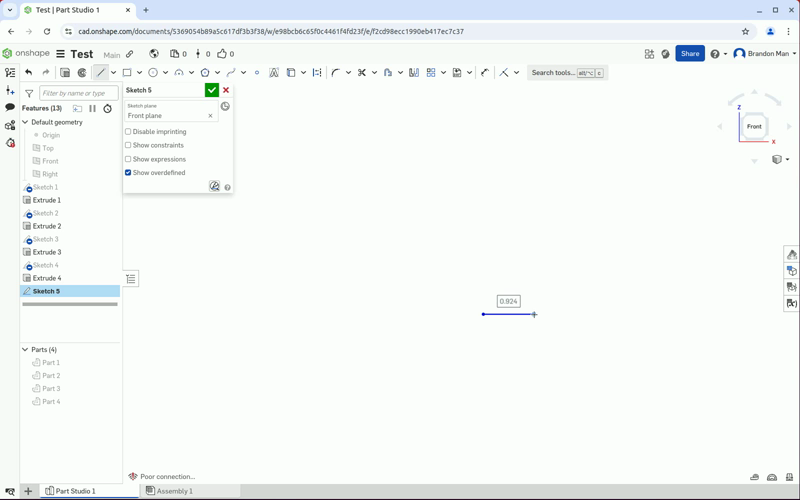
scroll(-6)
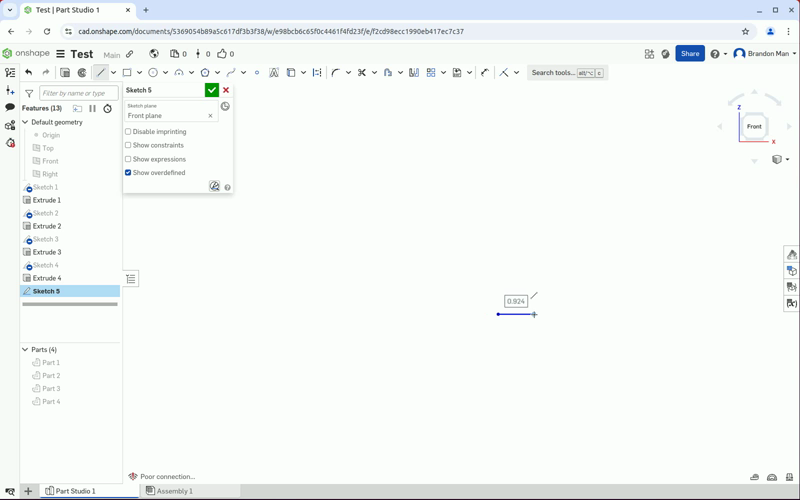
scroll(-6)
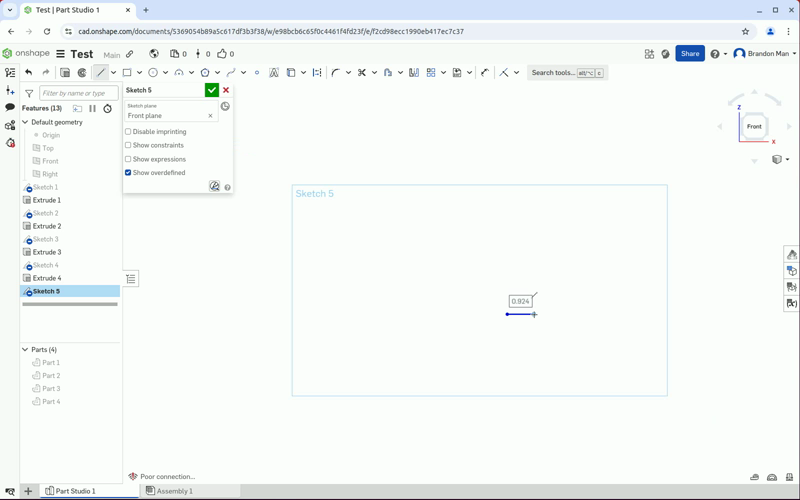
scroll(-6)
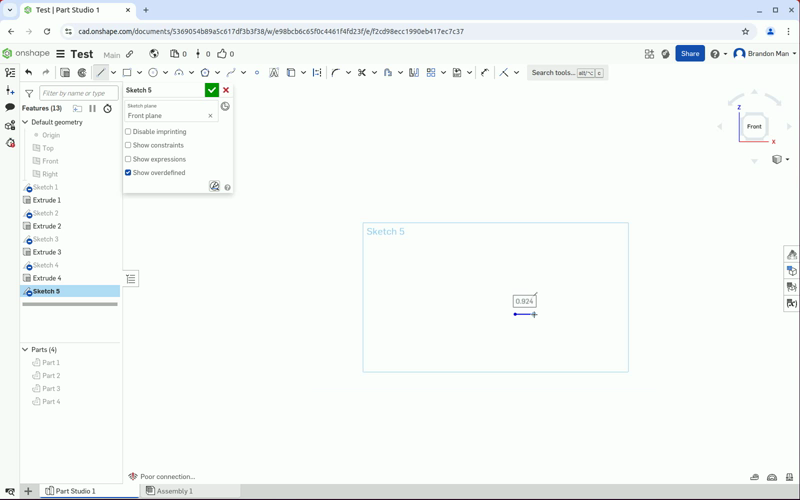
scroll(-6)
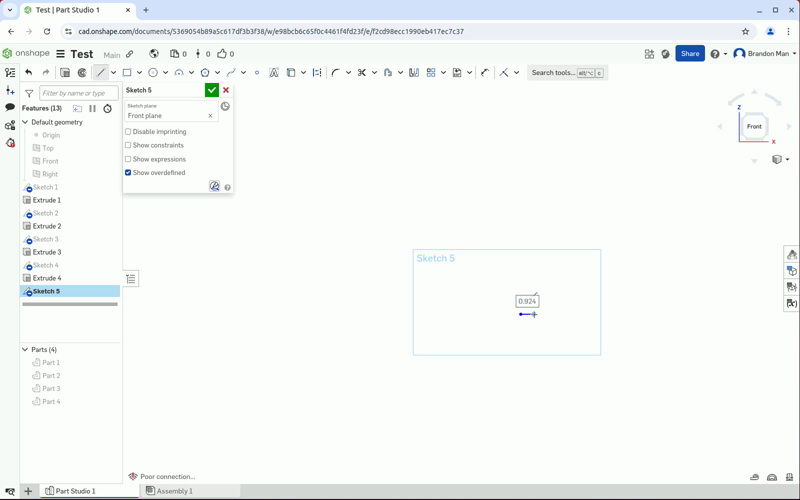
scroll(-6)
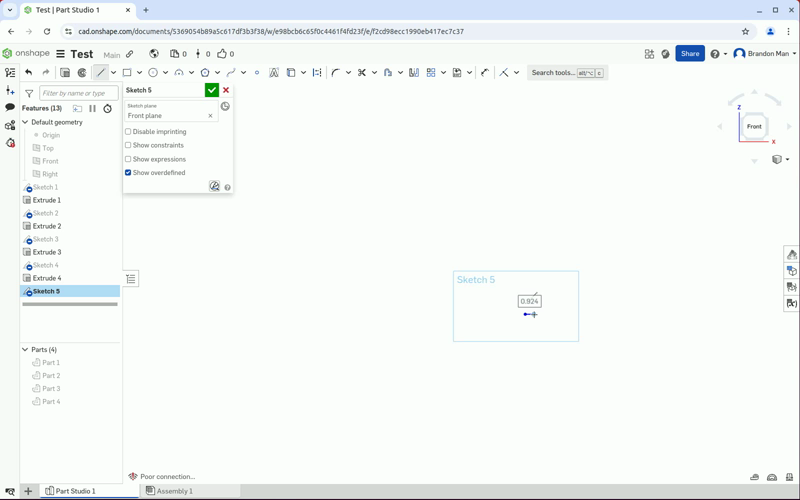
scroll(-6)
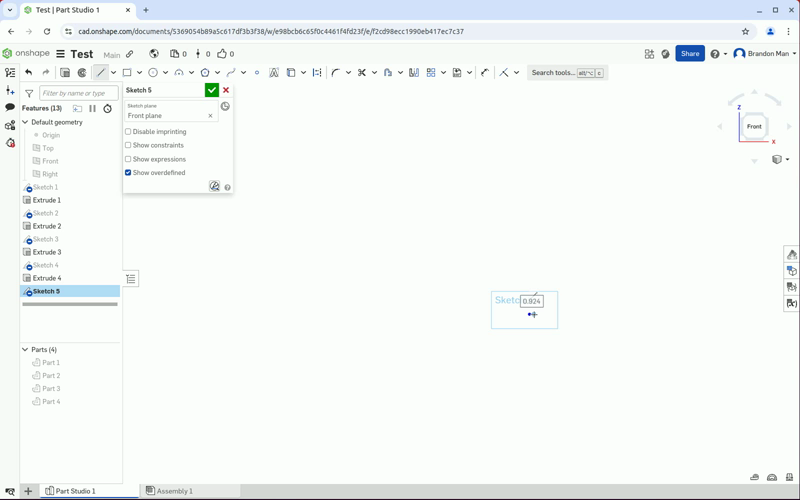
key_up(shift)
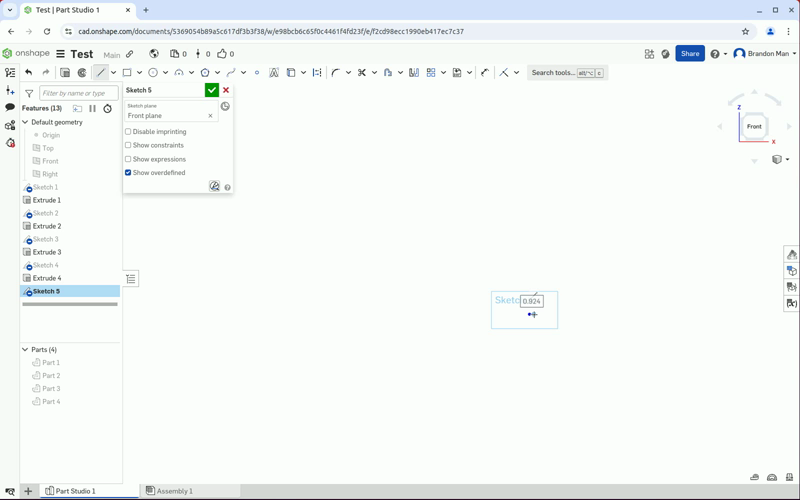
key_down(shift)
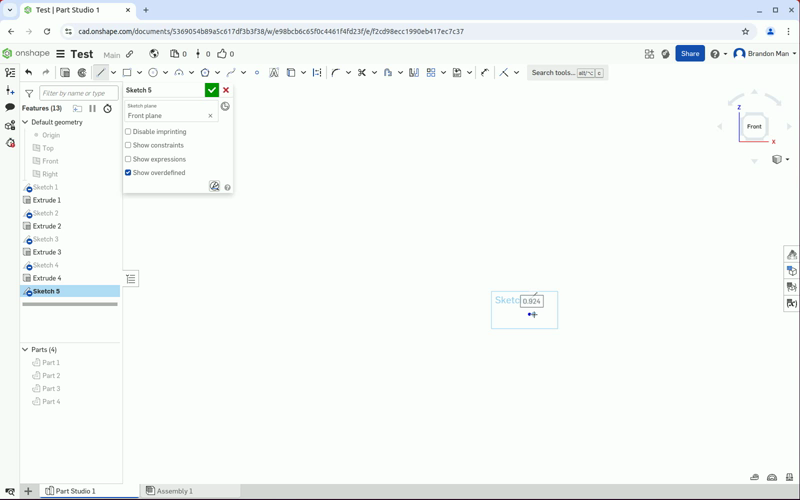
mouse_move(564, 314)
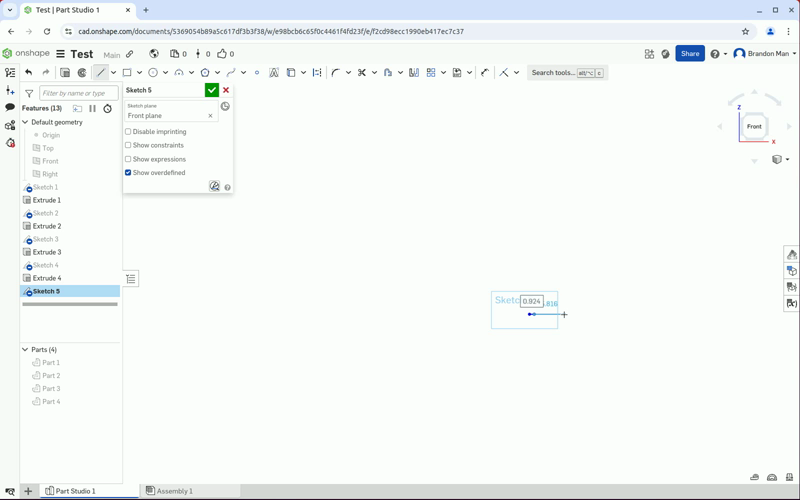
mouse_move(534, 282)
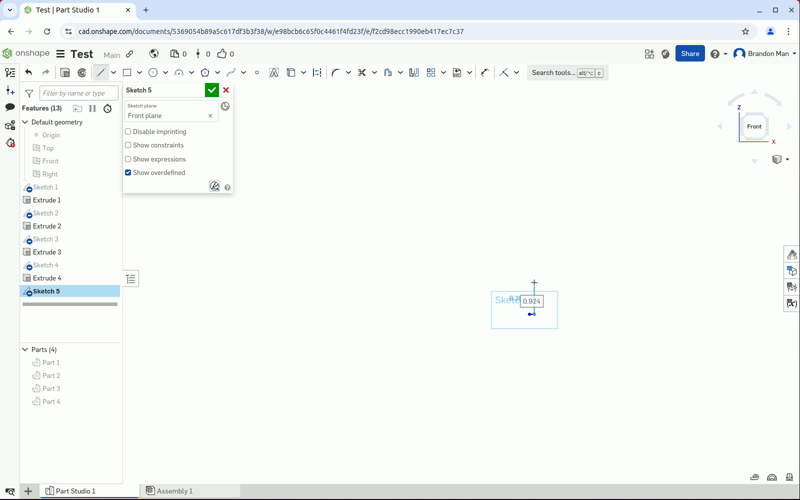
click(534, 282)
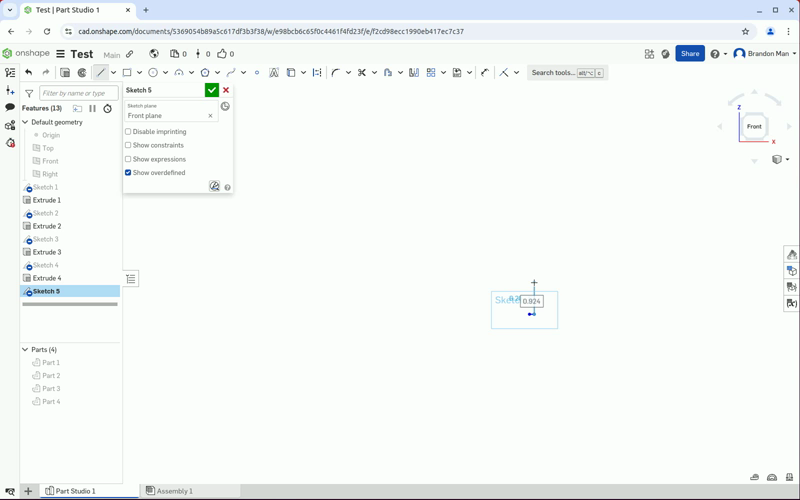
key_up(shift)
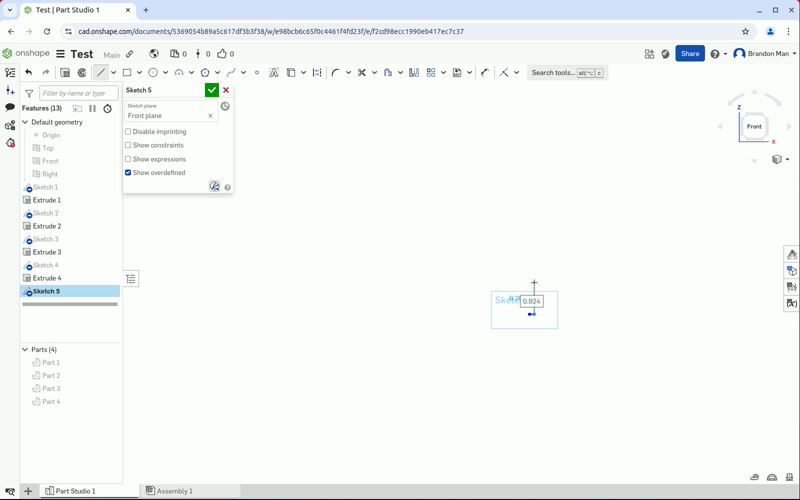
key_down(shift)
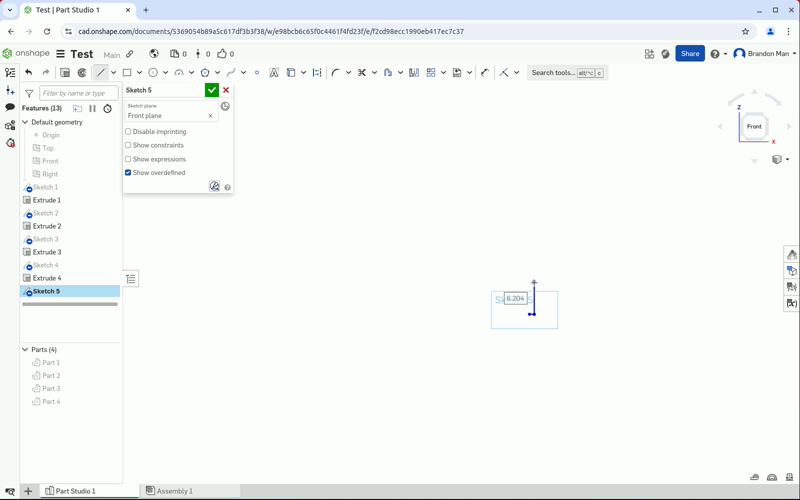
mouse_move(564, 282)
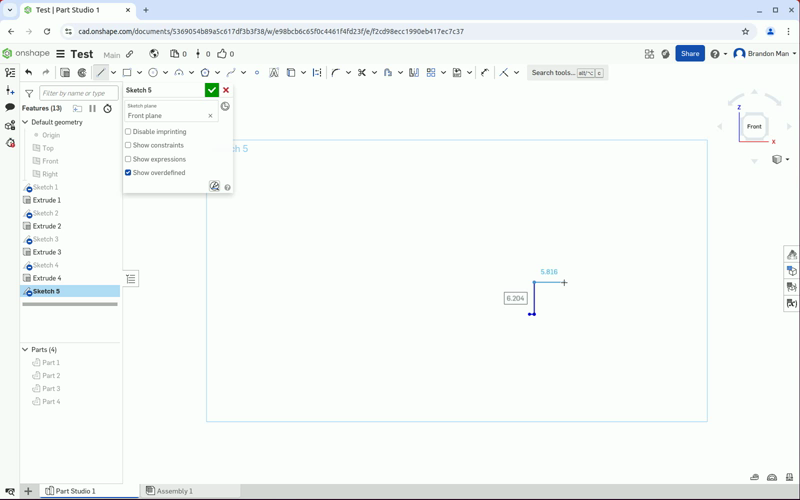
mouse_move(529, 282)
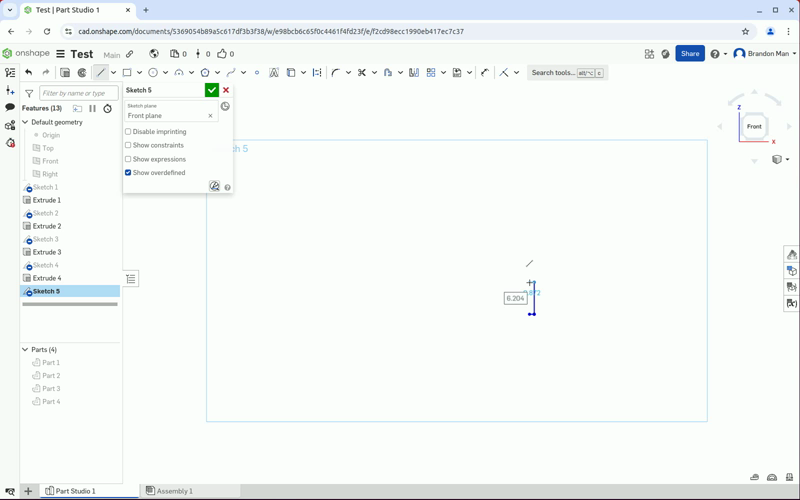
scroll(6)
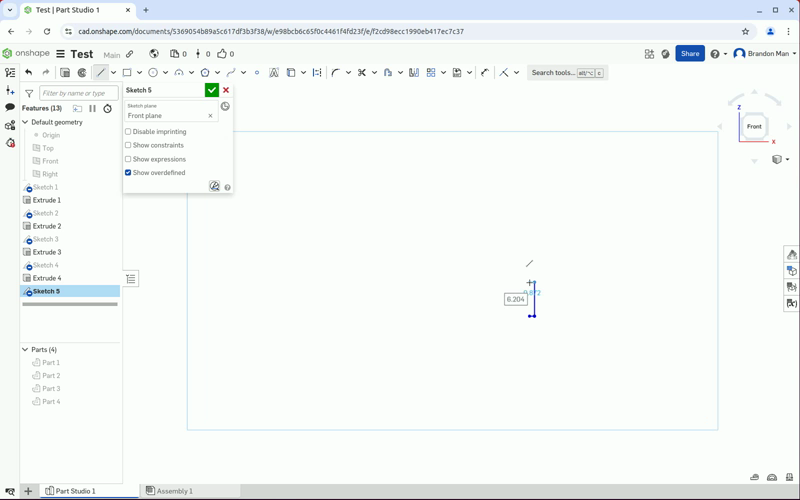
scroll(6)
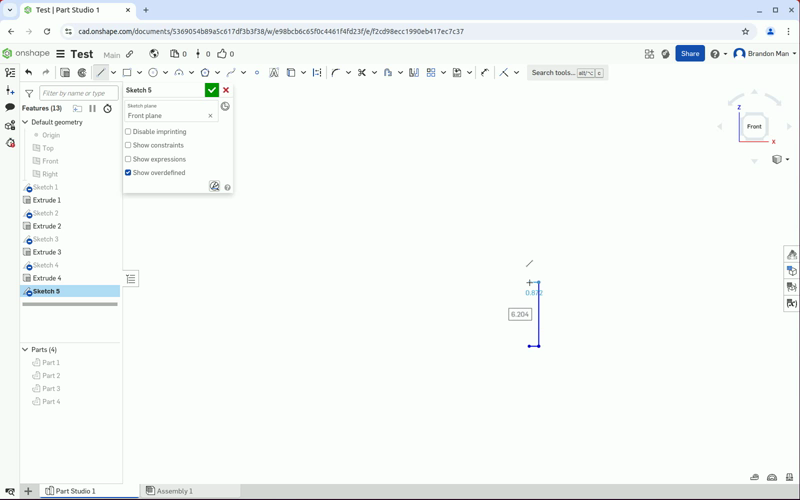
scroll(6)
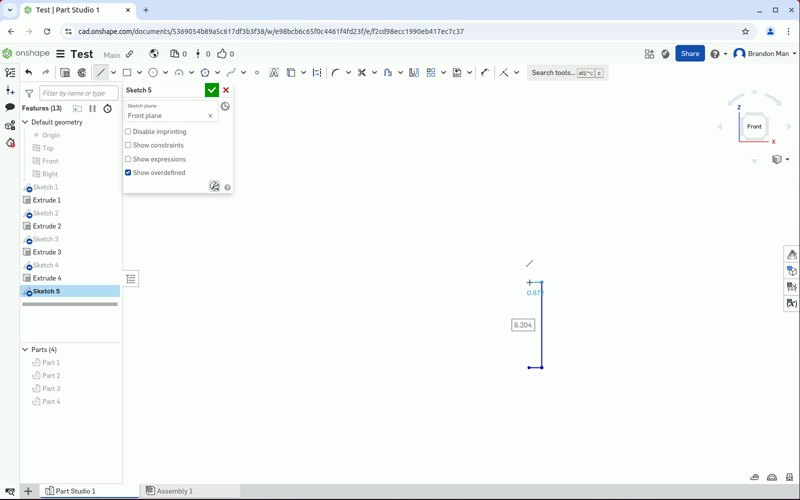
scroll(6)
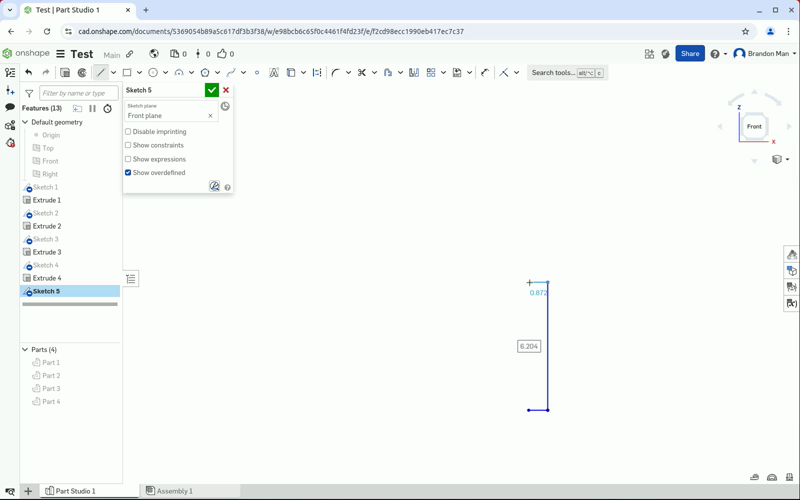
scroll(6)
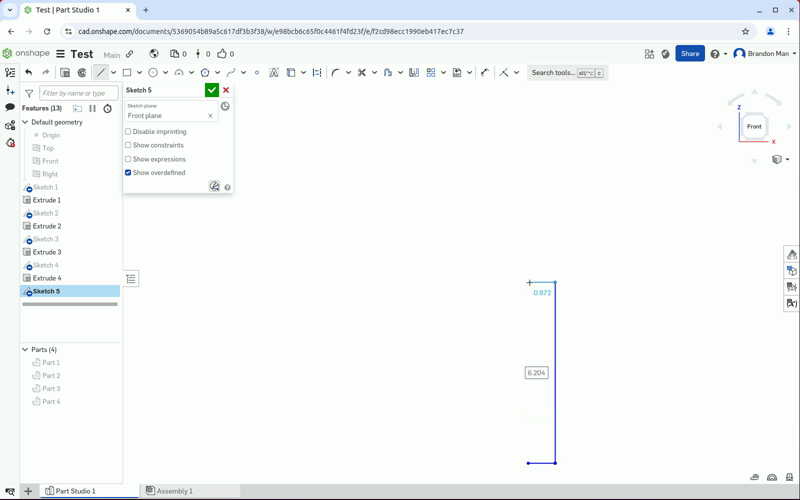
scroll(6)
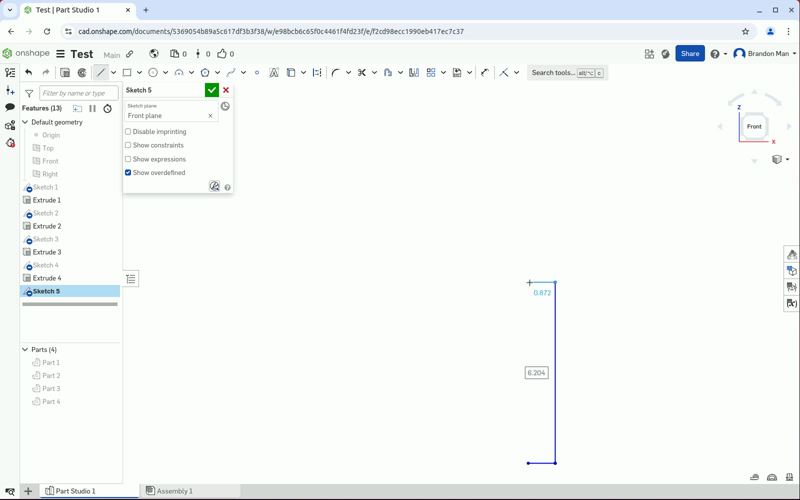
scroll(6)
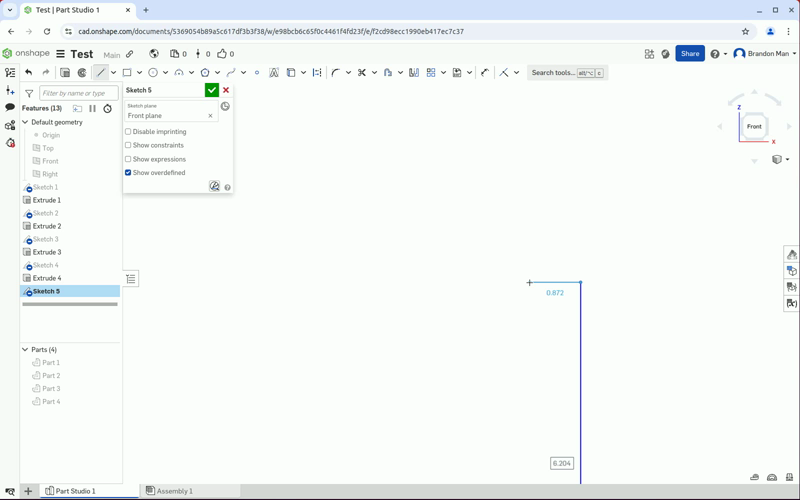
click(529, 282)
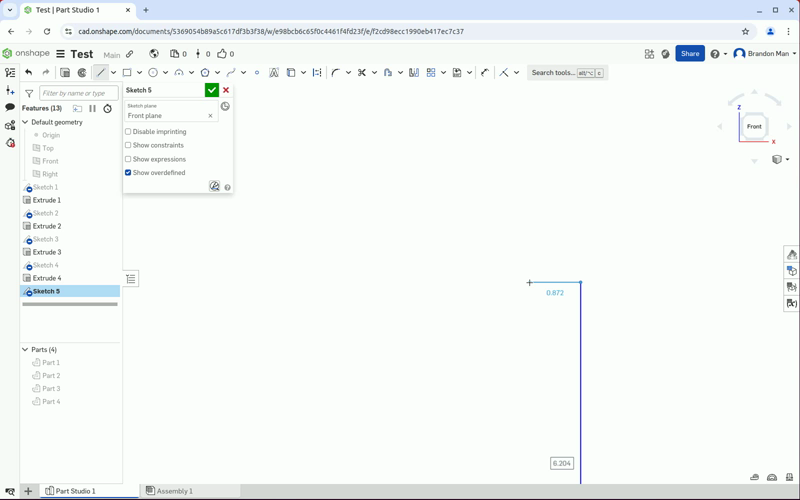
scroll(-6)
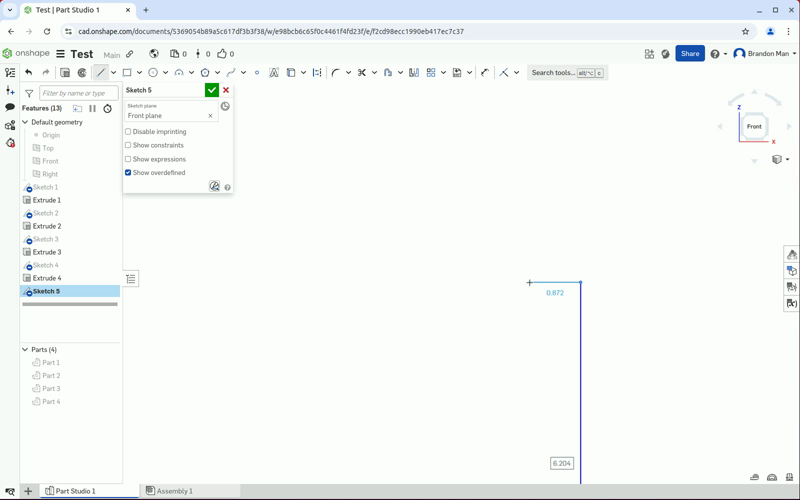
scroll(-6)
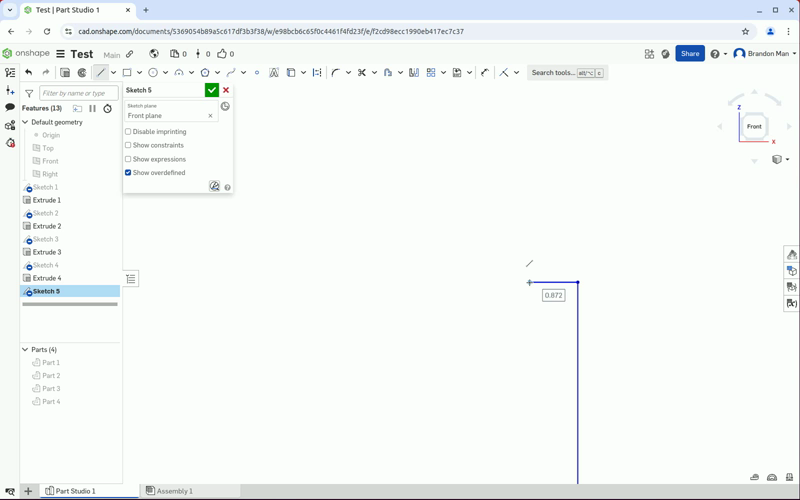
scroll(-6)
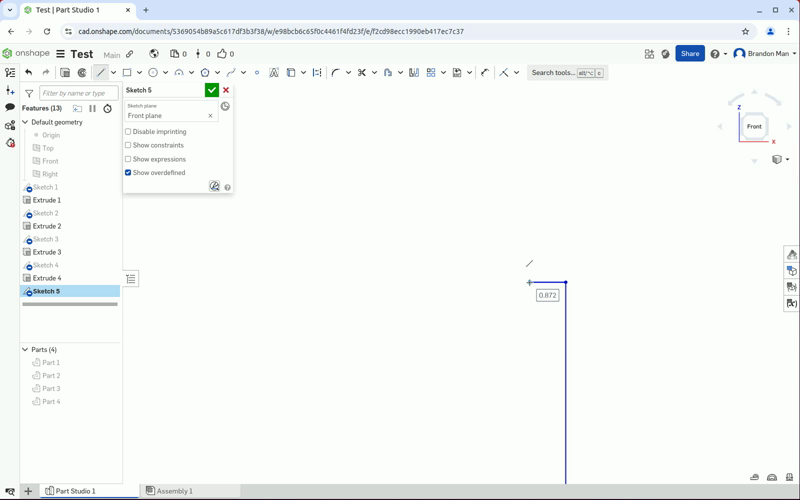
scroll(-6)
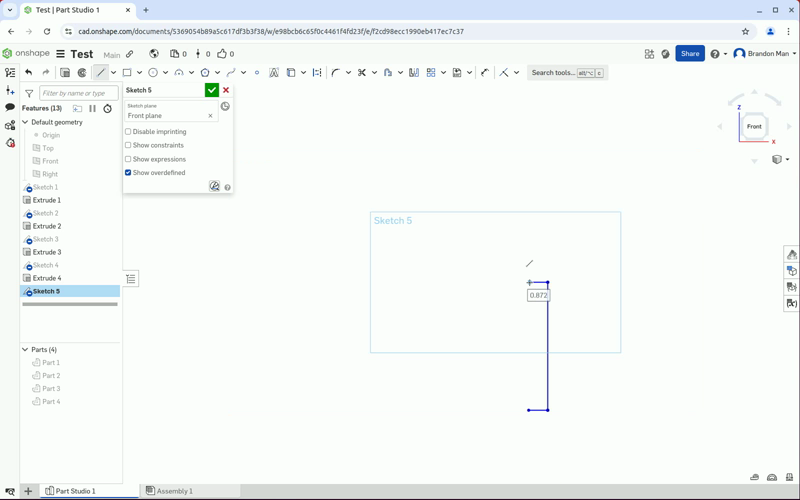
scroll(-6)
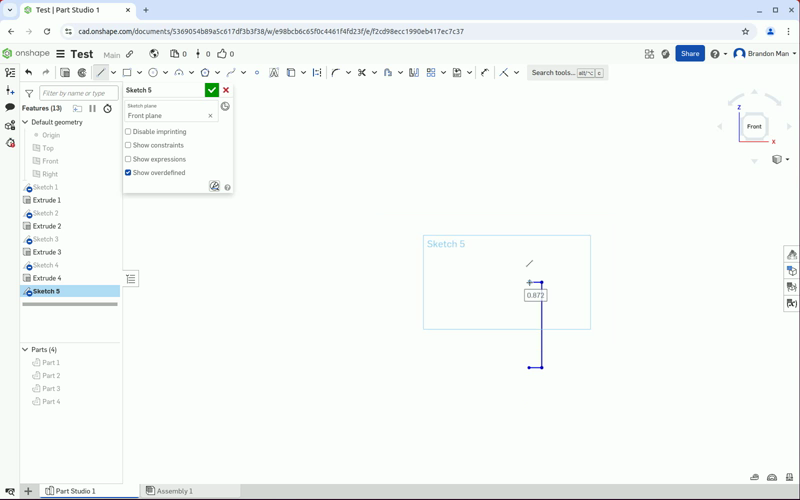
scroll(-6)
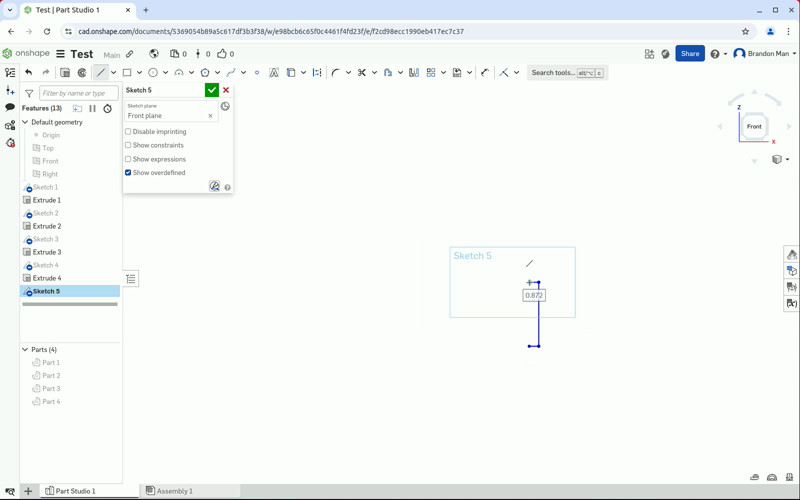
scroll(-6)
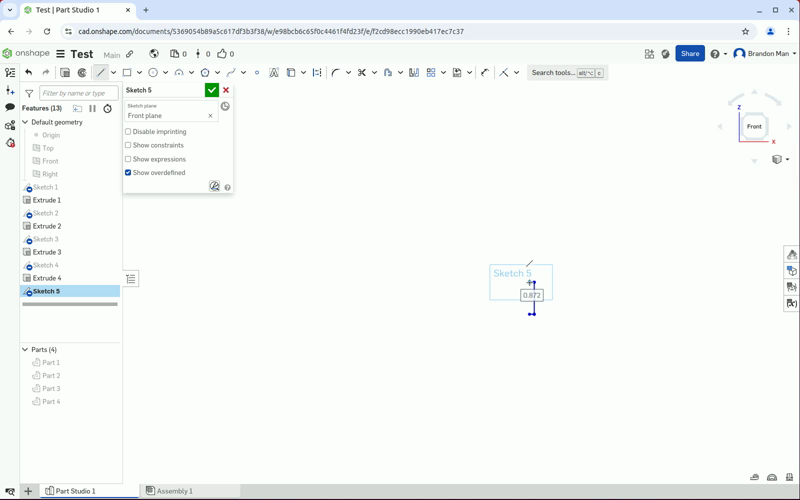
key_up(shift)
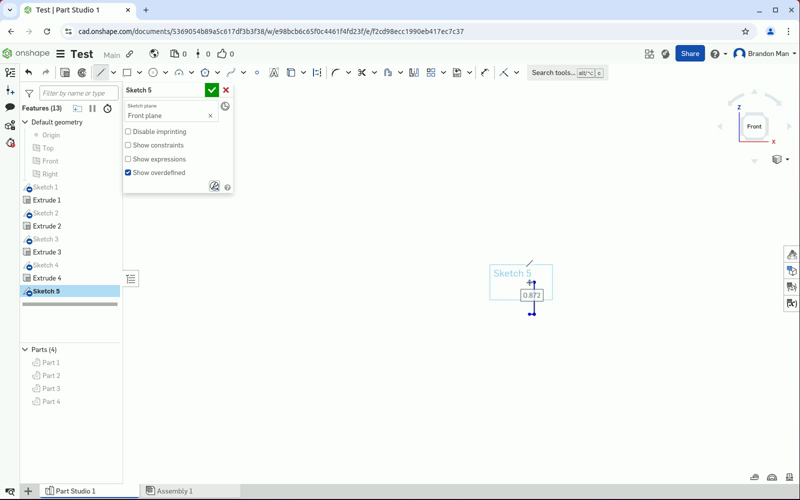
mouse_move(559, 282)
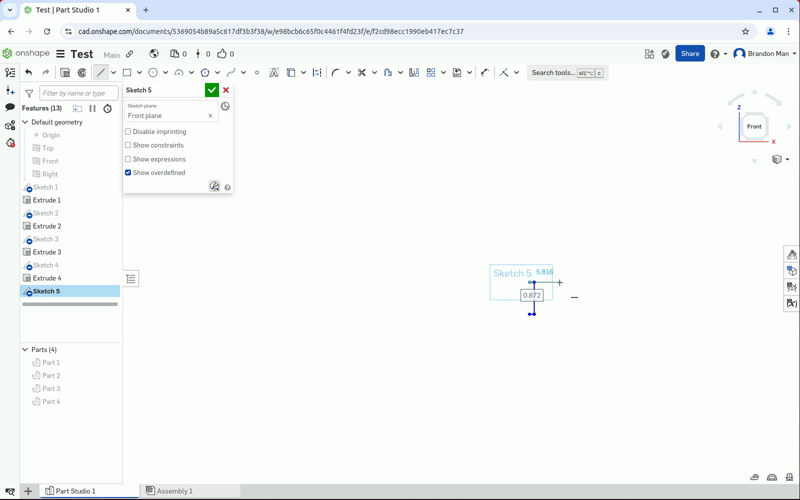
key_down(shift)
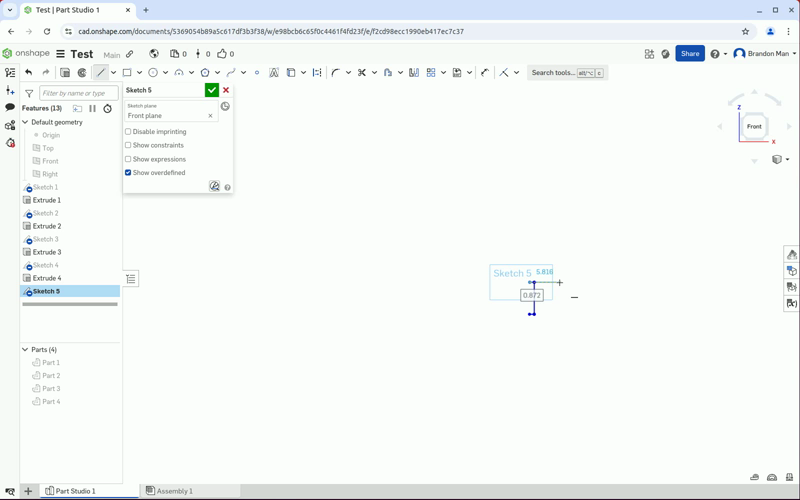
mouse_move(529, 314)
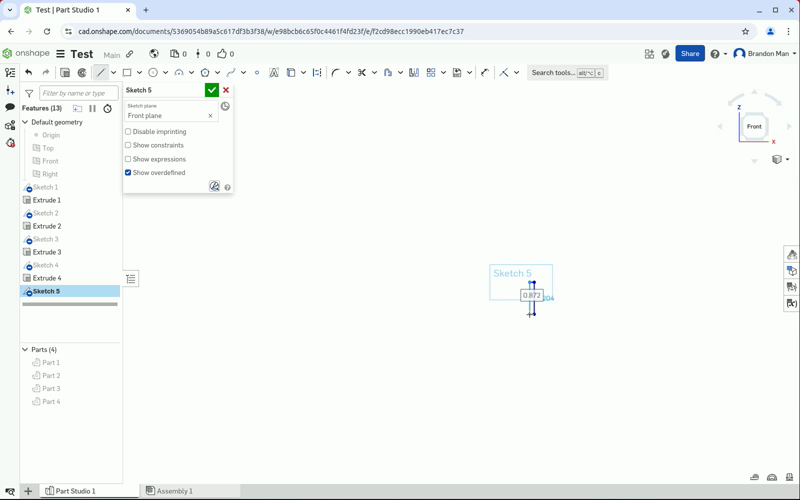
scroll(6)
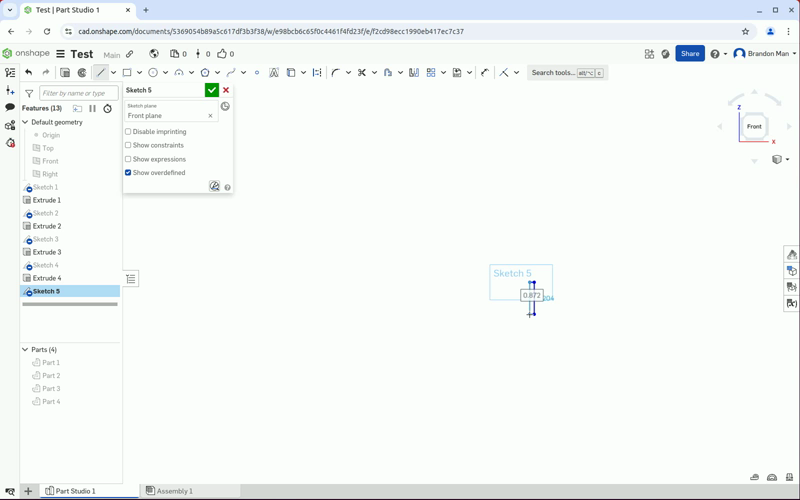
scroll(6)
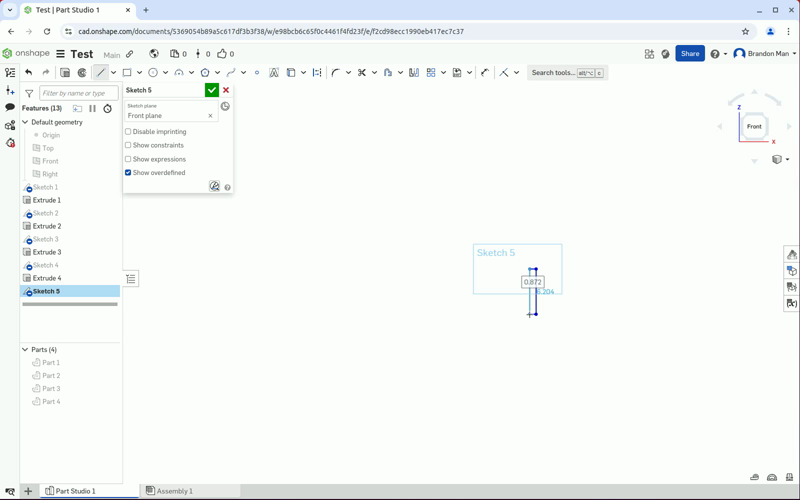
scroll(6)
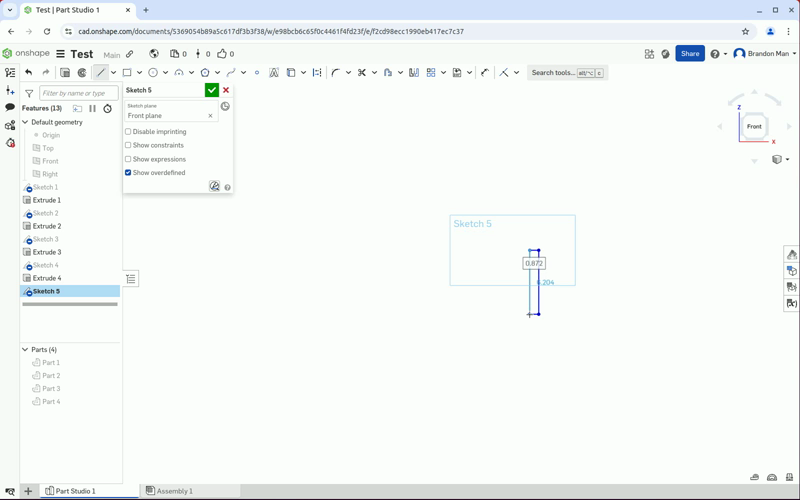
scroll(6)
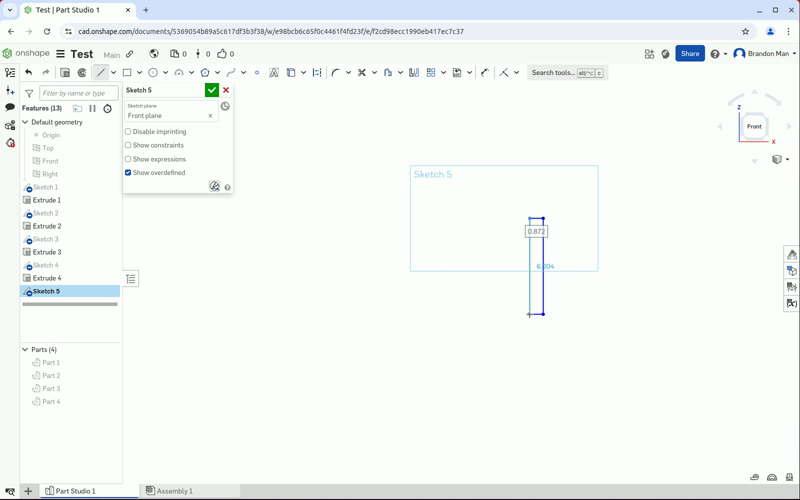
scroll(6)
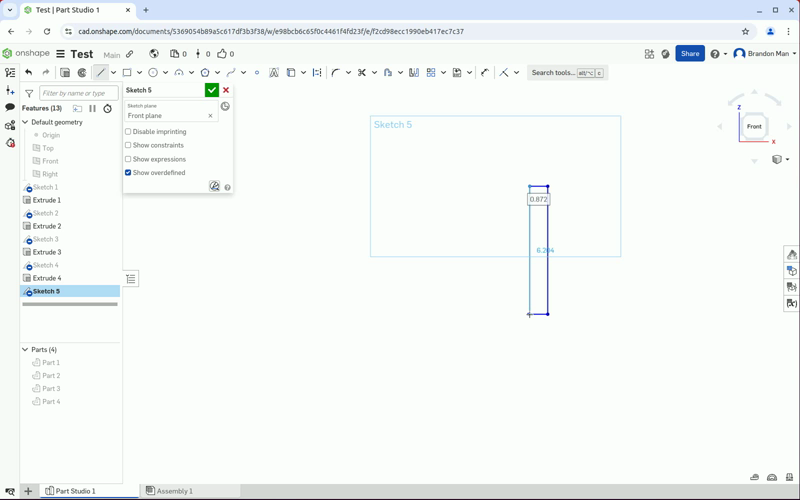
scroll(6)
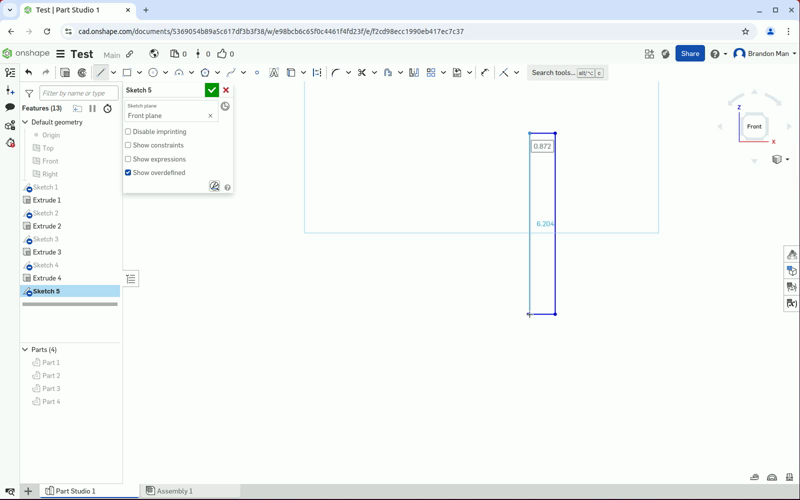
scroll(6)
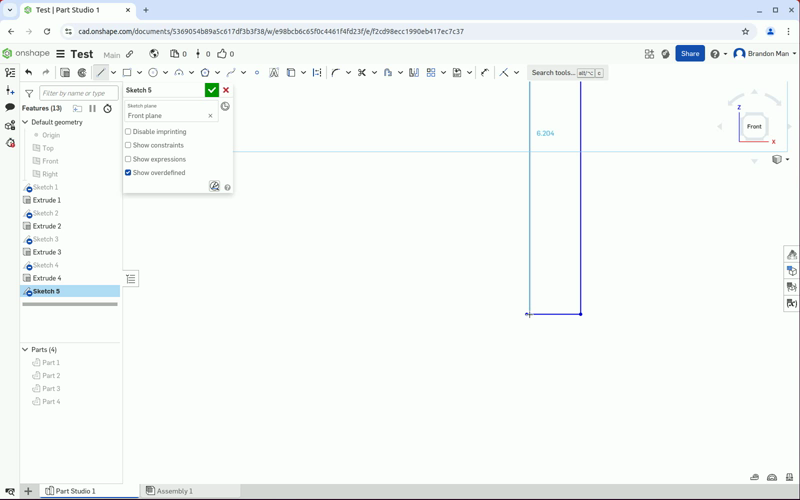
key_up(shift)
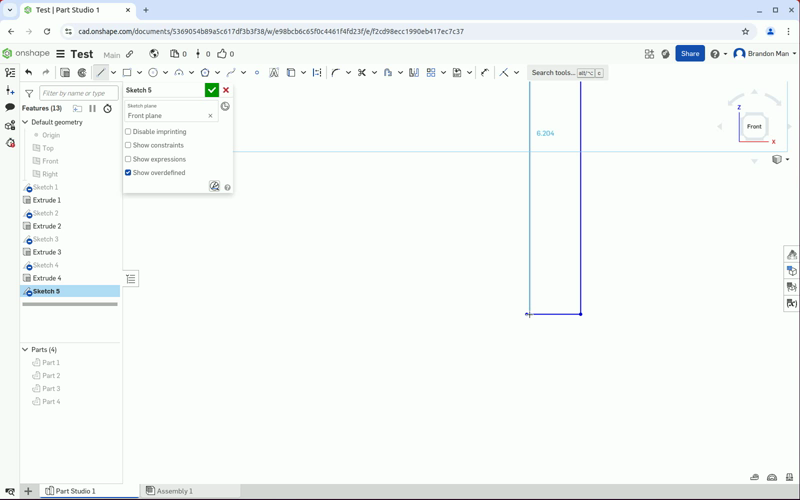
click(529, 314)
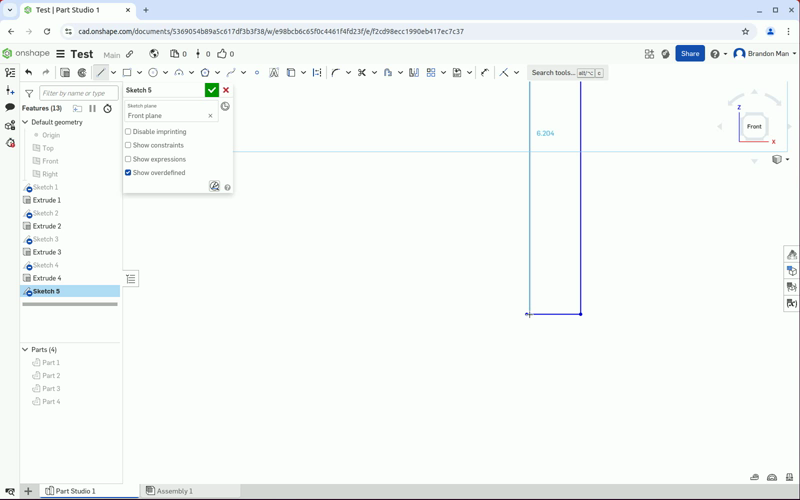
scroll(-6)
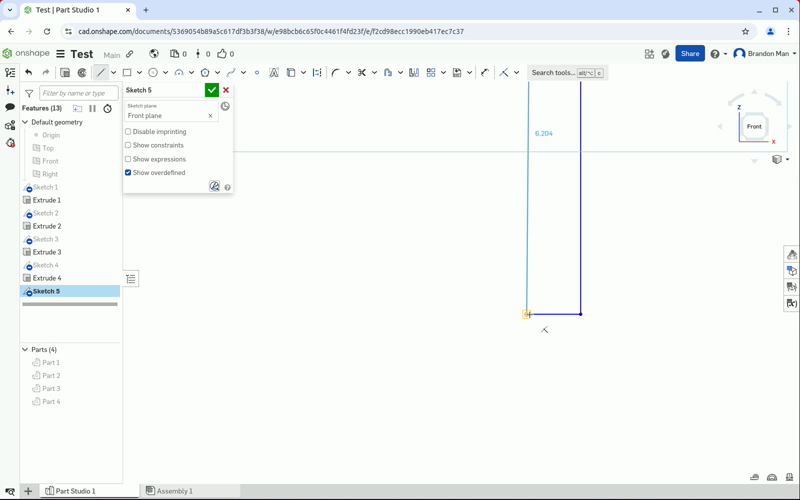
scroll(-6)
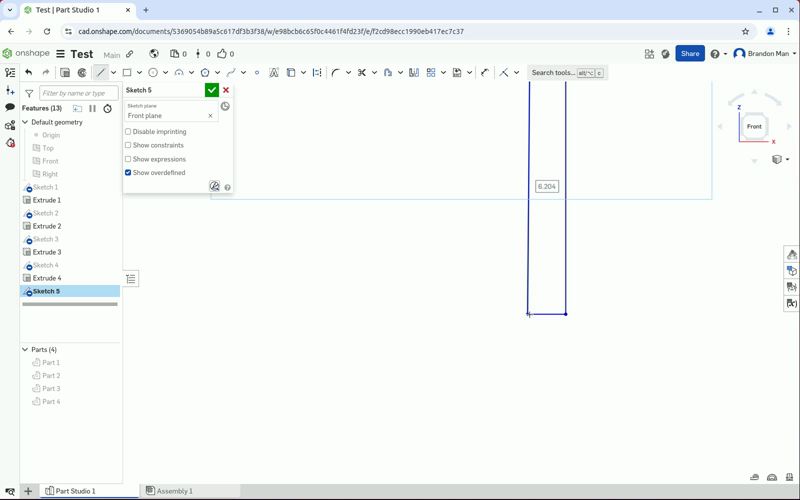
scroll(-6)
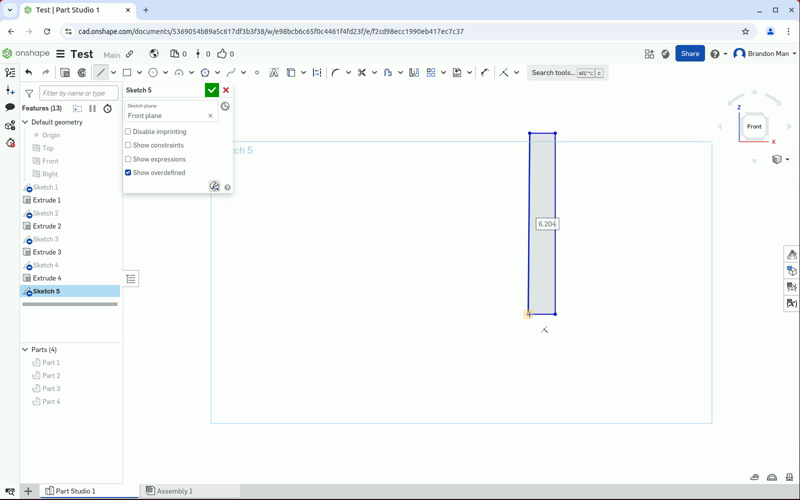
scroll(-6)
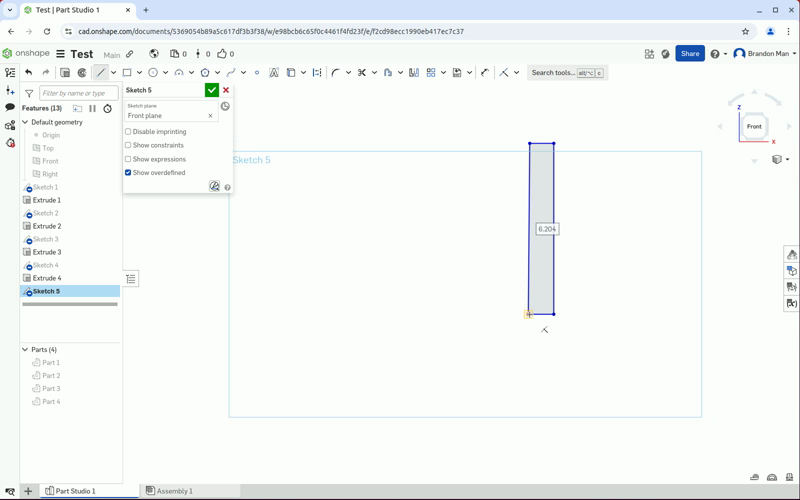
scroll(-6)
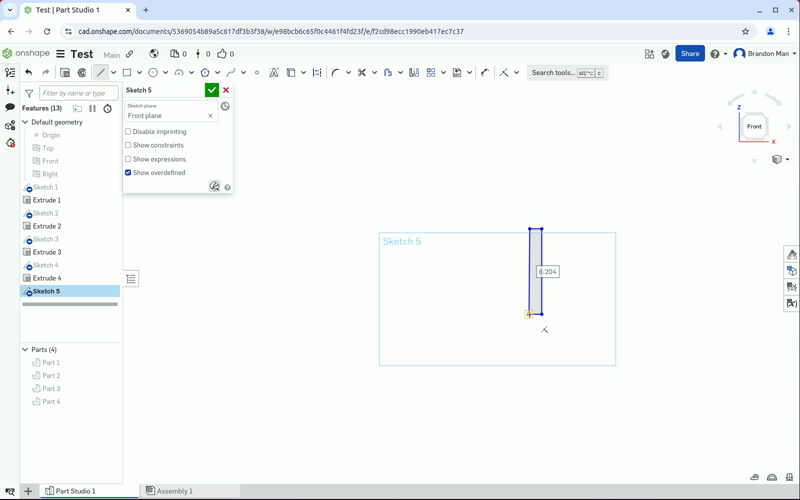
scroll(-6)
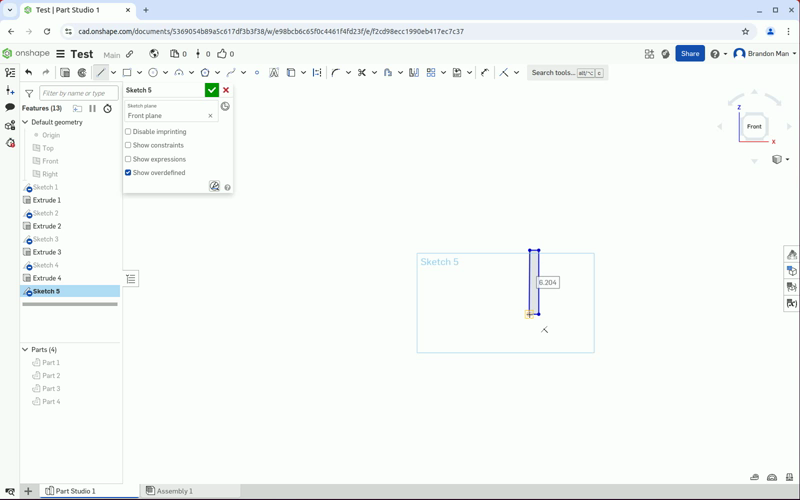
scroll(-6)
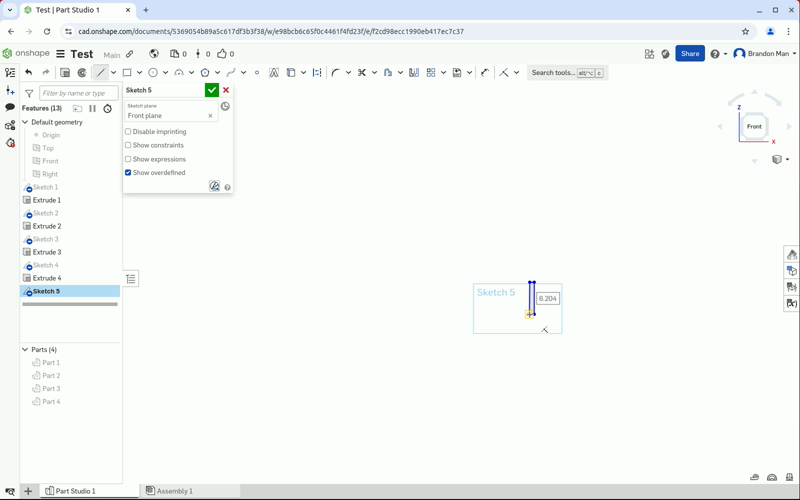
key(esc)
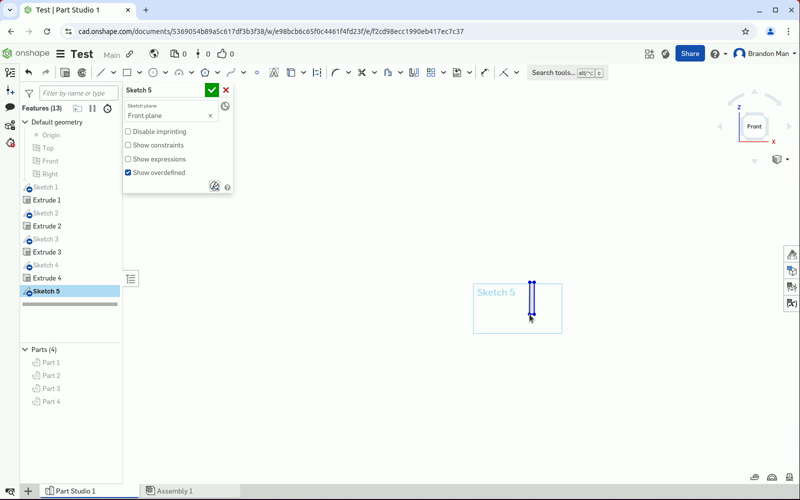
mouse_move(533, 301)
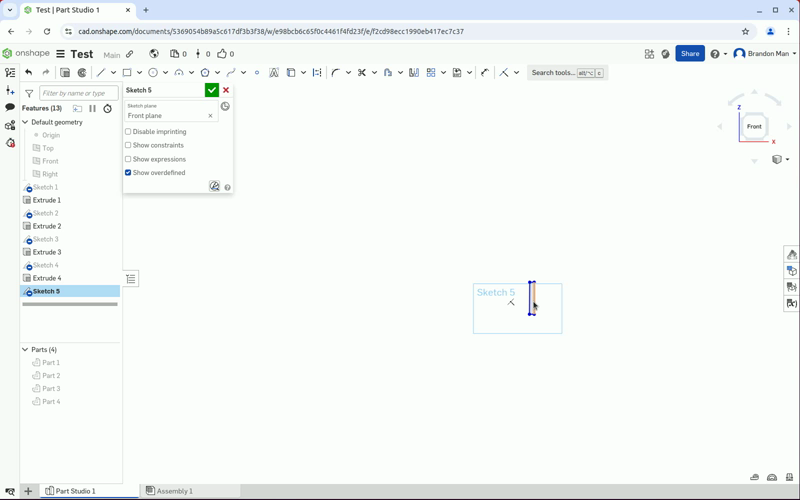
scroll(6)
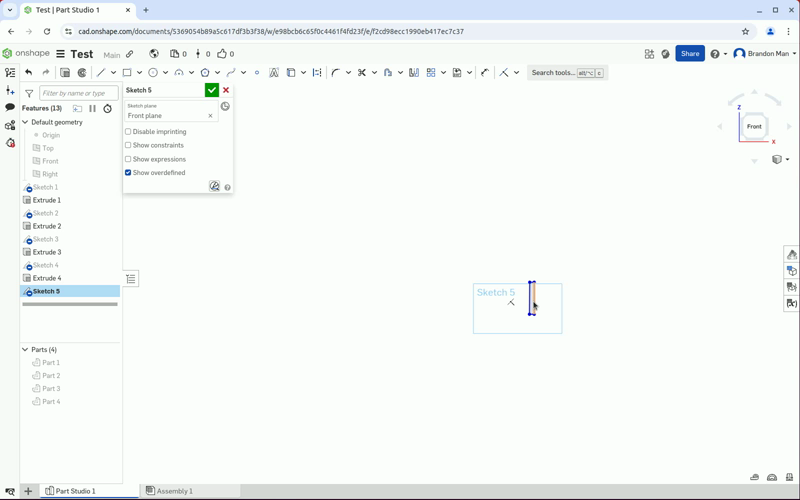
scroll(6)
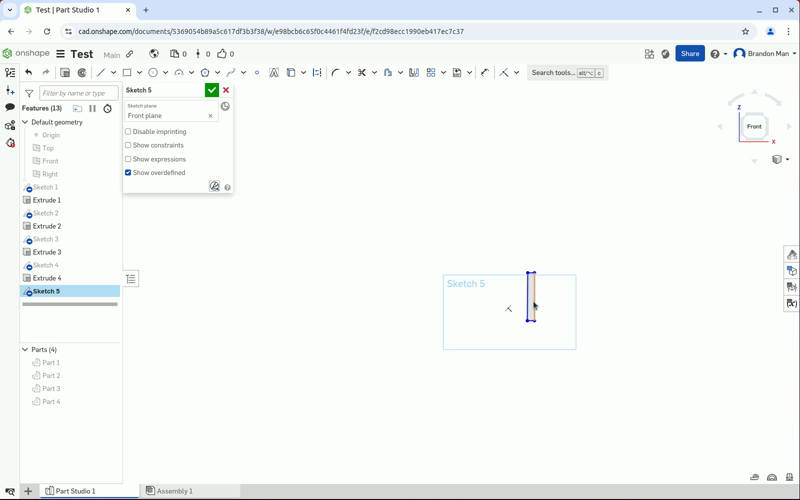
scroll(6)
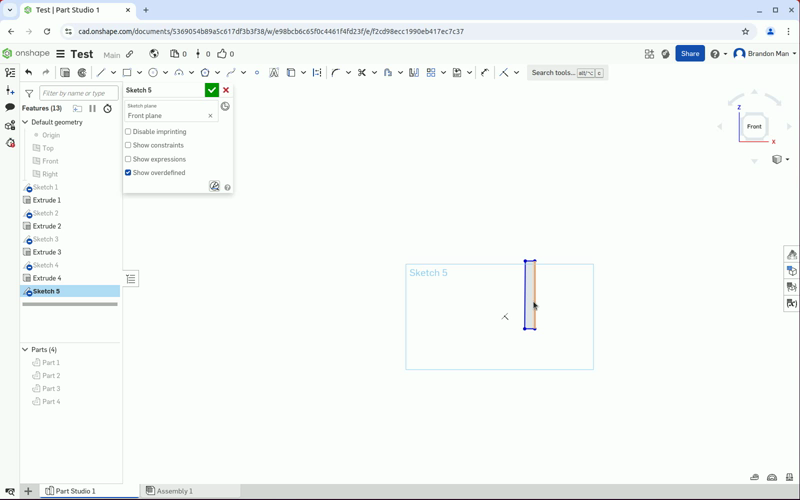
scroll(6)
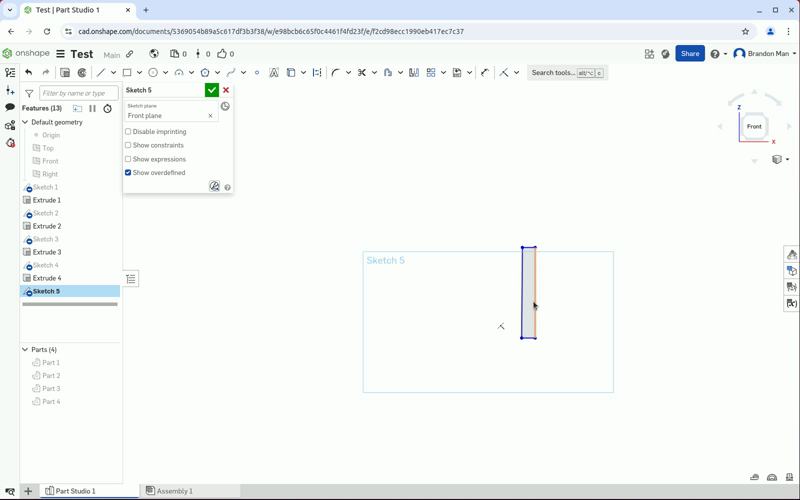
scroll(6)
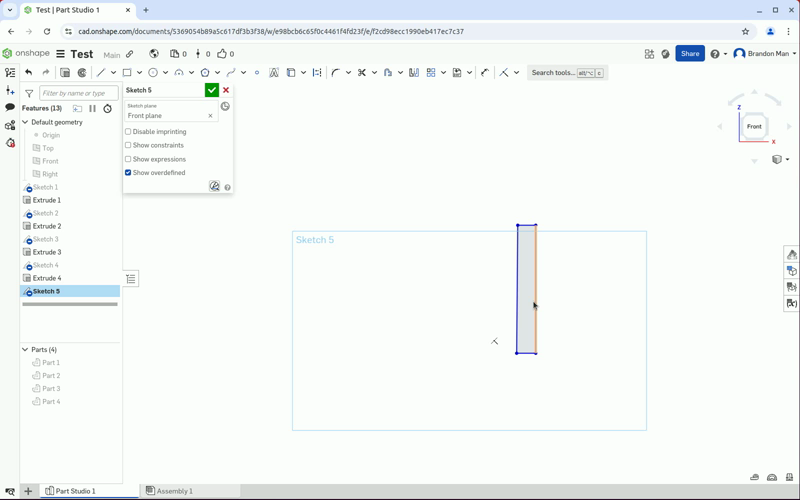
scroll(6)
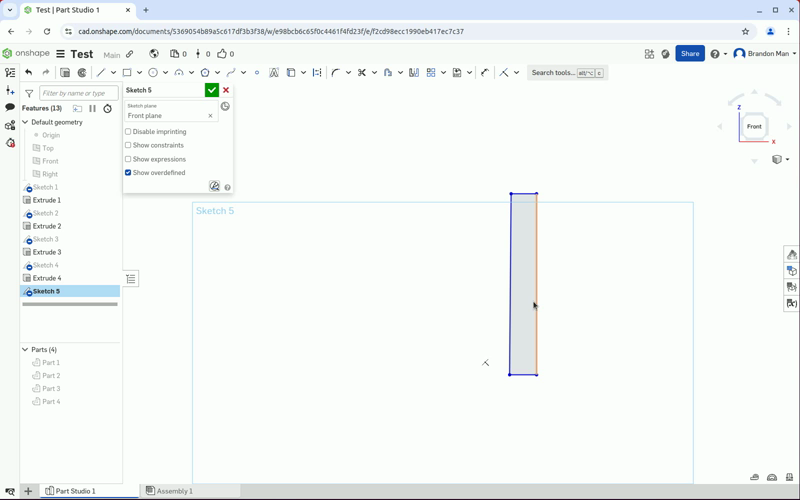
scroll(6)
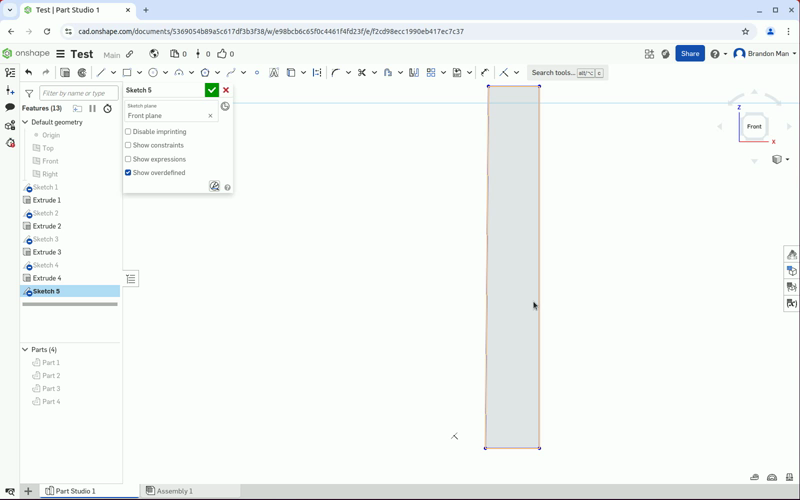
click(533, 301)
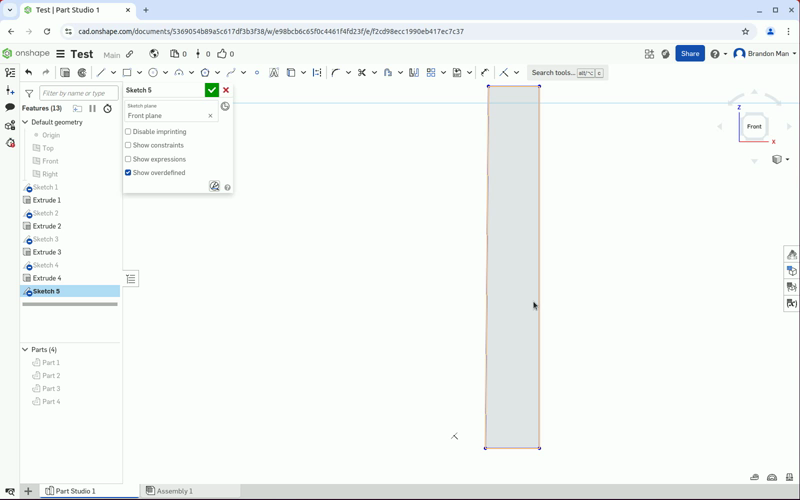
scroll(-6)
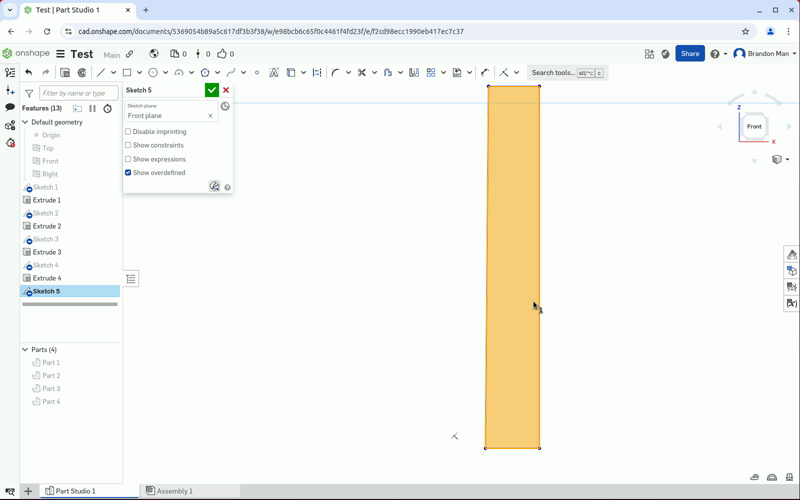
scroll(-6)
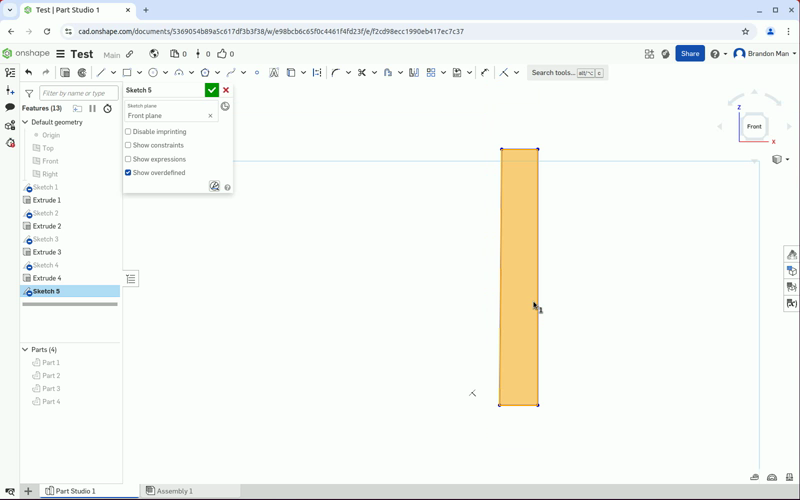
scroll(-6)
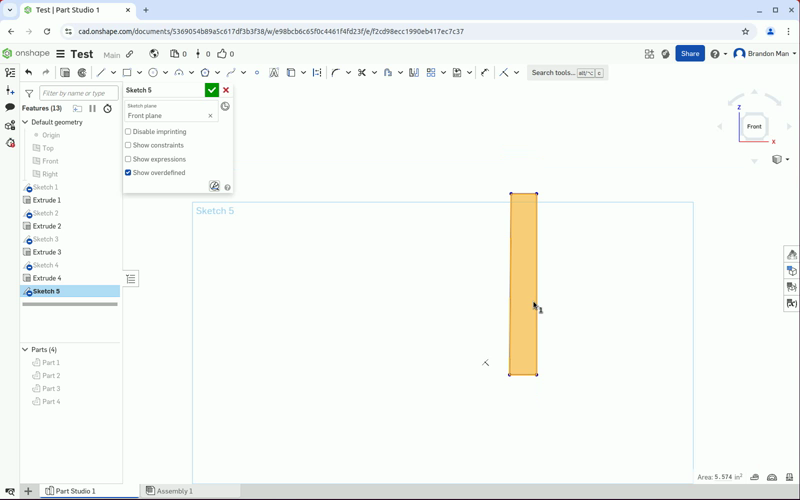
scroll(-6)
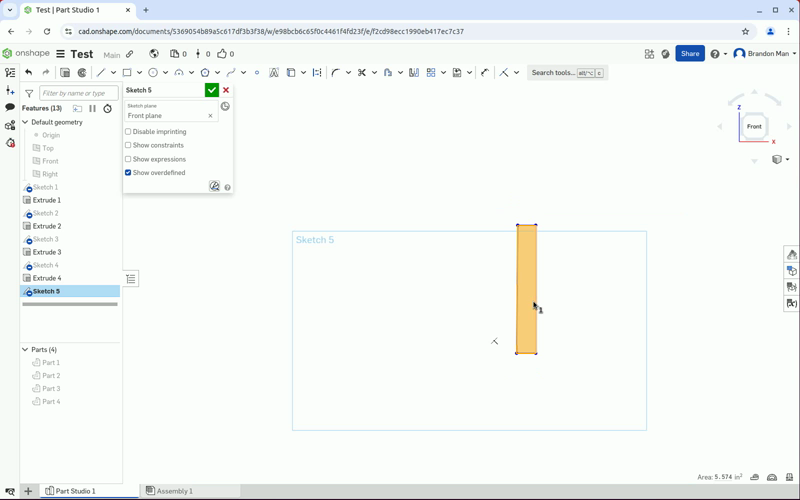
scroll(-6)
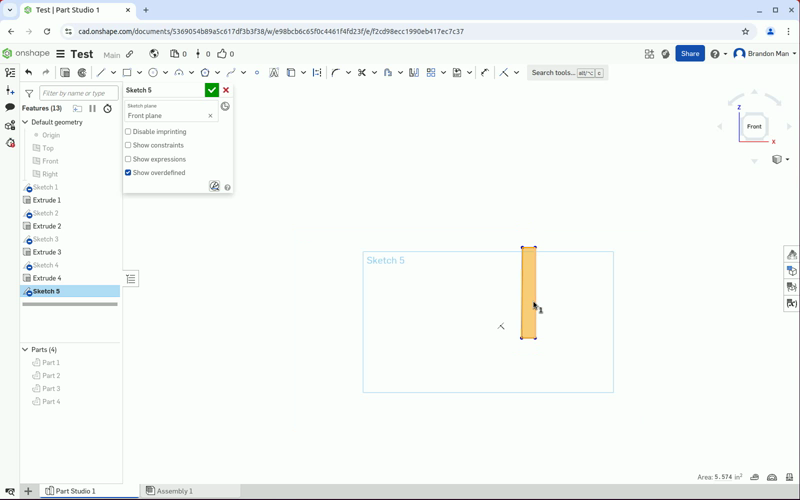
scroll(-6)
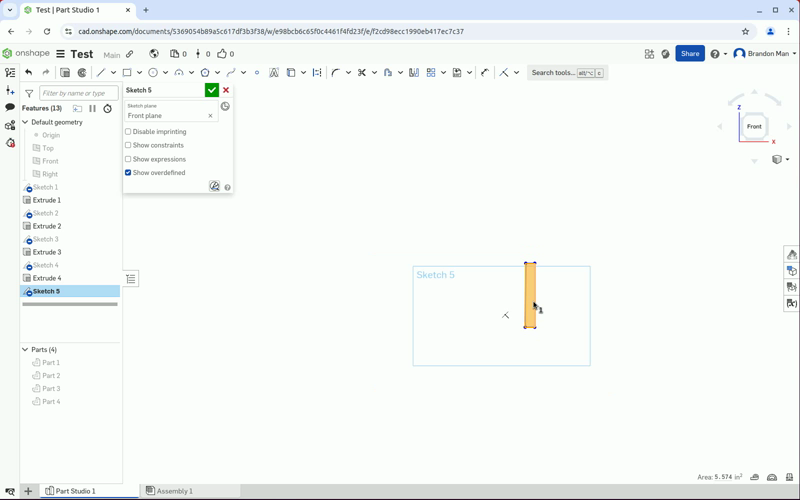
scroll(-6)
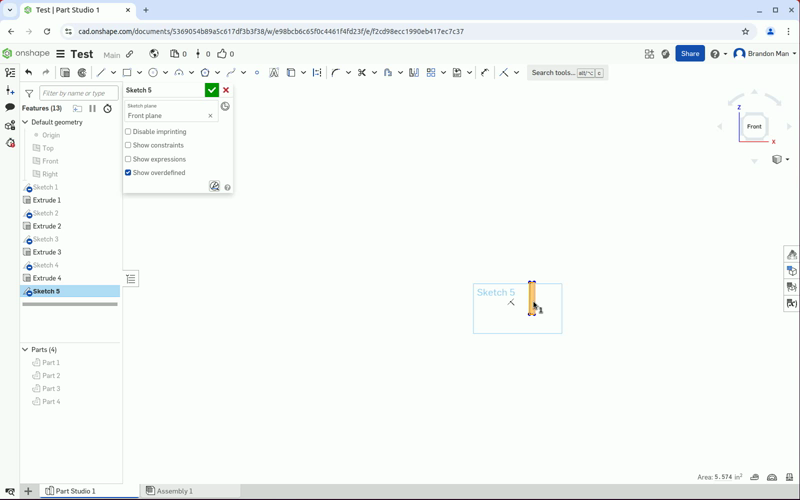
mouse_move(73, 352)
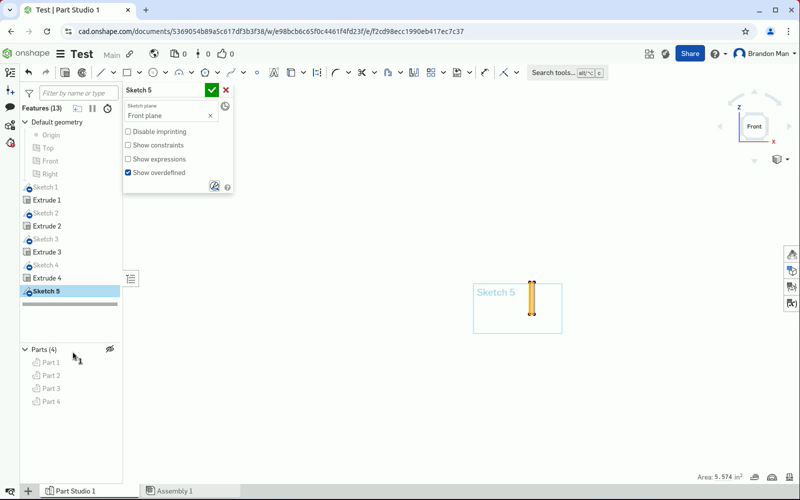
key(shift+y)
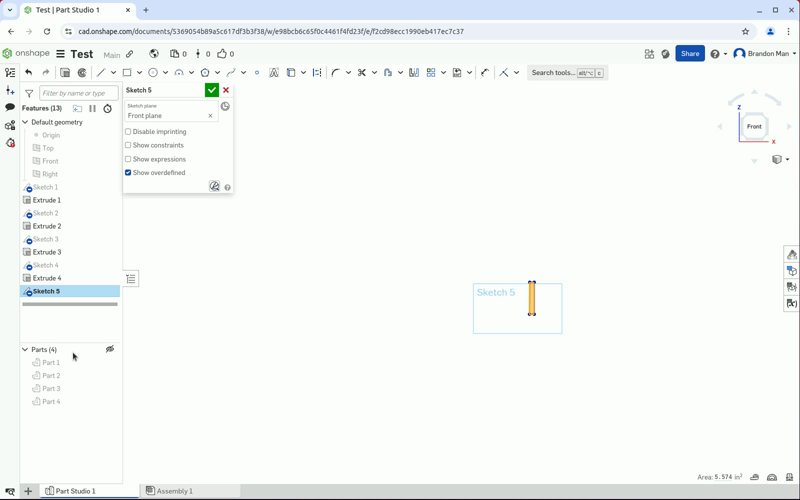
key(shift+e)
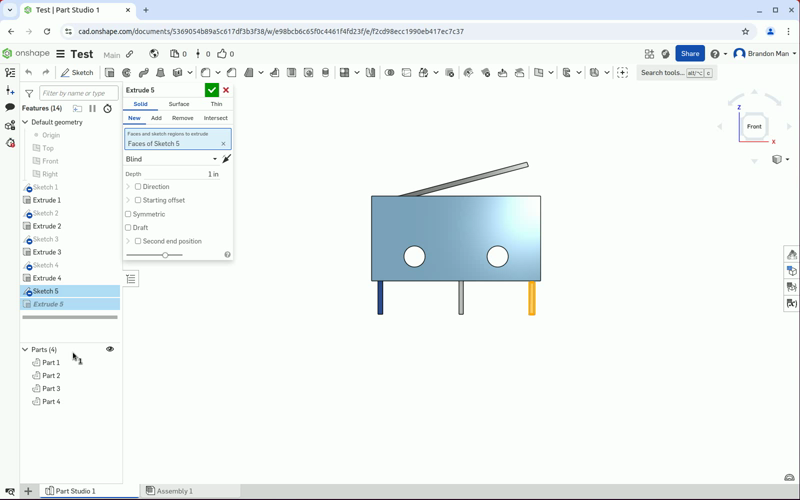
mouse_move(143, 106)
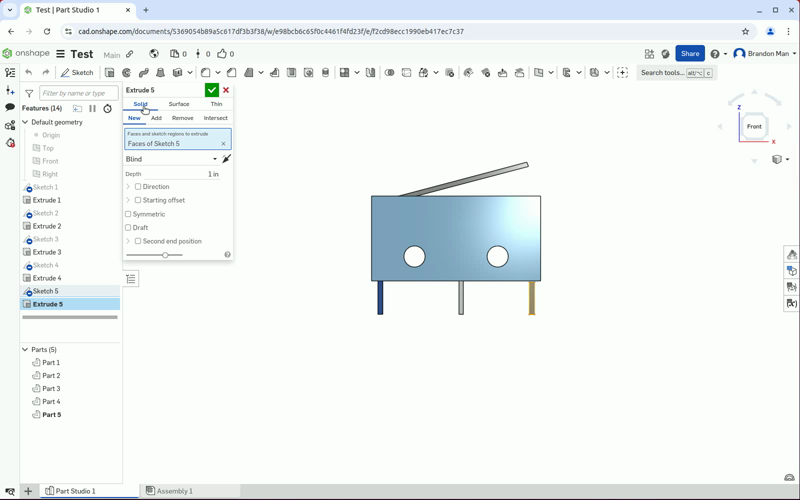
click(143, 106)
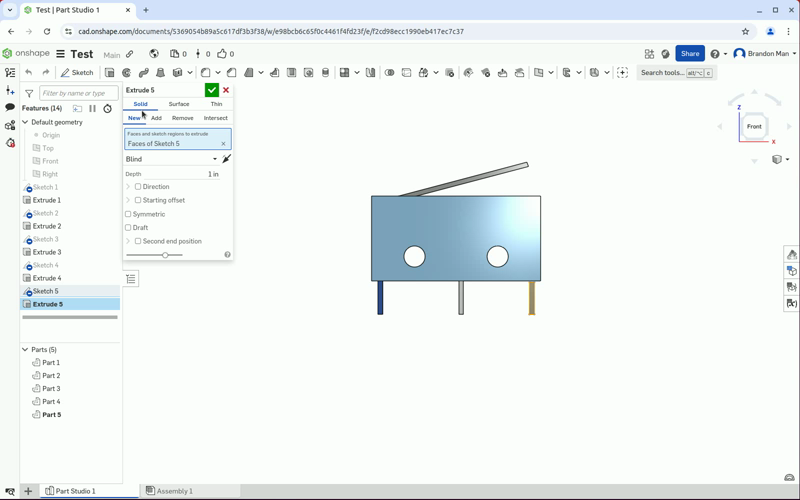
mouse_move(137, 120)
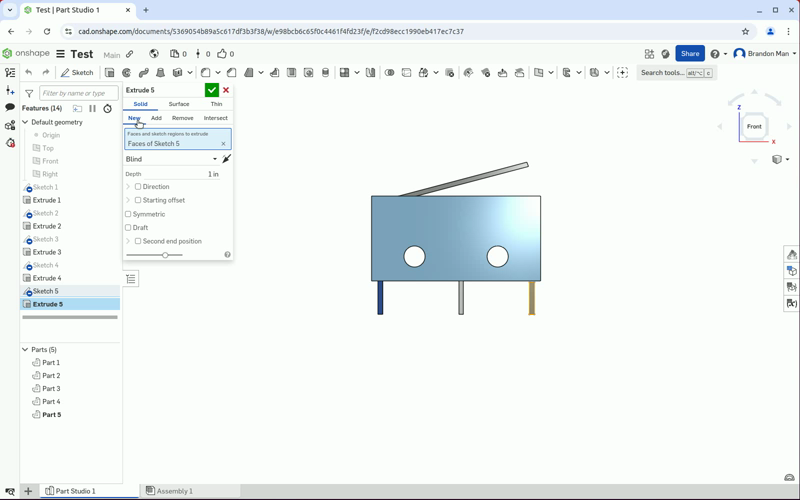
click(137, 120)
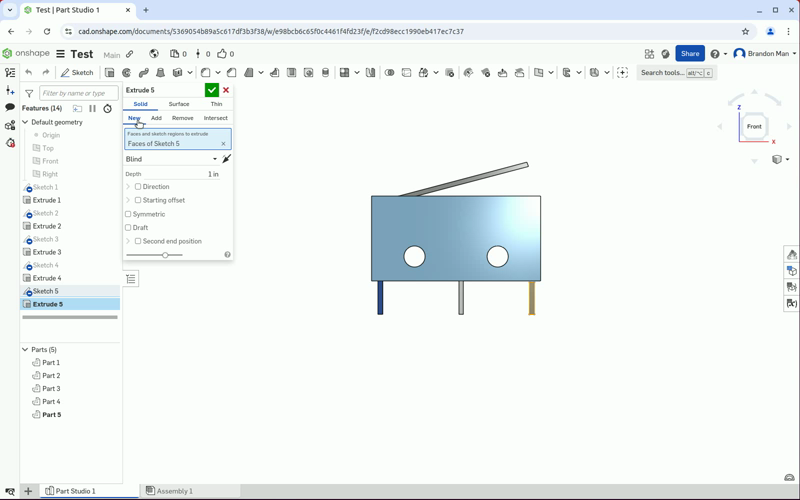
key(tab, 4)
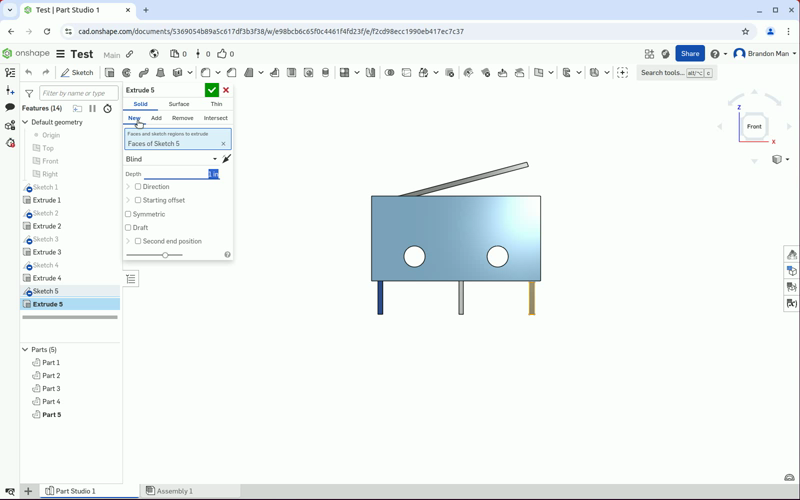
text(5.778)
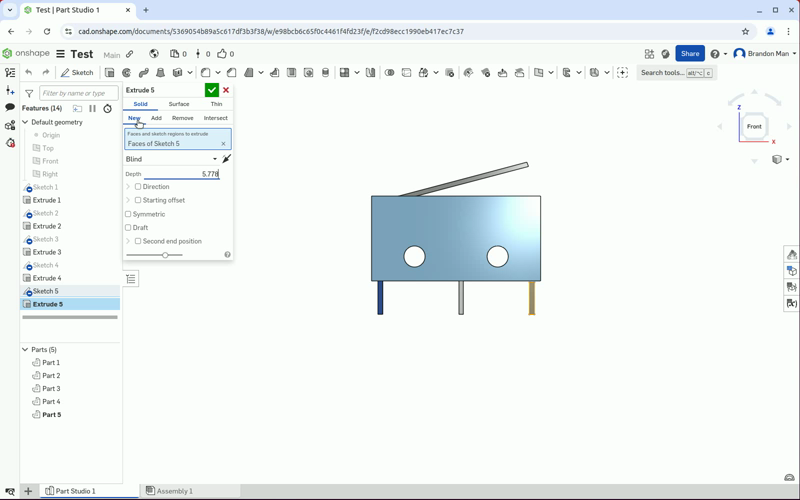
key(tab, 3)
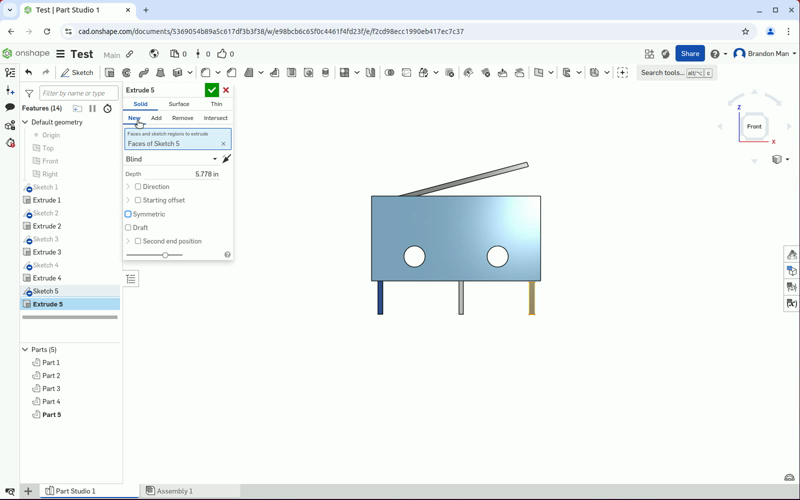
key(space)
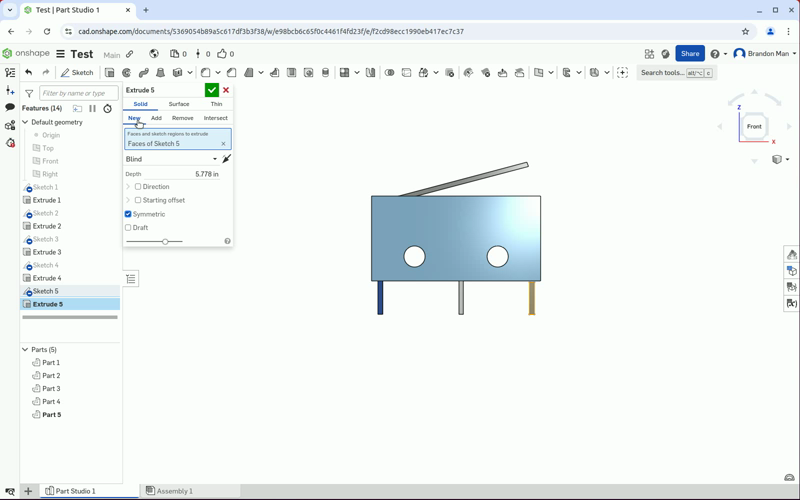
key(enter)
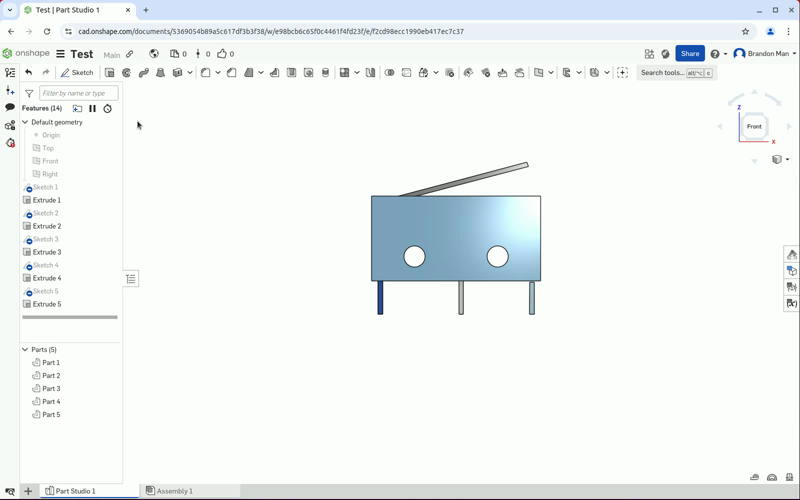
key(shift+h)
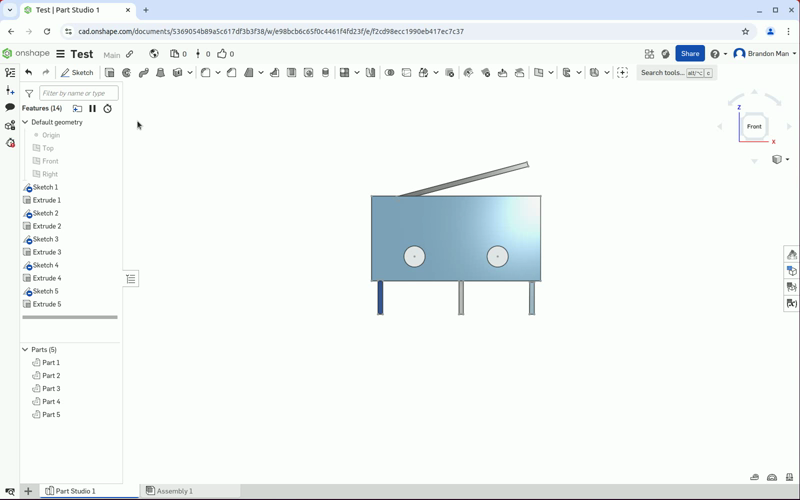
key(shift+h)
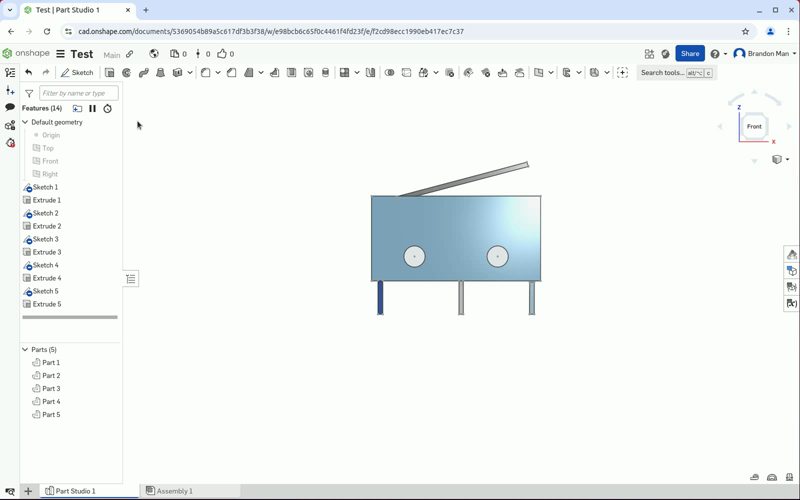
key(shift+7)
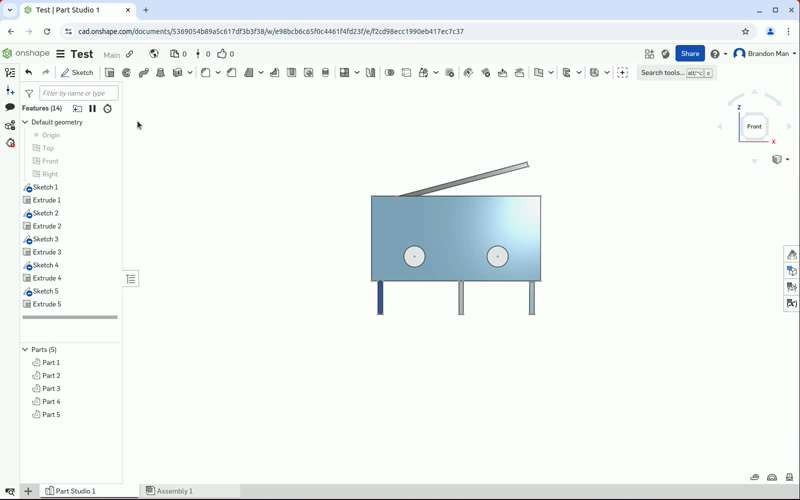
key(left, 2)
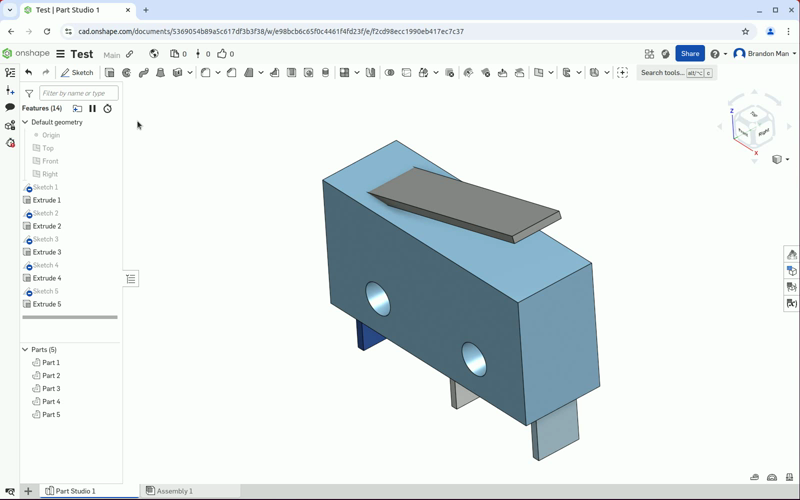
key(down, 2)
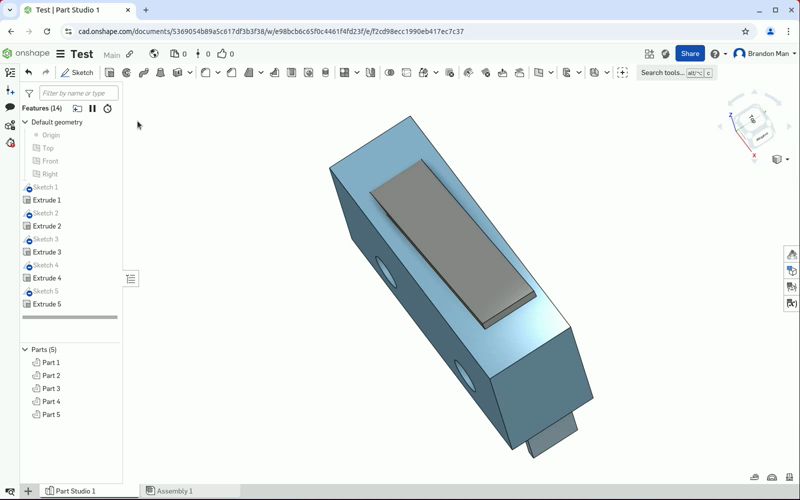
key(up, 2)
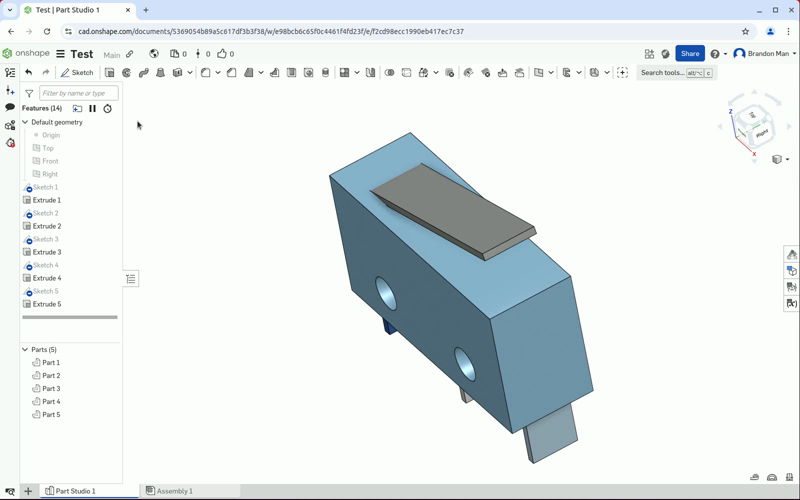
key(right, 2)
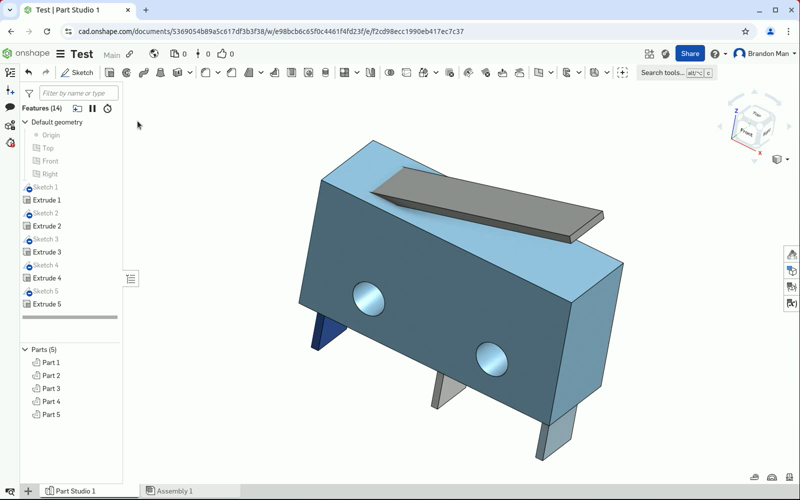
mouse_move(73, 189)
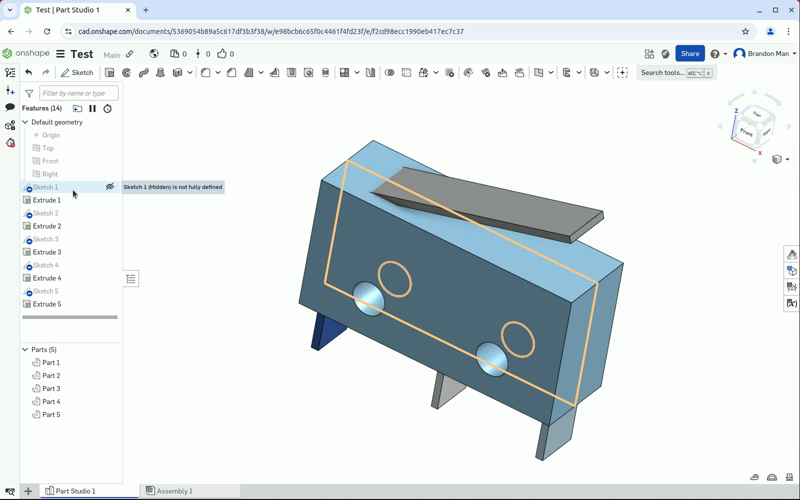
click(73, 189)